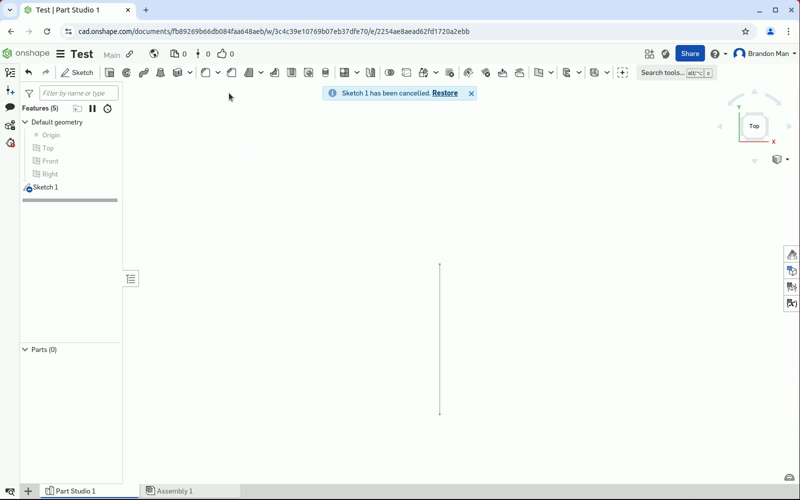
key(shift+h)
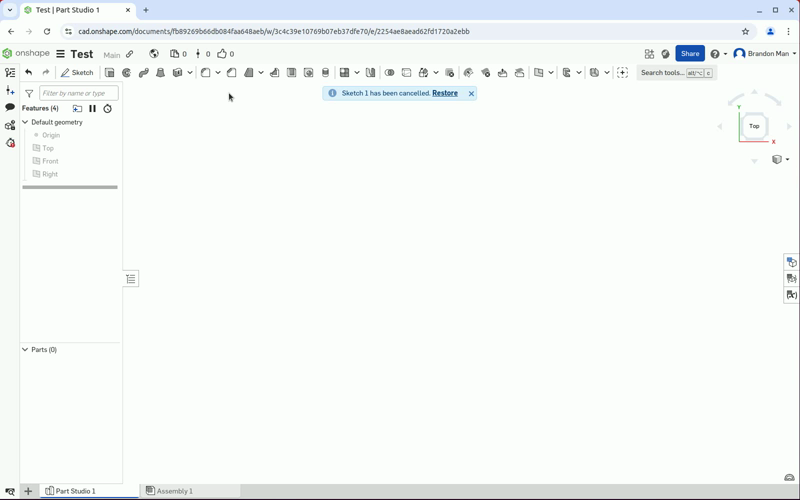
mouse_move(73, 352)
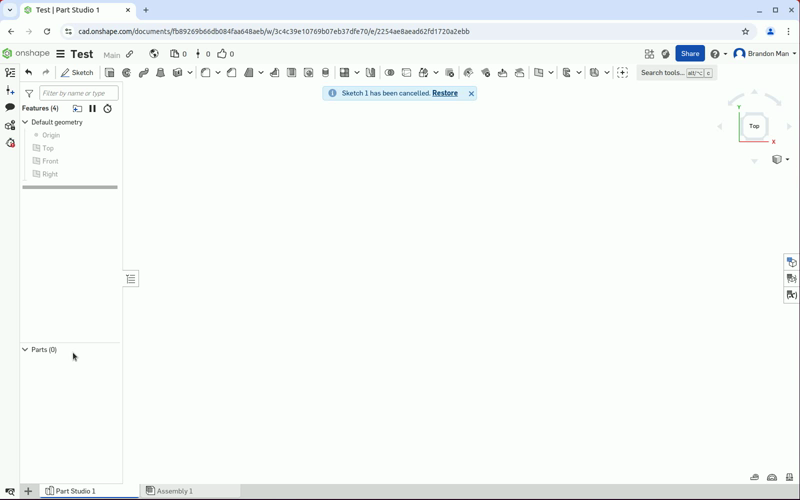
key(y)
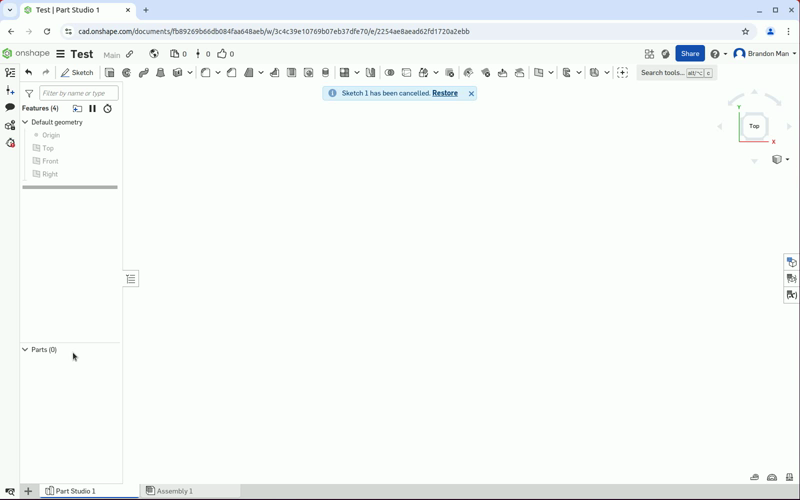
key(shift+p)
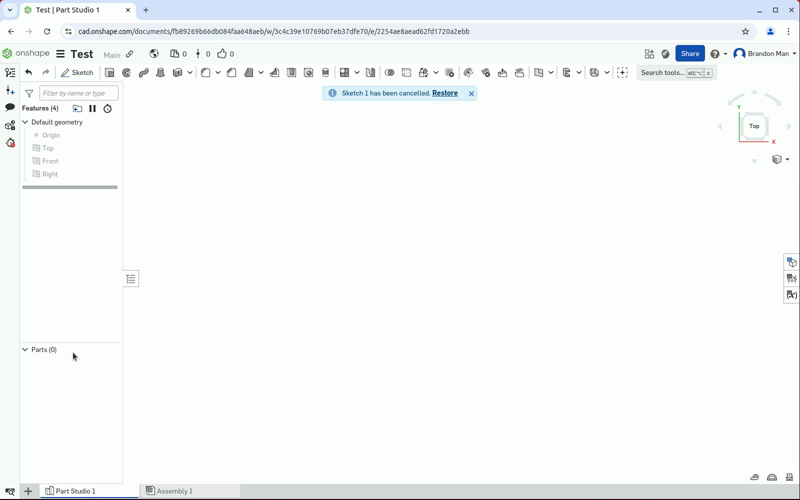
key(space)
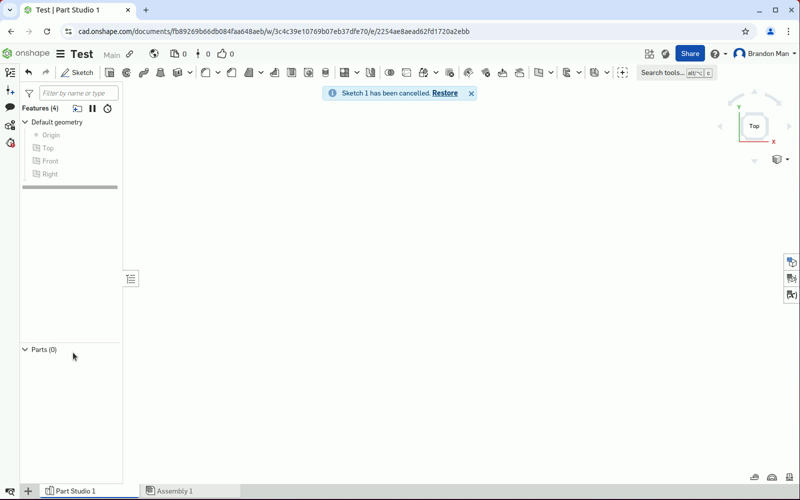
key_down(shift)
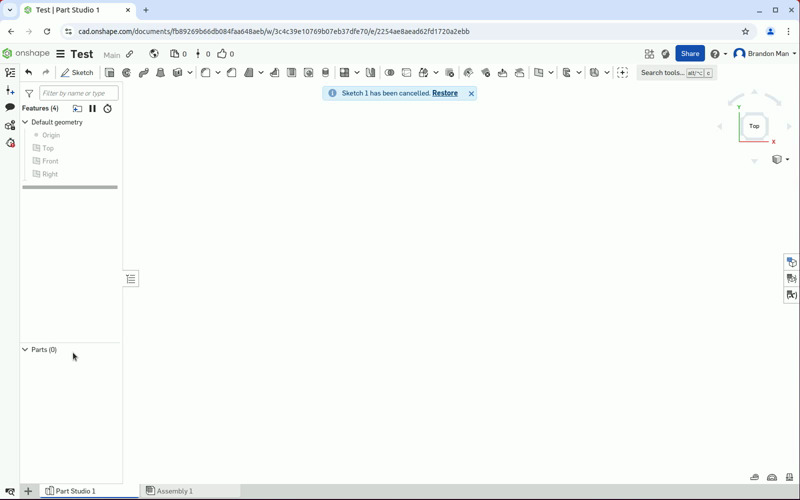
key(up)
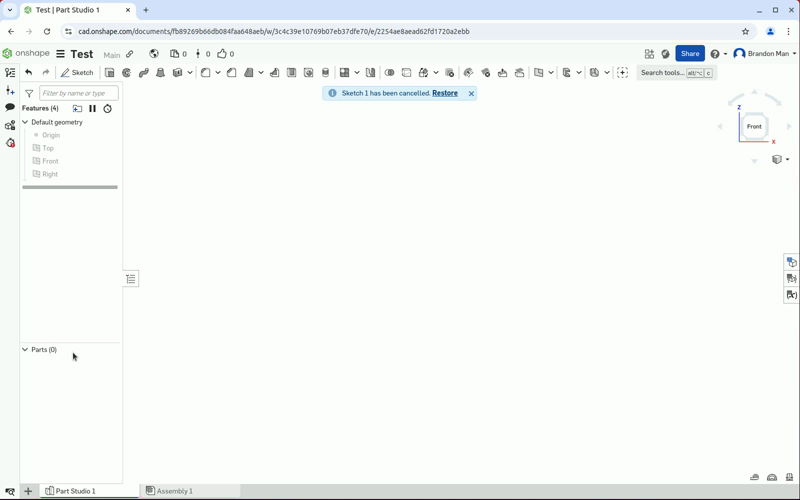
key_up(shift)
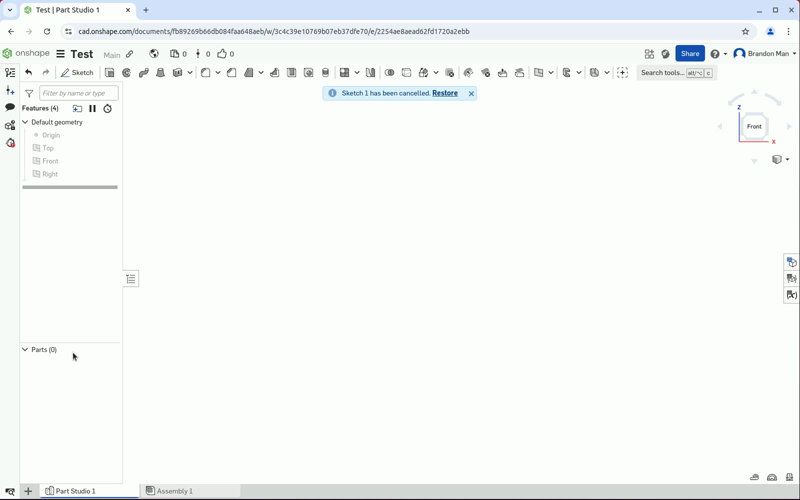
mouse_move(73, 352)
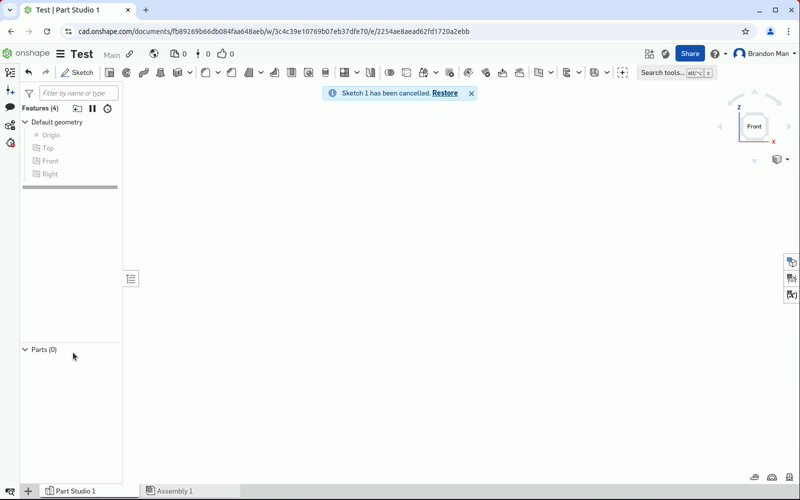
key(shift+y)
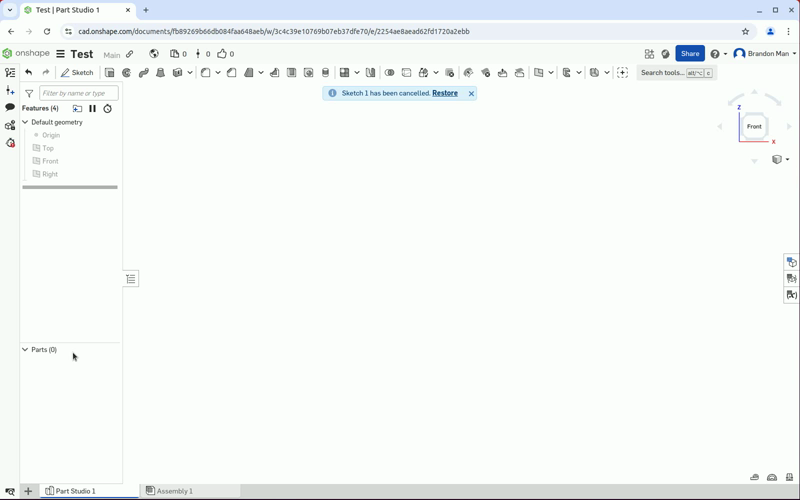
key(shift+s)
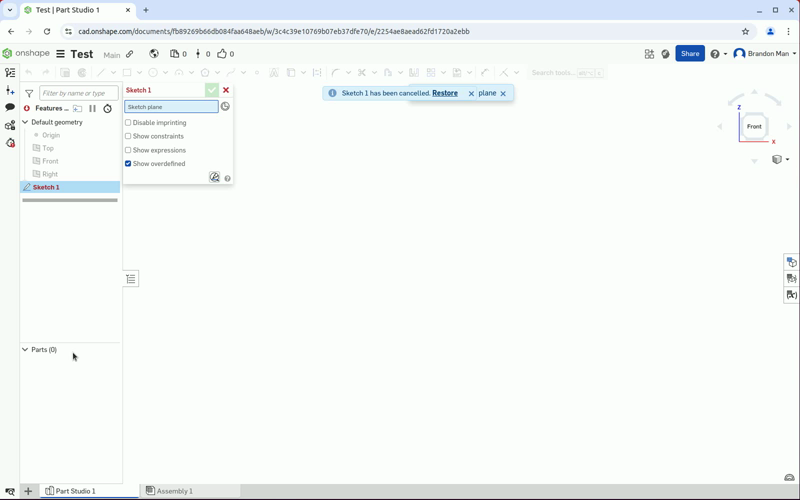
mouse_move(73, 163)
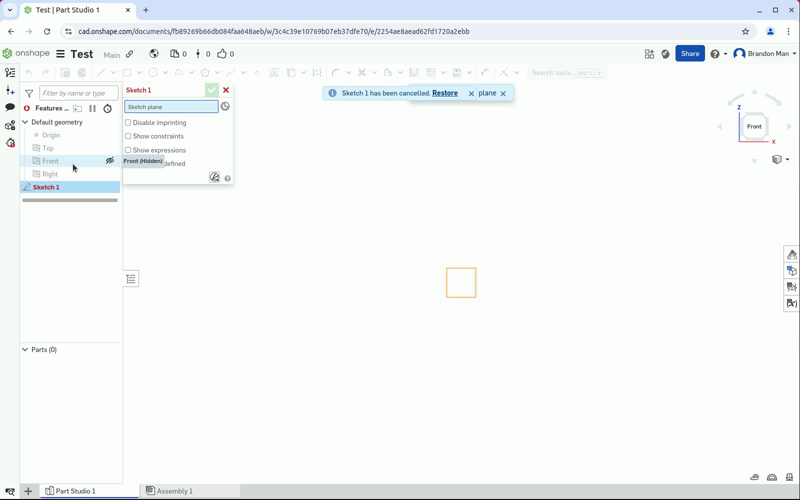
click(73, 163)
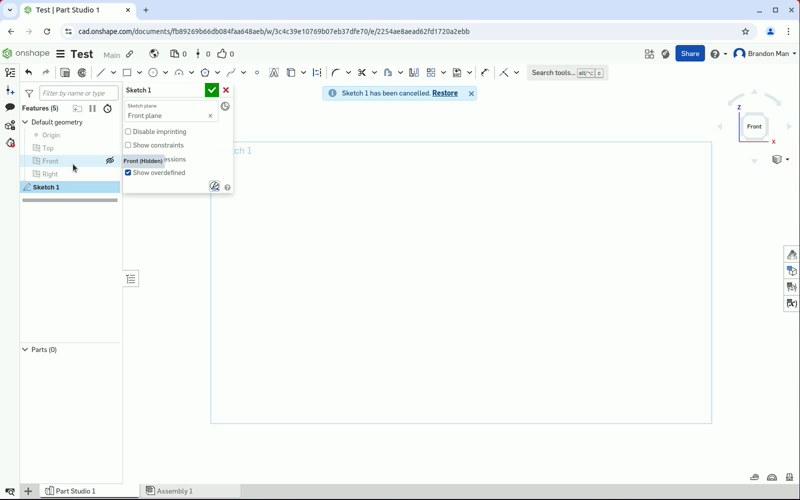
mouse_move(73, 352)
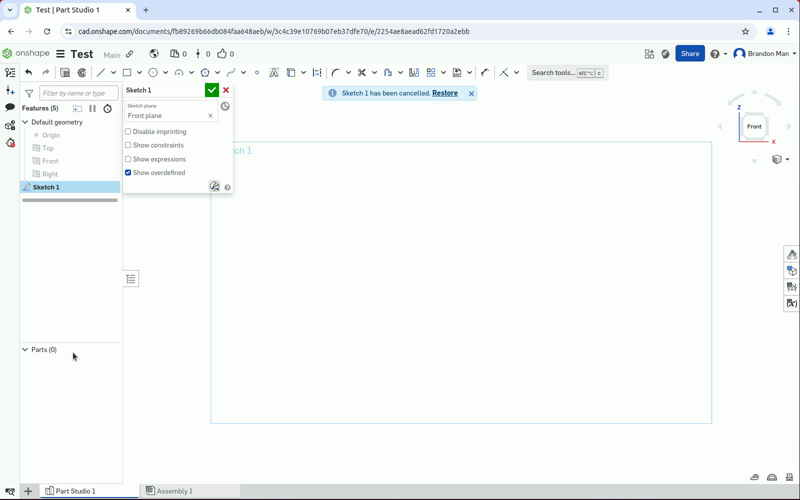
key(y)
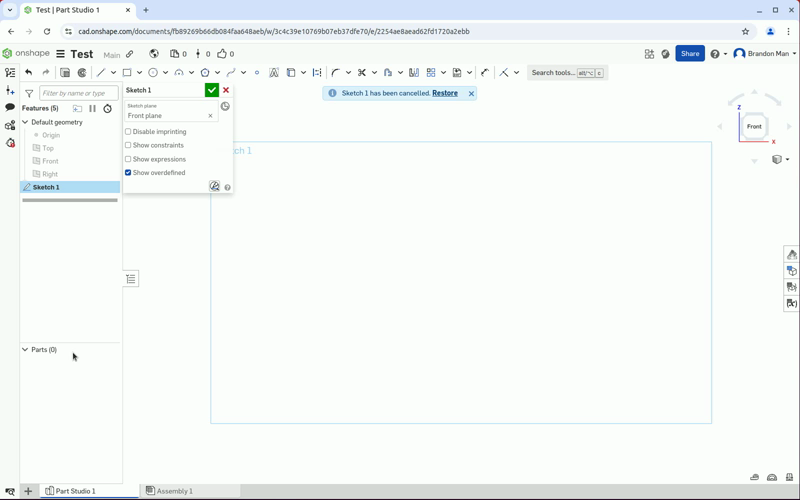
key(c)
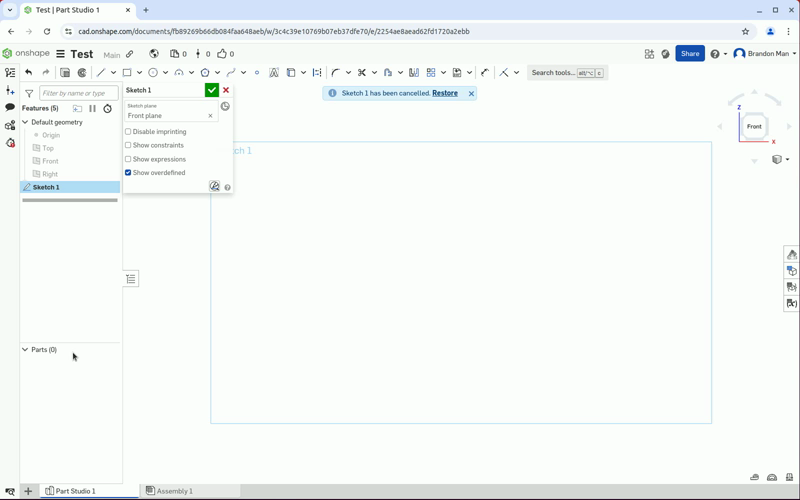
key_down(shift)
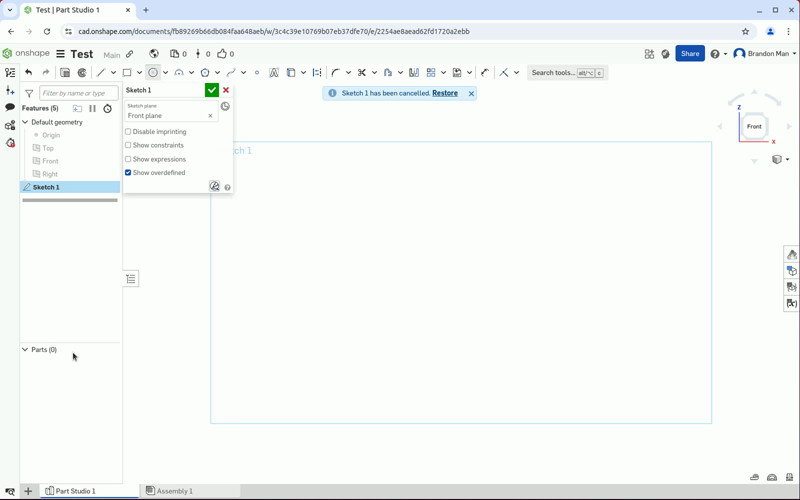
mouse_move(461, 178)
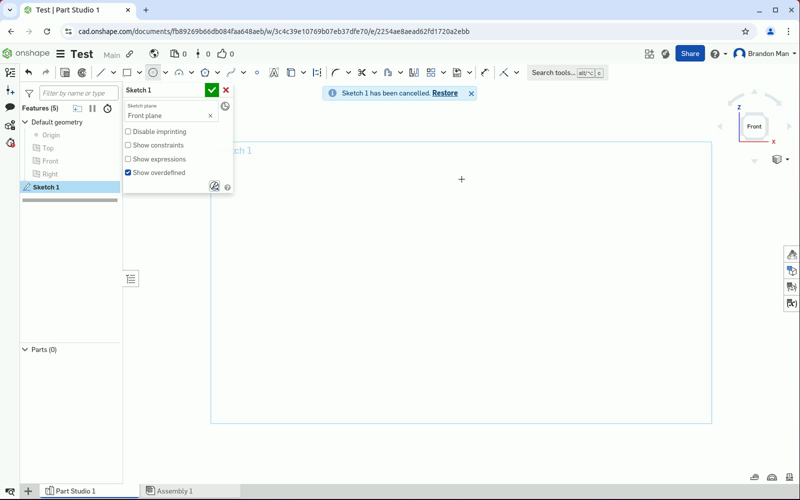
click(461, 178)
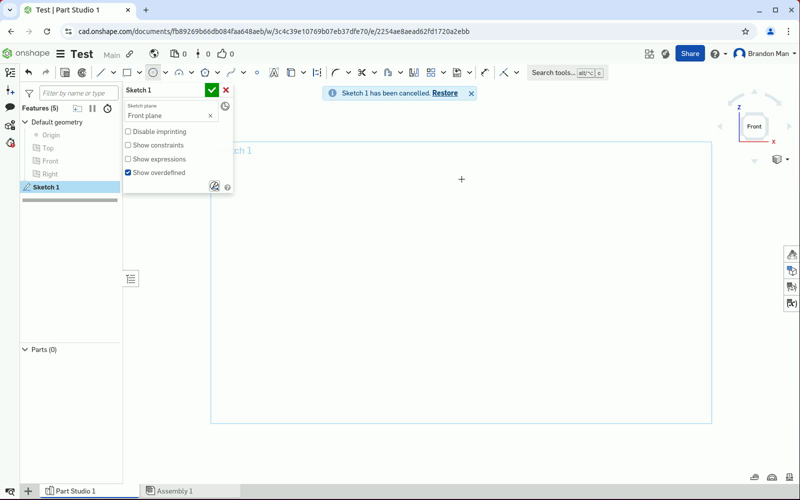
key_up(shift)
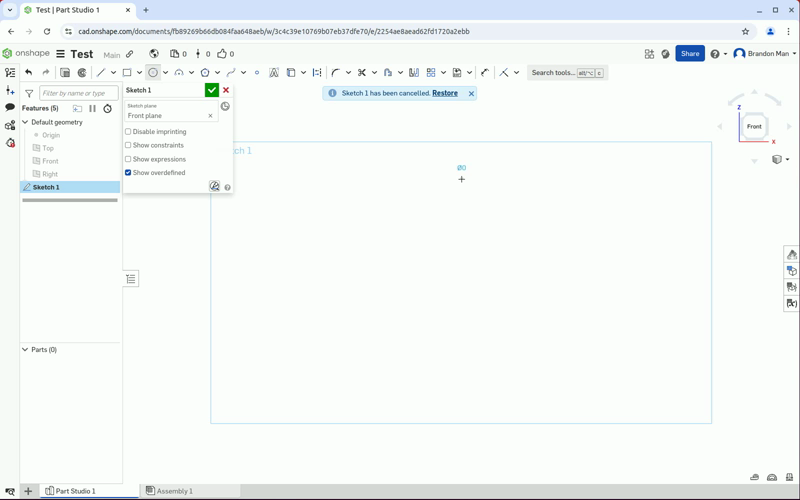
mouse_move(471, 178)
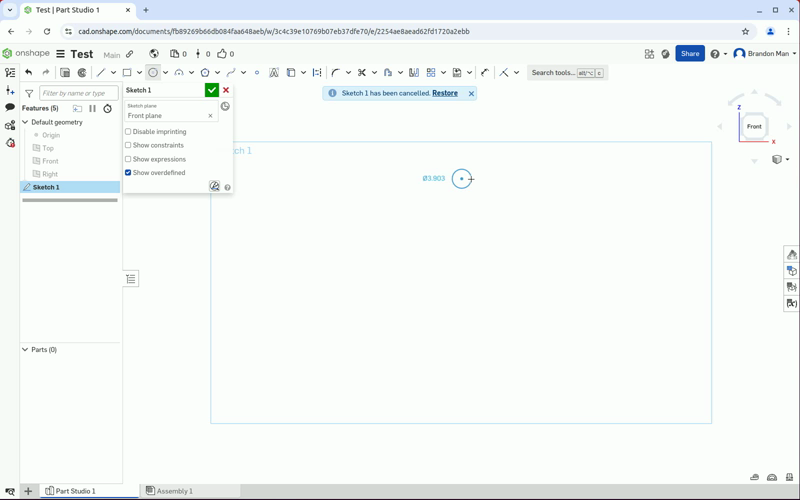
click(471, 178)
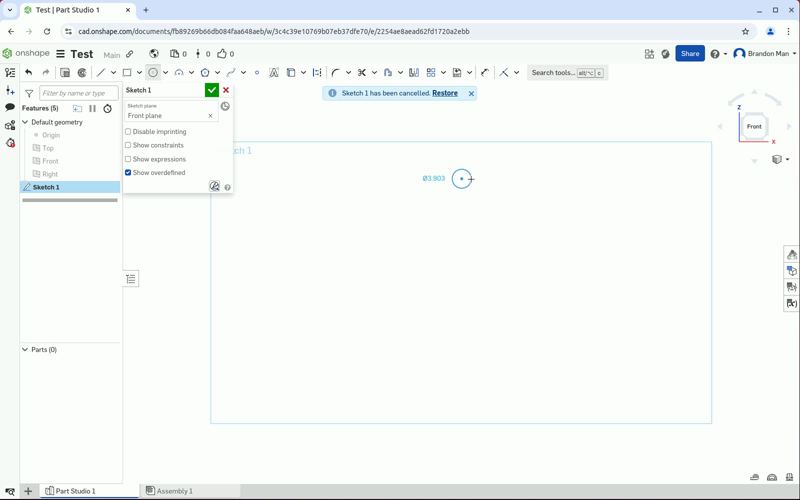
key(esc)
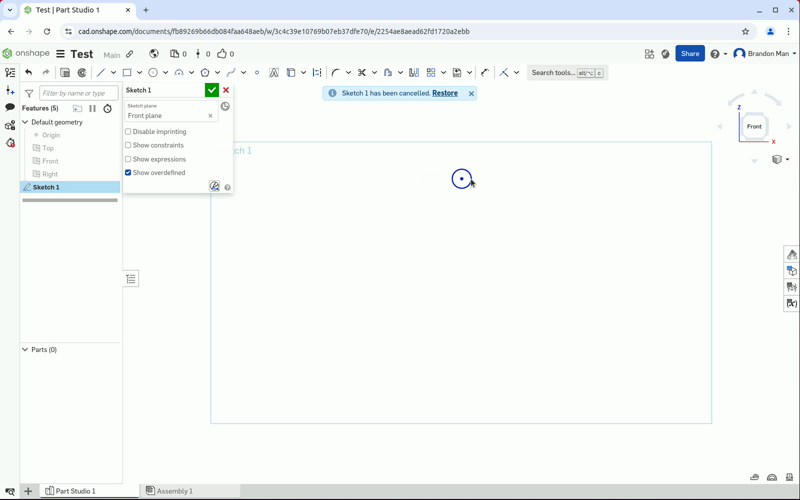
key(c)
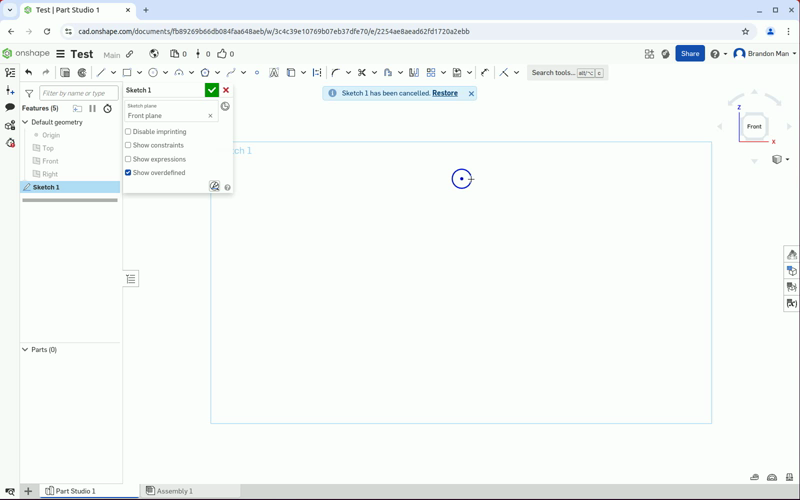
key_down(shift)
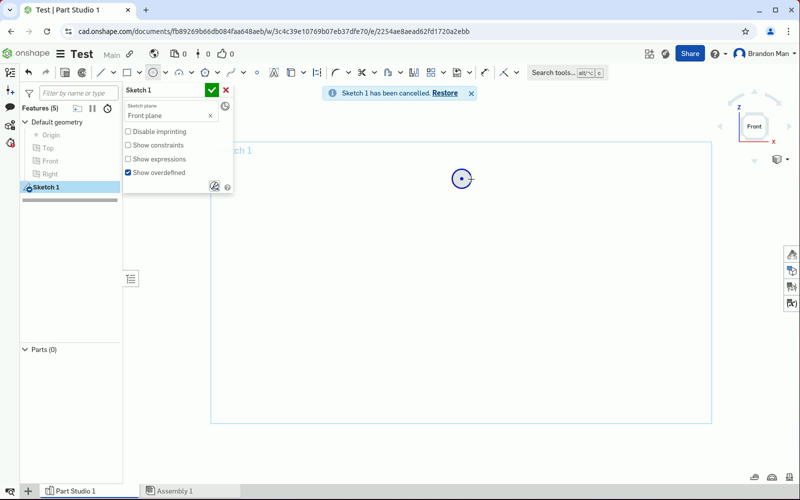
mouse_move(461, 178)
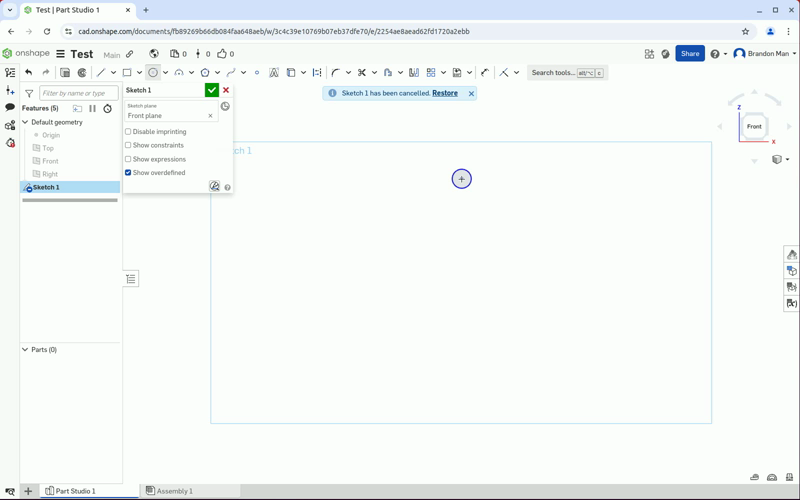
click(461, 178)
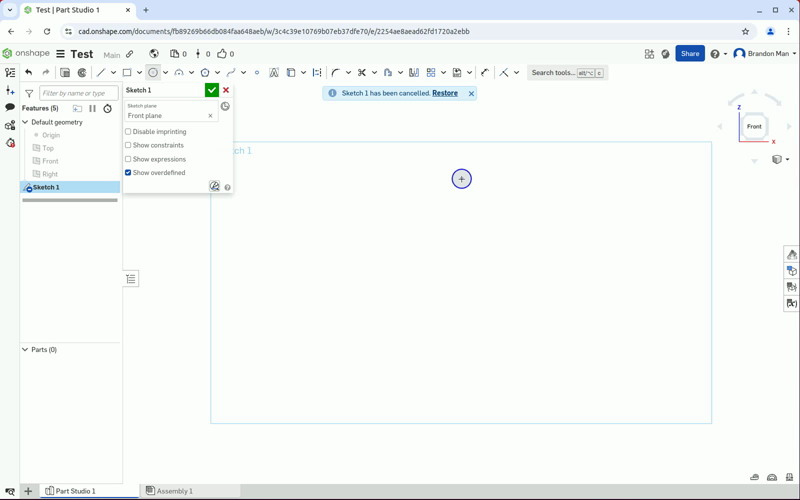
key_up(shift)
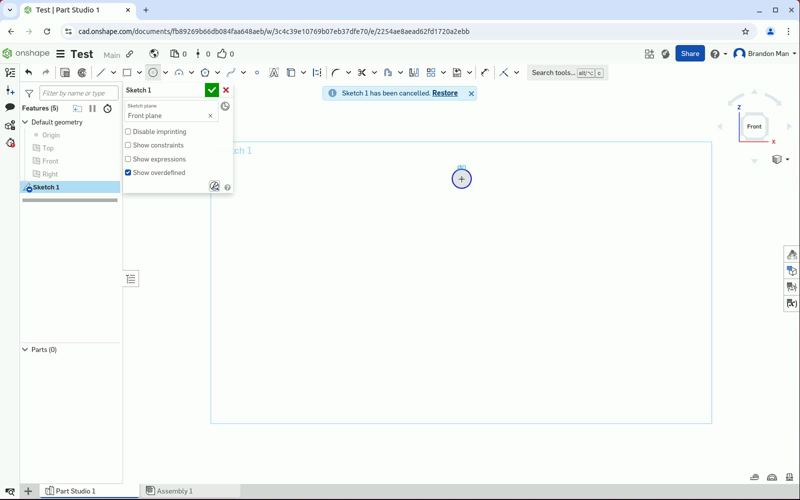
mouse_move(464, 178)
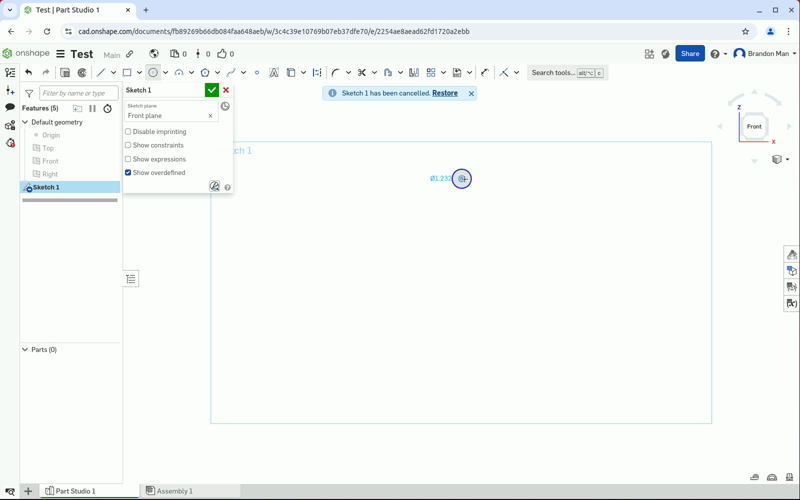
scroll(6)
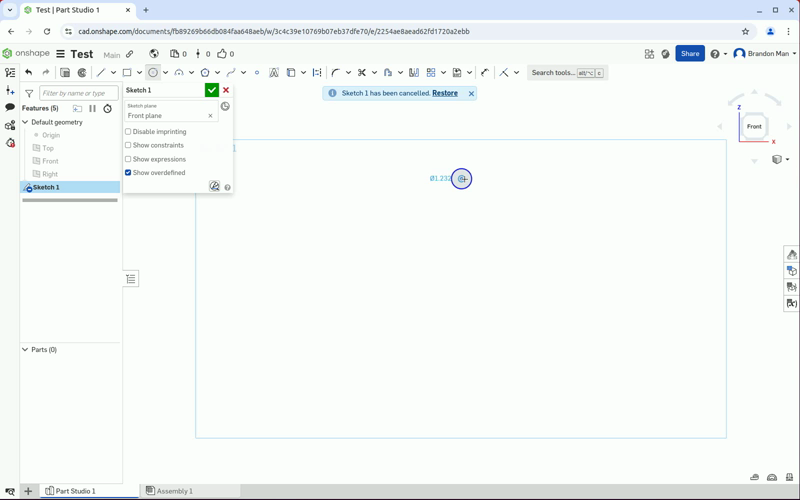
scroll(6)
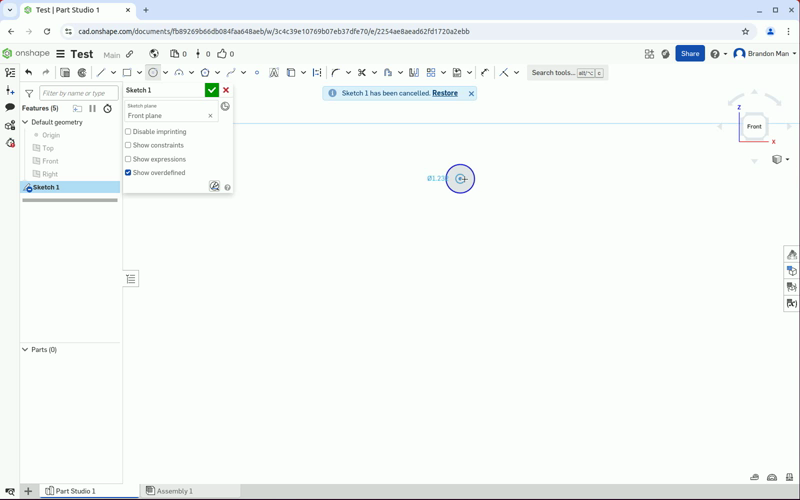
scroll(6)
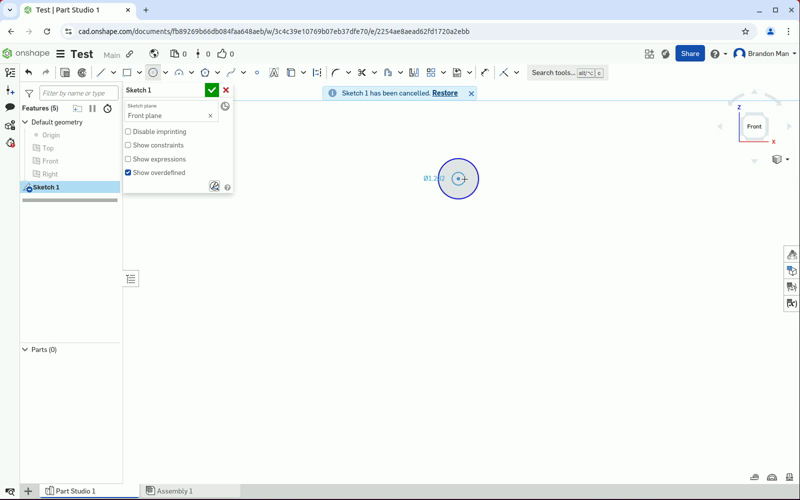
scroll(6)
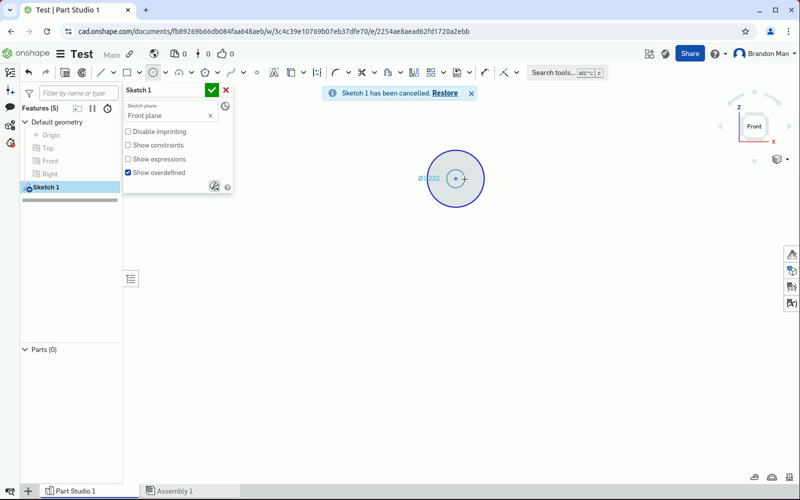
scroll(6)
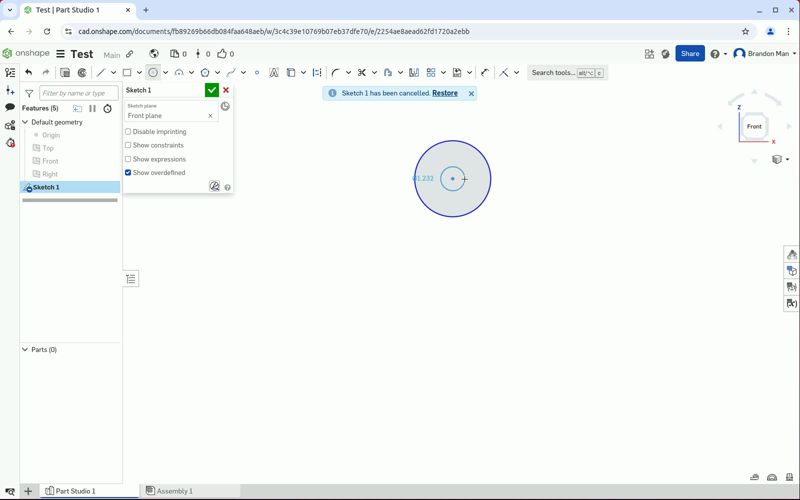
scroll(6)
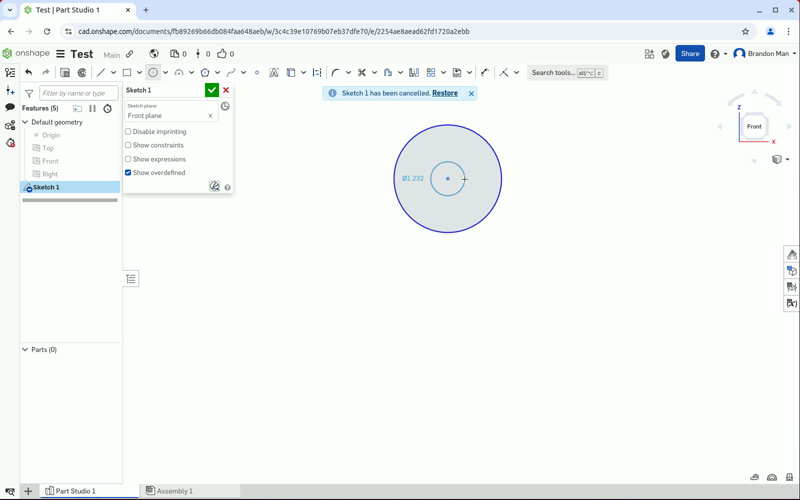
scroll(6)
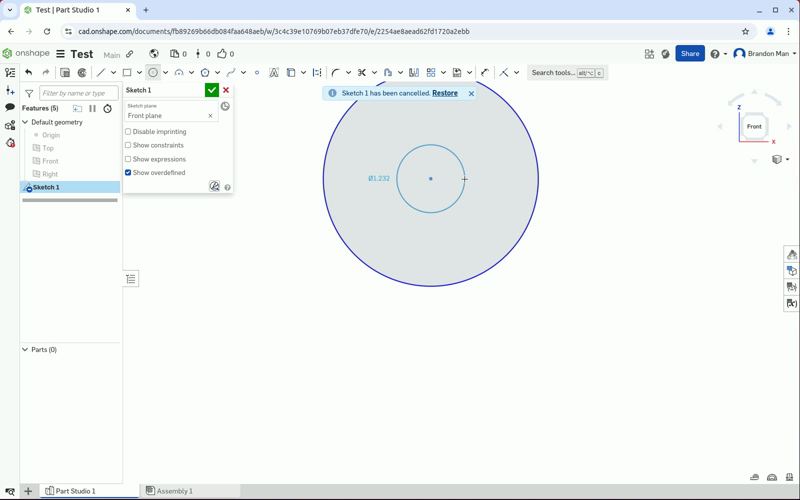
click(464, 178)
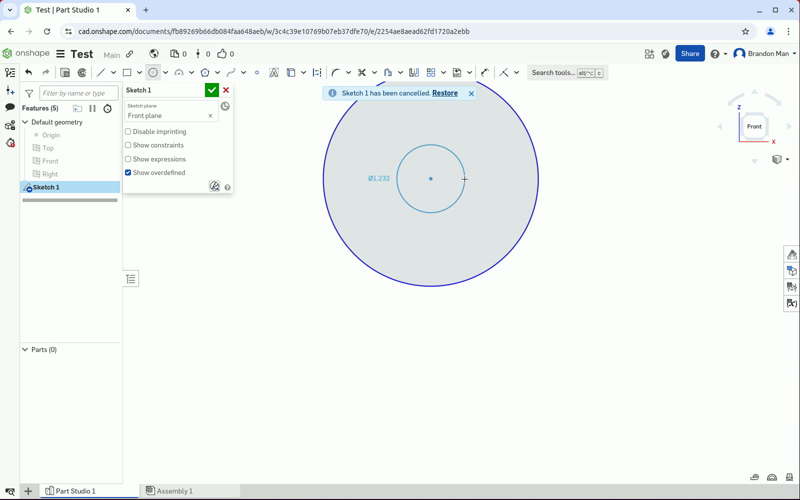
scroll(-6)
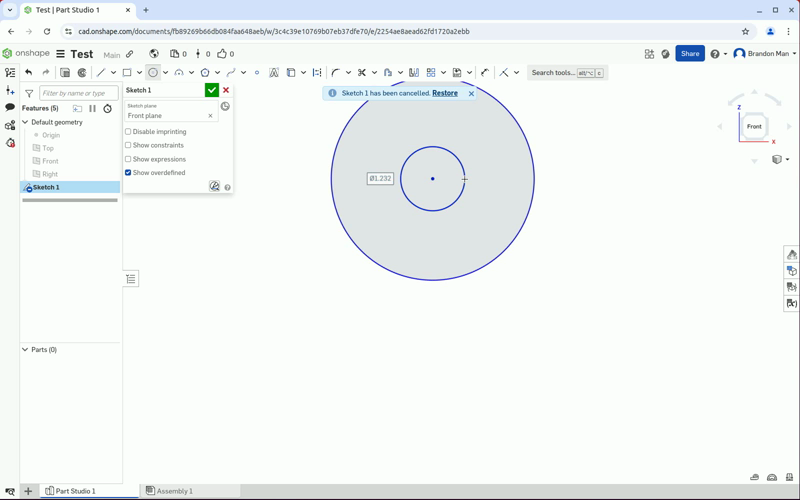
scroll(-6)
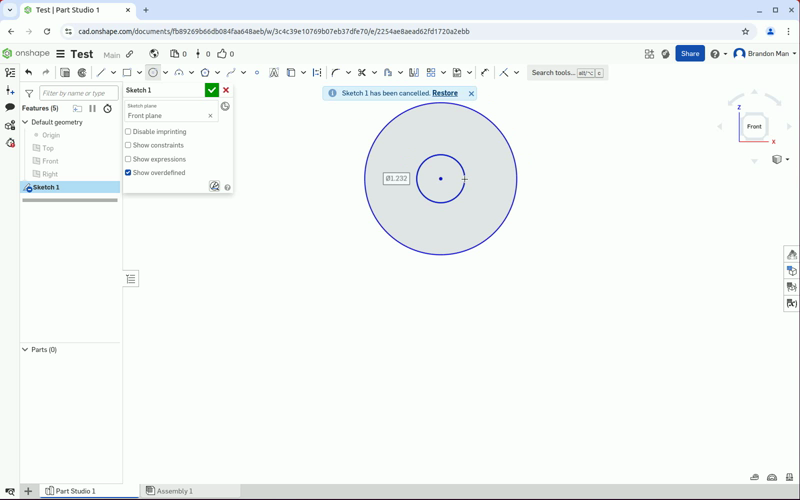
scroll(-6)
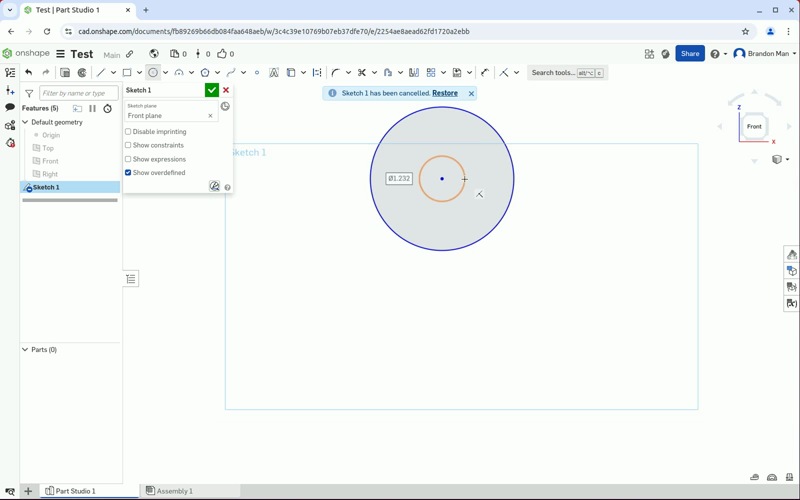
scroll(-6)
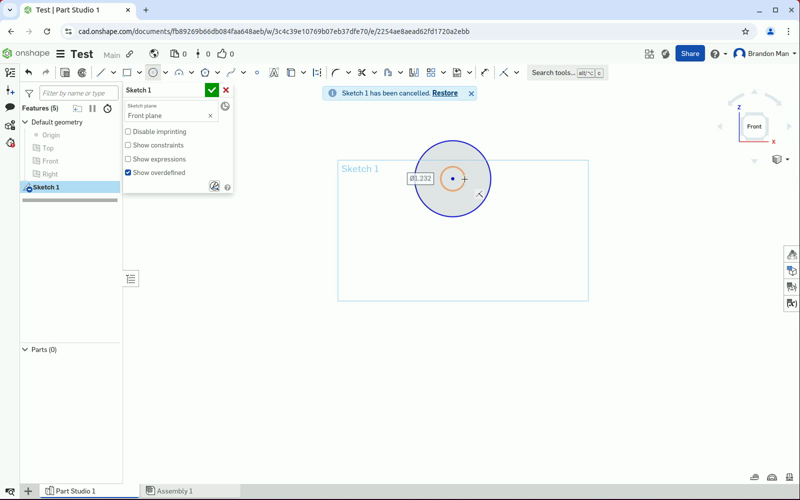
scroll(-6)
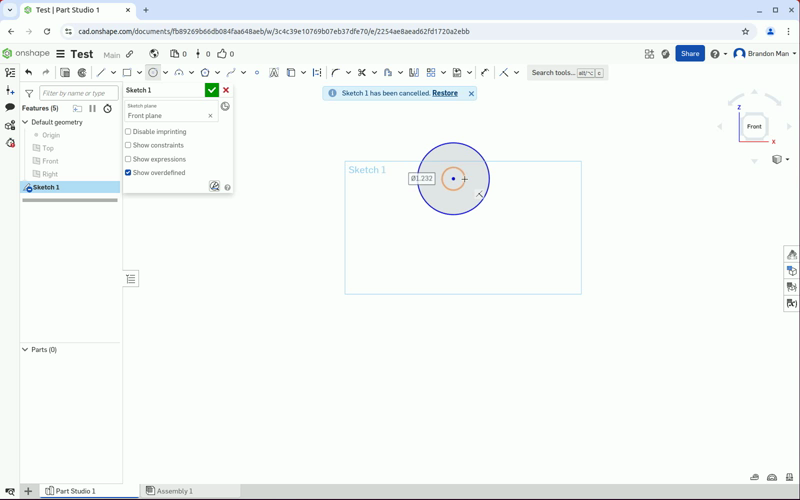
scroll(-6)
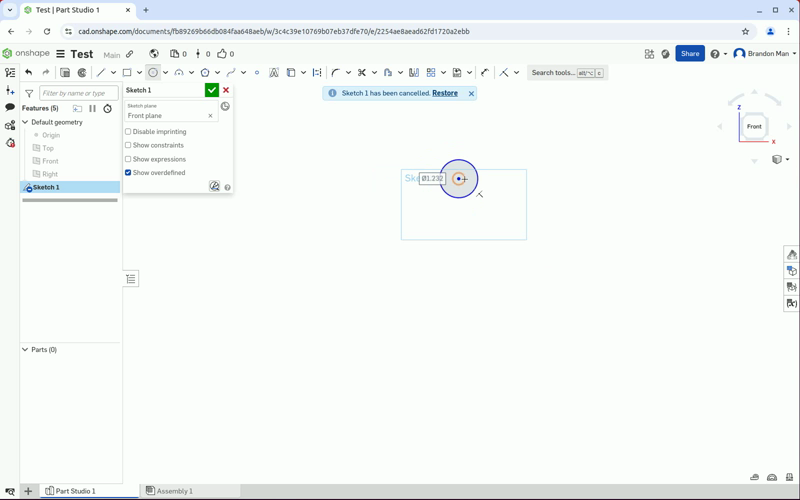
scroll(-6)
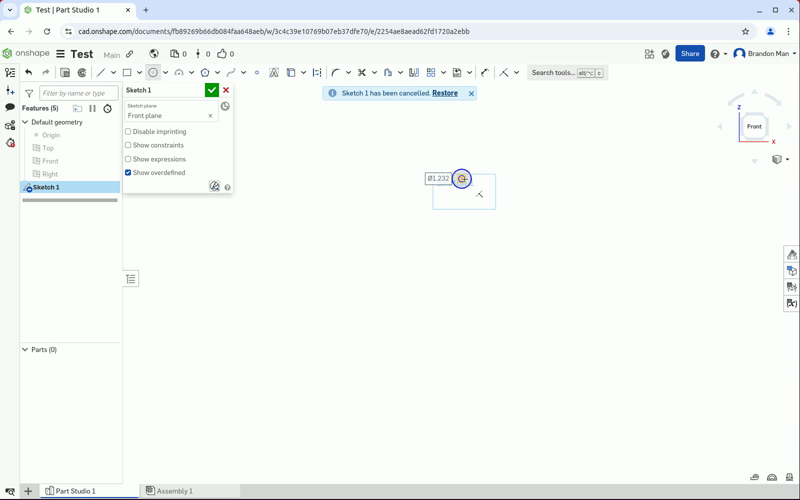
key(esc)
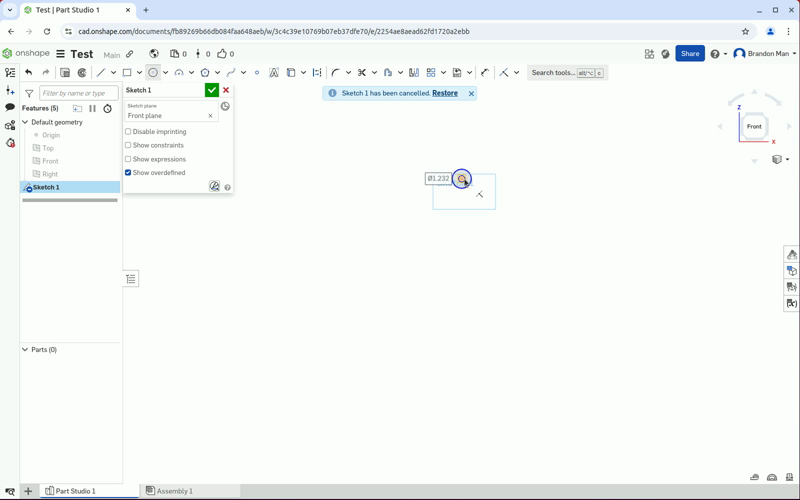
mouse_move(469, 176)
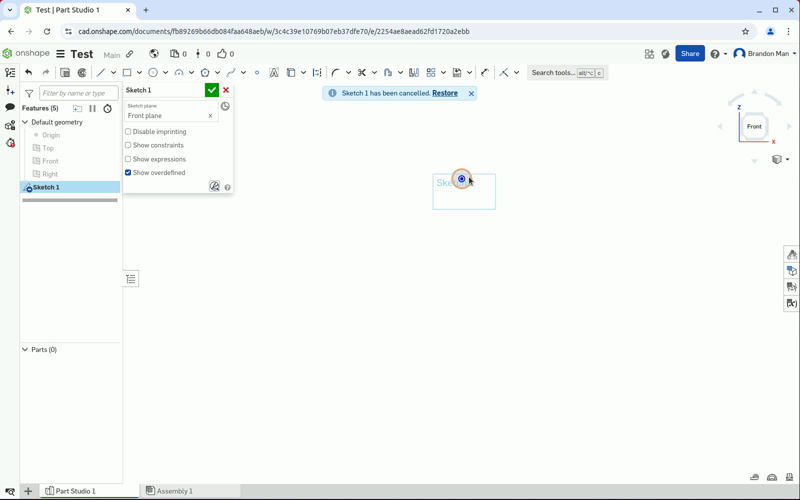
scroll(6)
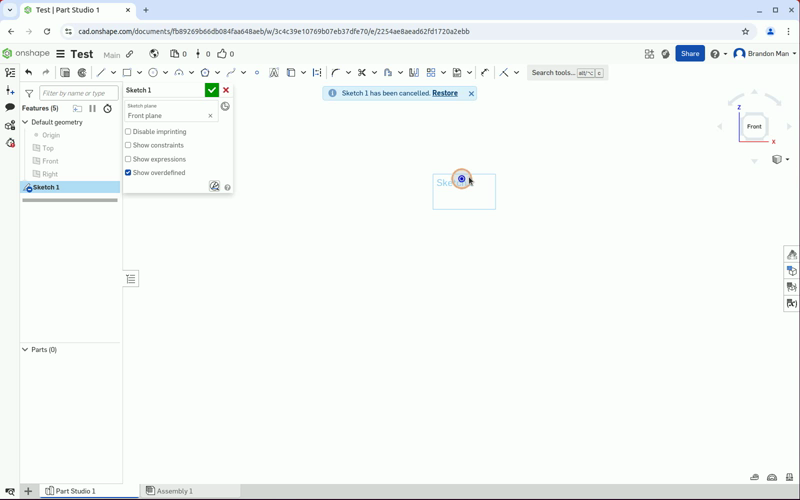
scroll(6)
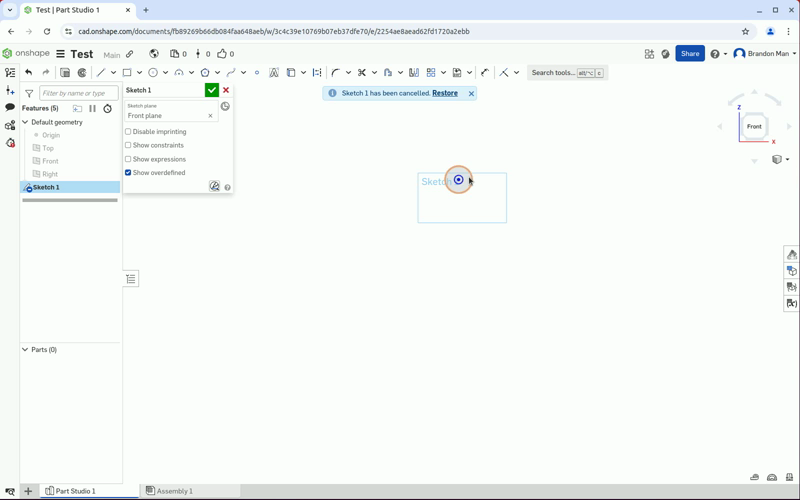
scroll(6)
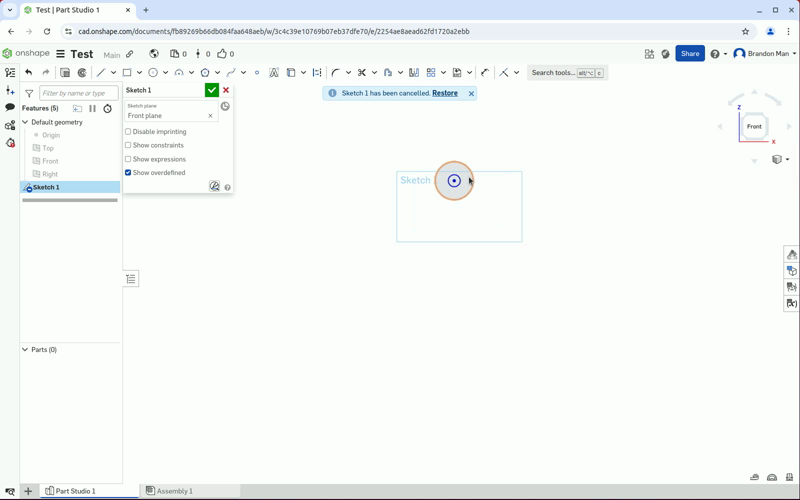
scroll(6)
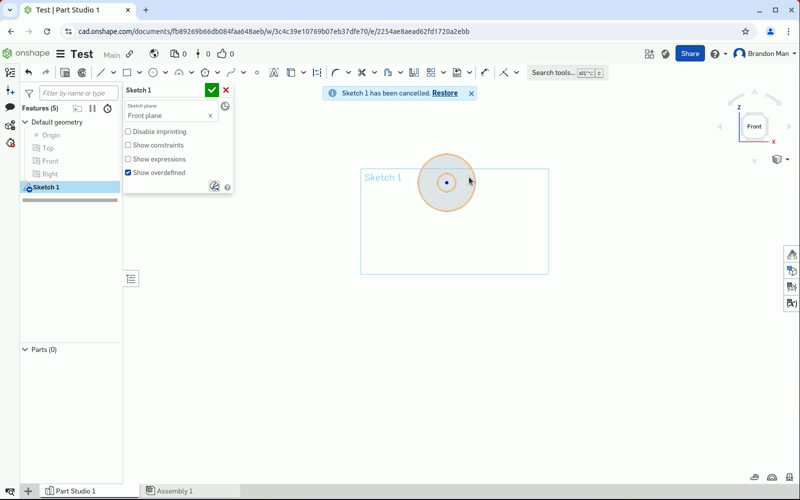
scroll(6)
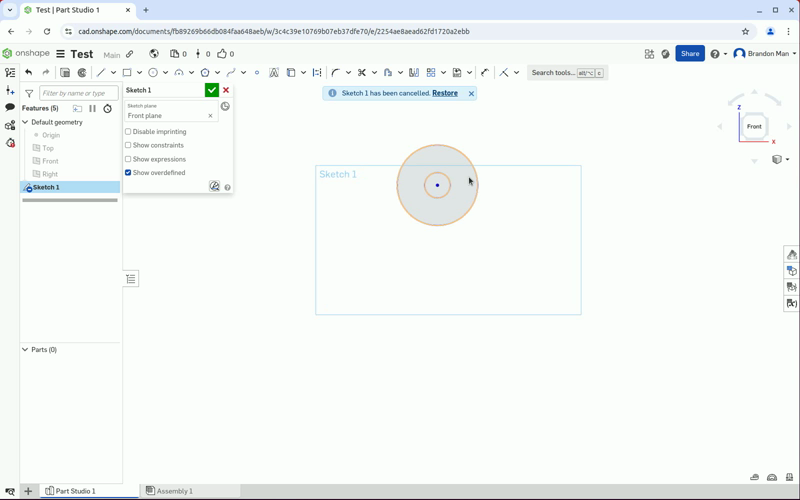
scroll(6)
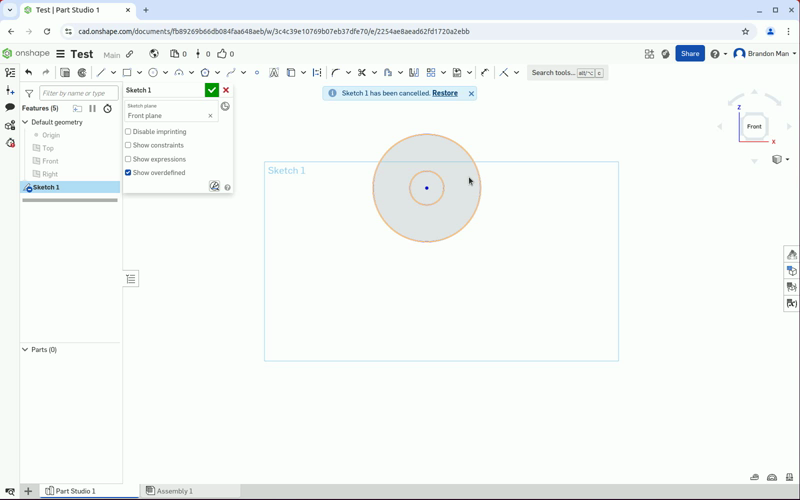
scroll(6)
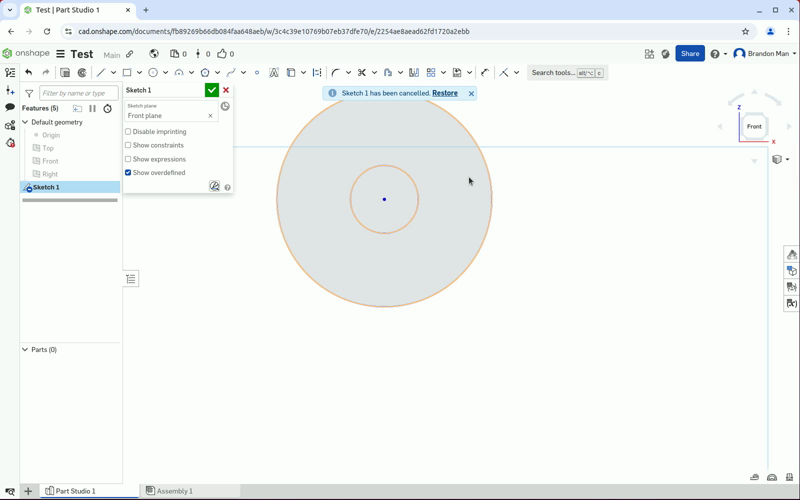
click(469, 176)
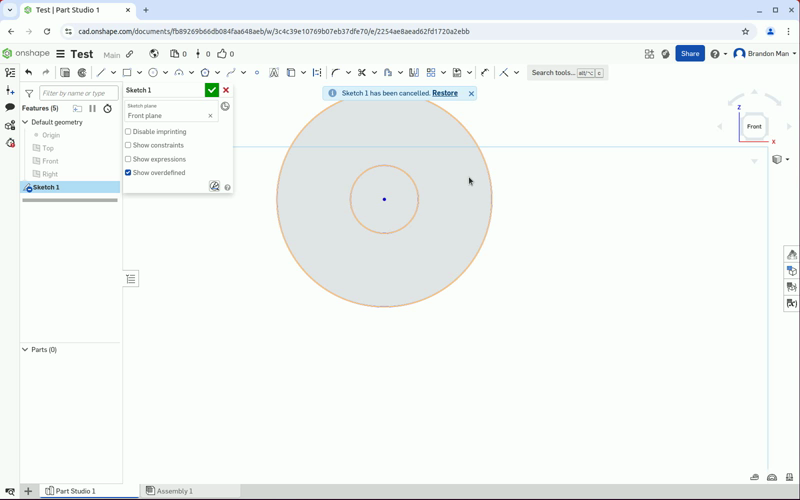
scroll(-6)
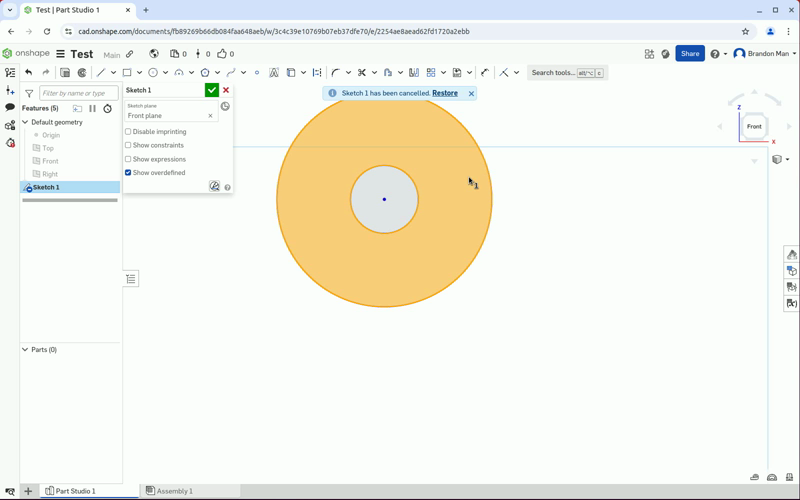
scroll(-6)
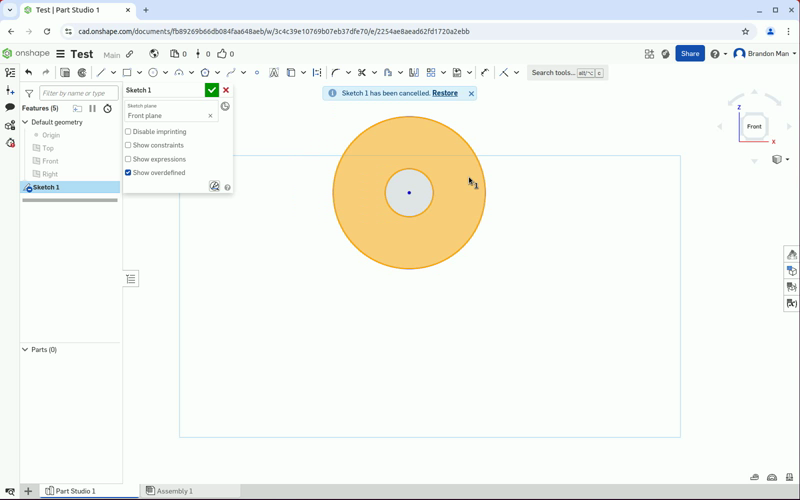
scroll(-6)
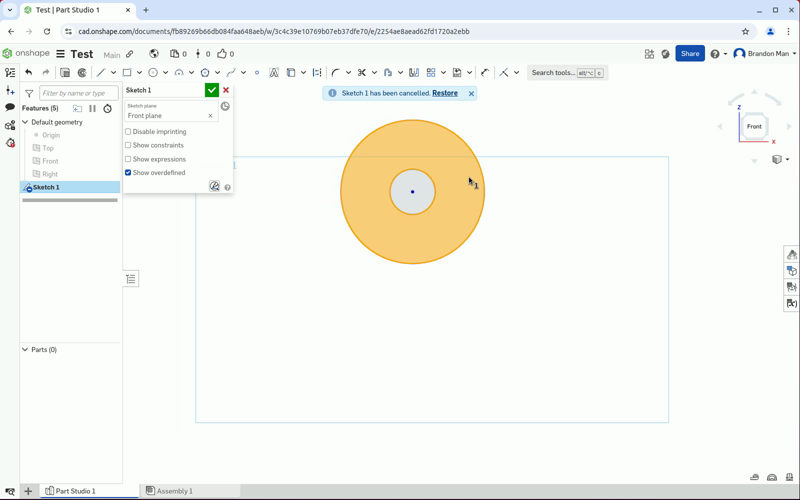
scroll(-6)
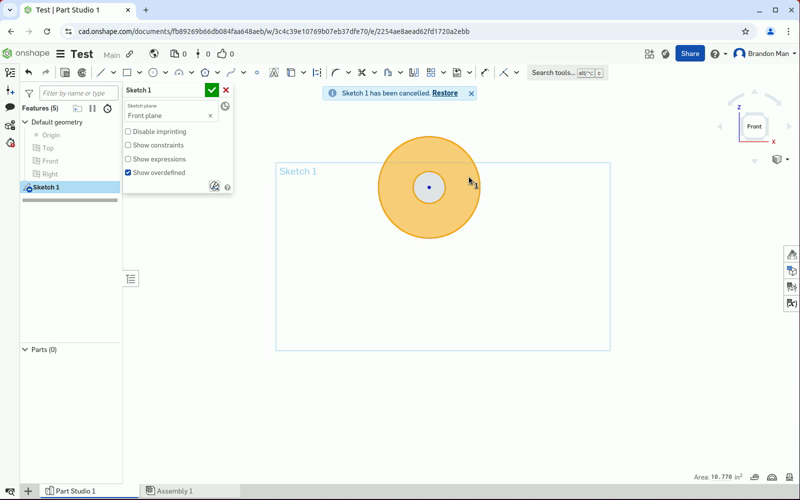
scroll(-6)
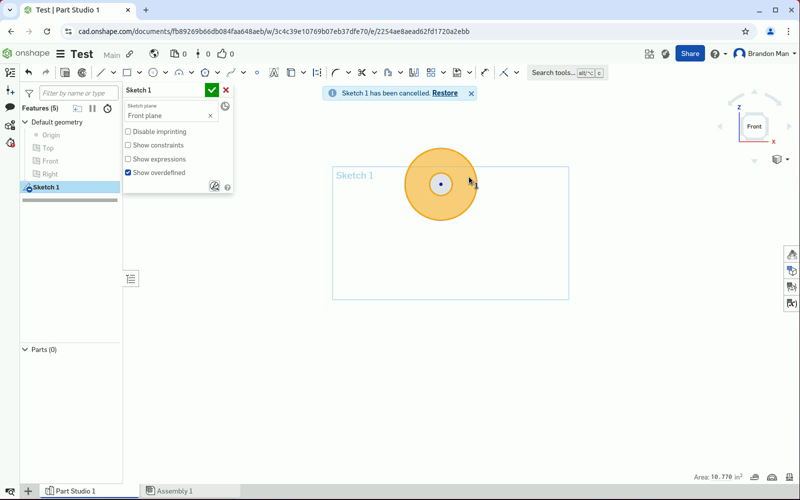
scroll(-6)
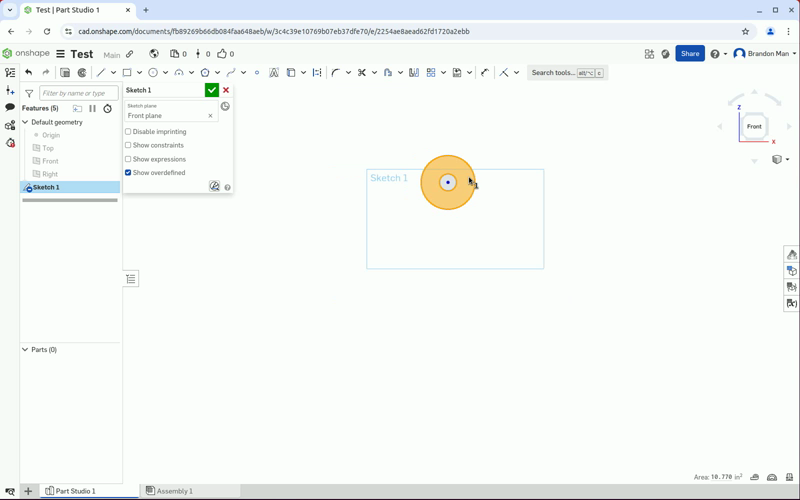
scroll(-6)
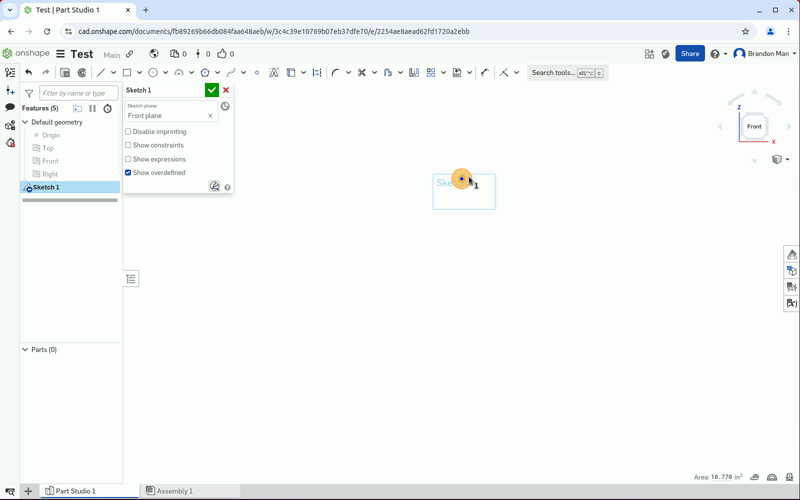
mouse_move(73, 352)
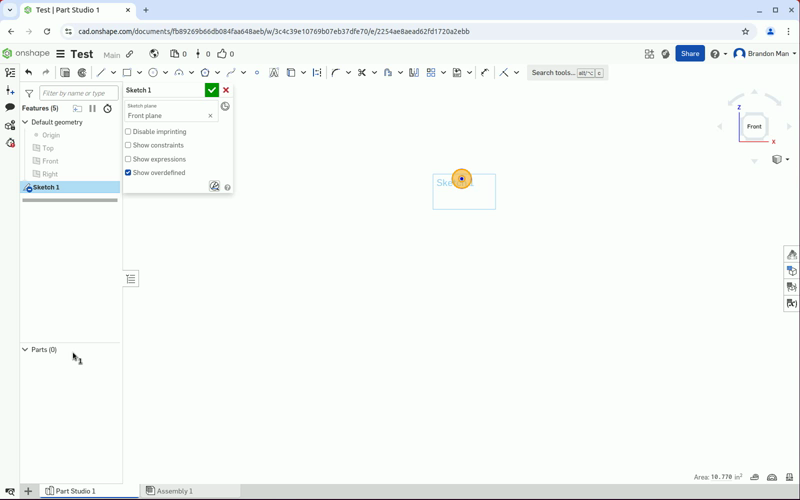
key(shift+y)
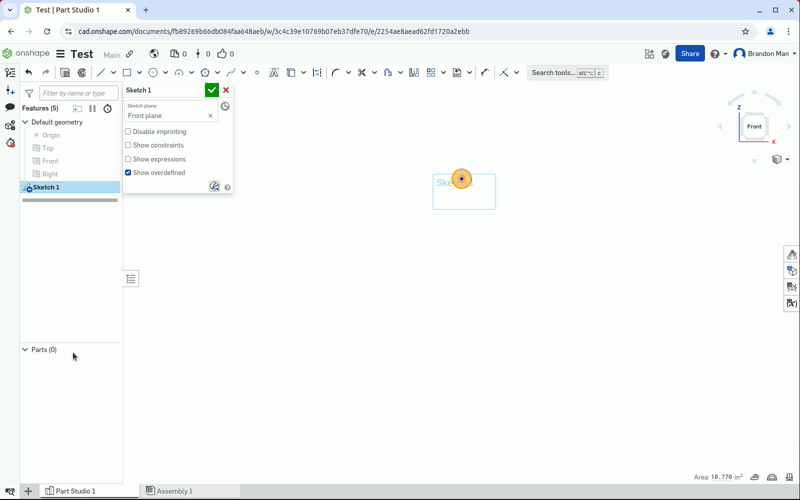
key(shift+e)
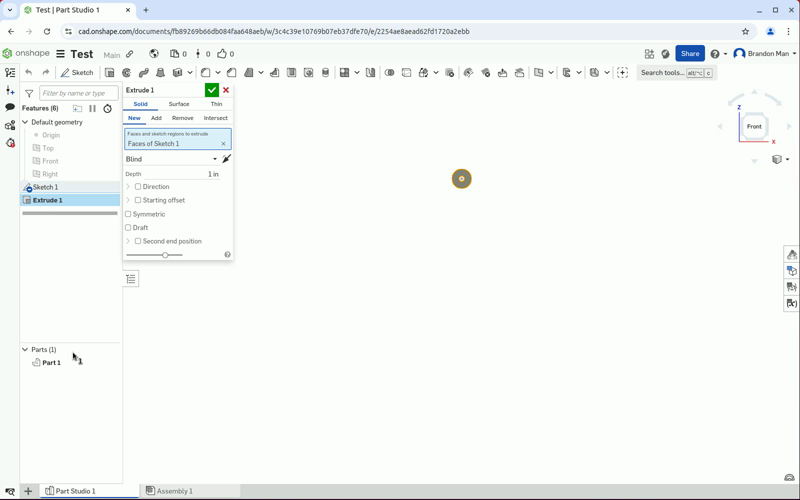
mouse_move(143, 106)
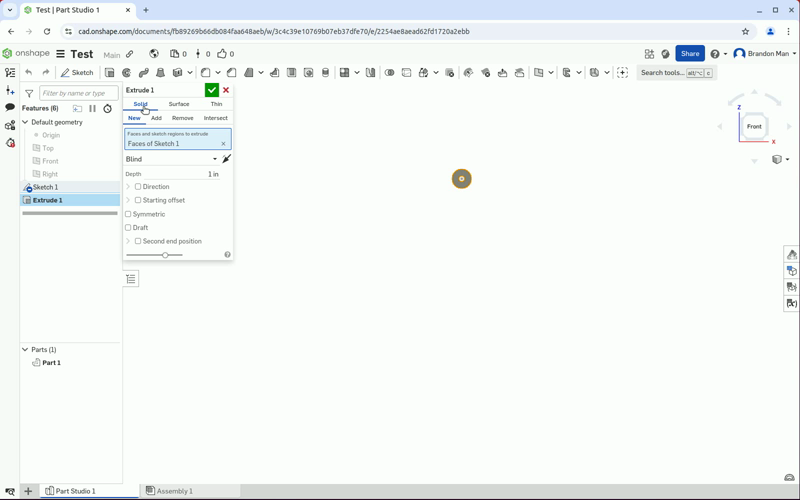
click(143, 106)
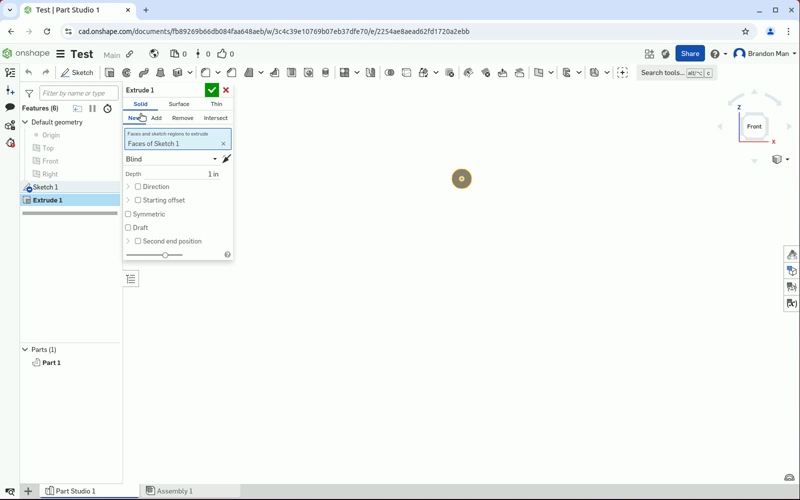
mouse_move(137, 120)
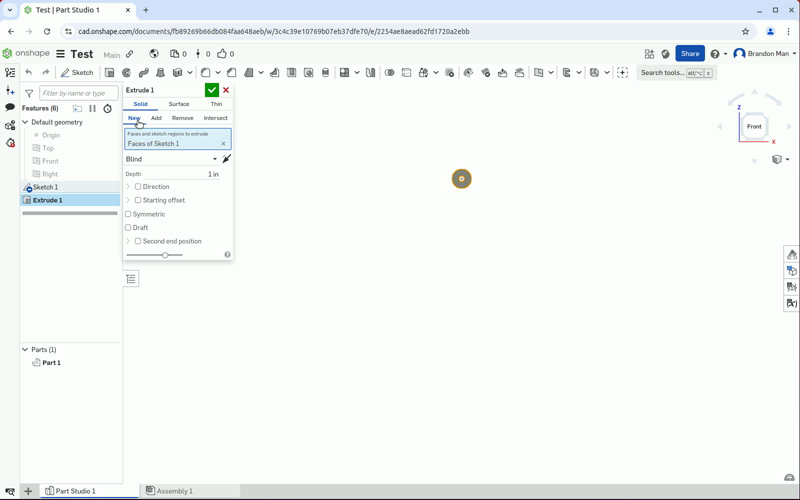
click(137, 120)
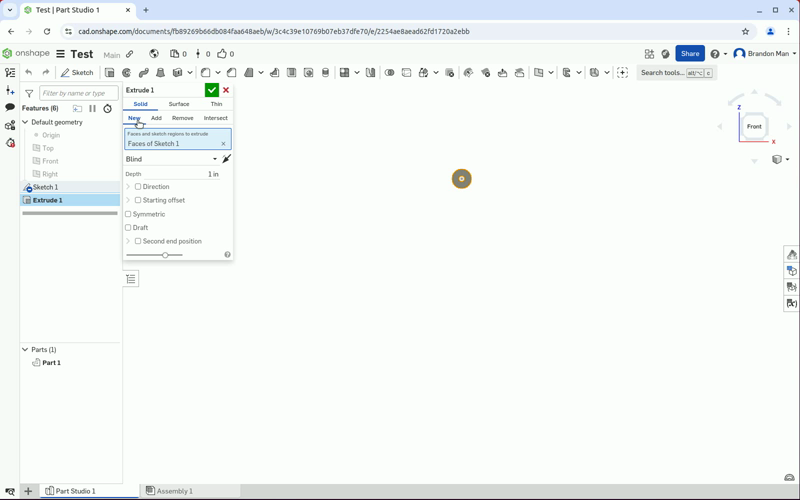
key(tab, 4)
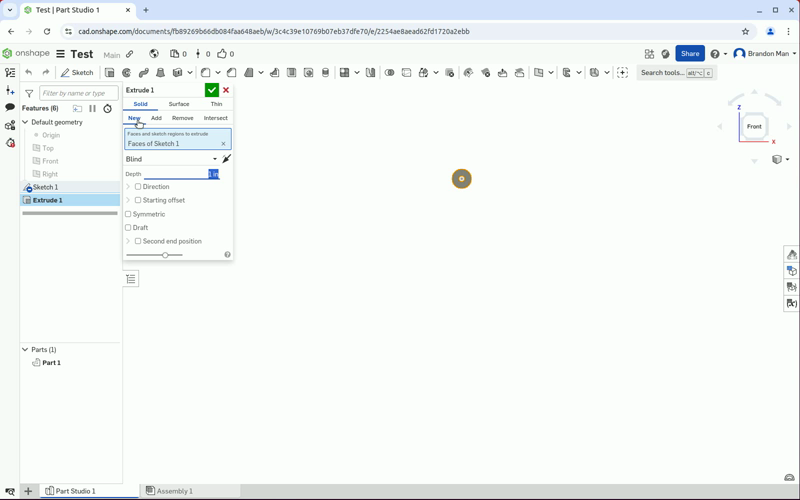
text(0.481)
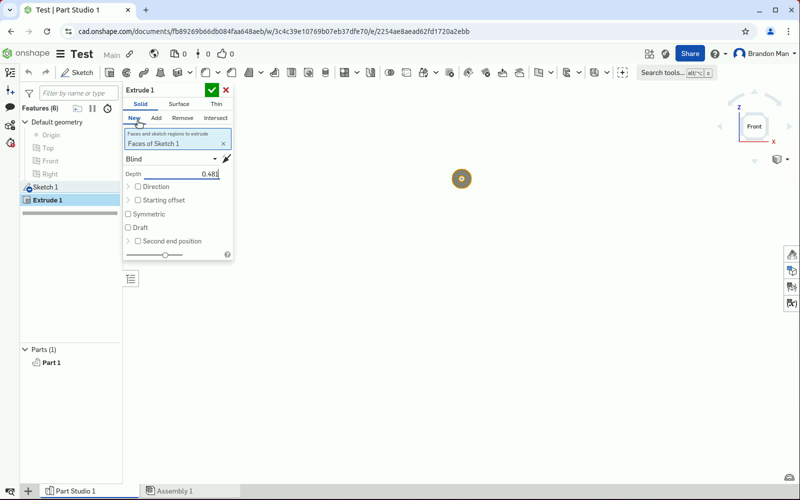
key(enter)
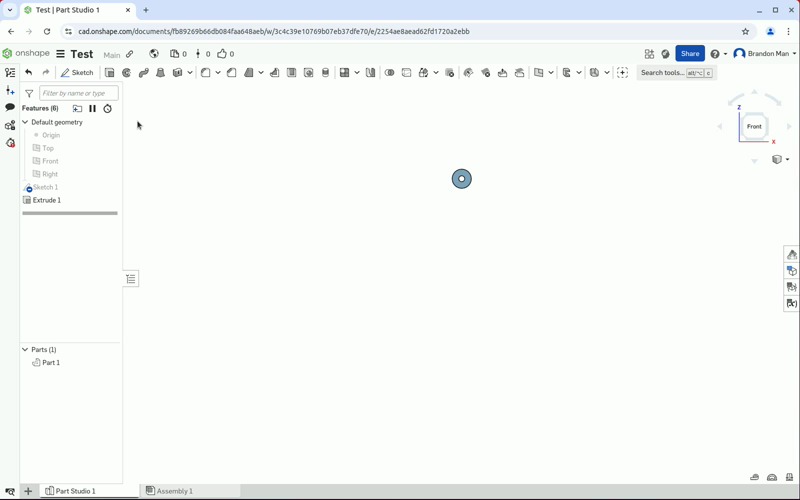
key(shift+h)
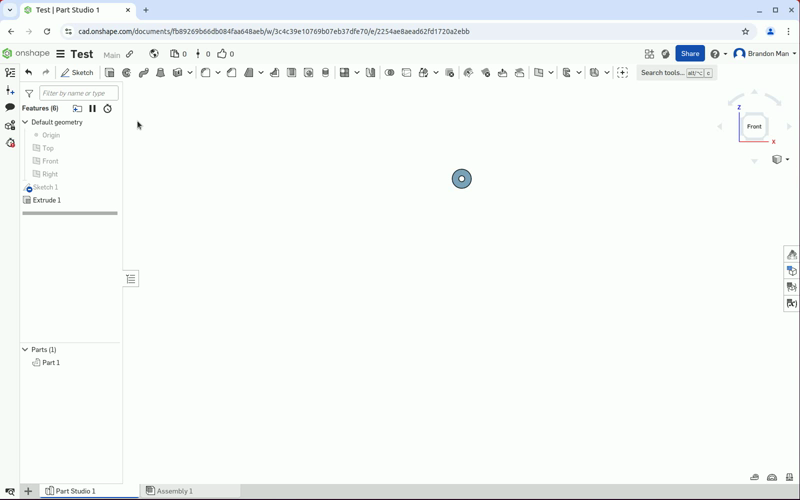
key(shift+h)
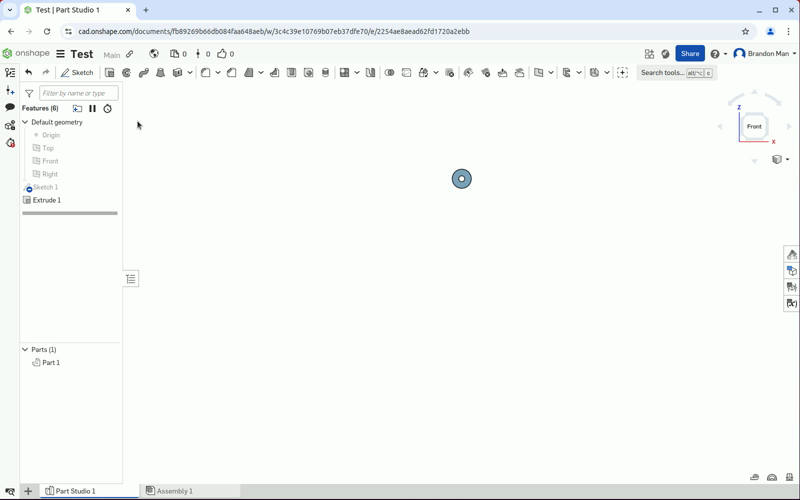
mouse_move(73, 189)
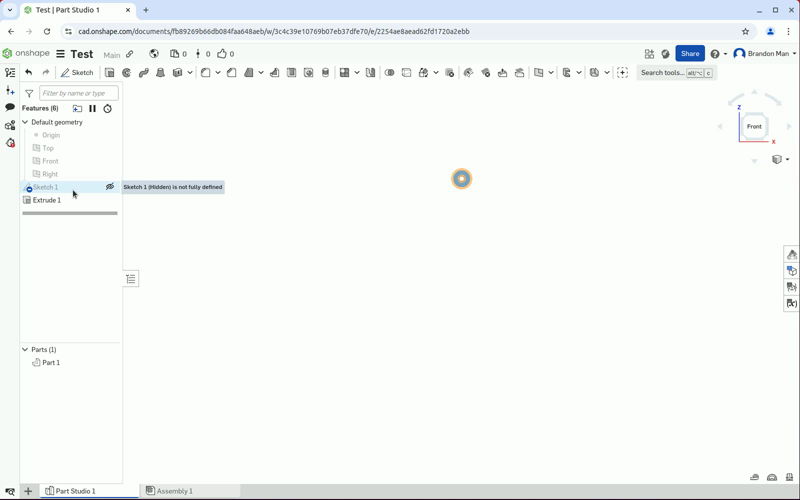
click(73, 189)
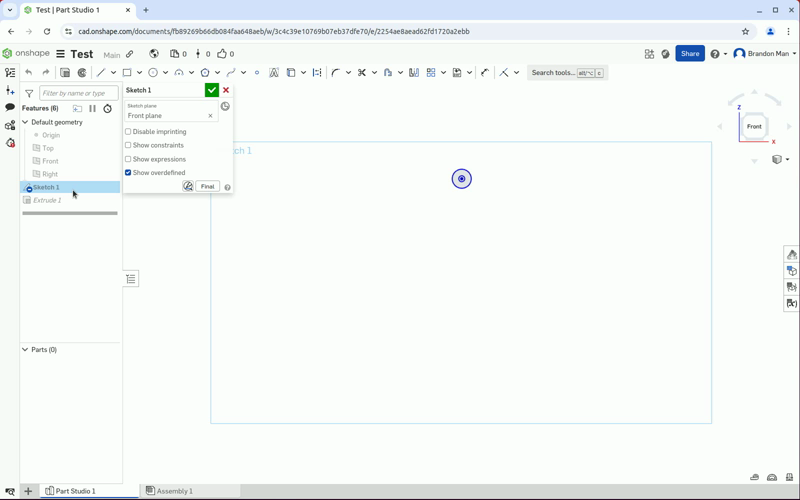
mouse_move(229, 92)
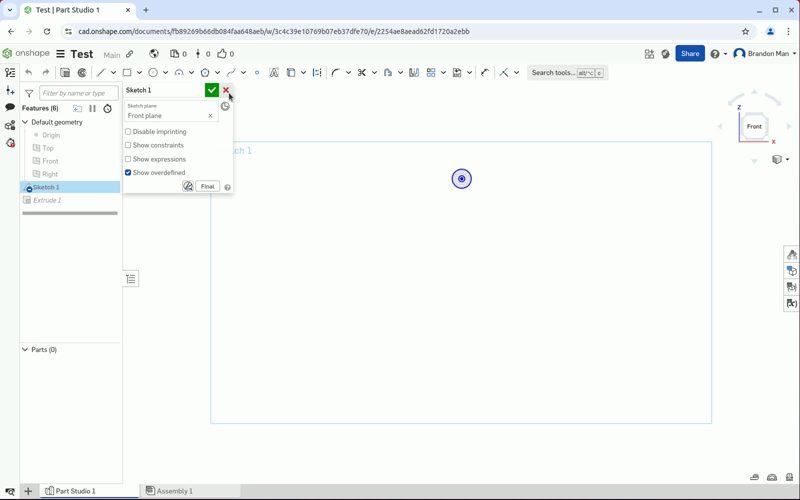
click(229, 92)
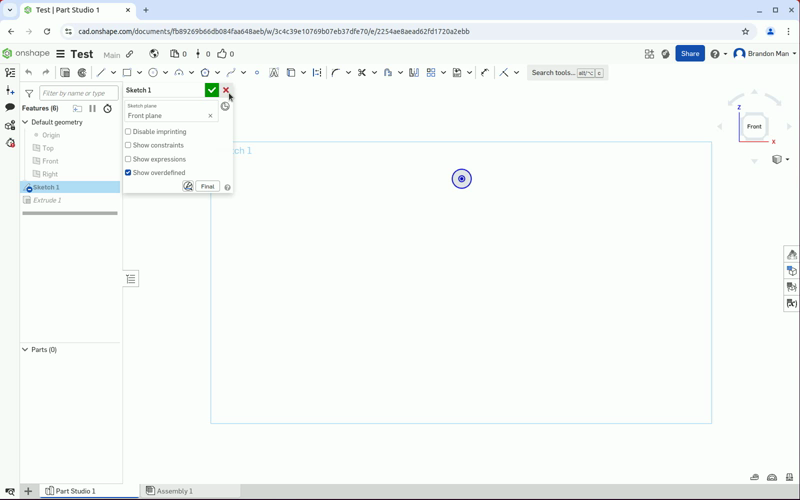
key(shift+s)
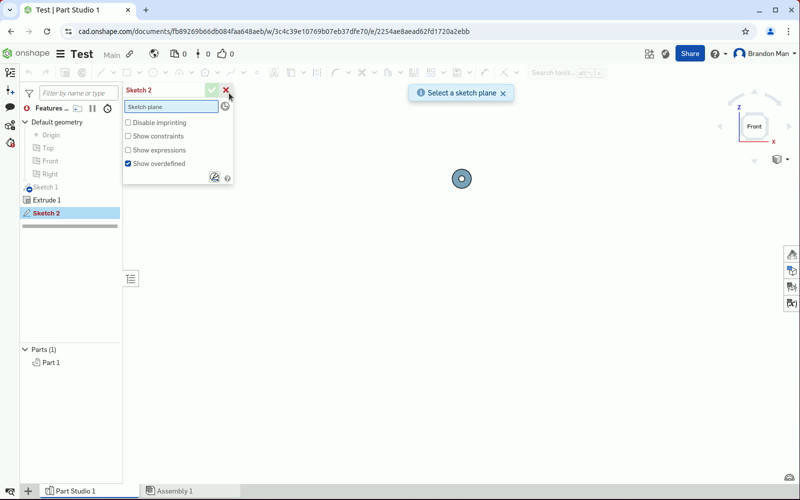
mouse_move(73, 163)
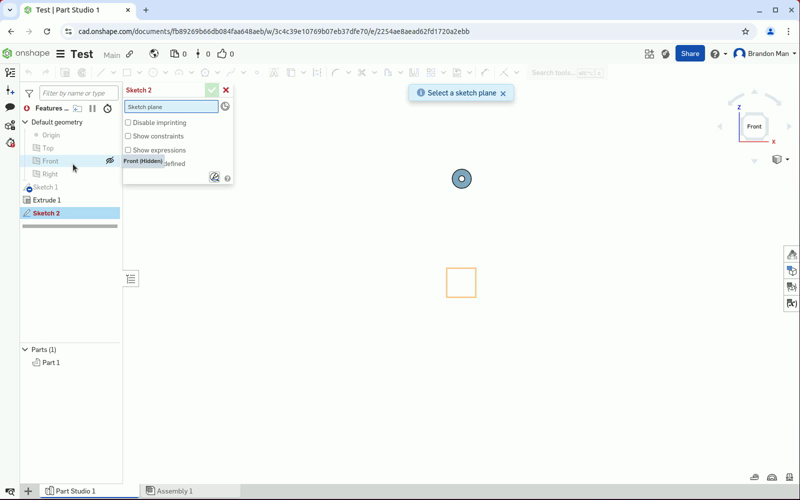
click(73, 163)
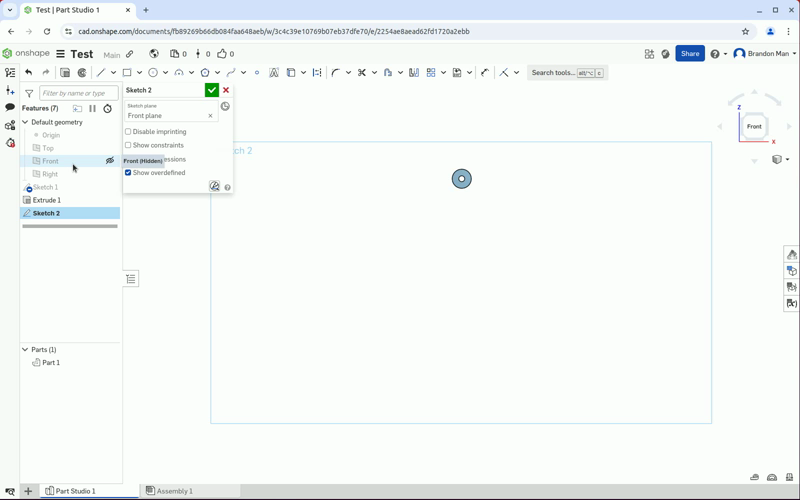
mouse_move(73, 352)
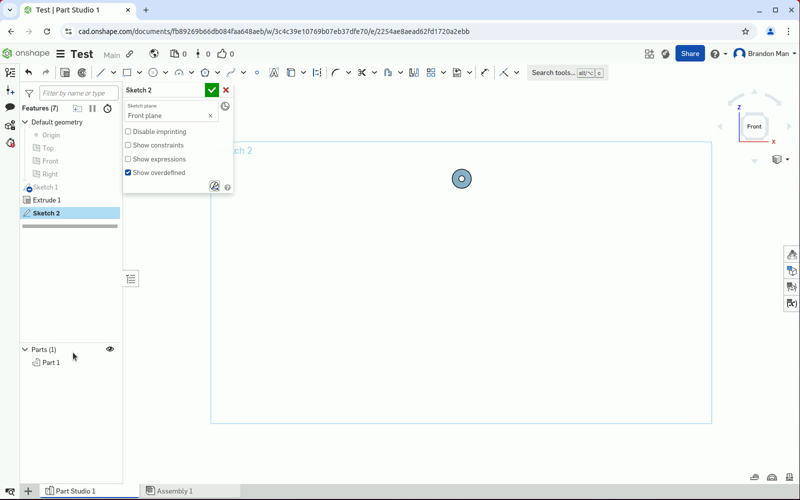
key(y)
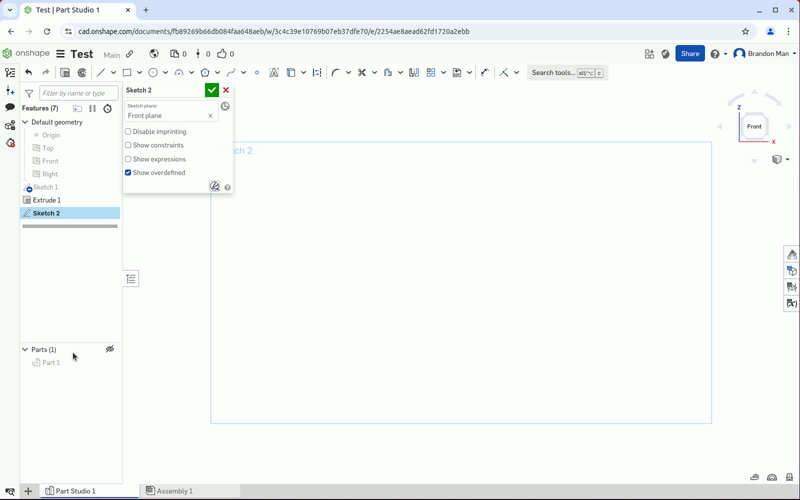
key(c)
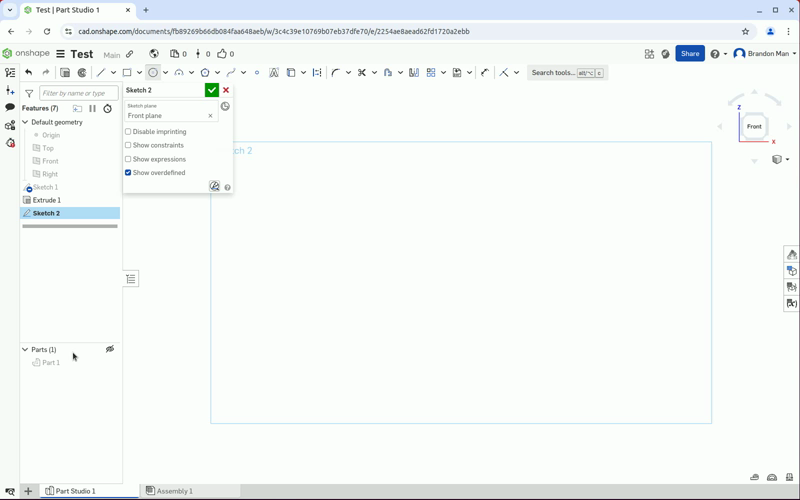
key_down(shift)
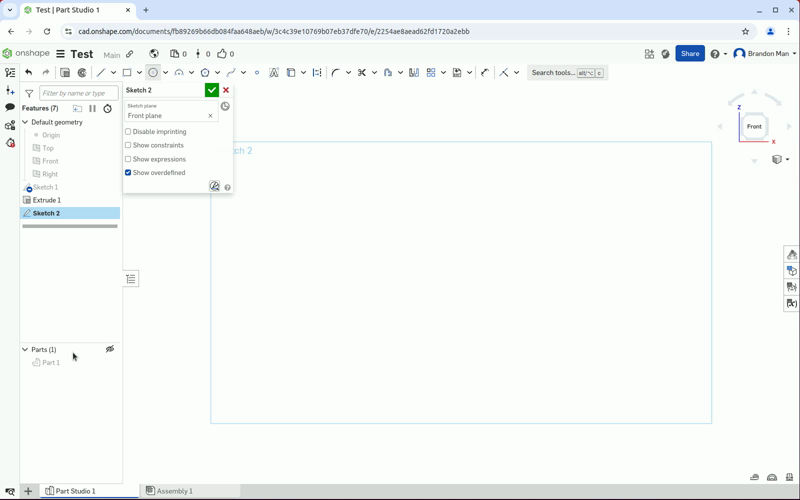
mouse_move(461, 282)
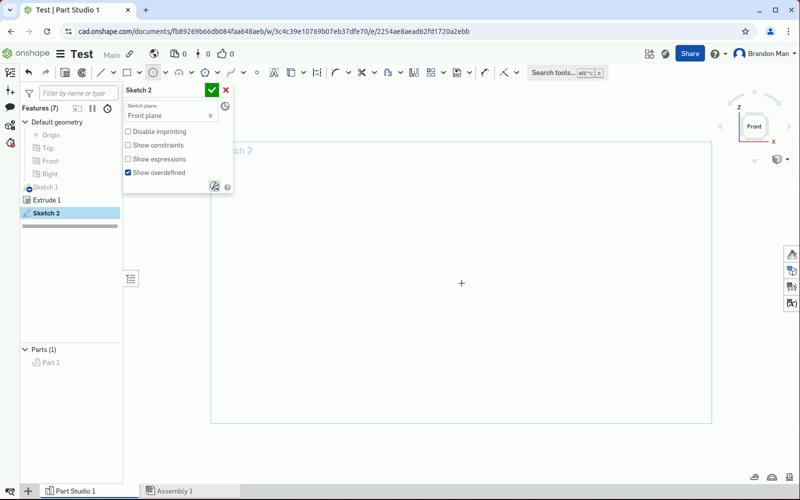
click(461, 282)
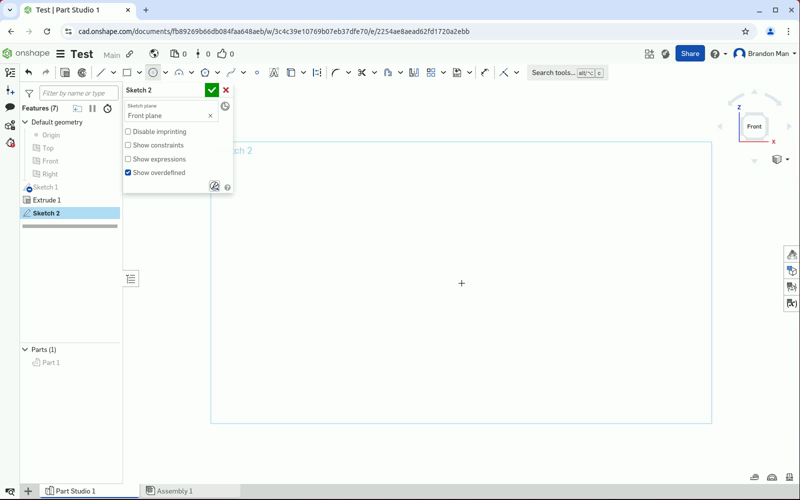
key_up(shift)
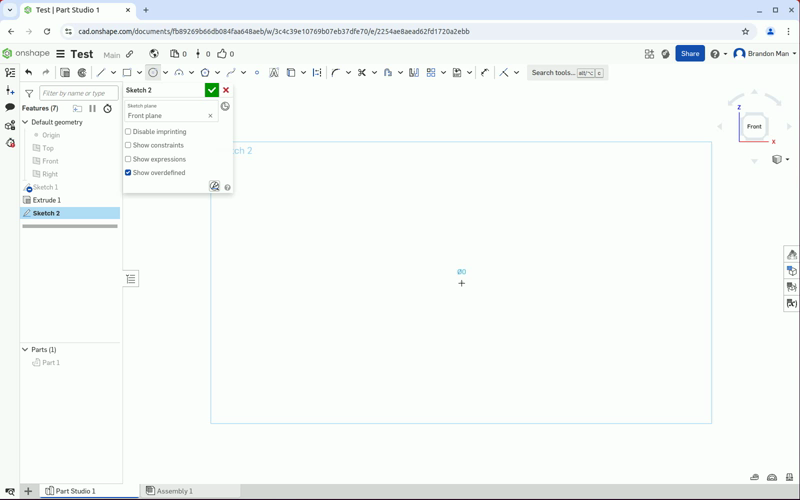
mouse_move(471, 282)
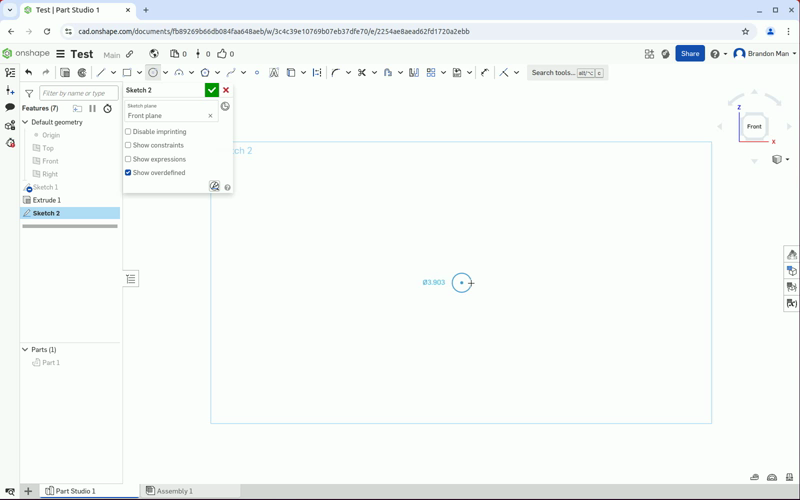
click(471, 282)
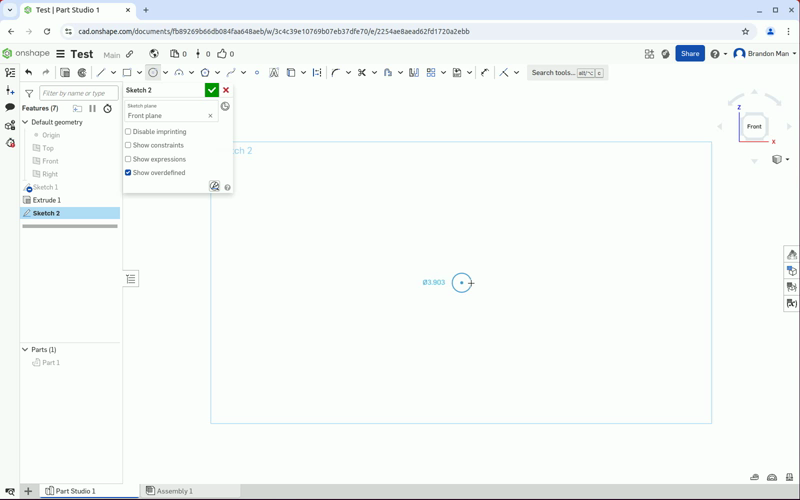
key(esc)
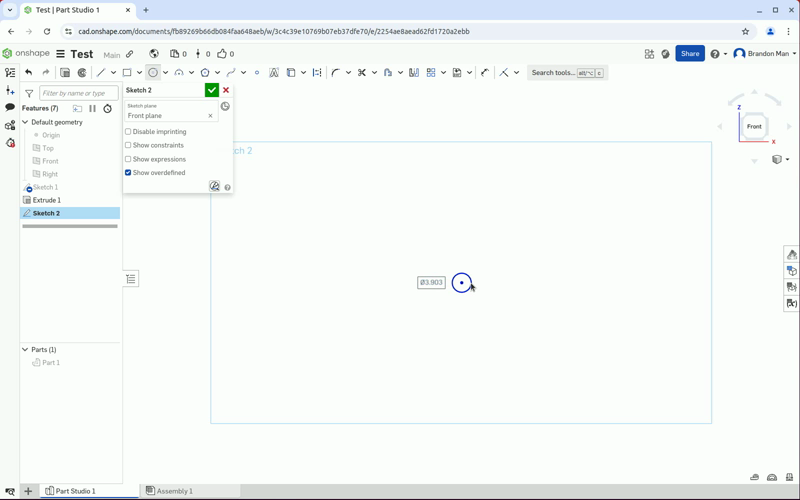
key(c)
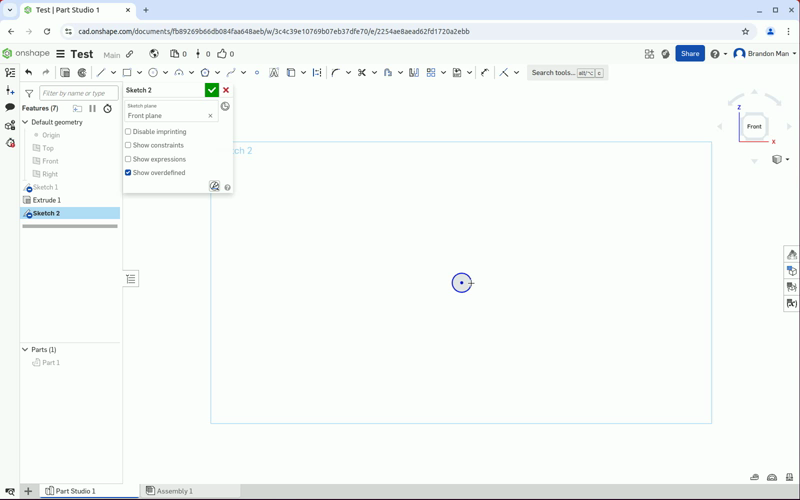
key_down(shift)
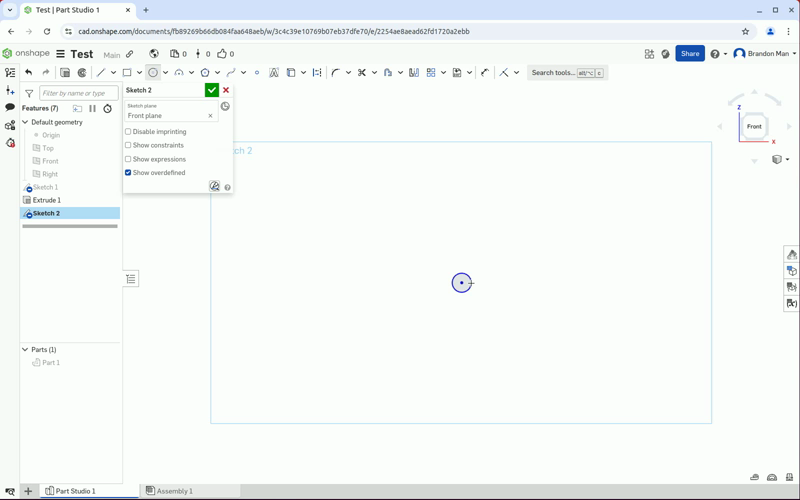
mouse_move(461, 282)
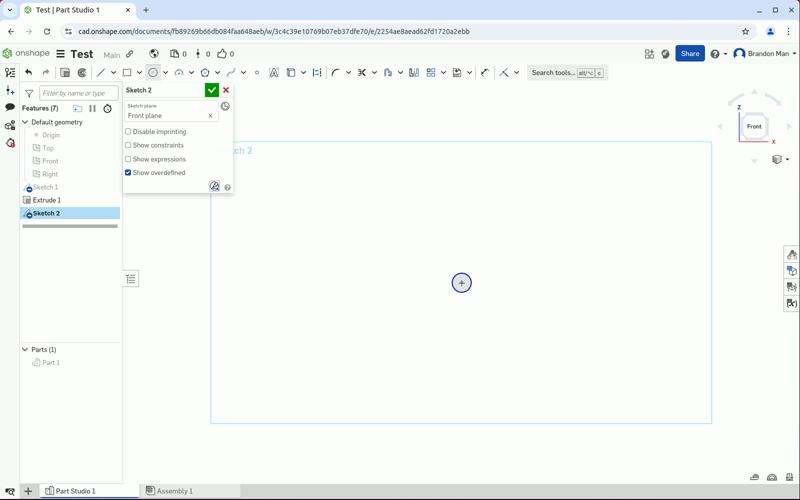
click(461, 282)
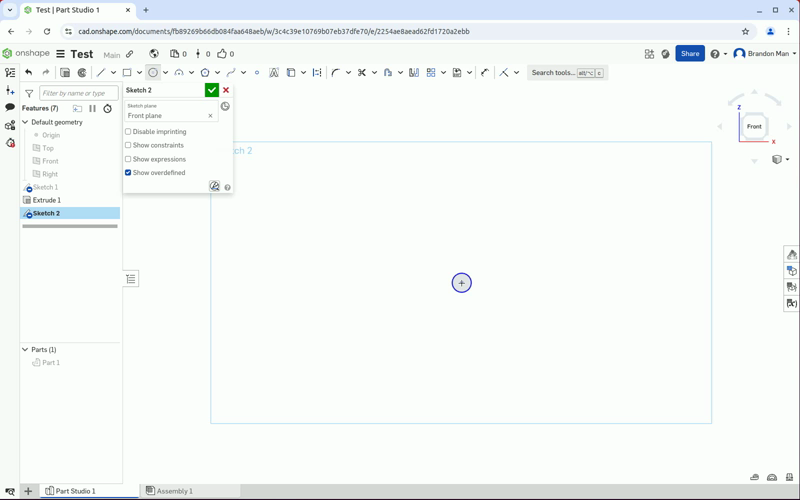
key_up(shift)
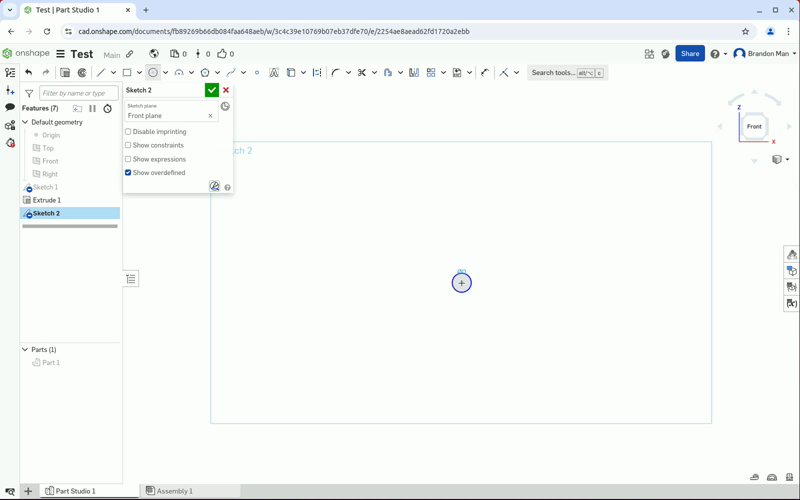
mouse_move(464, 282)
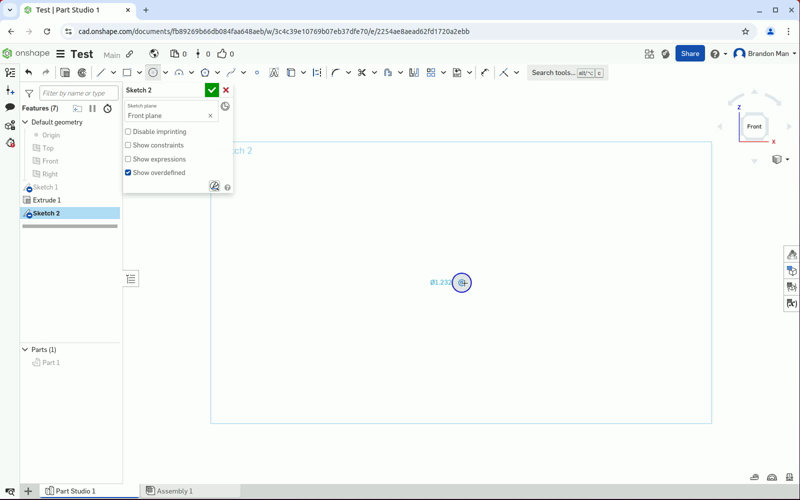
scroll(6)
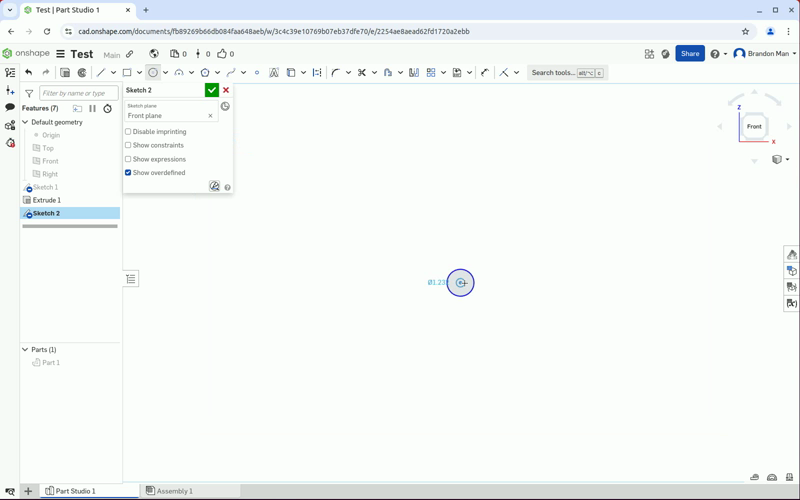
scroll(6)
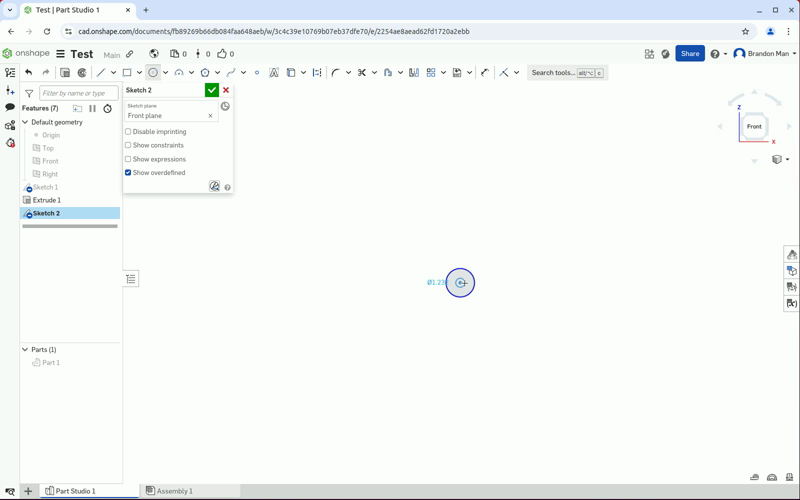
scroll(6)
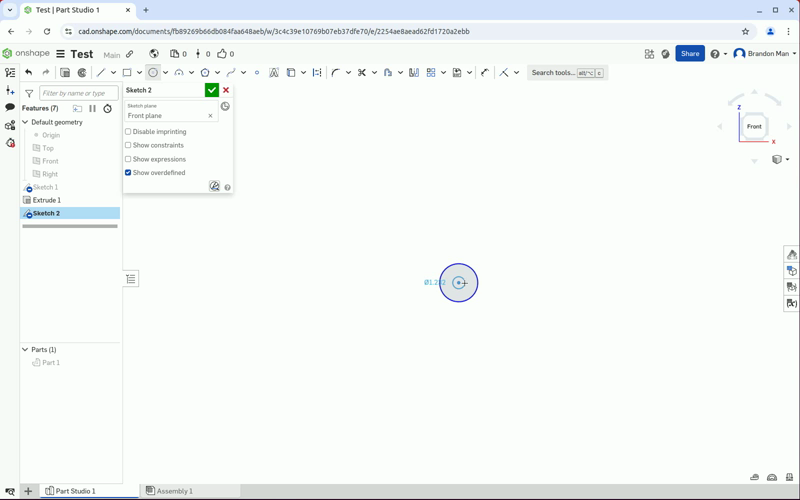
scroll(6)
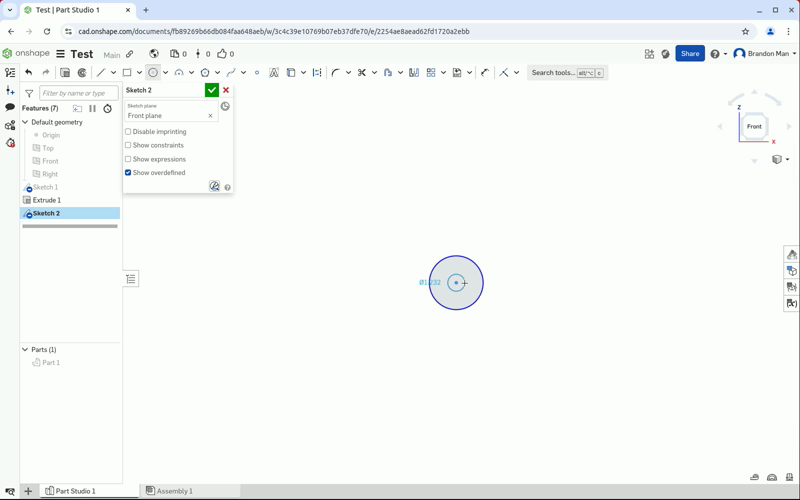
scroll(6)
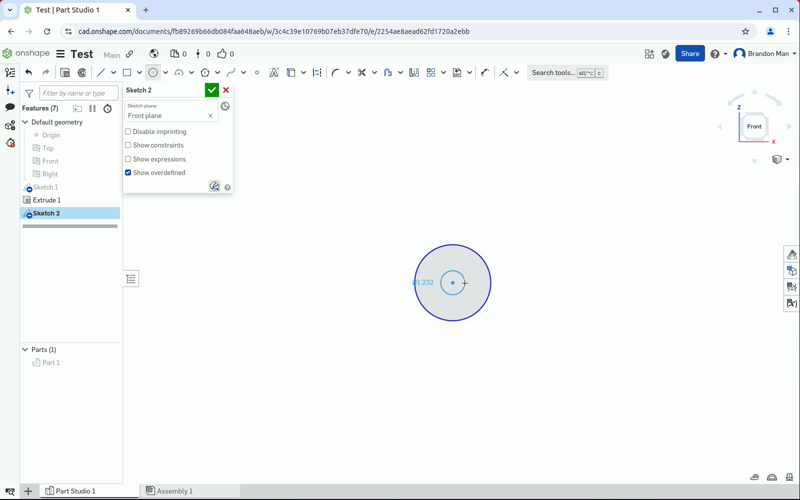
scroll(6)
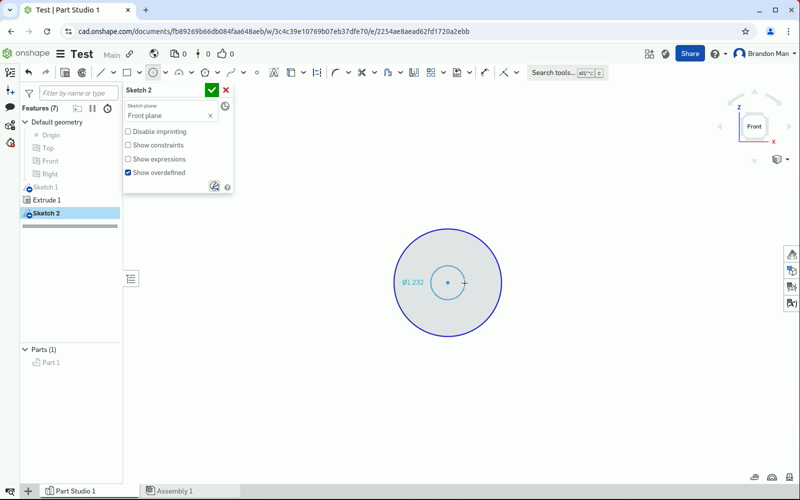
scroll(6)
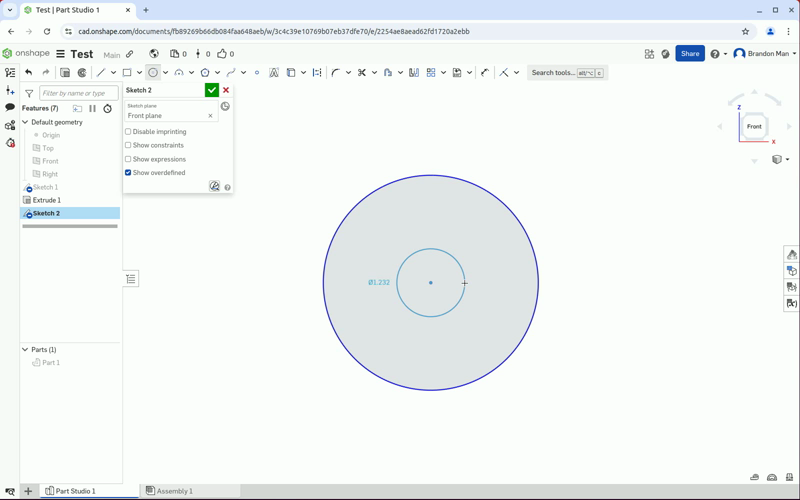
click(464, 282)
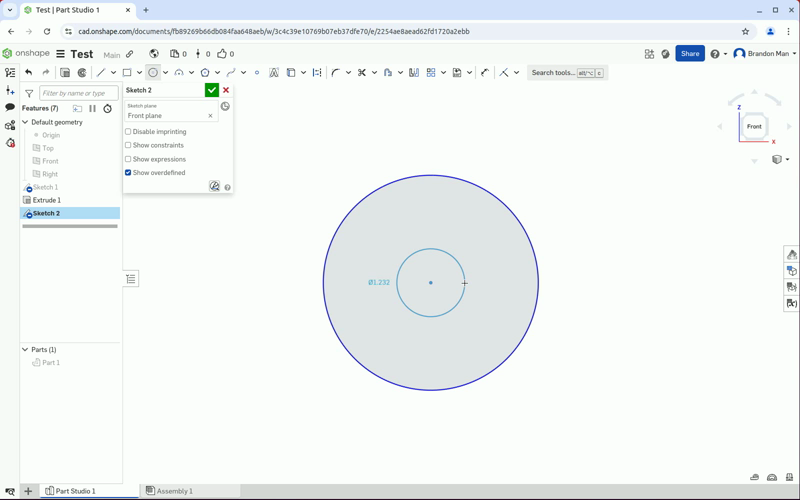
scroll(-6)
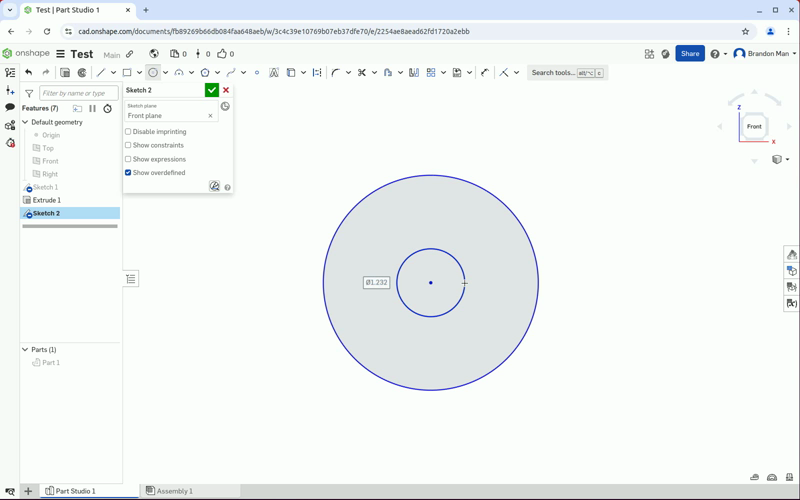
scroll(-6)
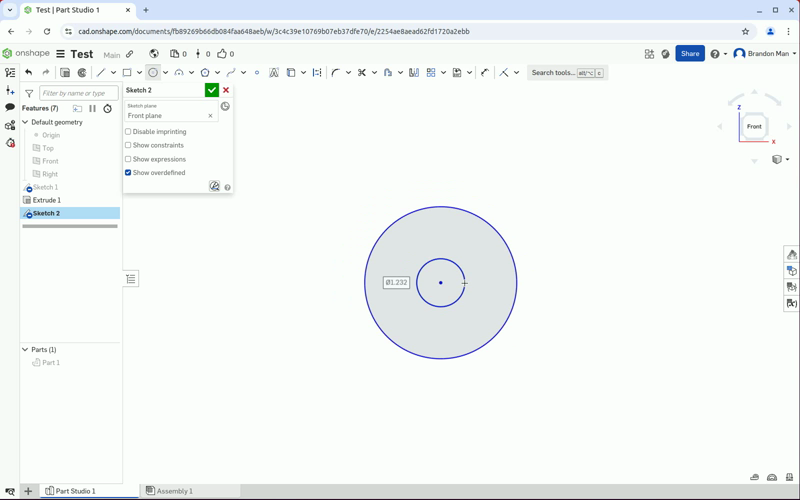
scroll(-6)
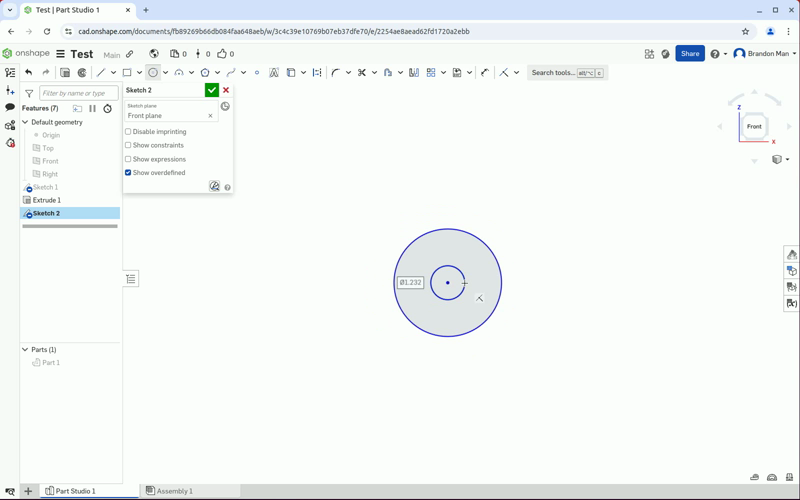
scroll(-6)
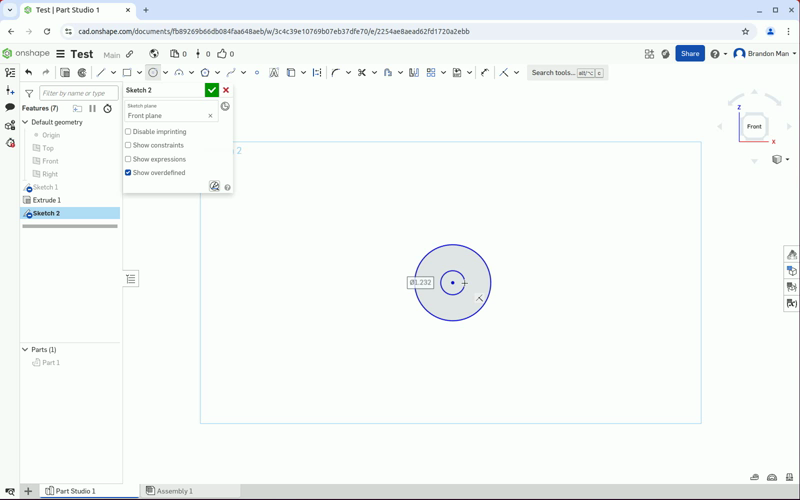
scroll(-6)
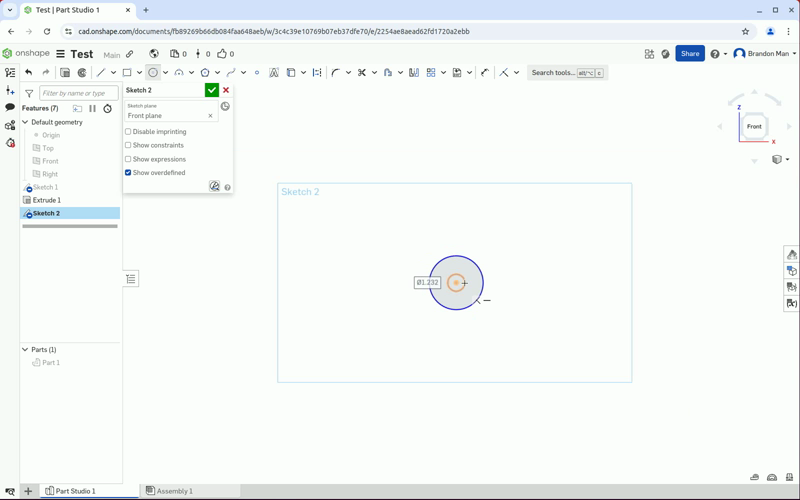
scroll(-6)
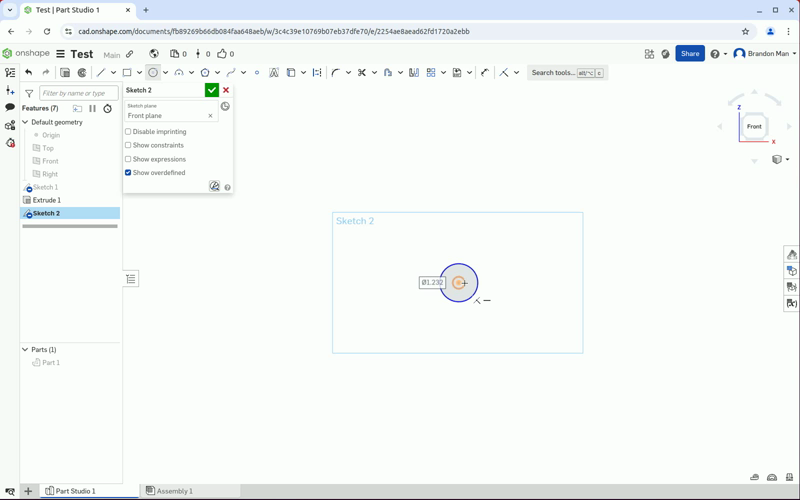
scroll(-6)
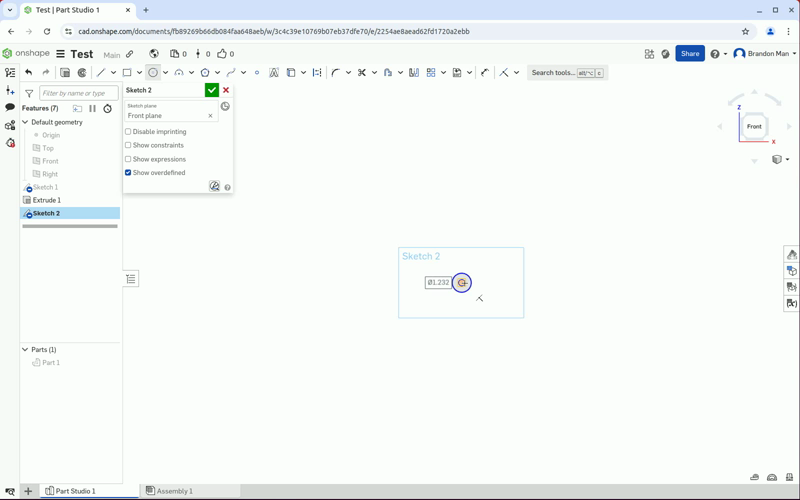
key(esc)
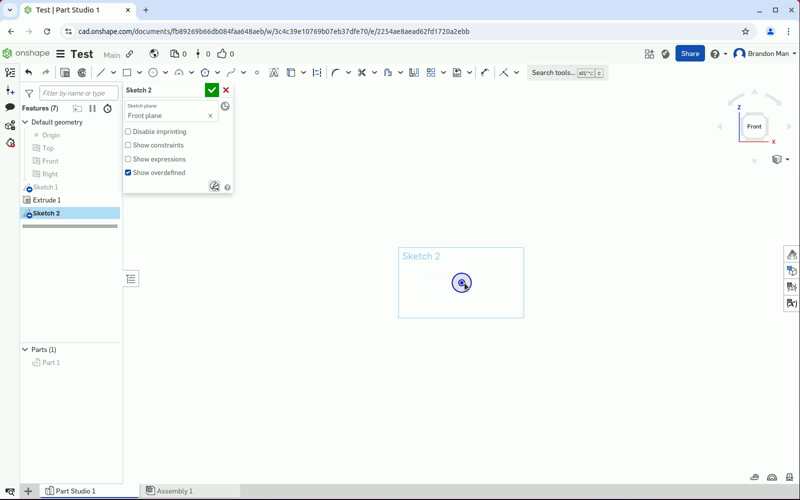
mouse_move(453, 283)
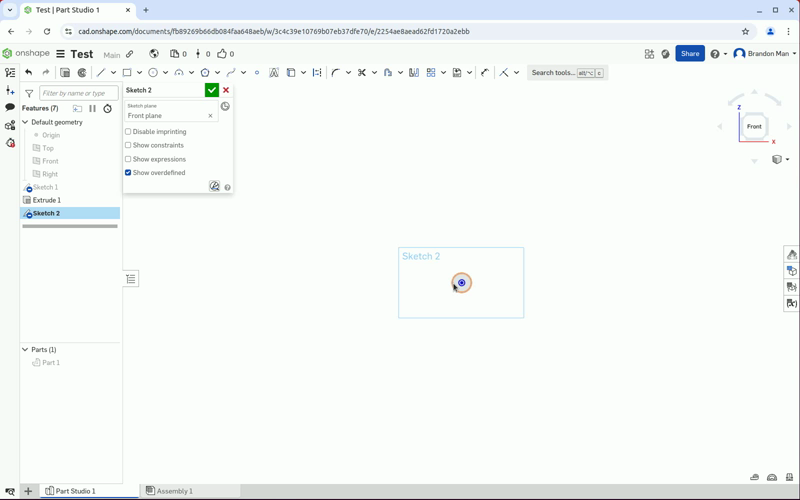
scroll(6)
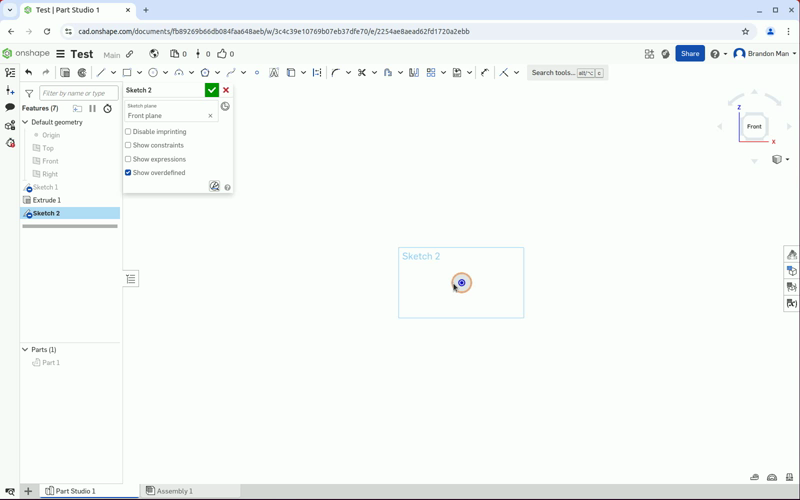
scroll(6)
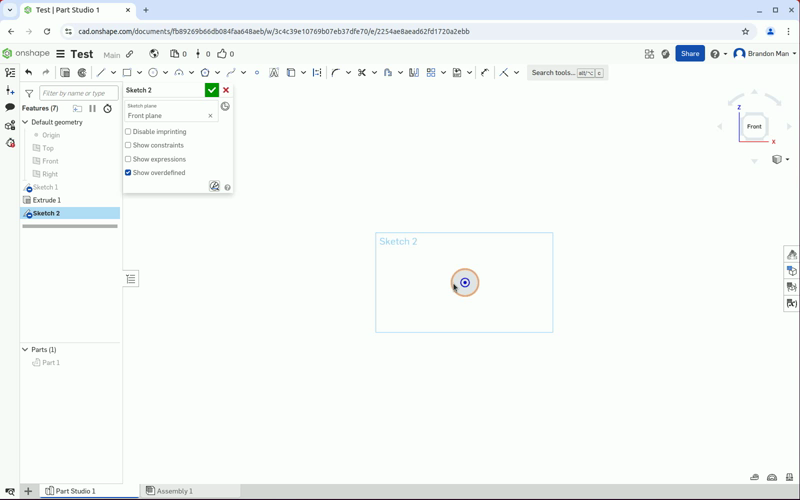
scroll(6)
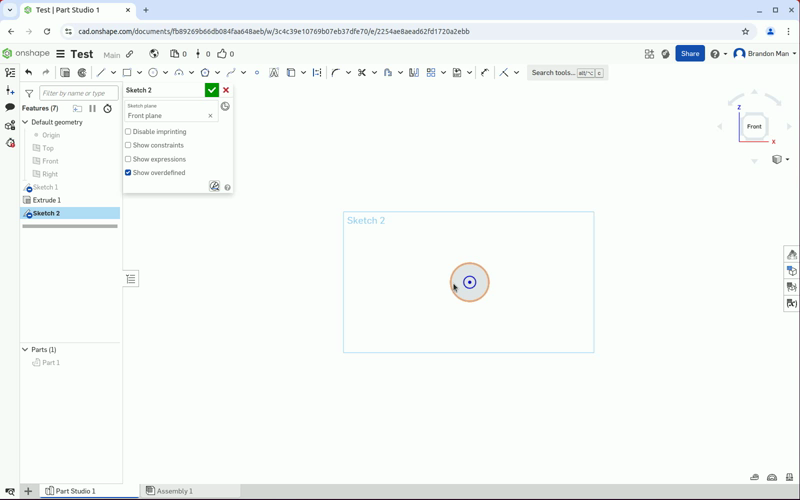
scroll(6)
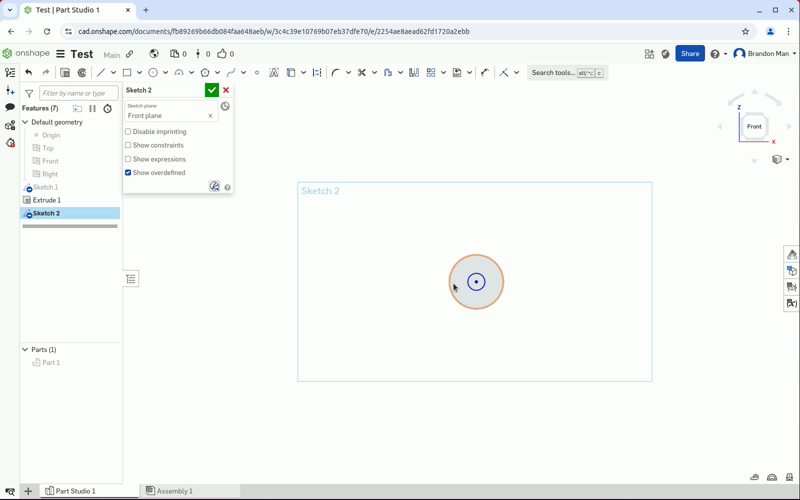
scroll(6)
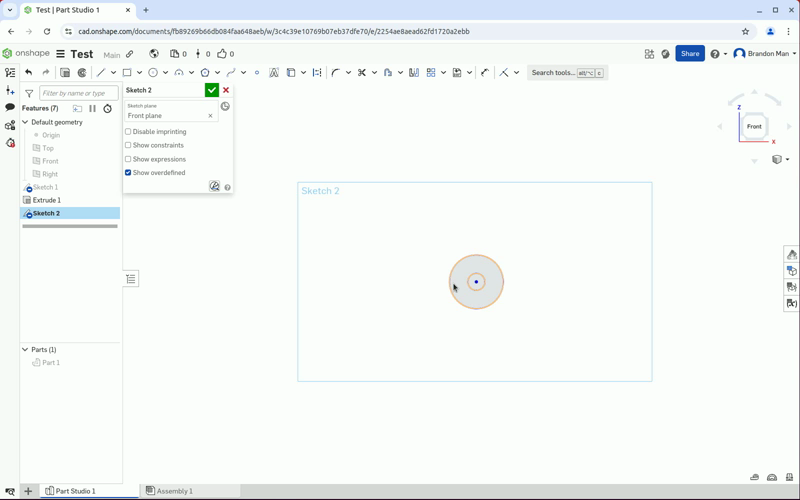
scroll(6)
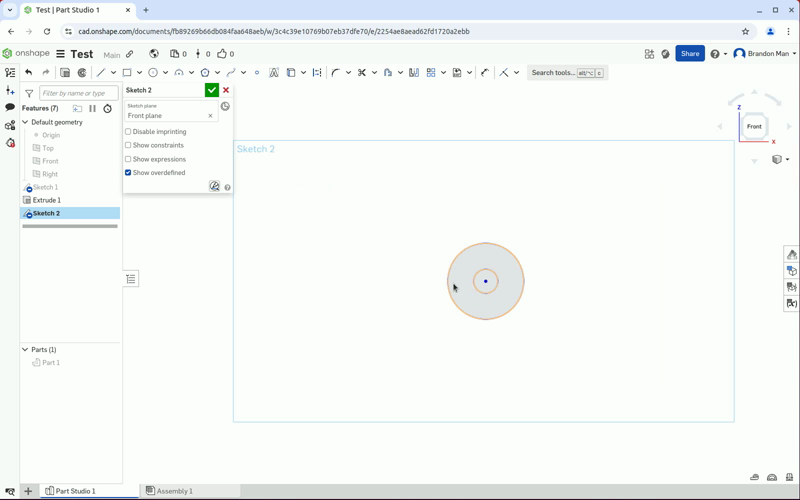
scroll(6)
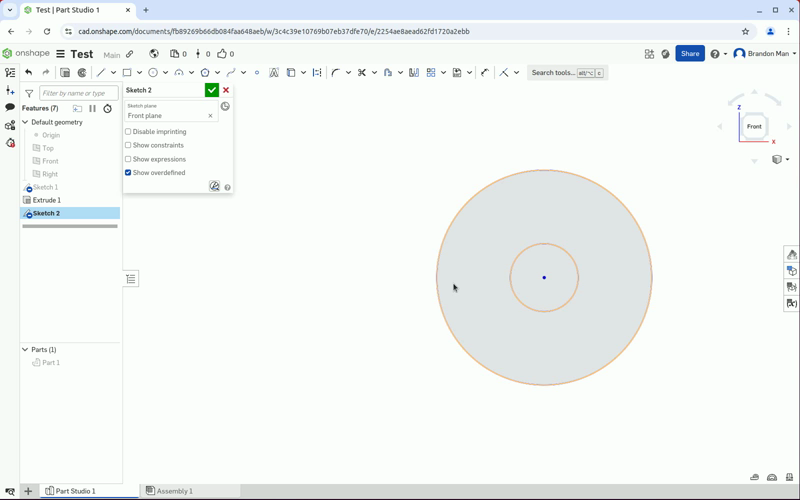
click(453, 283)
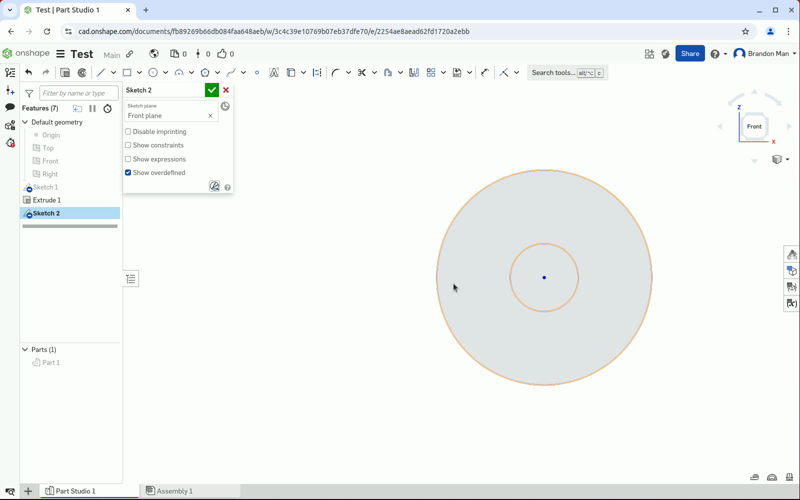
scroll(-6)
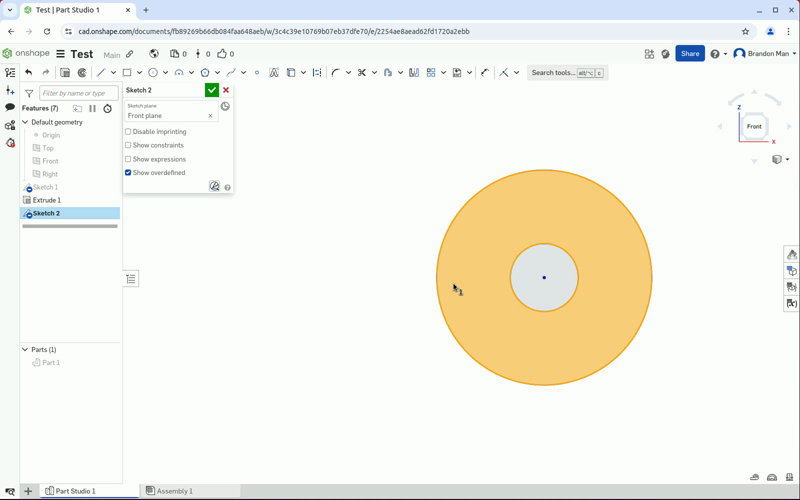
scroll(-6)
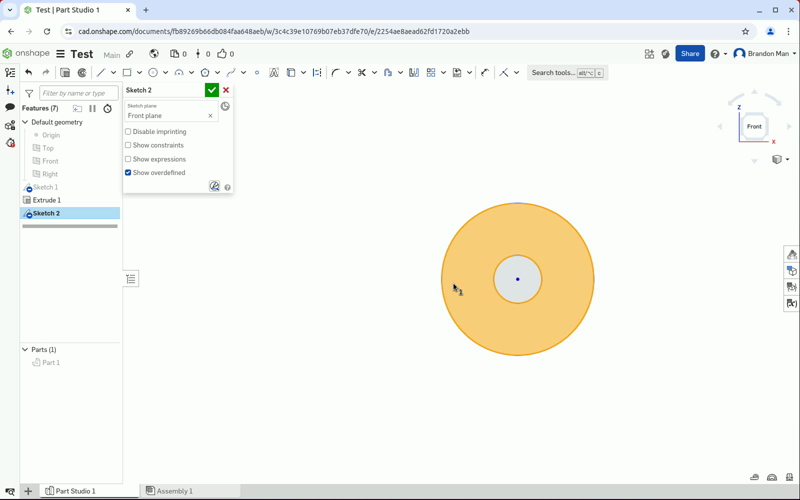
scroll(-6)
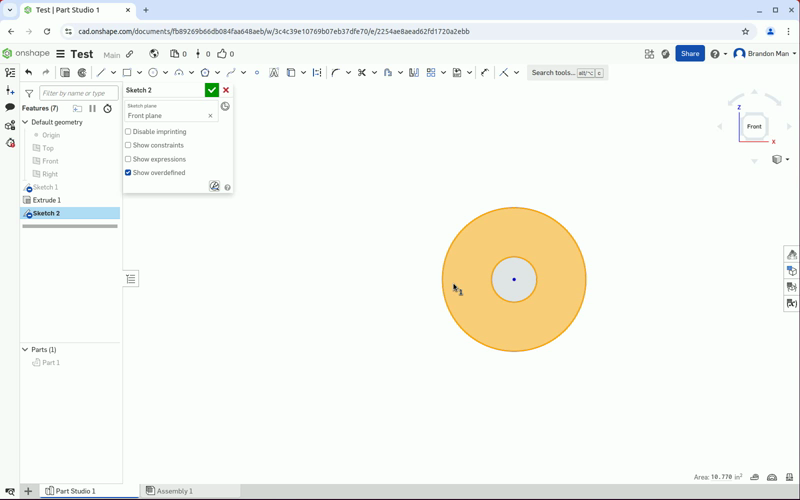
scroll(-6)
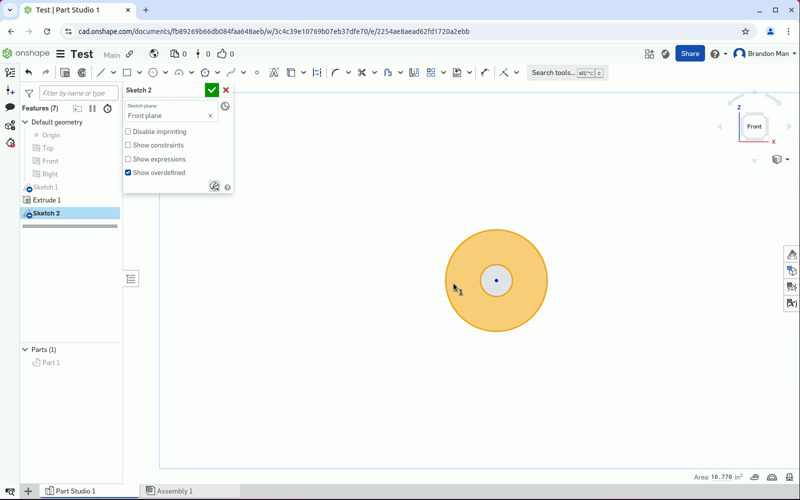
scroll(-6)
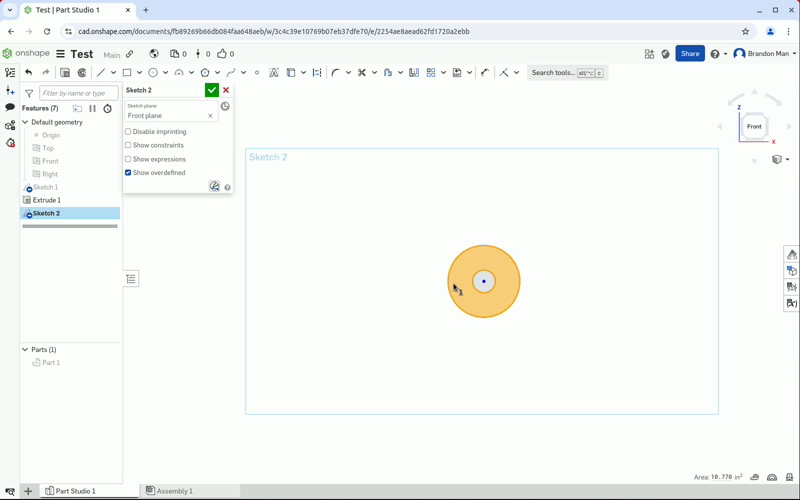
scroll(-6)
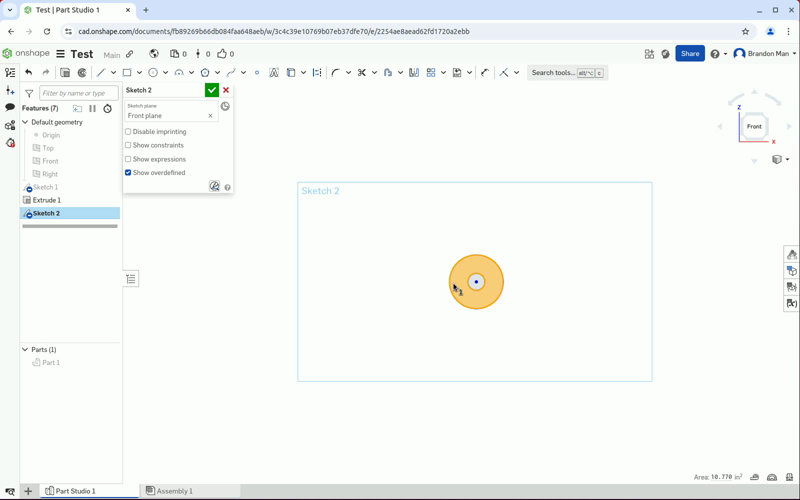
scroll(-6)
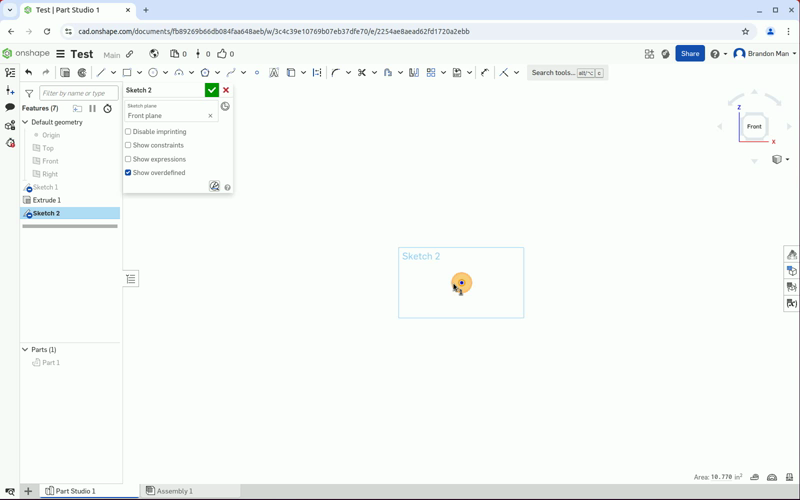
mouse_move(73, 352)
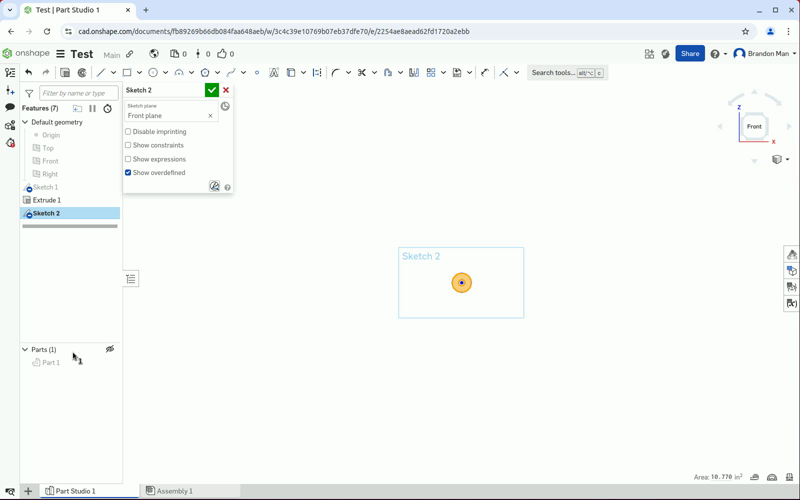
key(shift+y)
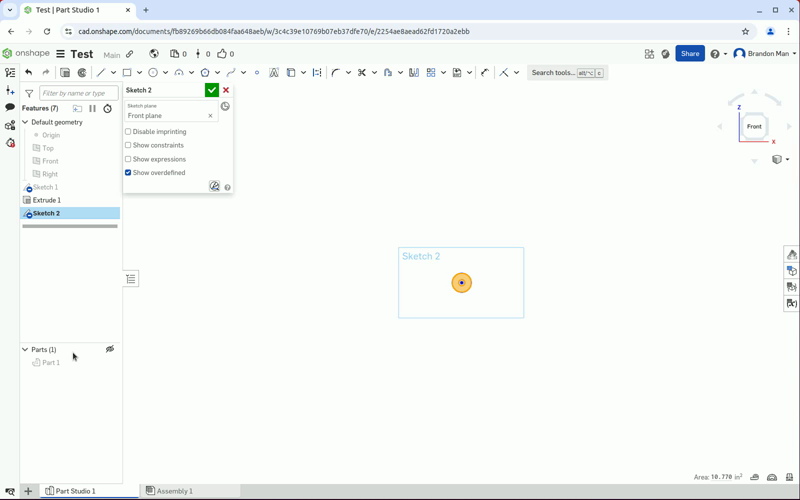
key(shift+e)
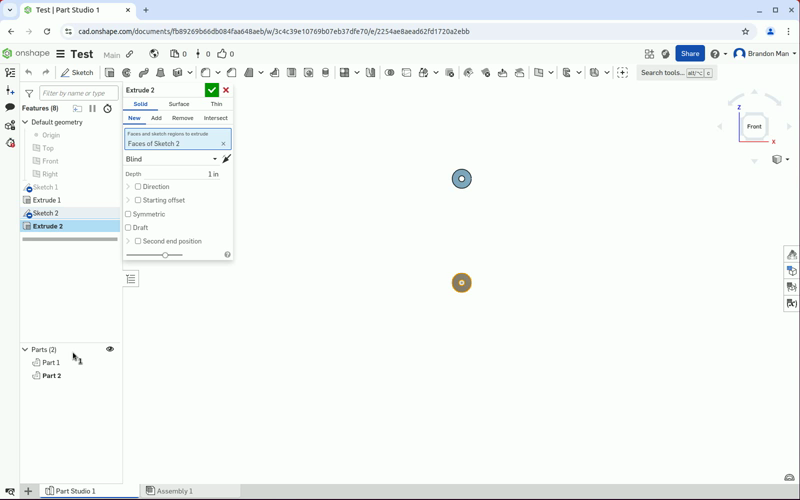
mouse_move(143, 106)
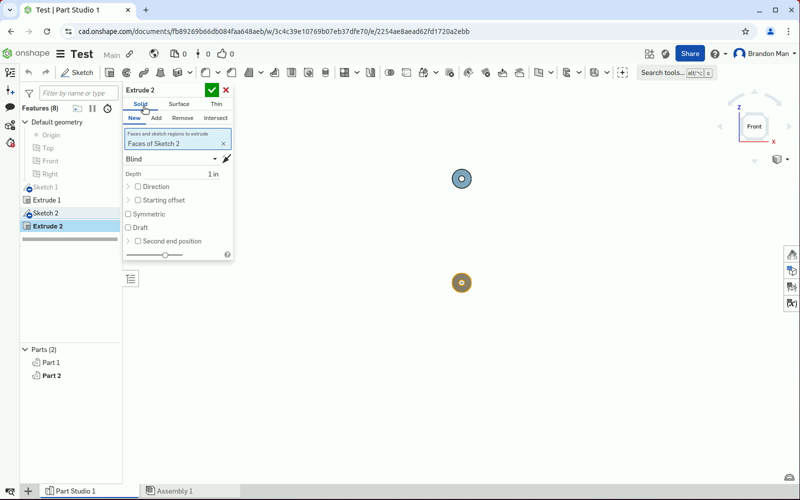
click(143, 106)
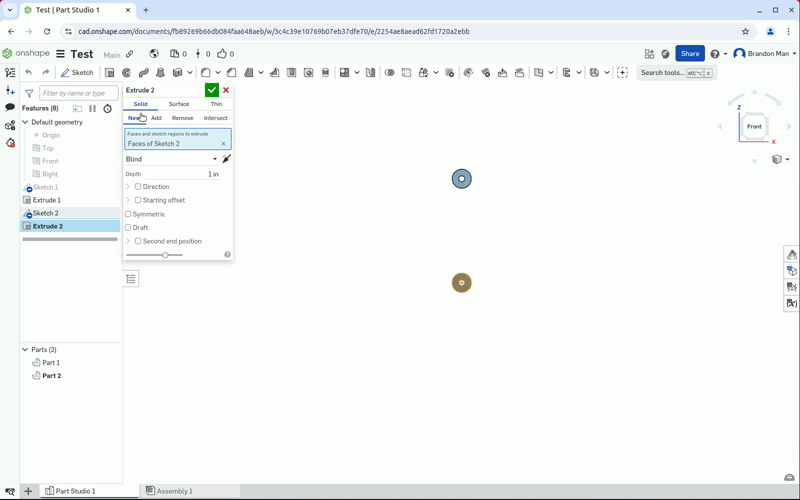
mouse_move(137, 120)
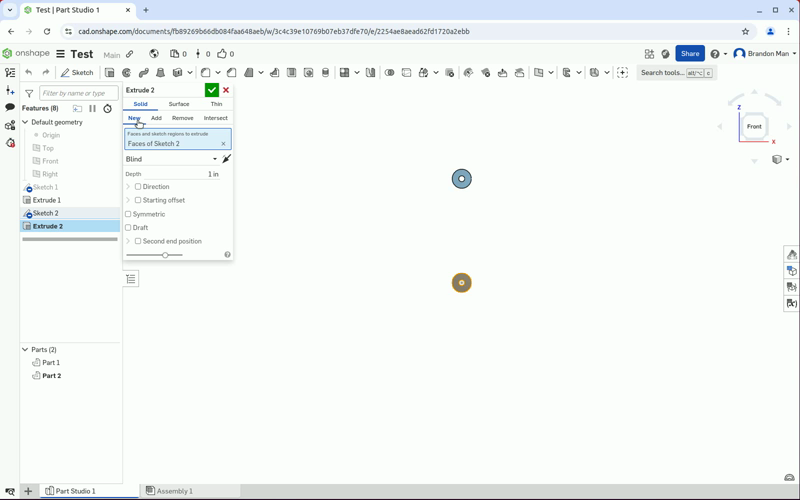
click(137, 120)
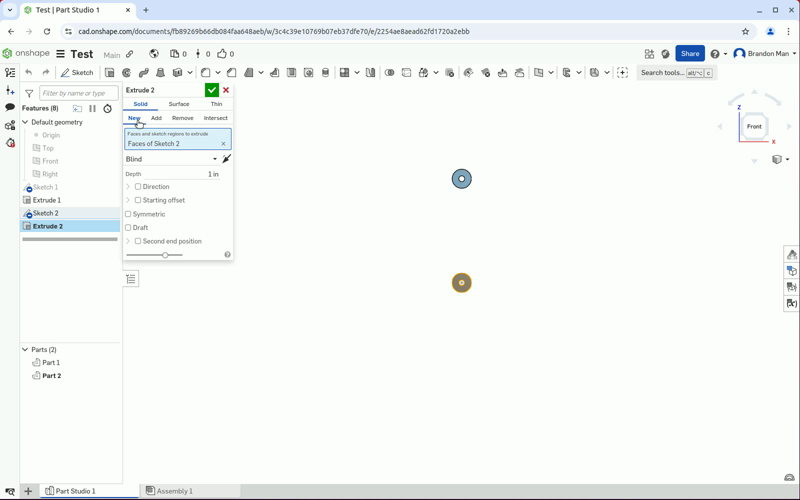
key(tab, 4)
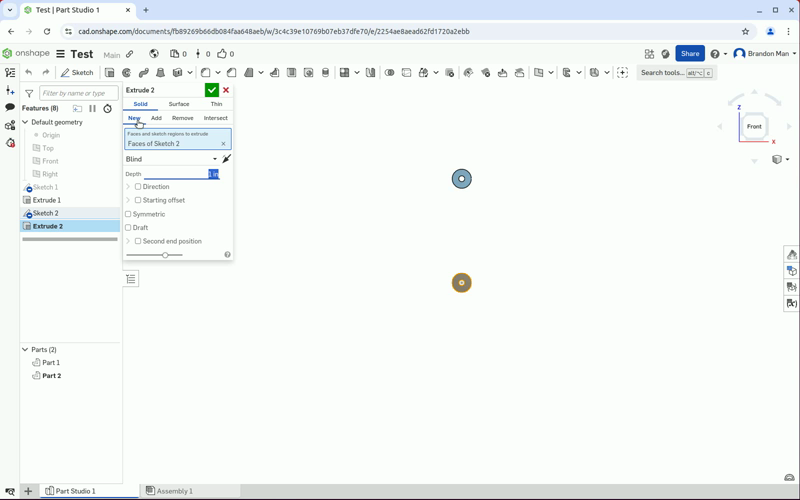
text(0.481)
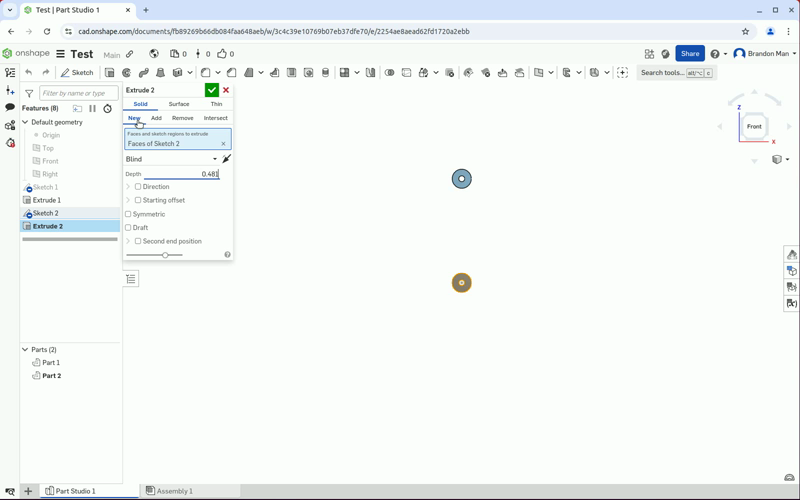
key(enter)
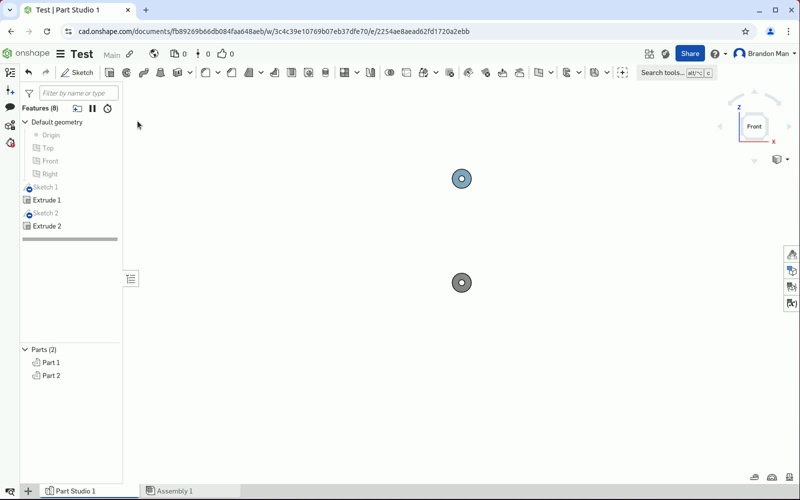
key(shift+h)
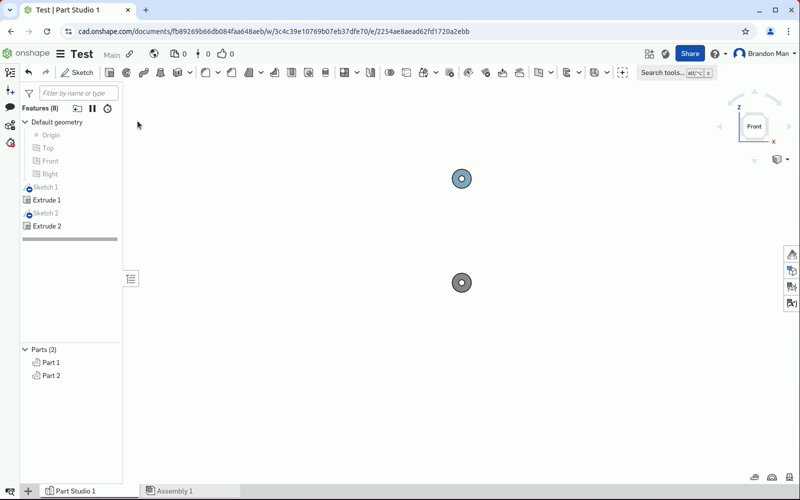
key(shift+h)
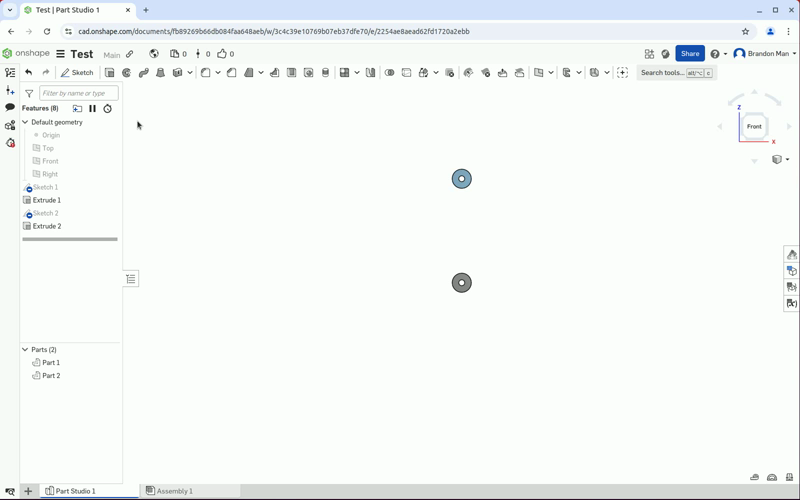
mouse_move(73, 189)
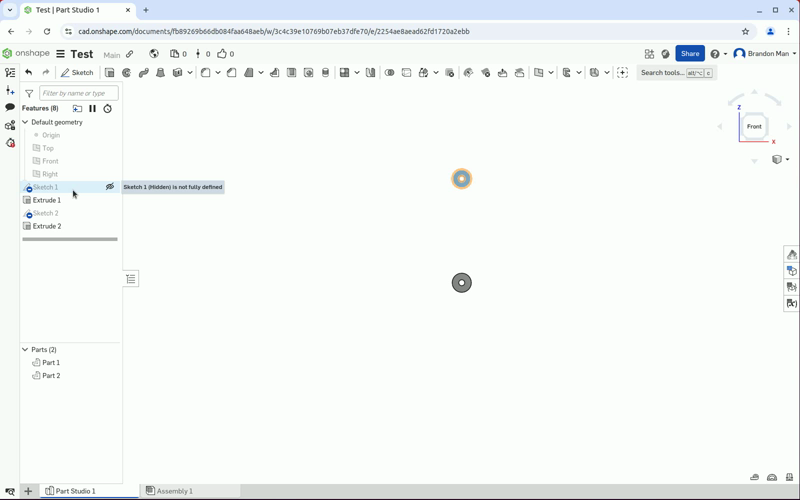
click(73, 189)
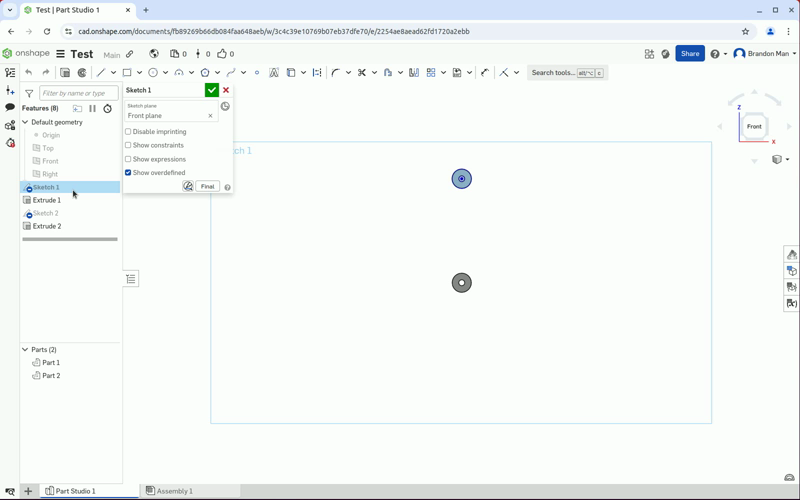
mouse_move(229, 92)
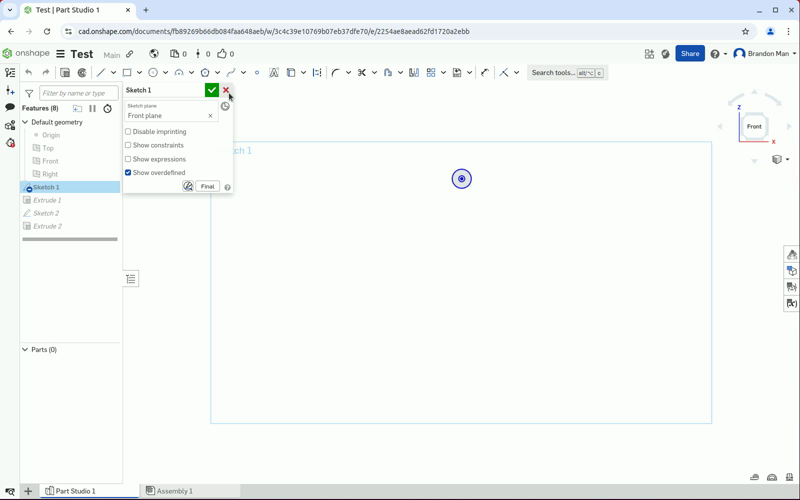
click(229, 92)
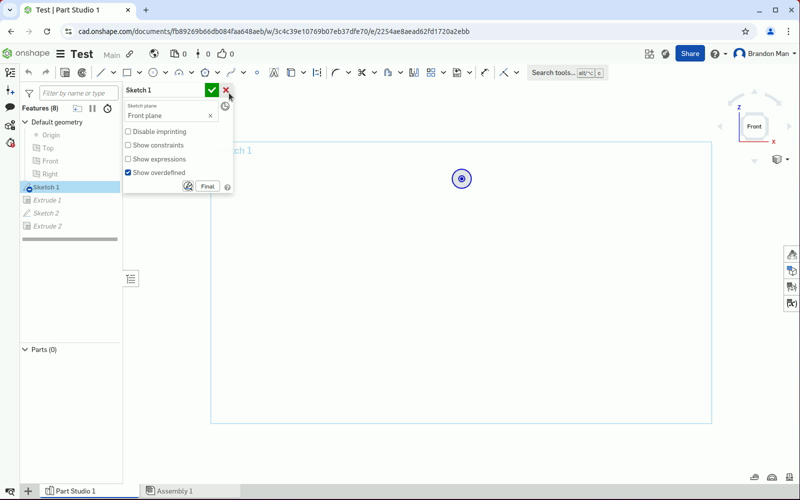
key(shift+s)
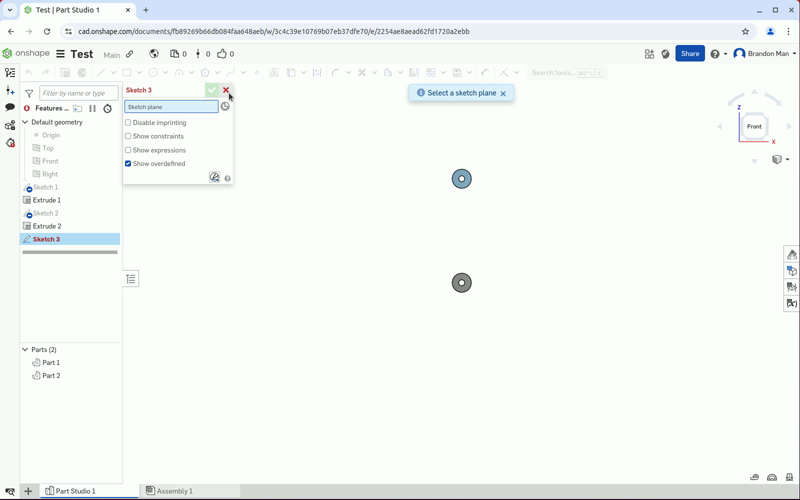
mouse_move(73, 163)
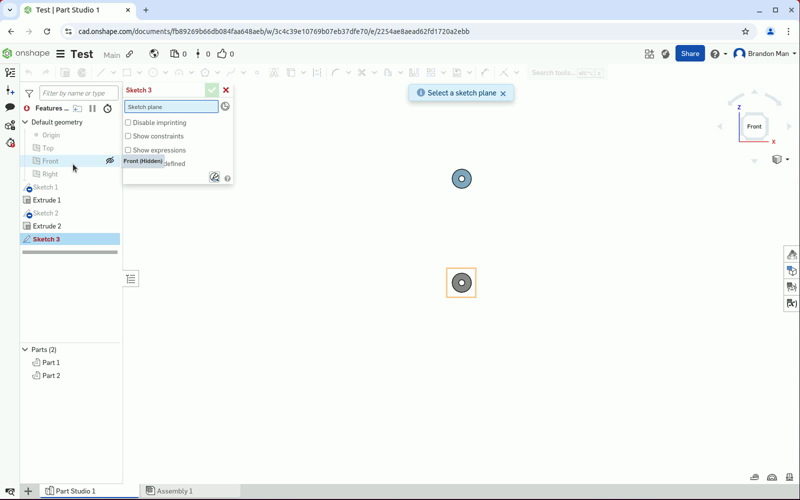
click(73, 163)
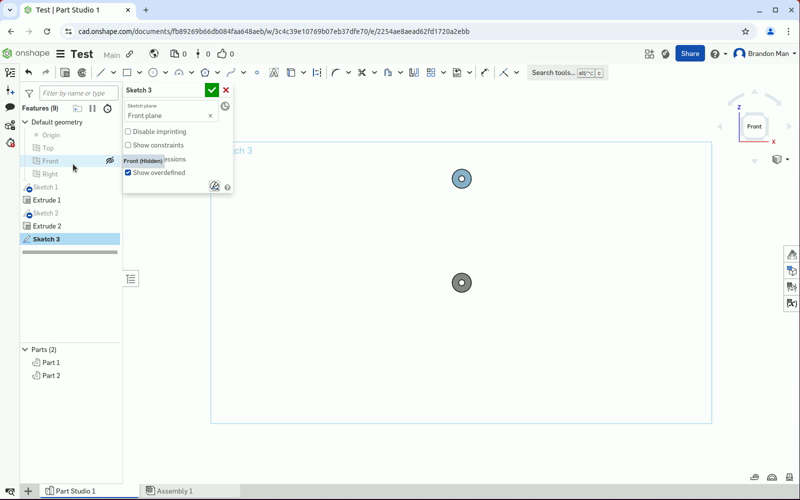
mouse_move(73, 352)
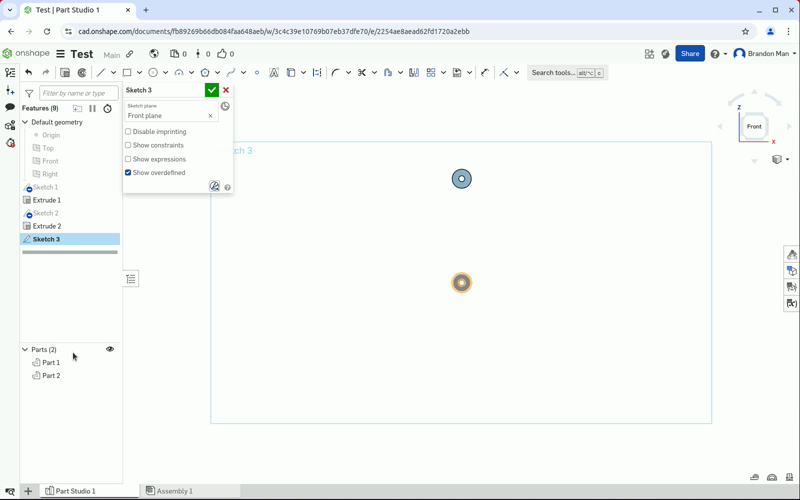
key(y)
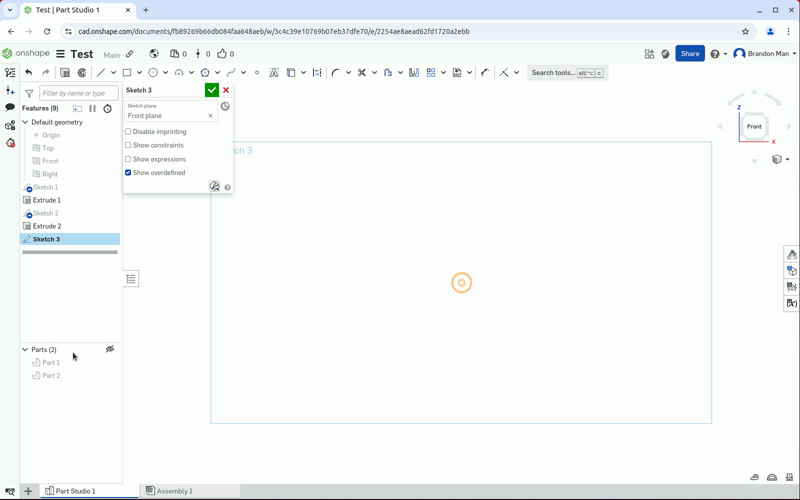
key(a)
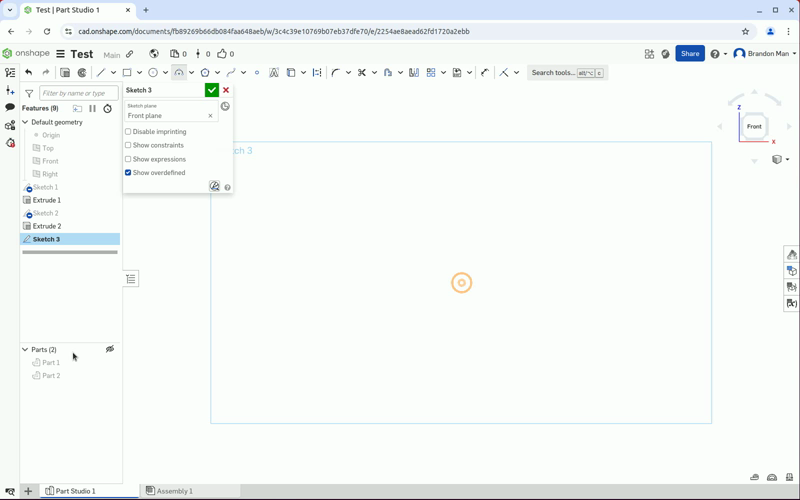
key_down(shift)
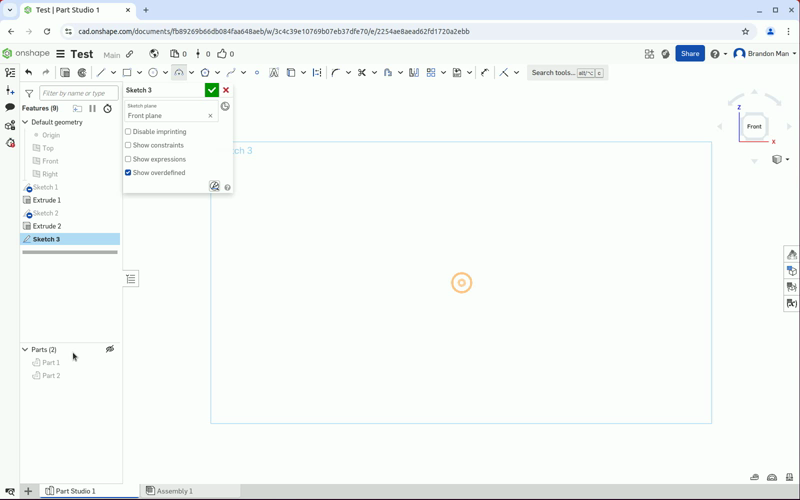
mouse_move(446, 223)
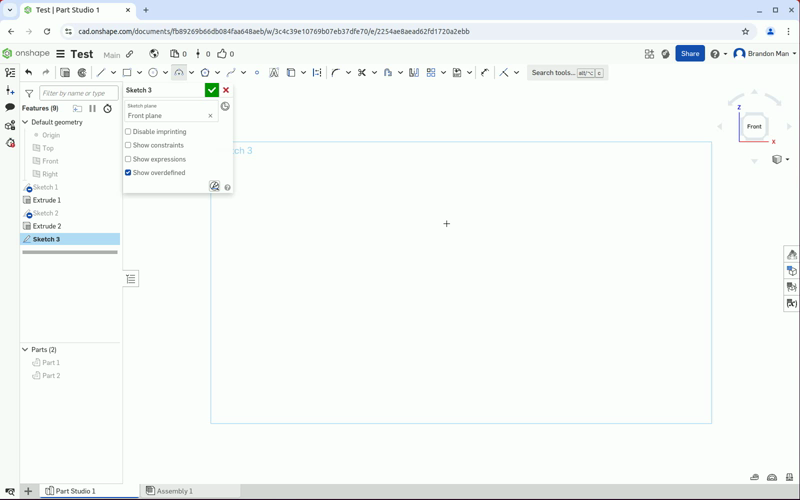
click(446, 223)
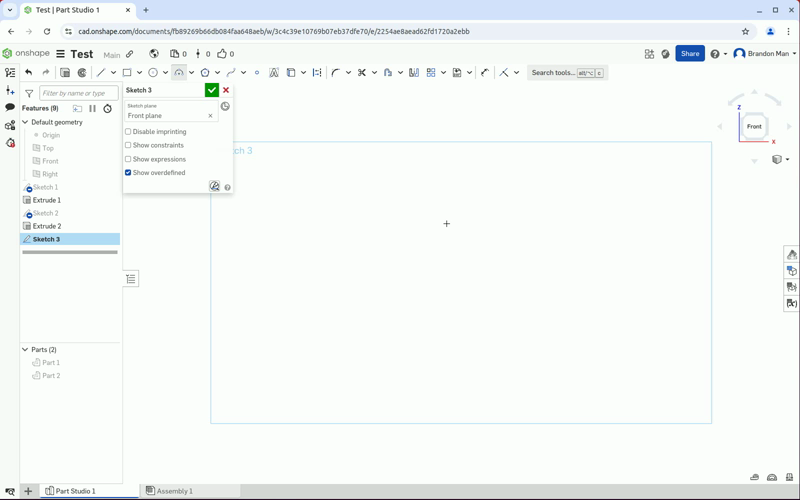
key_up(shift)
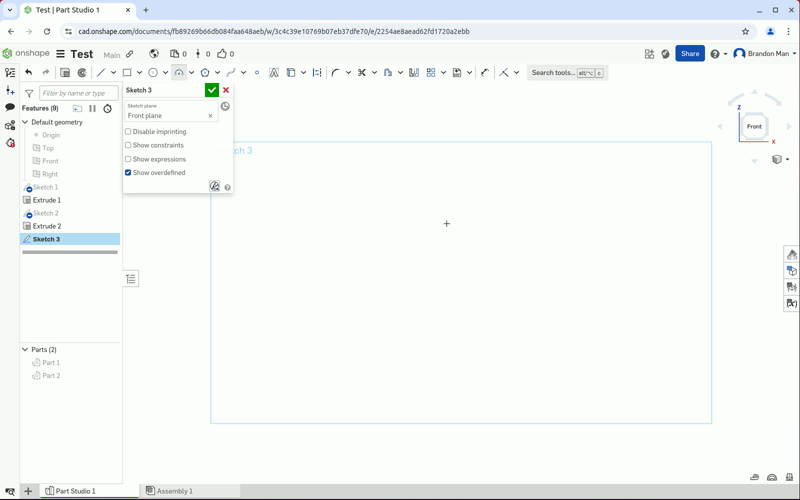
key_down(shift)
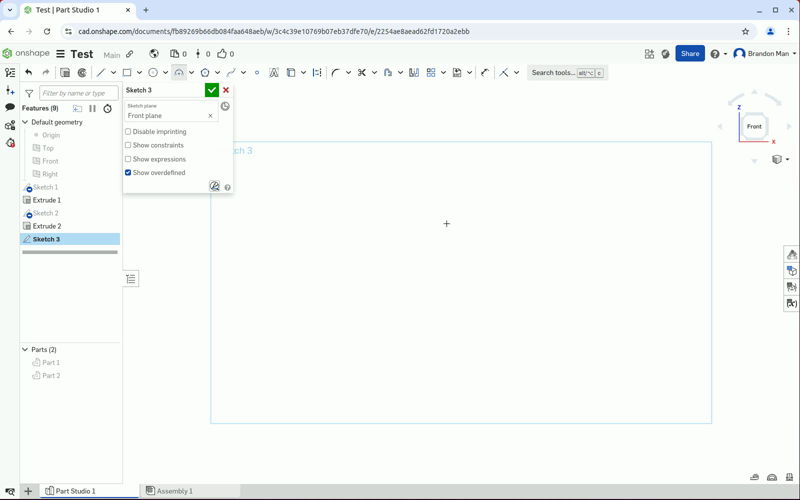
mouse_move(447, 230)
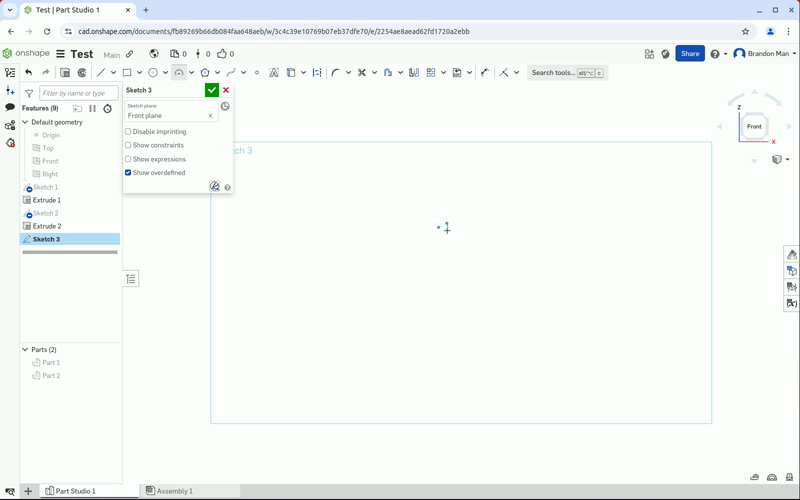
scroll(6)
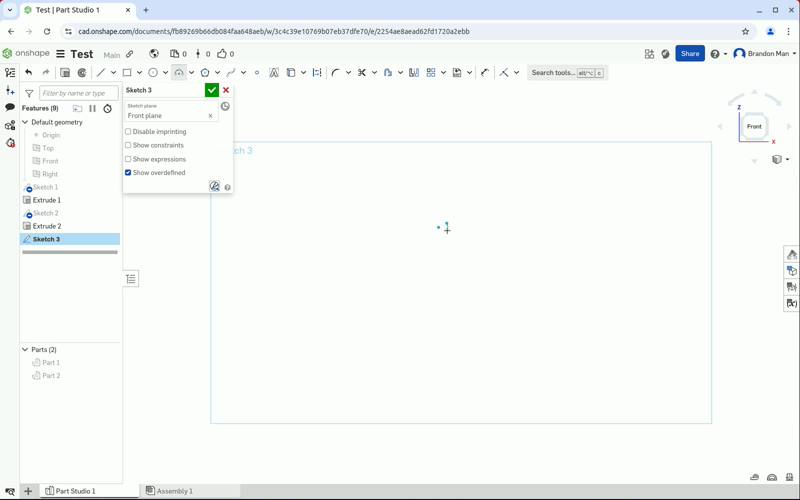
scroll(6)
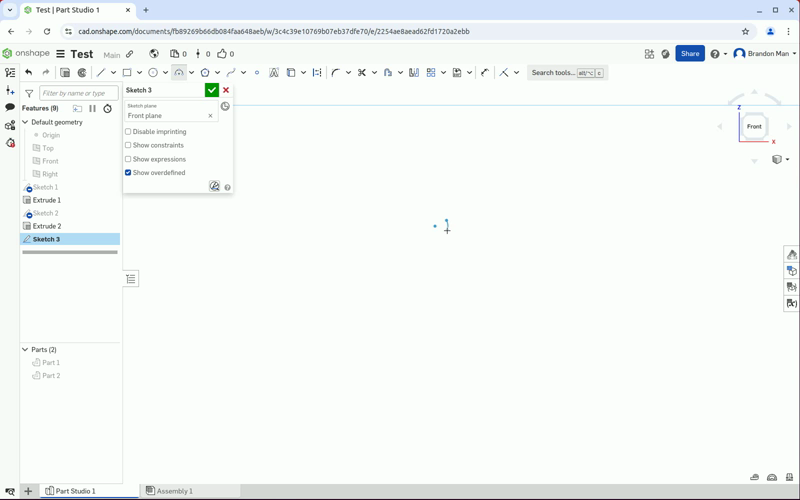
scroll(6)
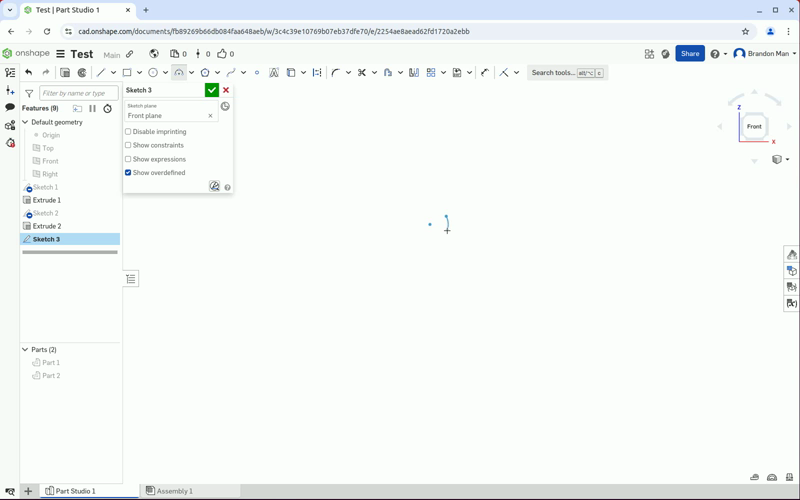
scroll(6)
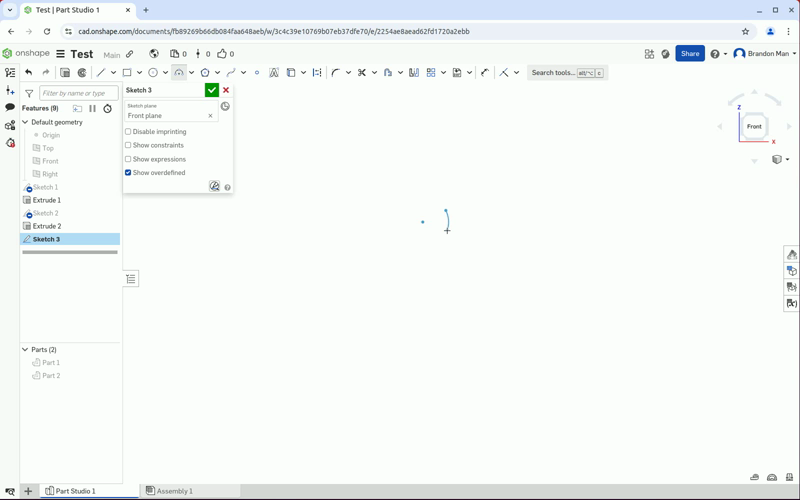
scroll(6)
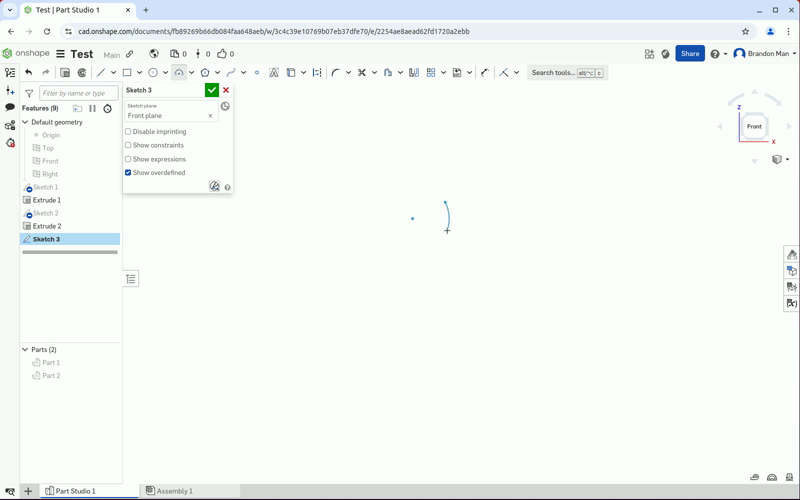
scroll(6)
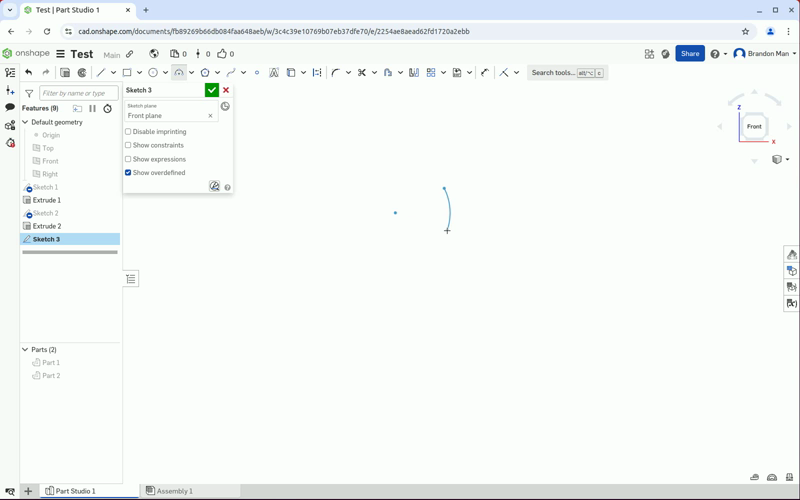
scroll(6)
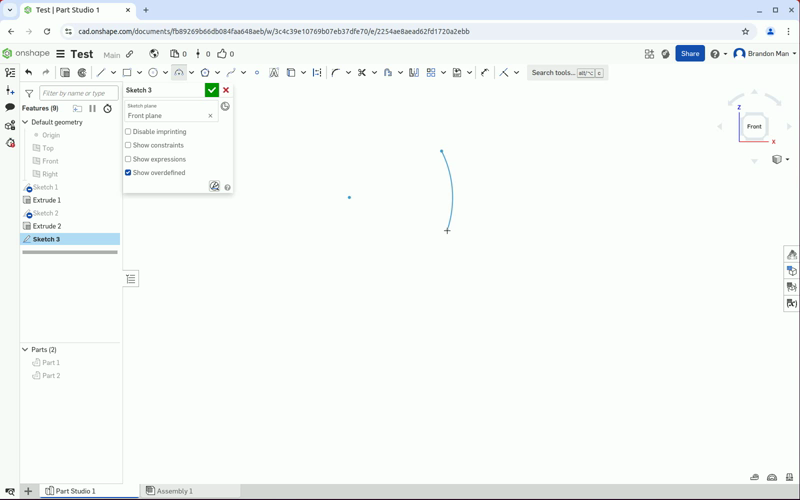
click(447, 230)
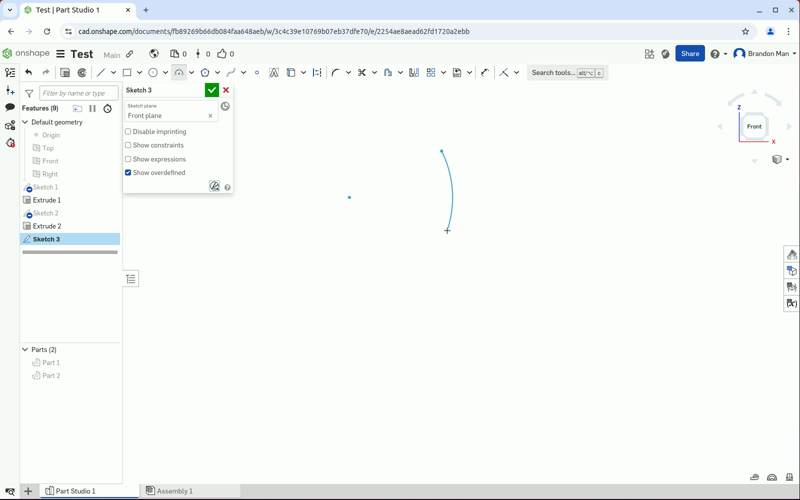
scroll(-6)
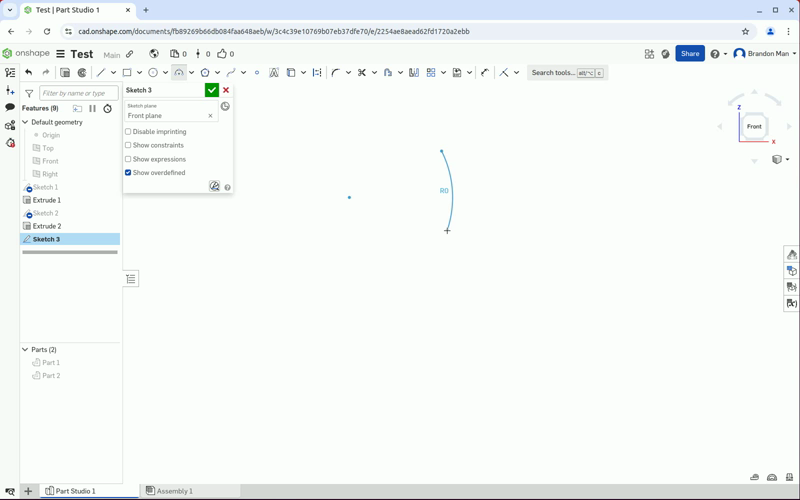
scroll(-6)
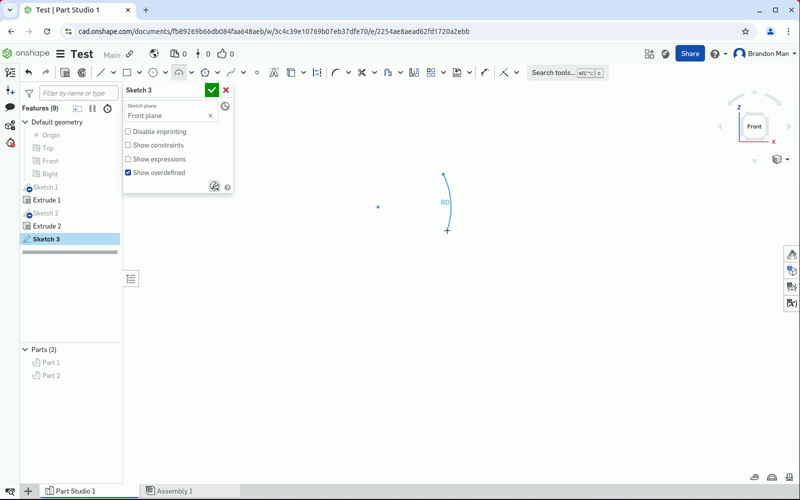
scroll(-6)
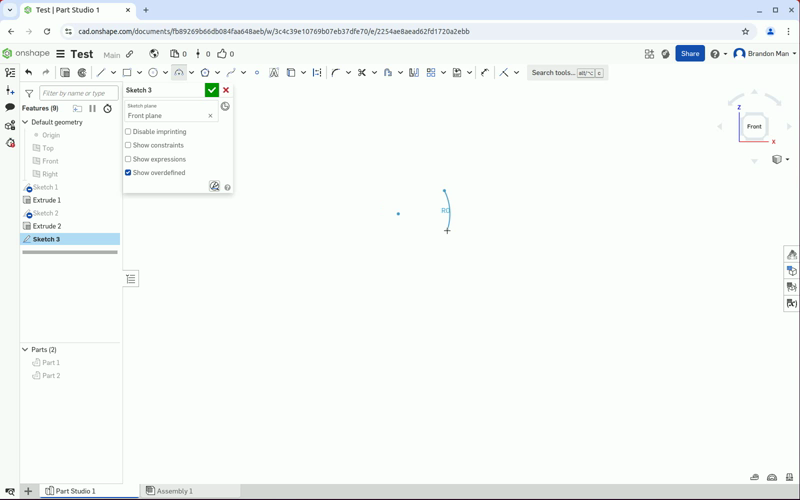
scroll(-6)
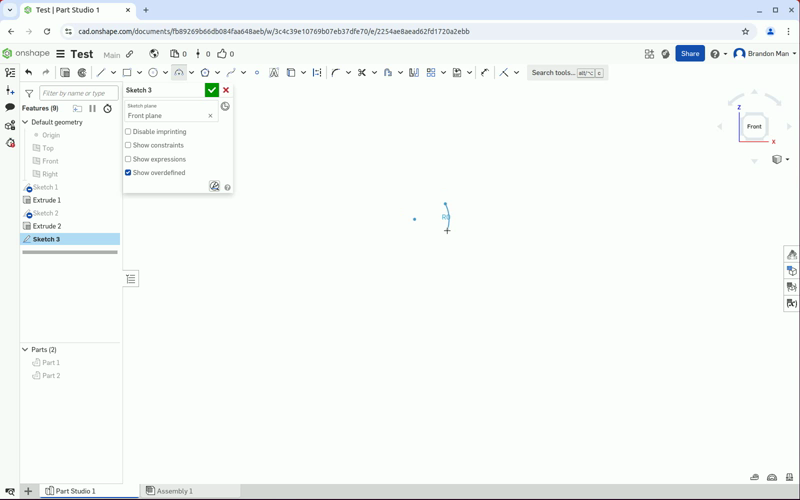
scroll(-6)
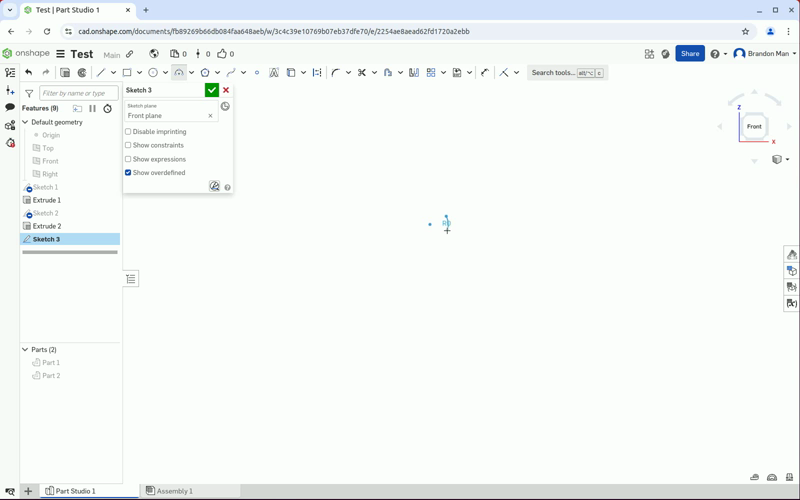
scroll(-6)
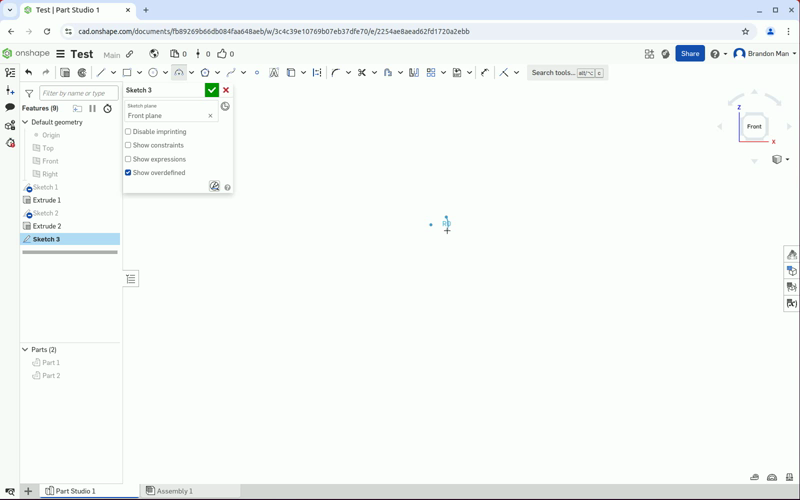
scroll(-6)
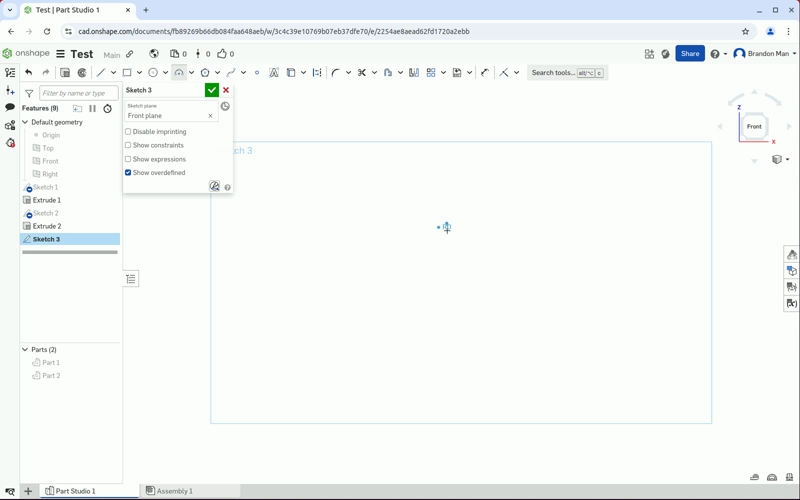
mouse_move(446, 226)
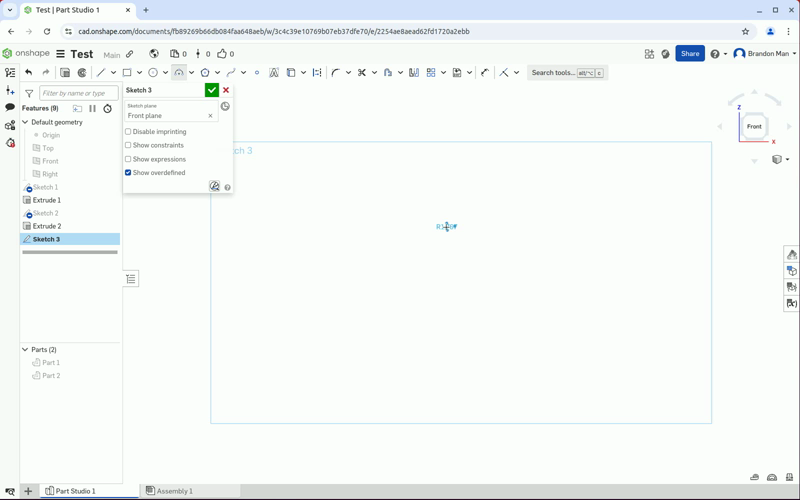
scroll(6)
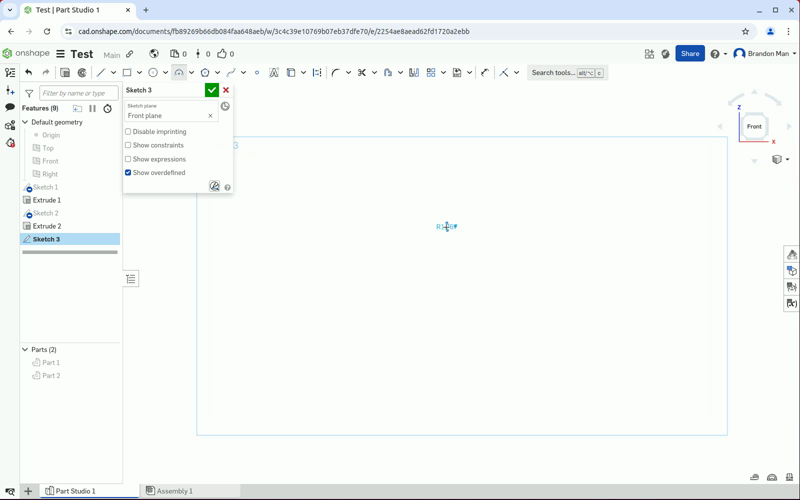
scroll(6)
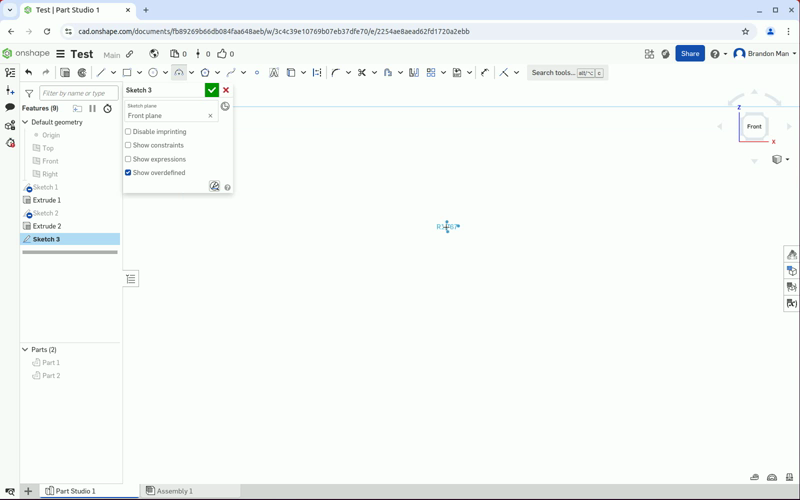
scroll(6)
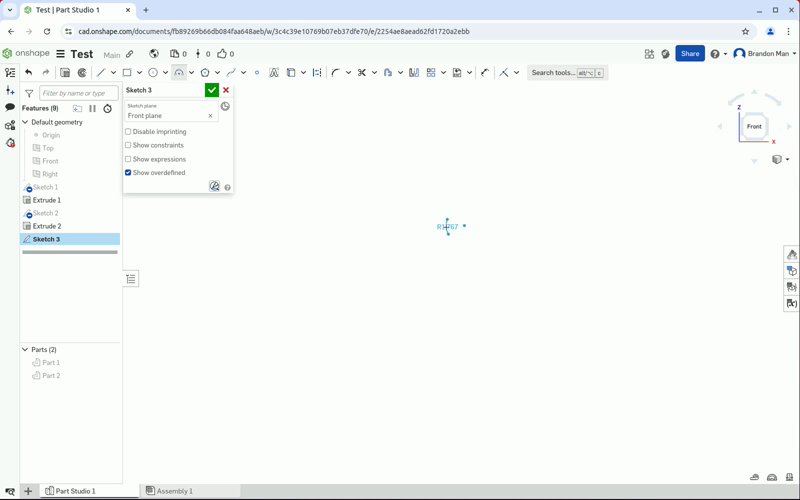
scroll(6)
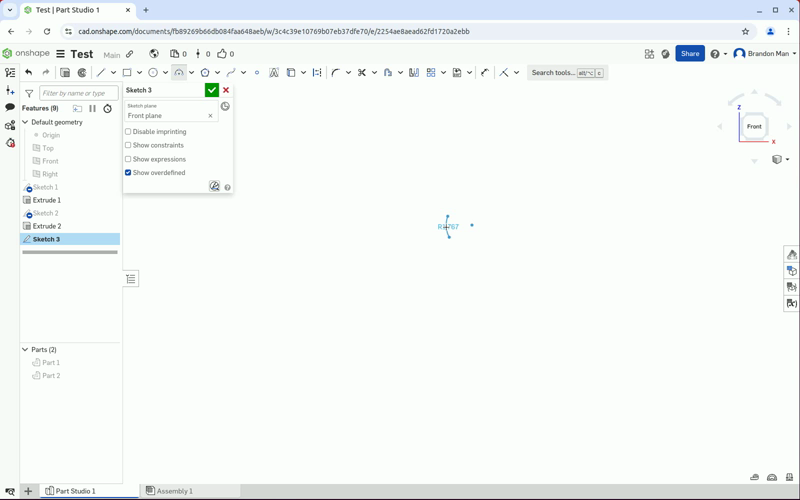
scroll(6)
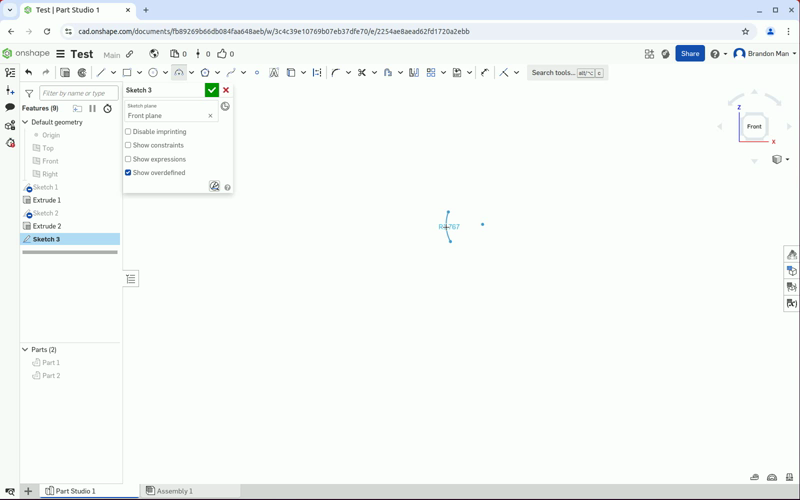
scroll(6)
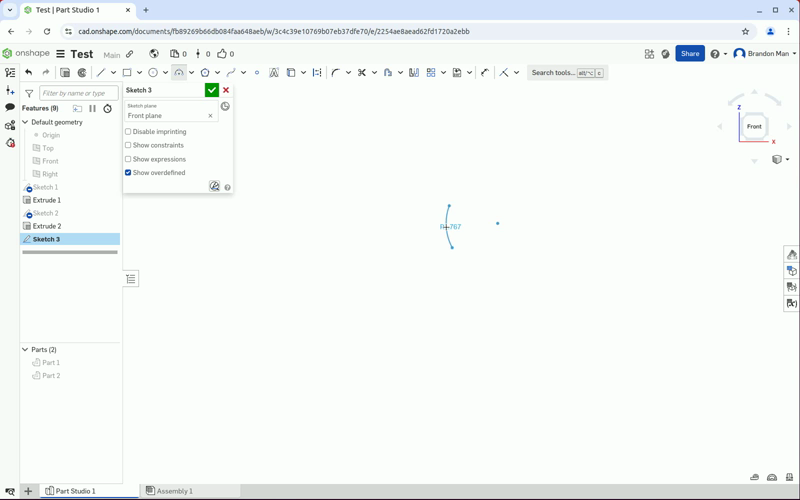
scroll(6)
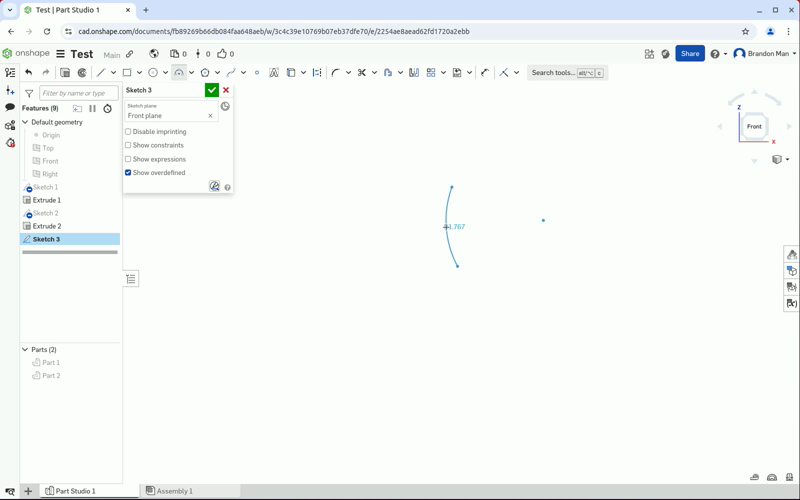
click(446, 226)
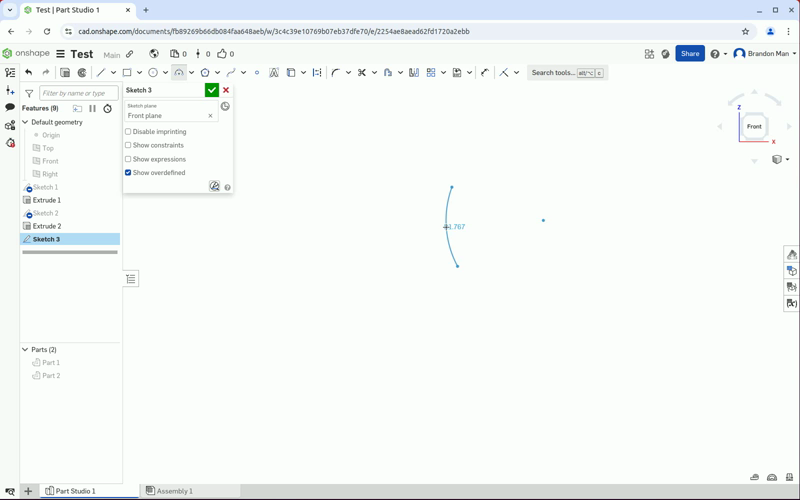
scroll(-6)
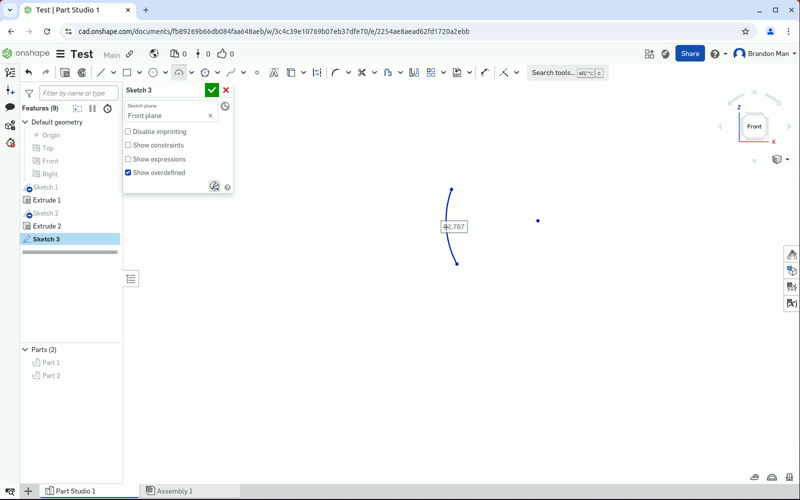
scroll(-6)
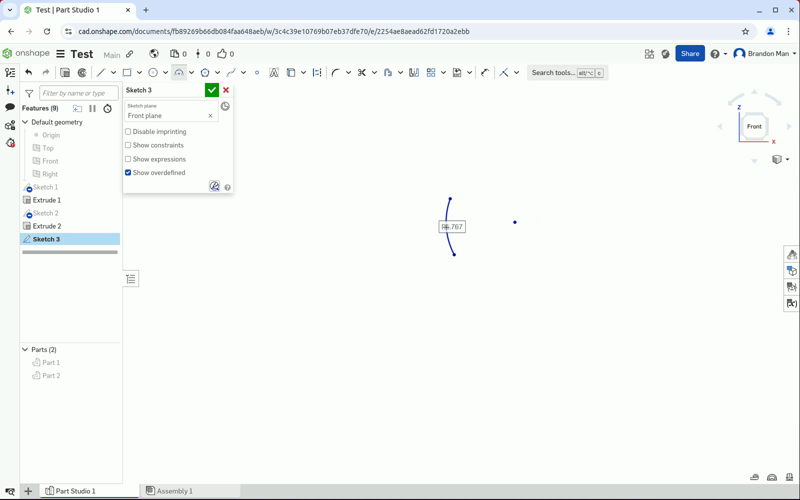
scroll(-6)
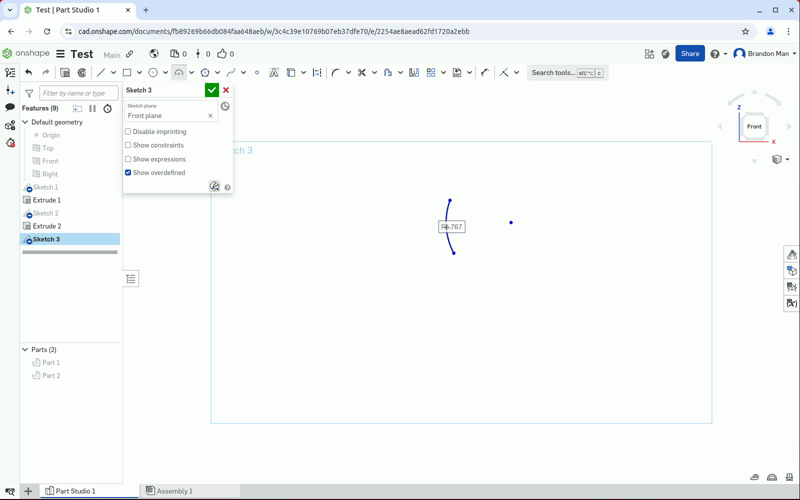
scroll(-6)
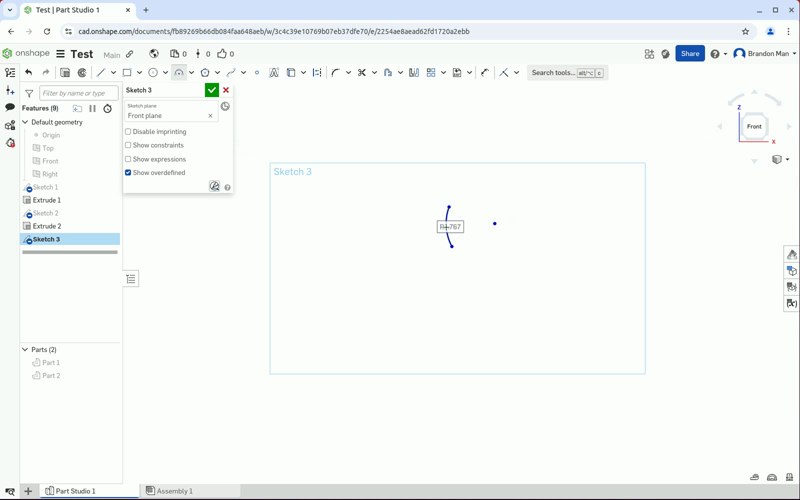
scroll(-6)
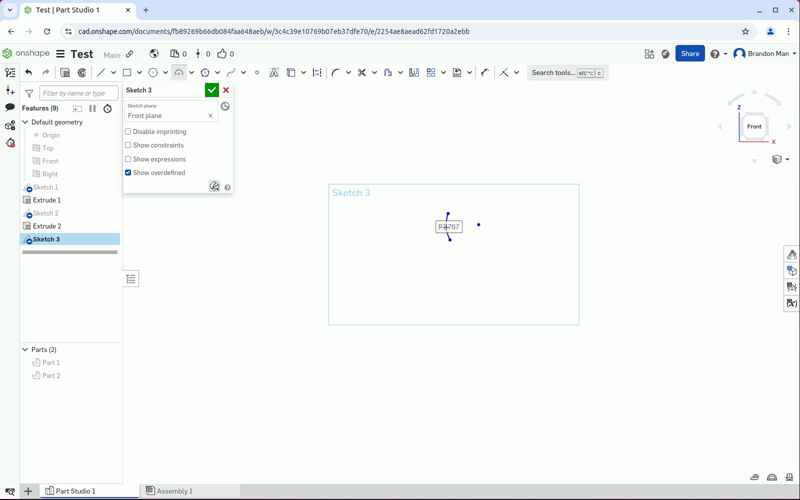
scroll(-6)
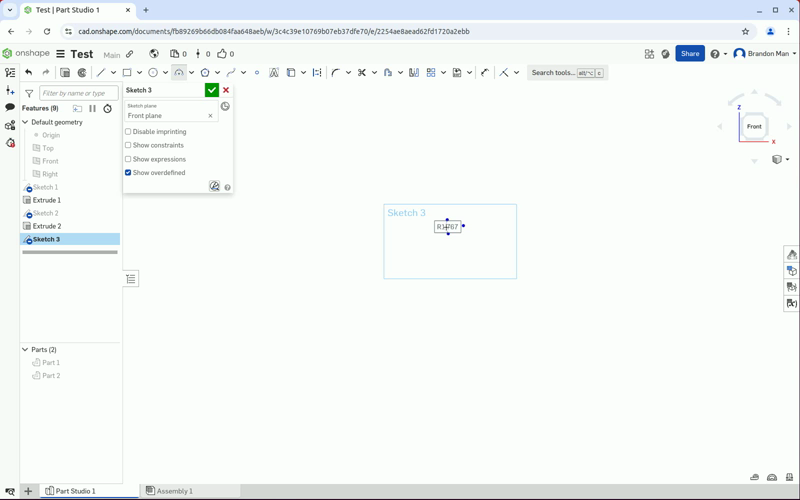
scroll(-6)
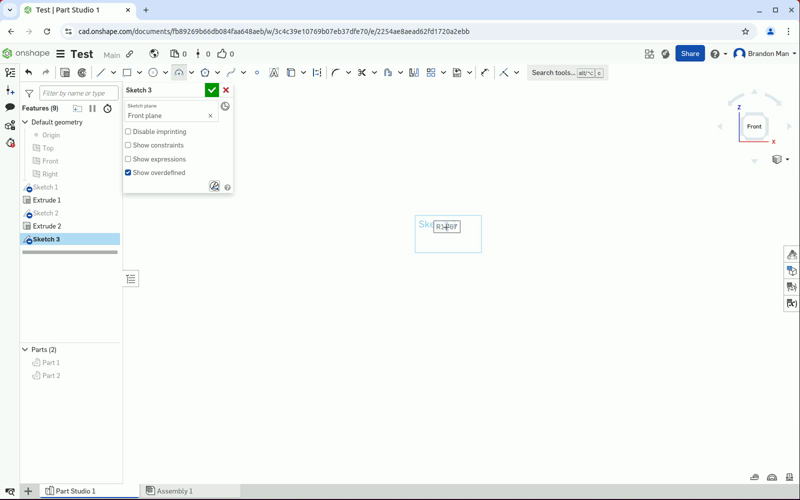
key_up(shift)
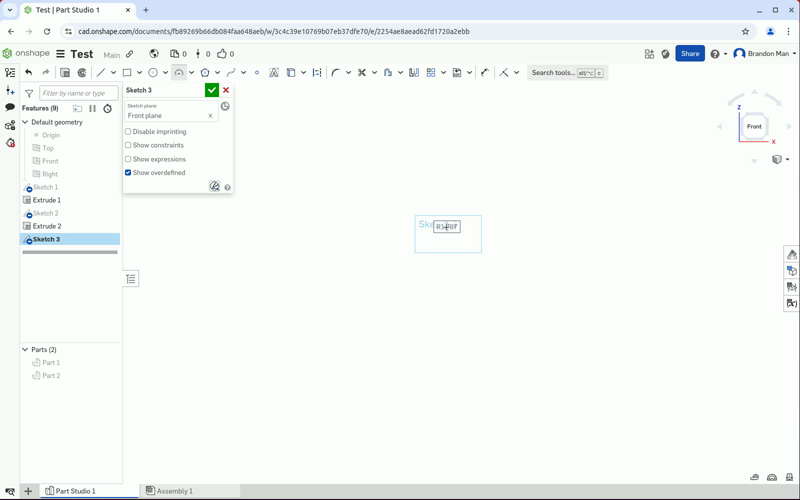
key(esc)
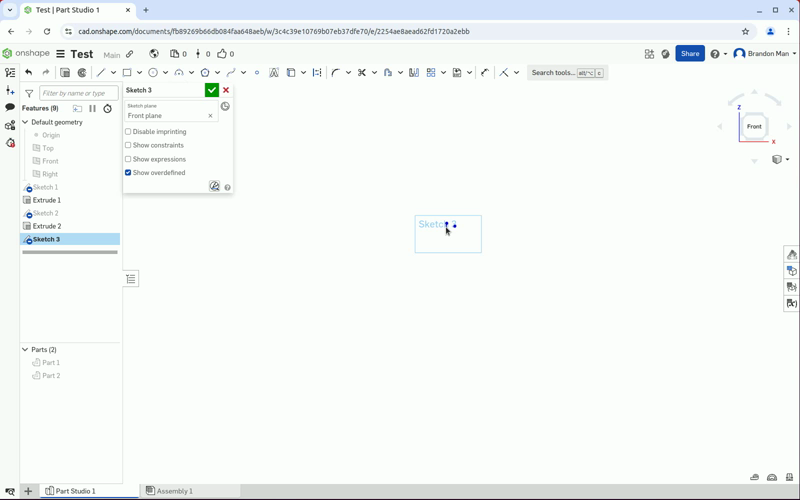
key(l)
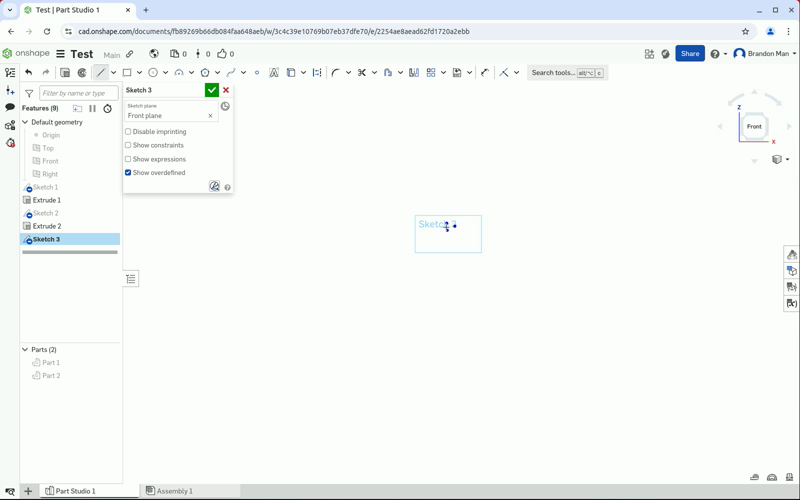
mouse_move(447, 230)
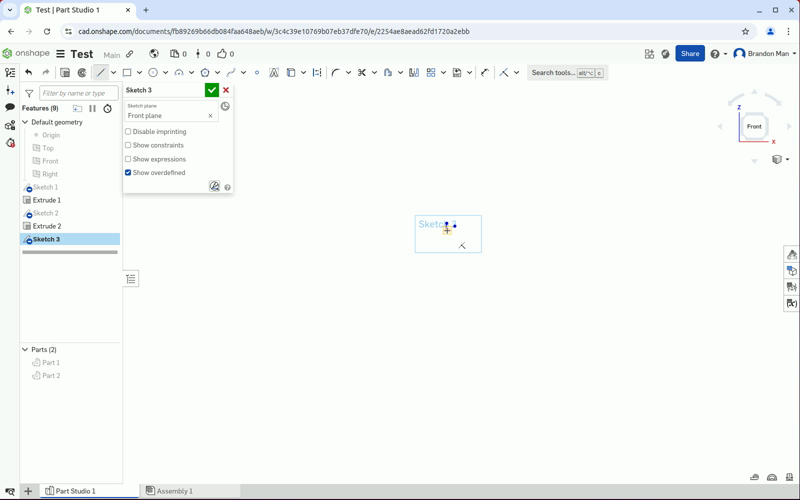
scroll(6)
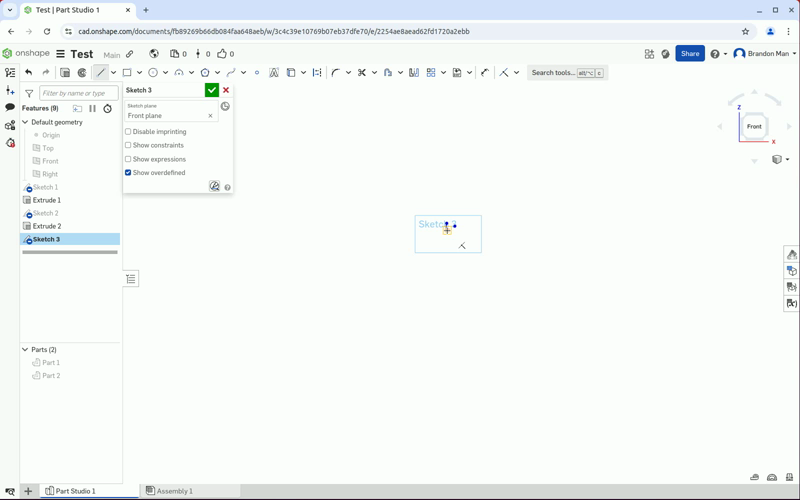
scroll(6)
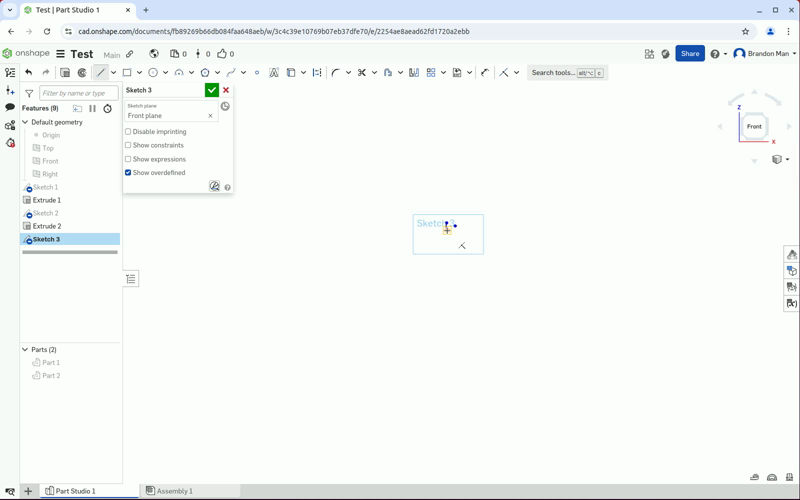
scroll(6)
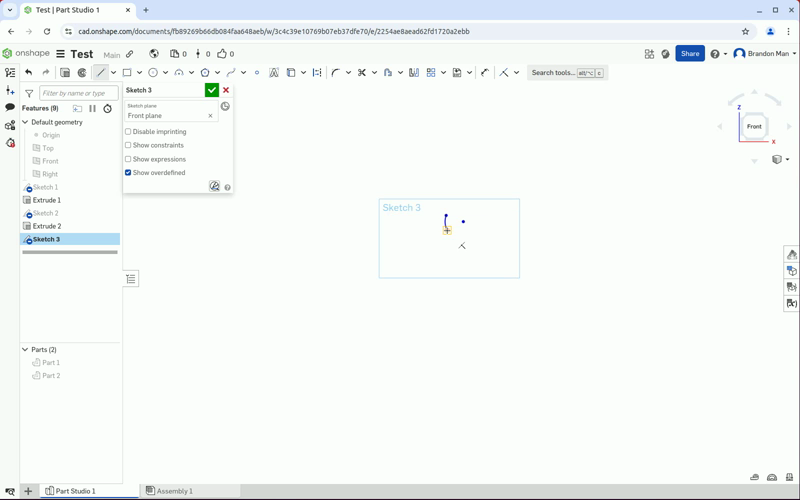
scroll(6)
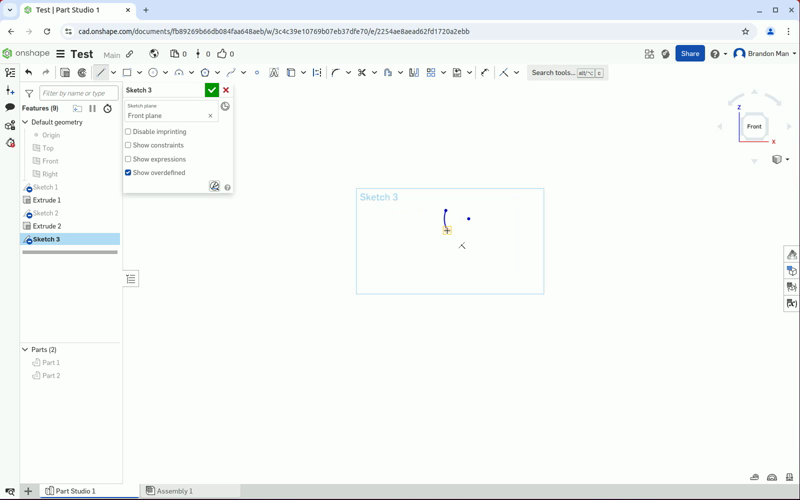
scroll(6)
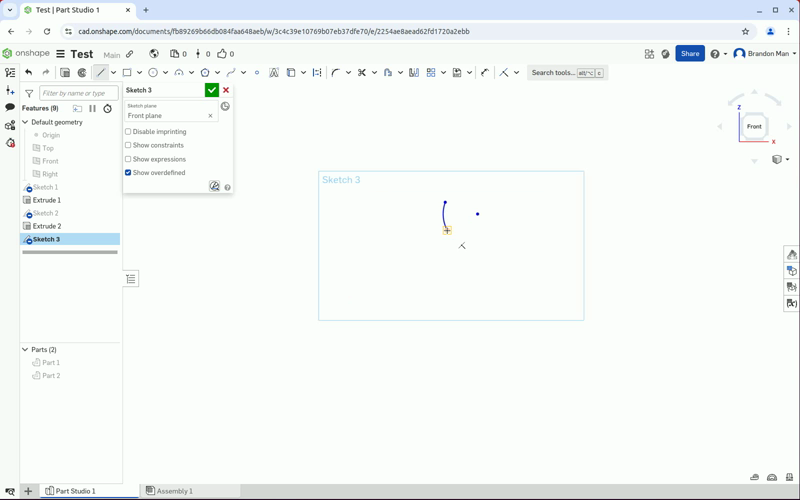
scroll(6)
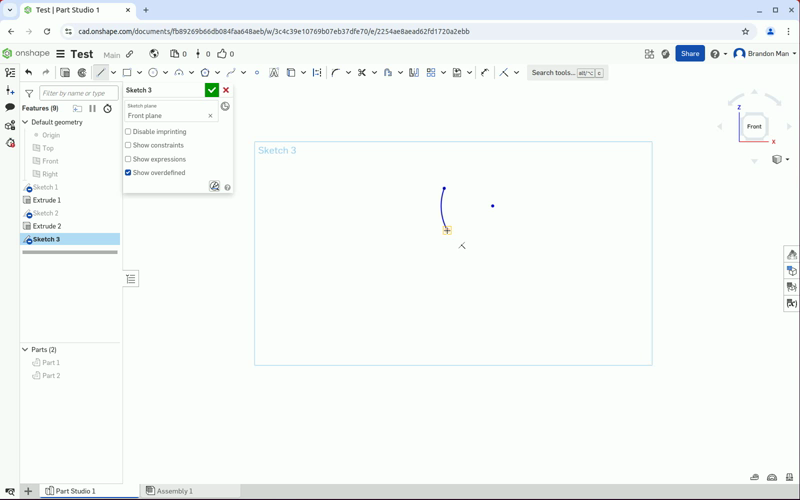
scroll(6)
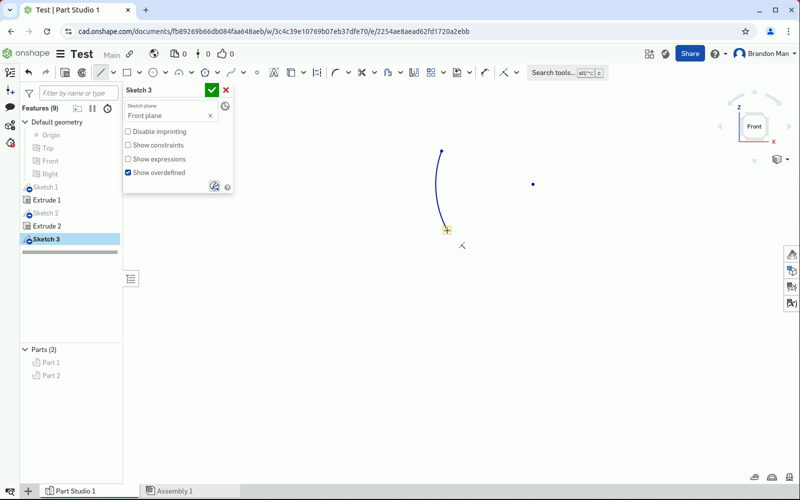
click(447, 230)
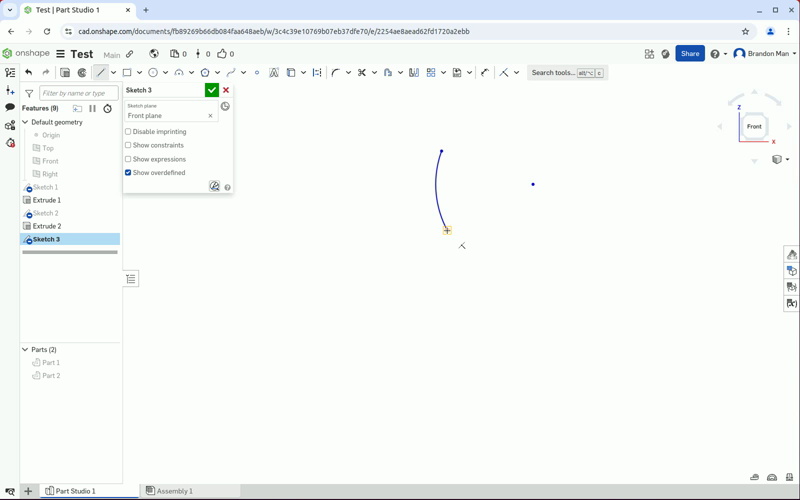
scroll(-6)
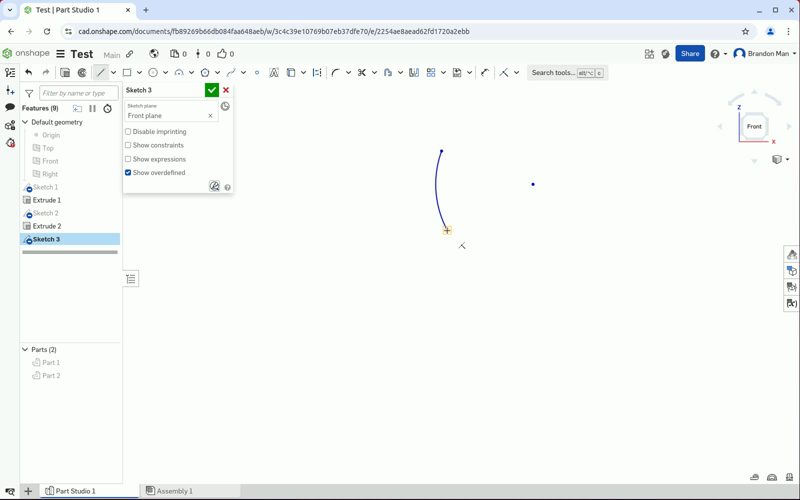
scroll(-6)
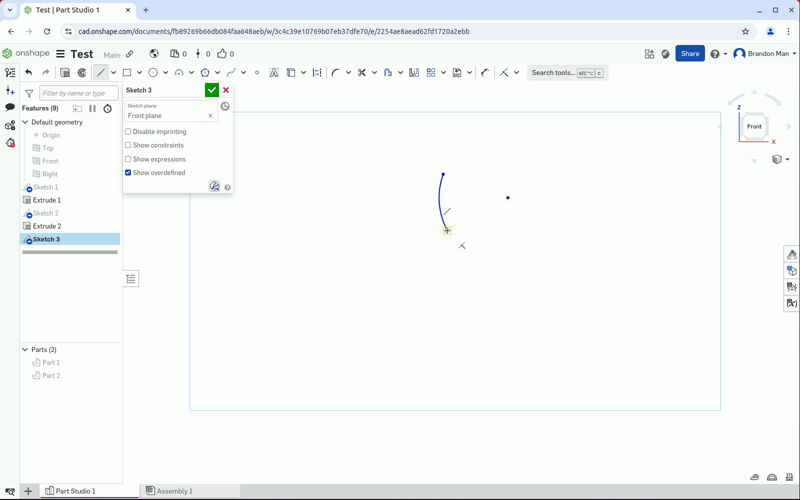
scroll(-6)
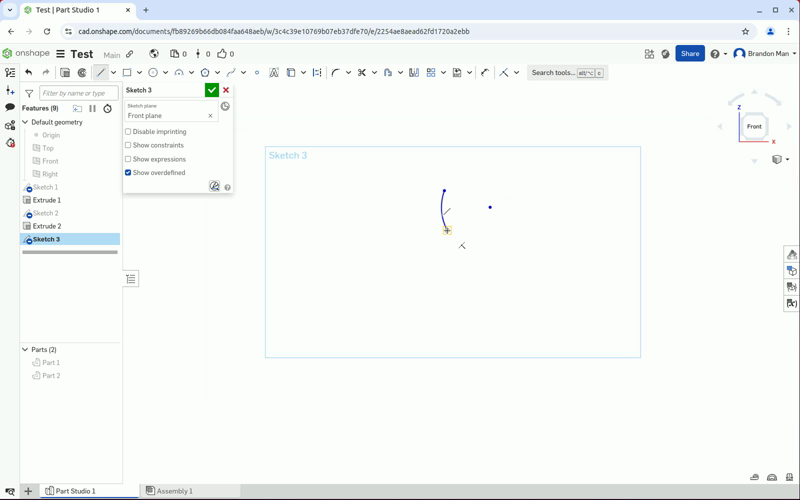
scroll(-6)
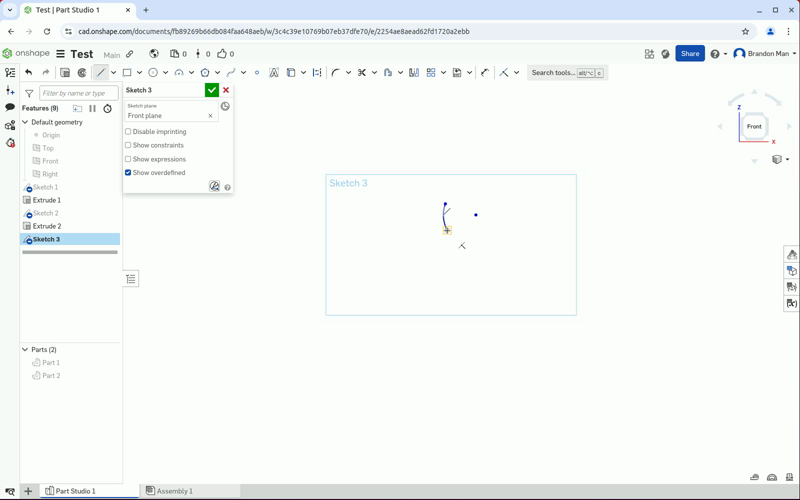
scroll(-6)
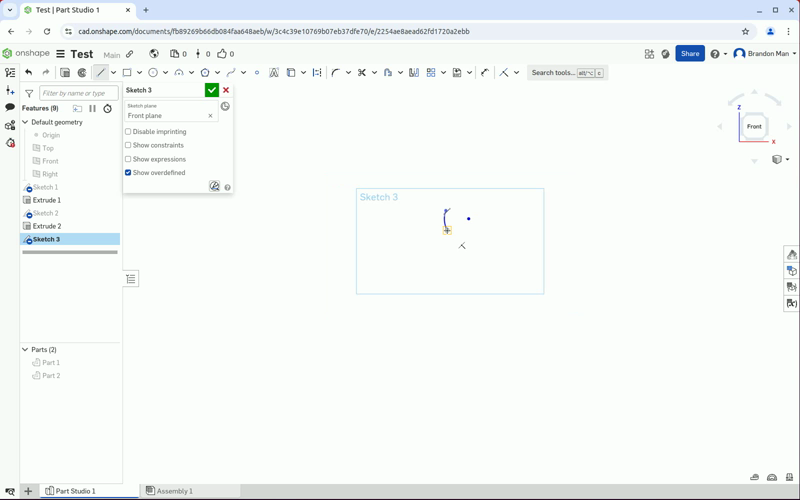
scroll(-6)
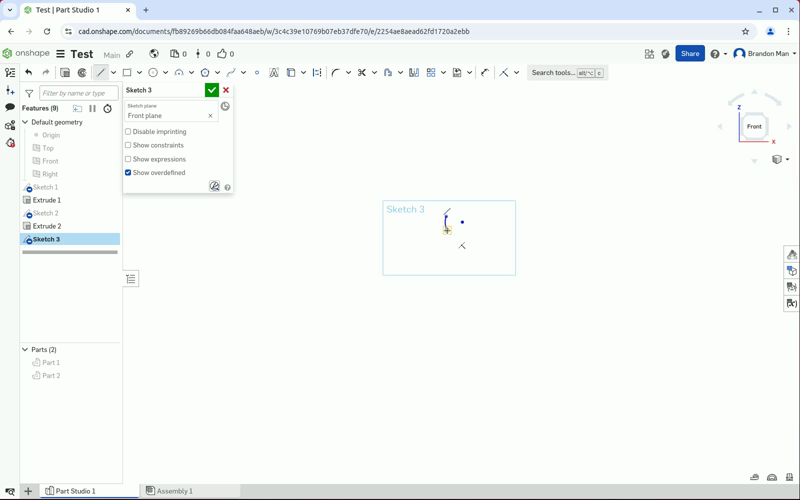
scroll(-6)
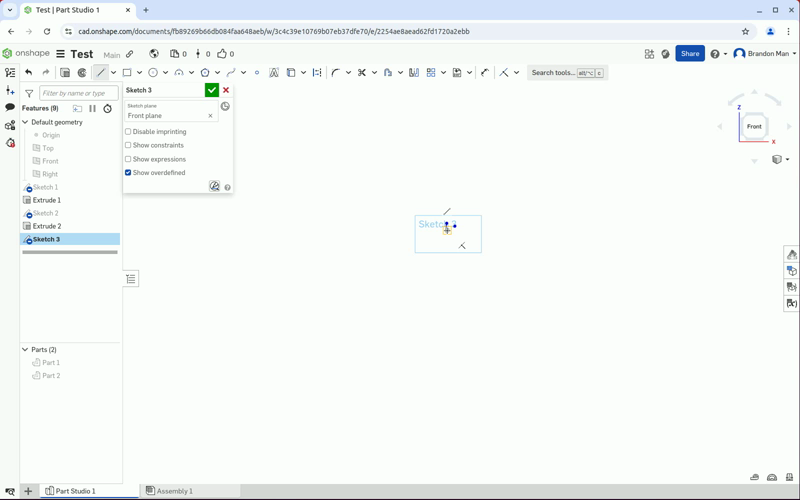
mouse_move(477, 230)
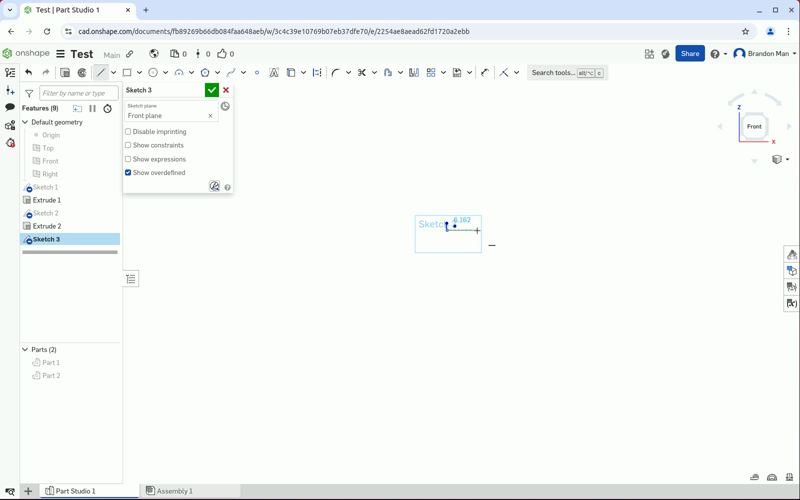
key_down(shift)
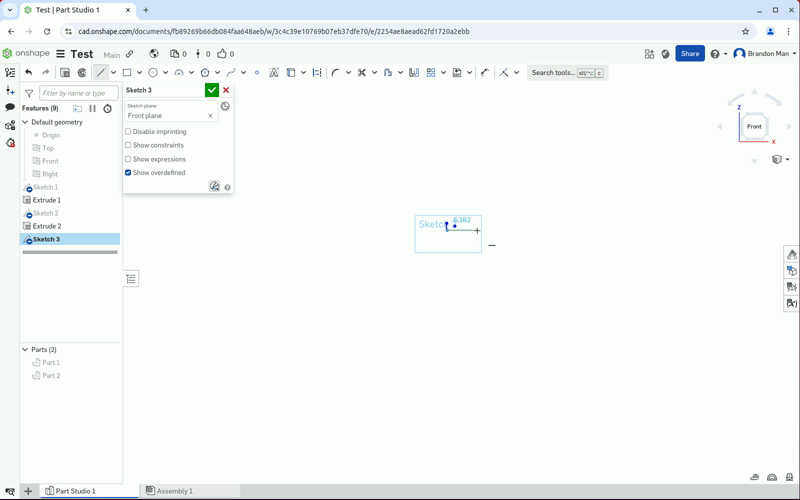
mouse_move(446, 223)
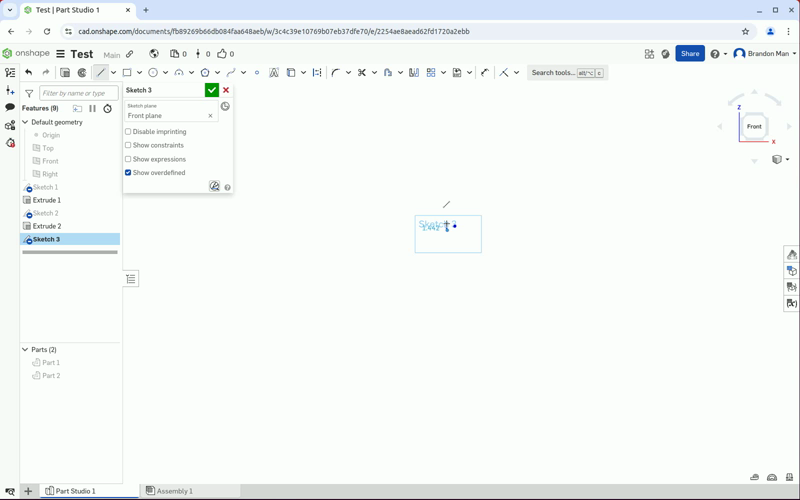
scroll(6)
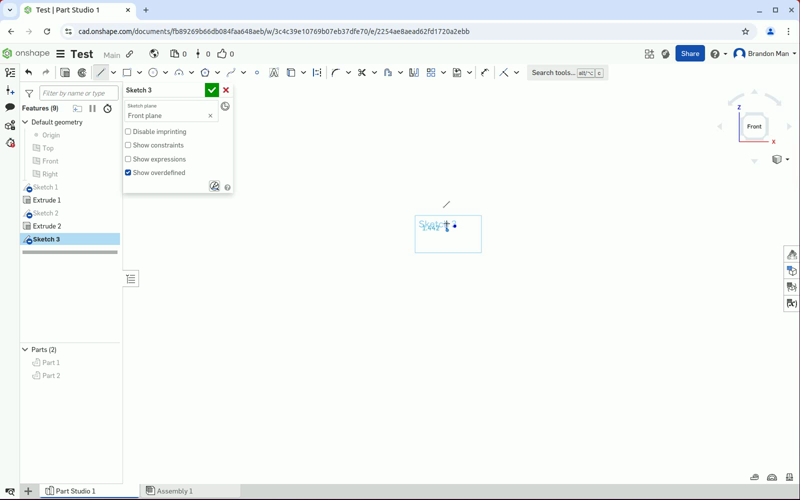
scroll(6)
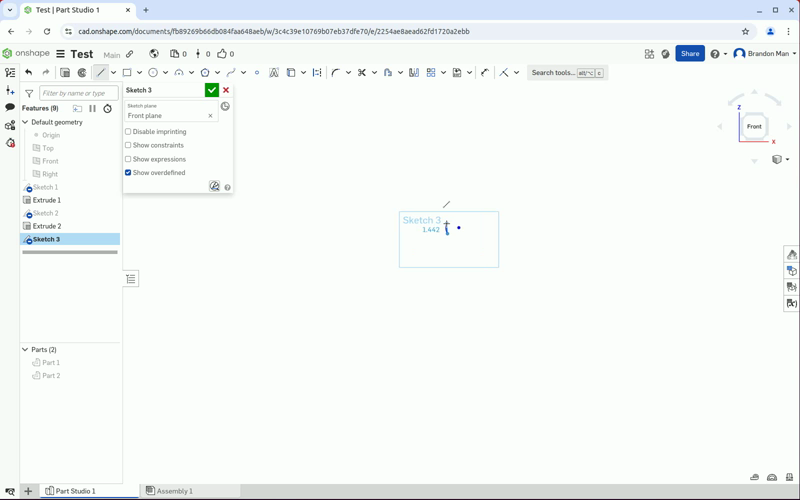
scroll(6)
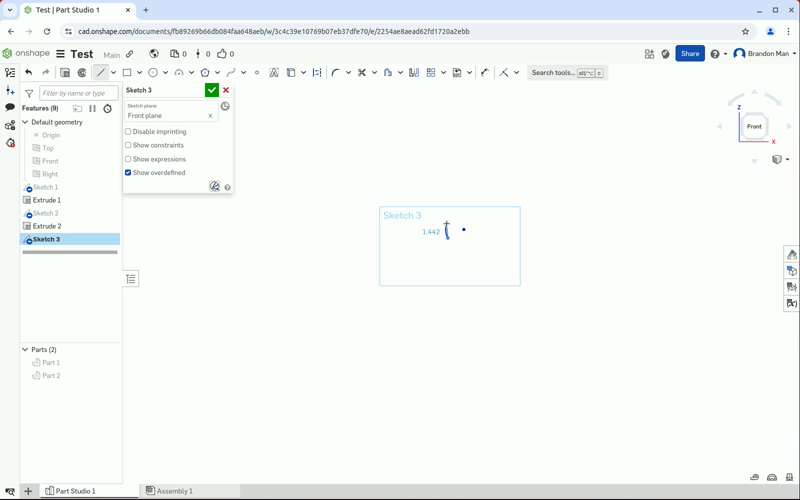
scroll(6)
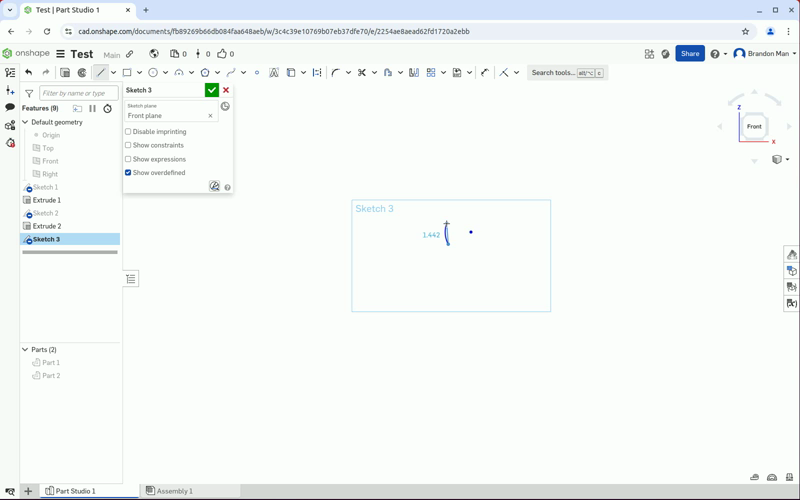
scroll(6)
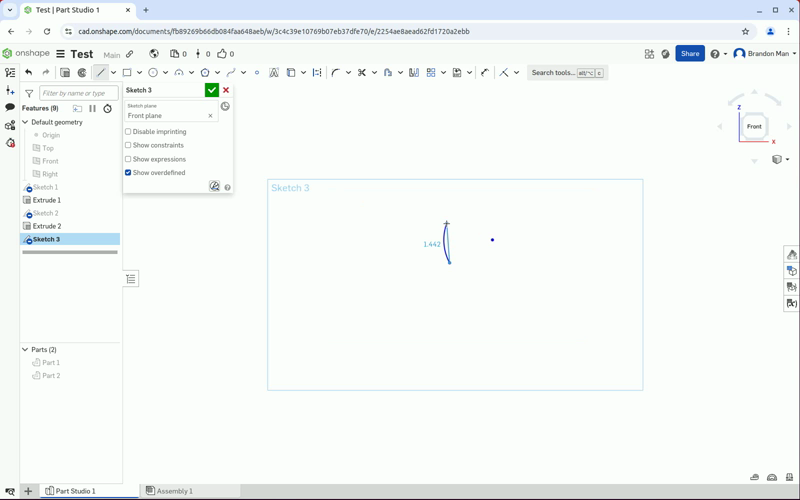
scroll(6)
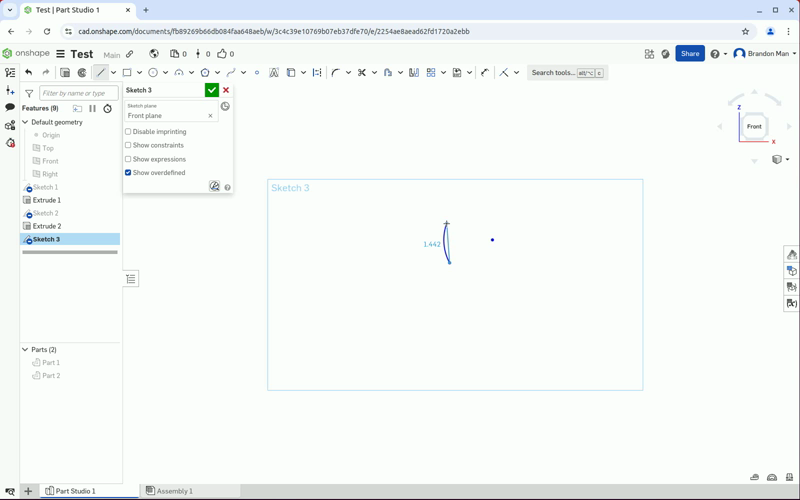
scroll(6)
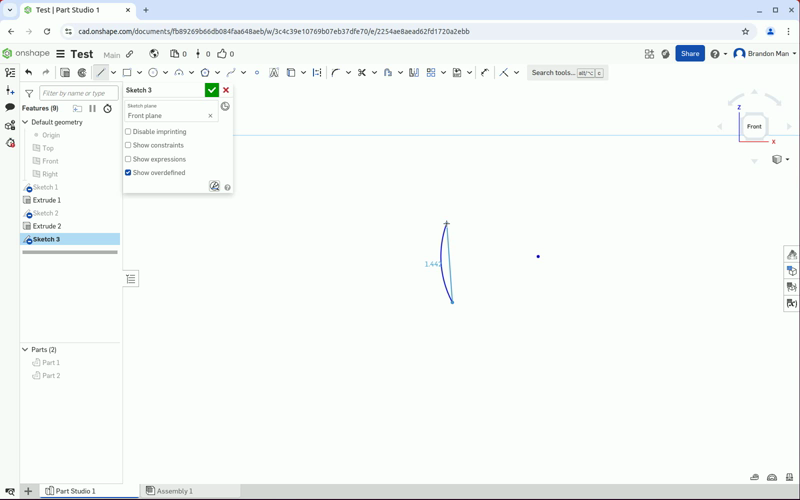
key_up(shift)
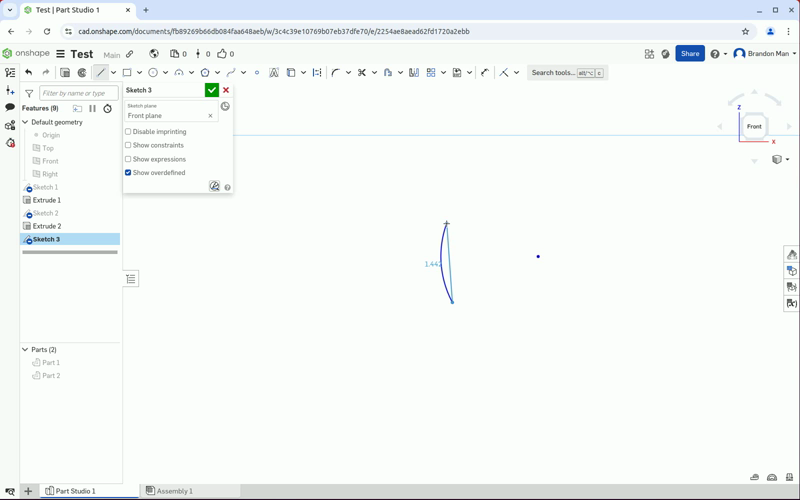
click(446, 223)
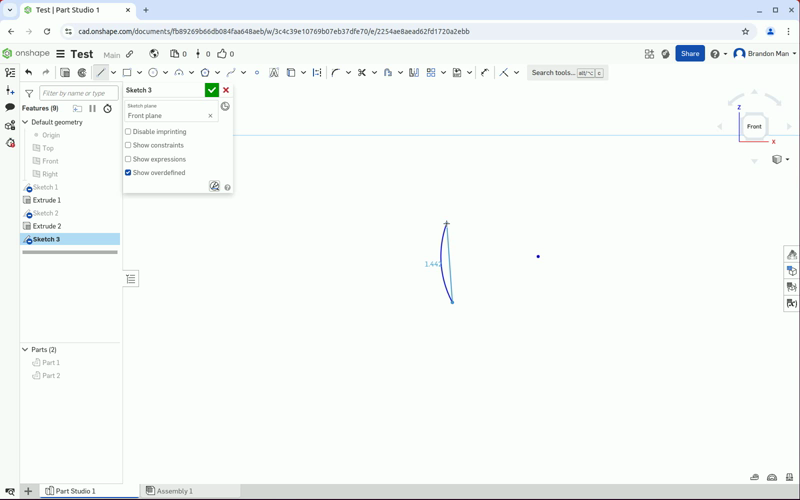
scroll(-6)
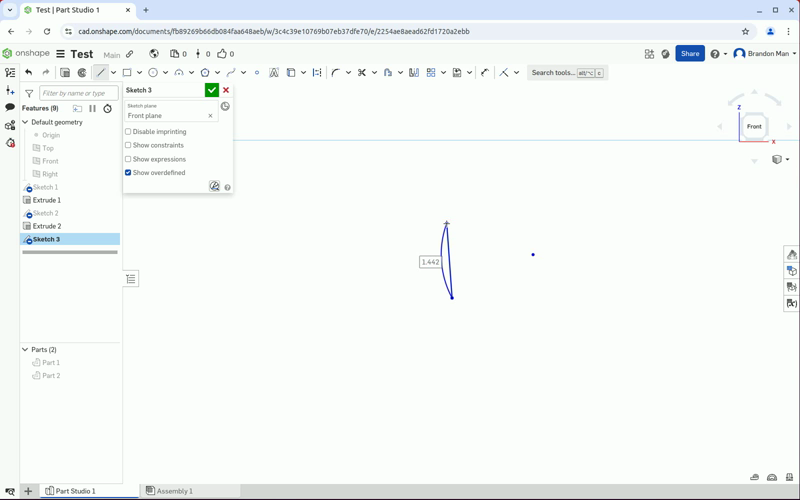
scroll(-6)
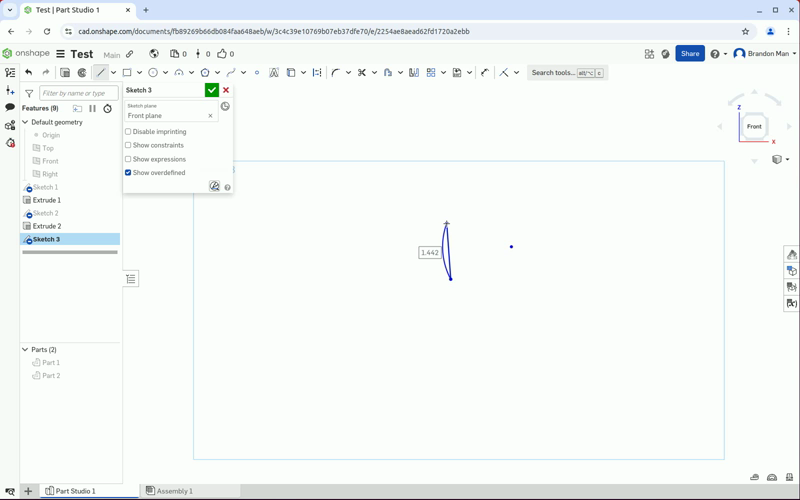
scroll(-6)
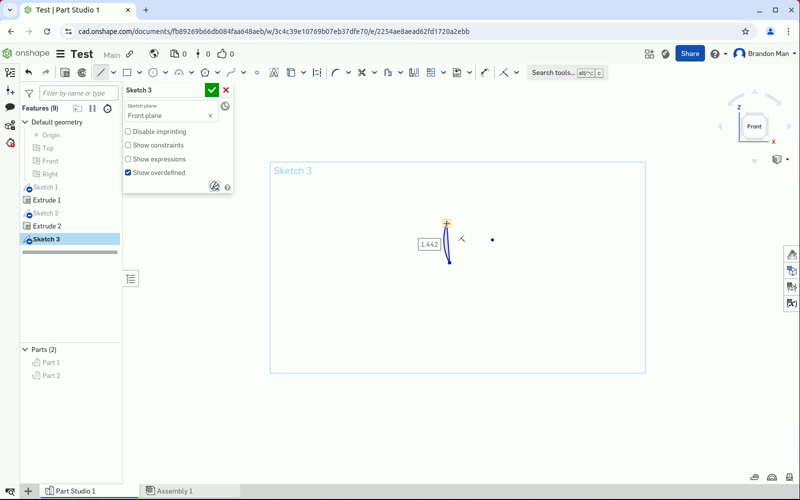
scroll(-6)
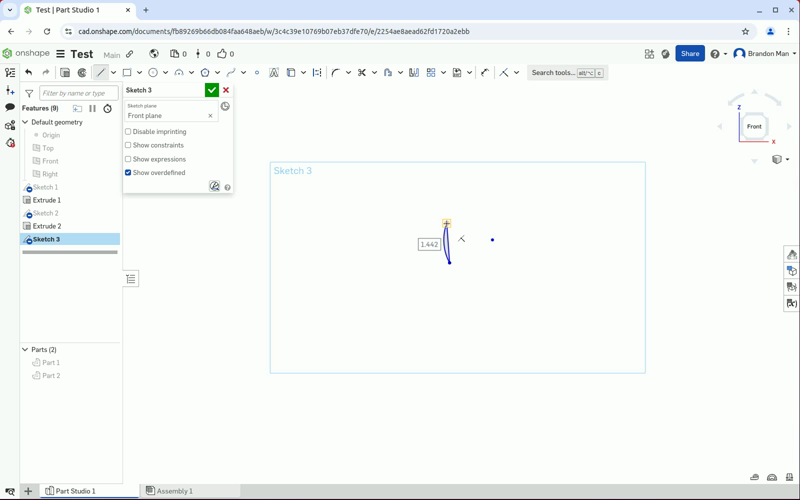
scroll(-6)
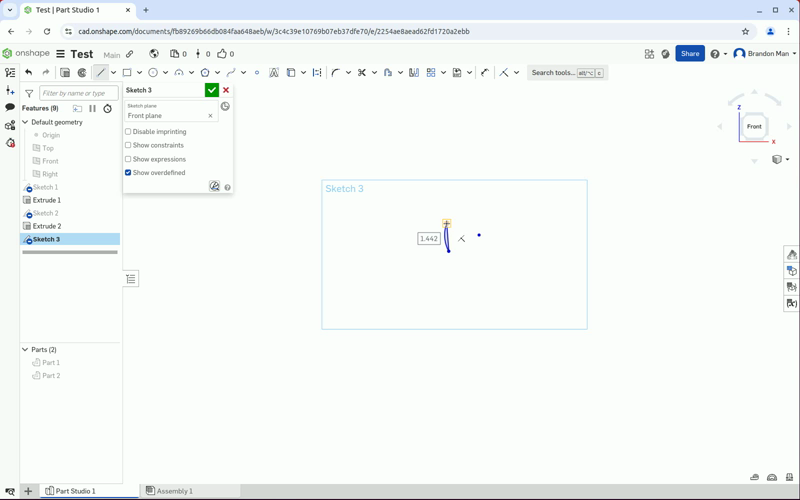
scroll(-6)
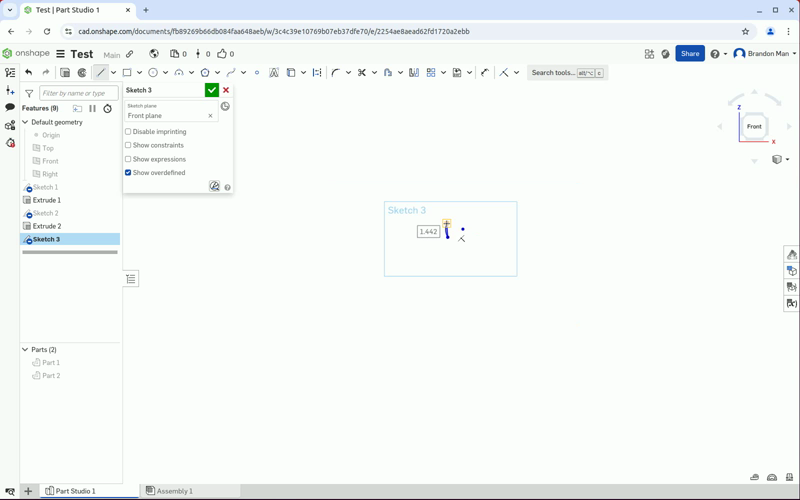
scroll(-6)
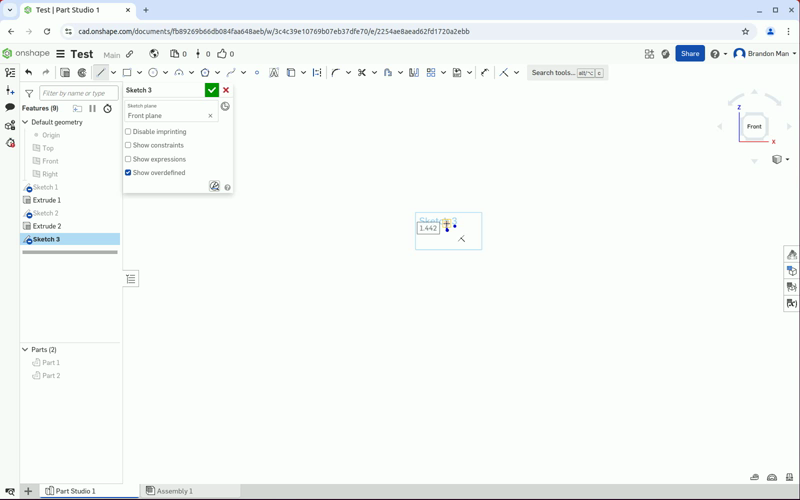
key(esc)
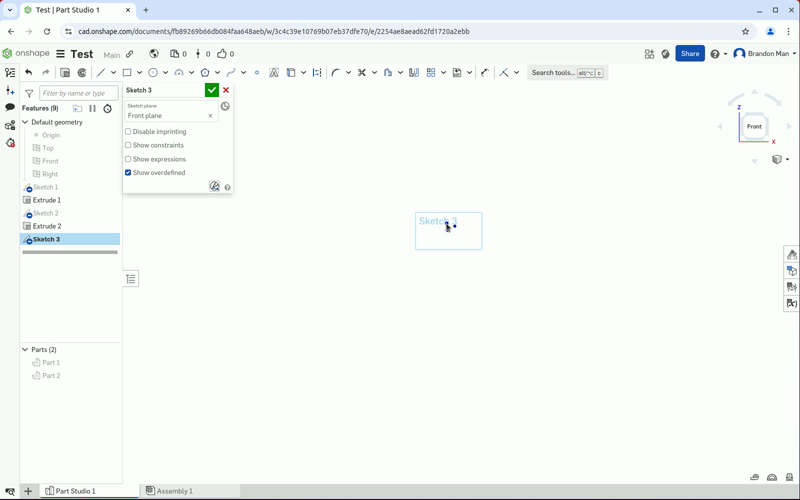
mouse_move(447, 227)
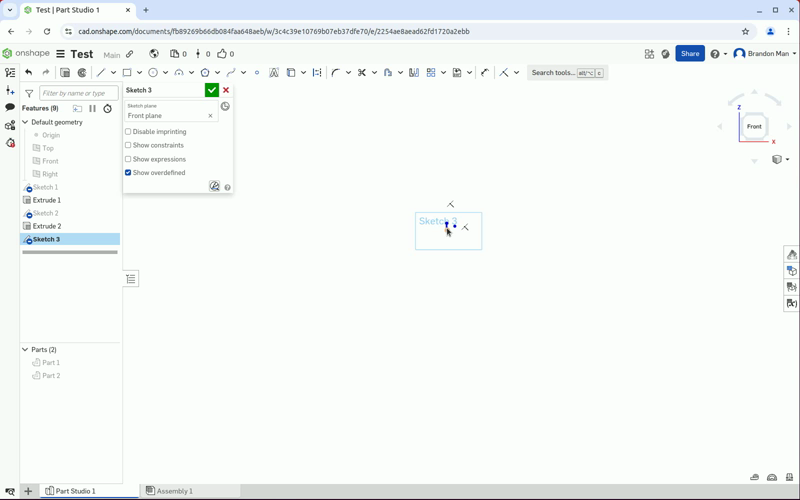
scroll(6)
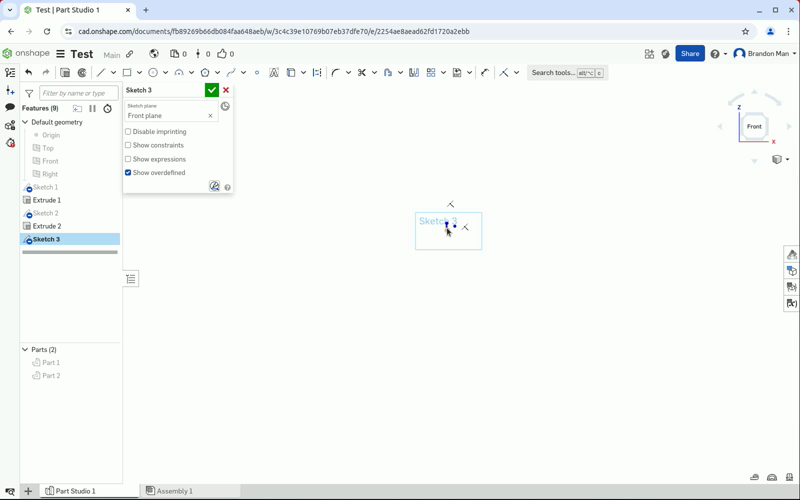
scroll(6)
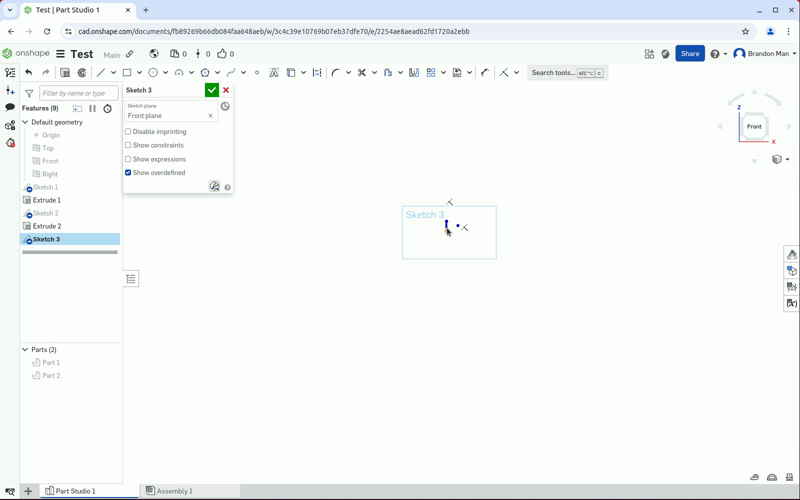
scroll(6)
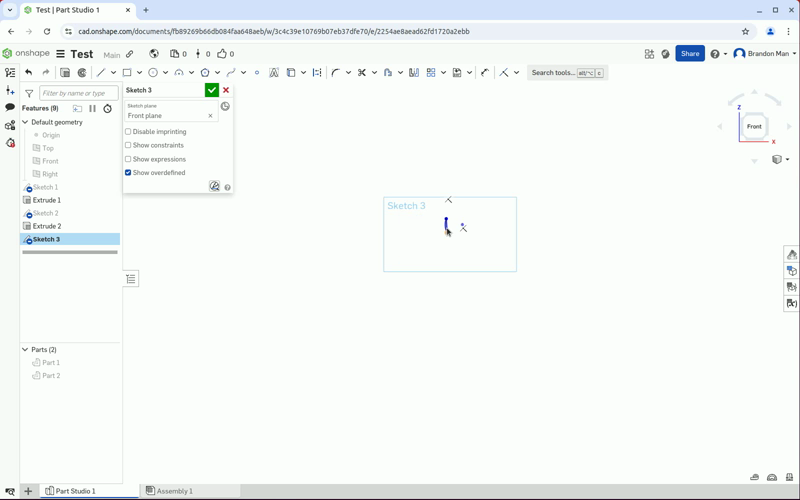
scroll(6)
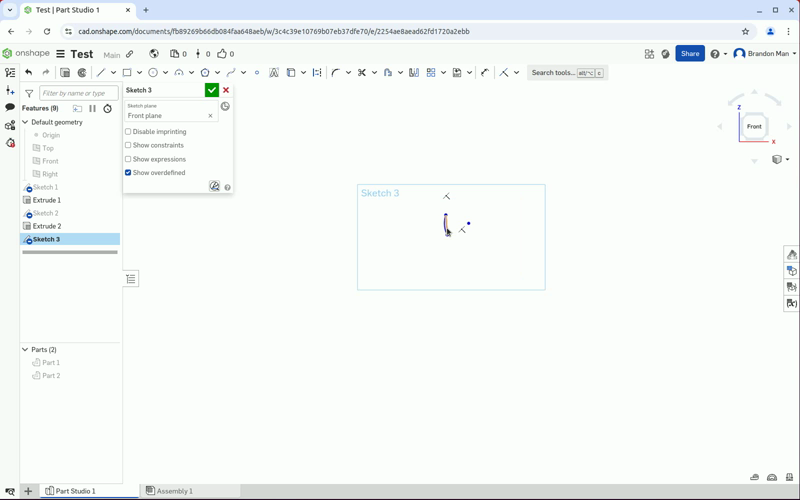
scroll(6)
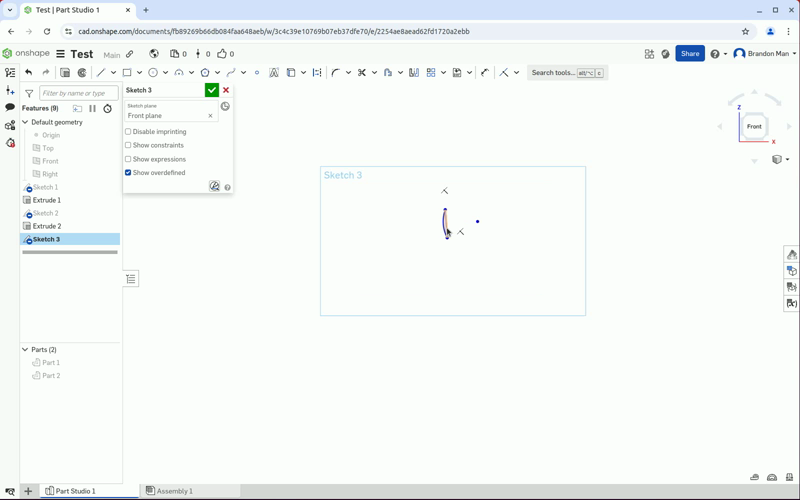
scroll(6)
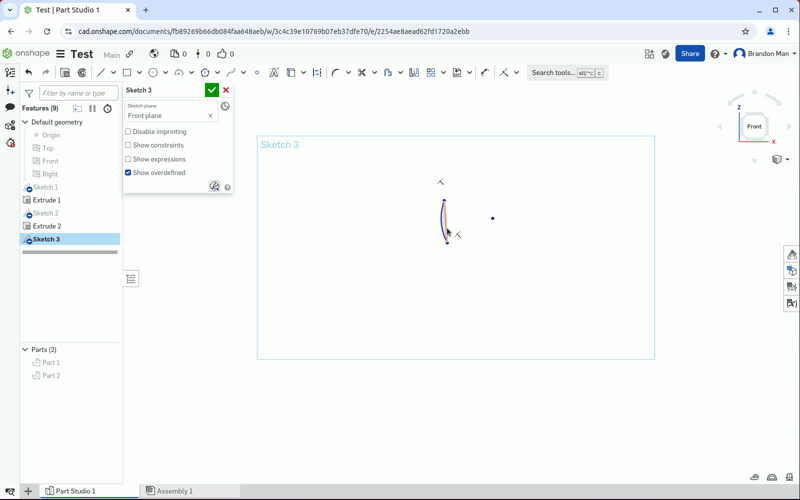
scroll(6)
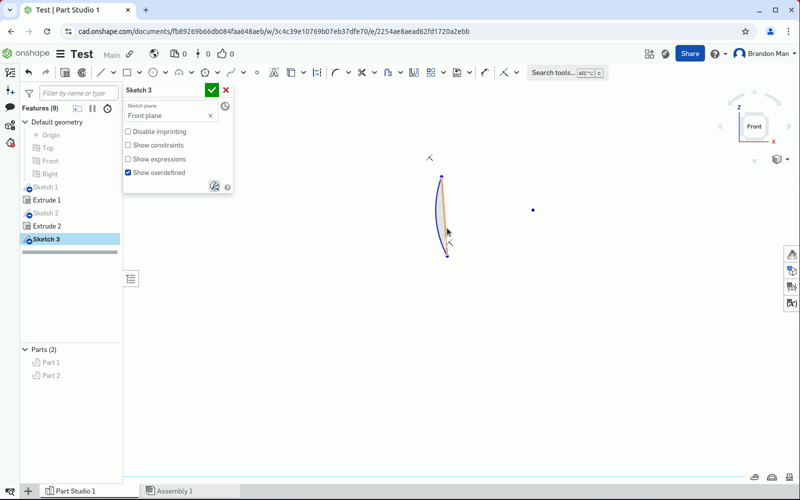
click(447, 227)
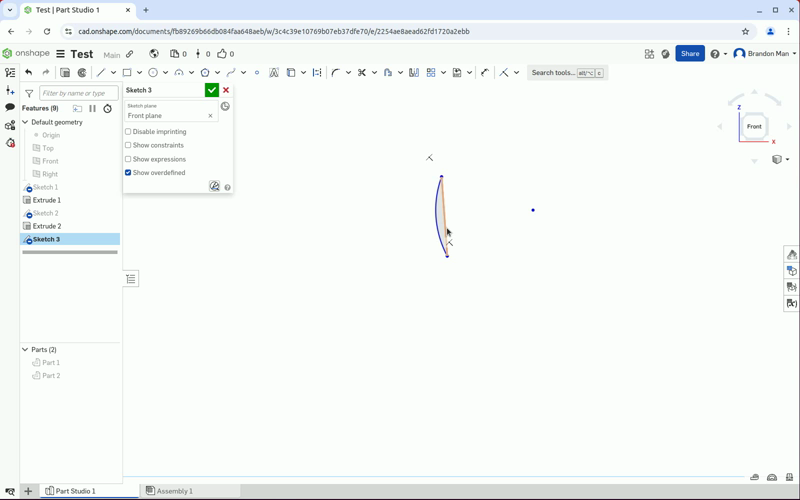
scroll(-6)
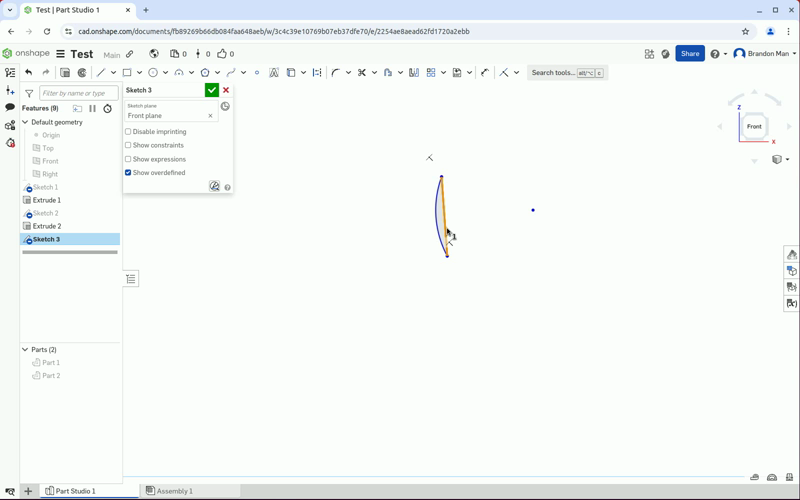
scroll(-6)
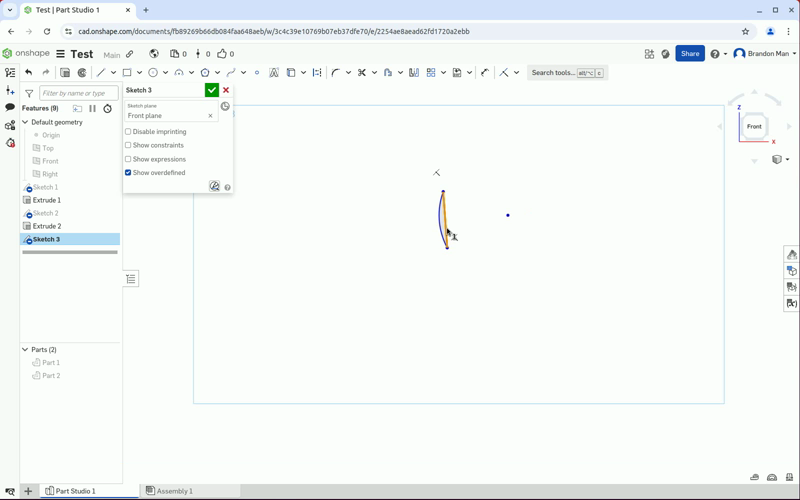
scroll(-6)
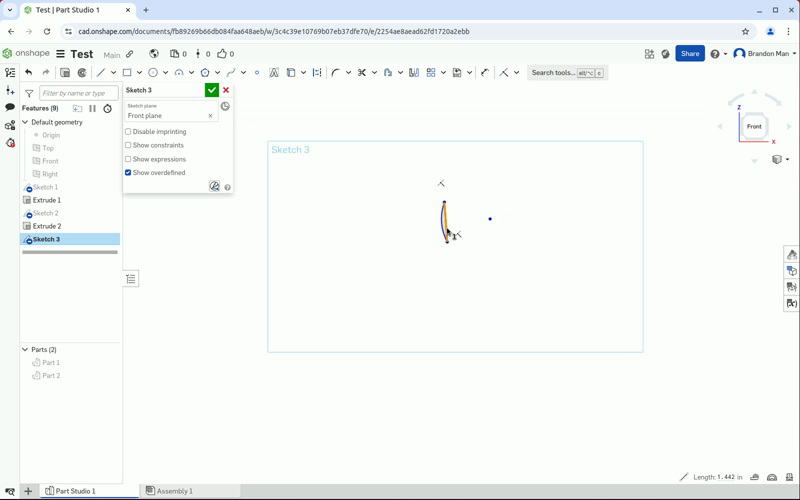
scroll(-6)
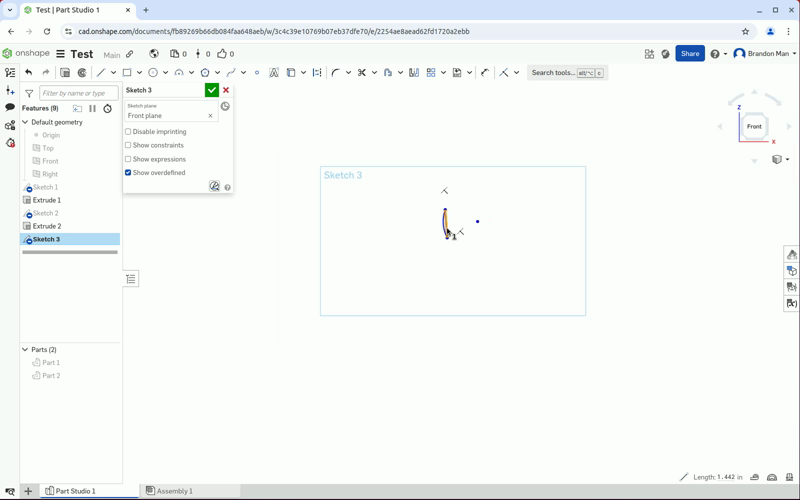
scroll(-6)
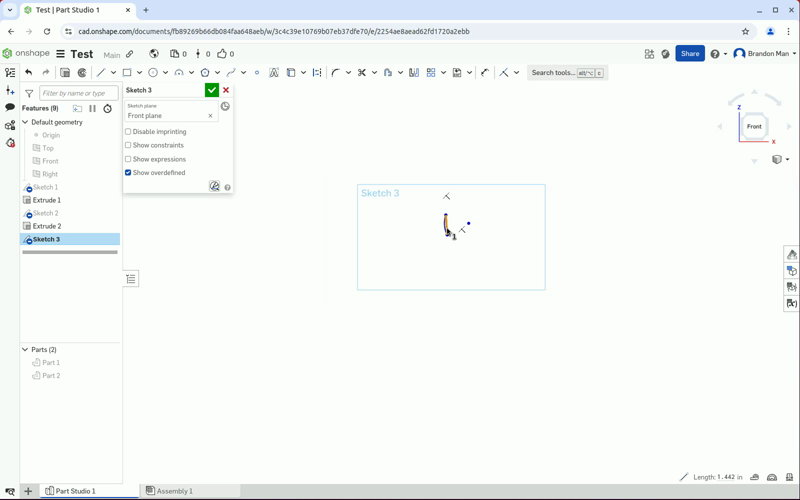
scroll(-6)
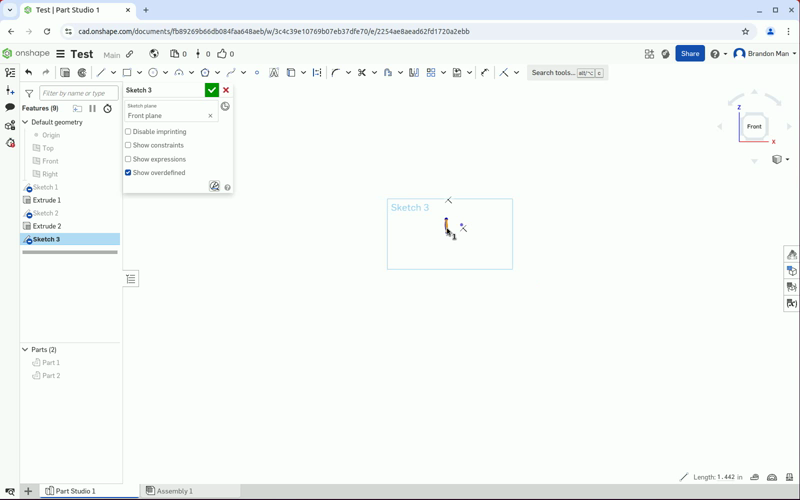
scroll(-6)
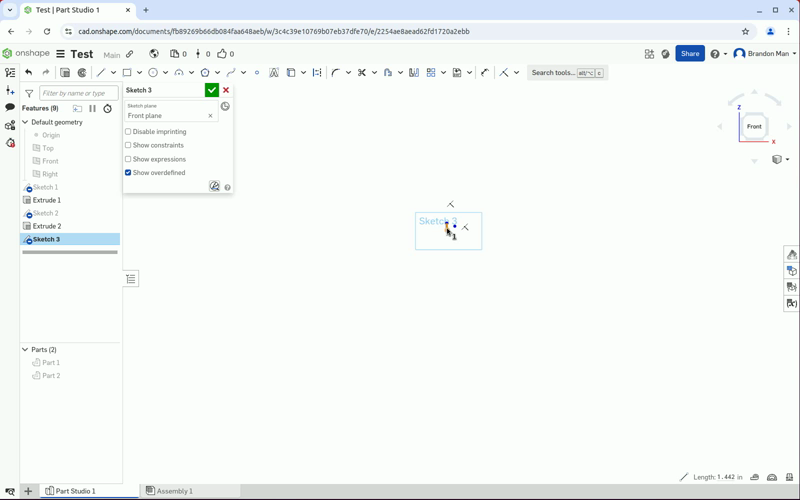
mouse_move(73, 352)
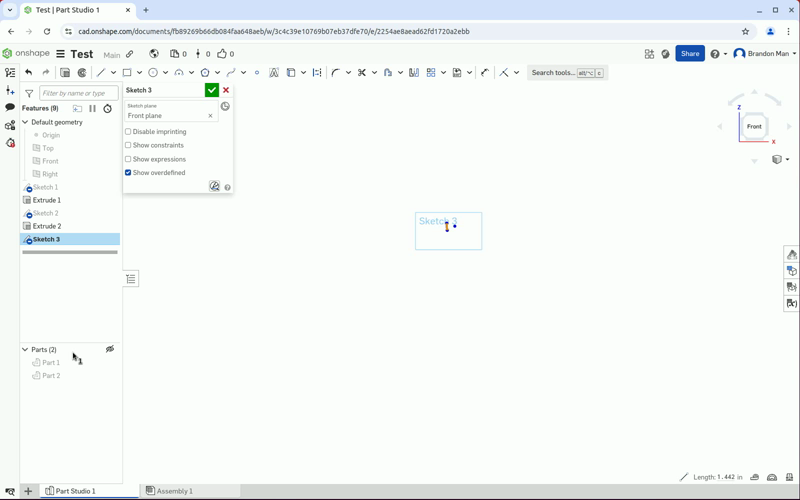
key(shift+y)
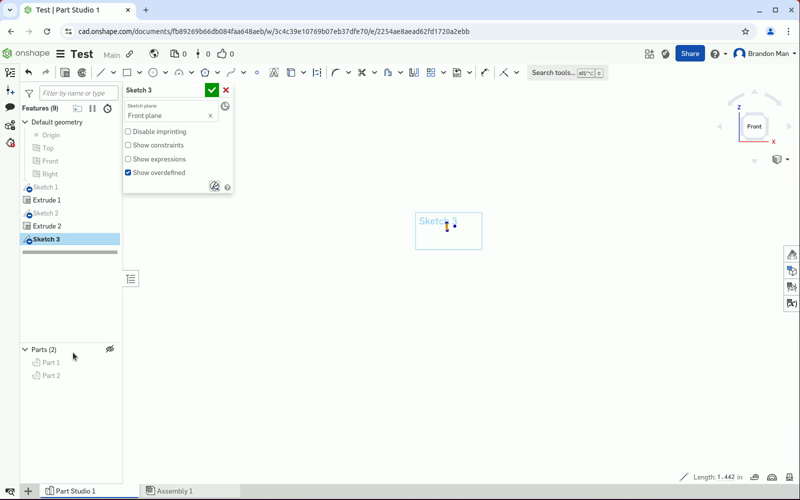
key(shift+e)
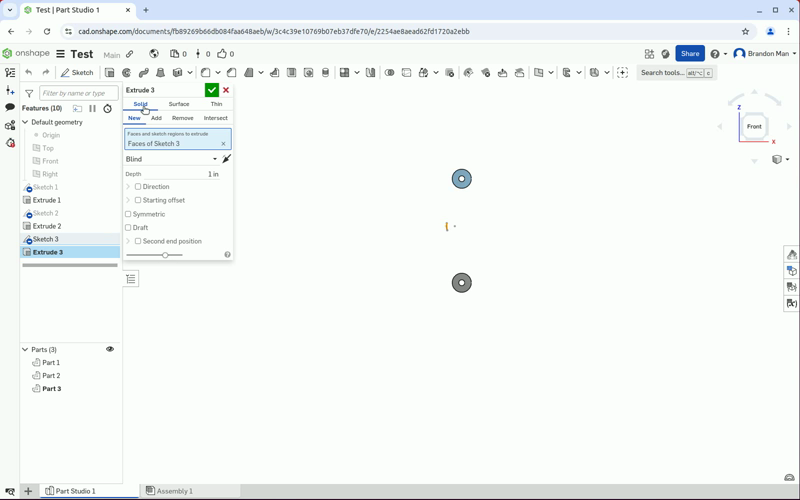
mouse_move(143, 106)
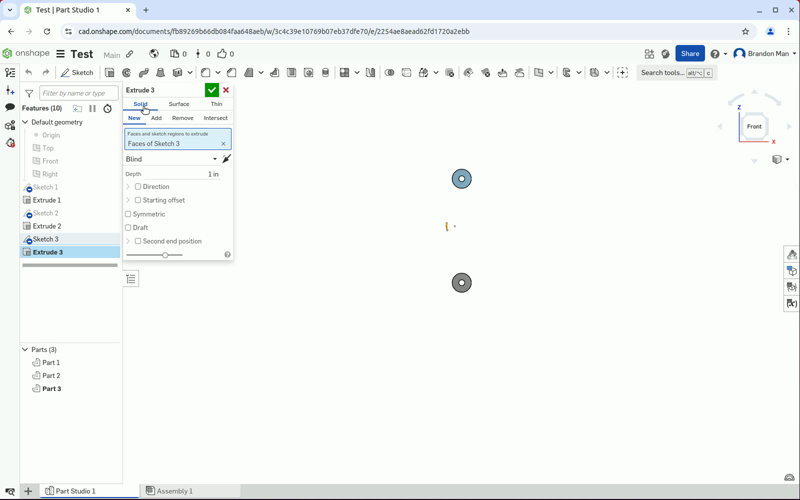
click(143, 106)
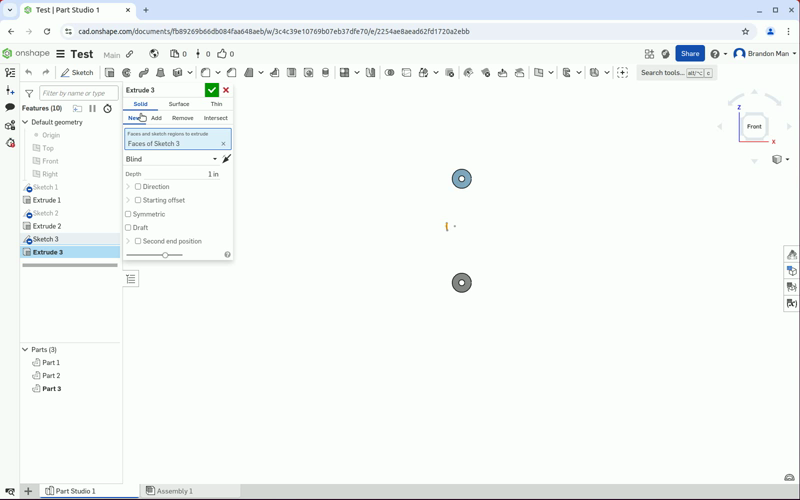
mouse_move(137, 120)
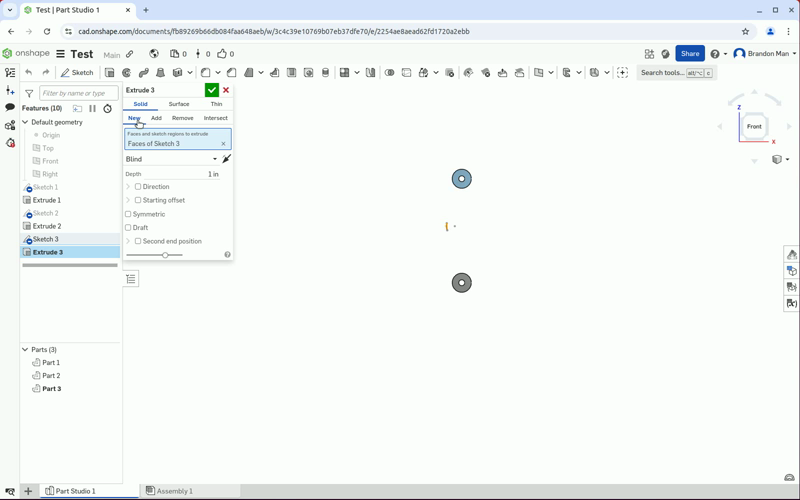
click(137, 120)
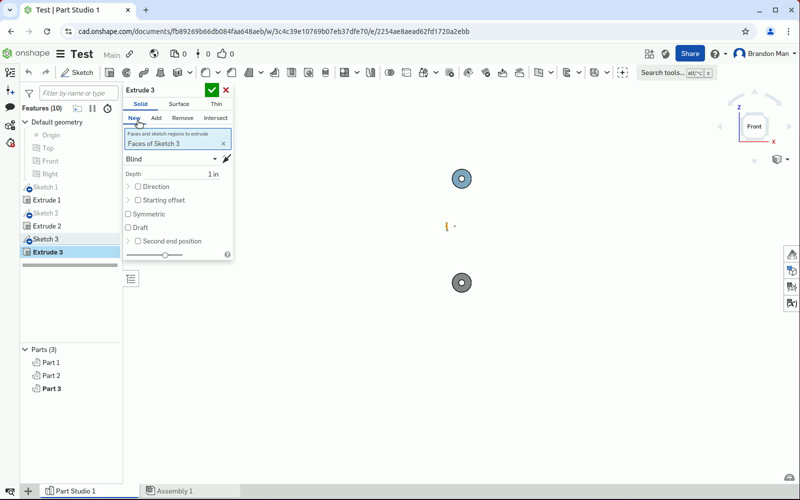
key(tab, 4)
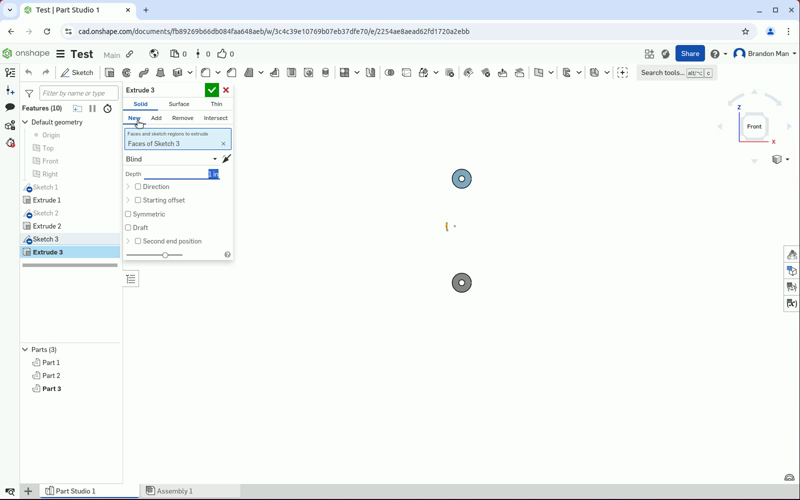
text(0.481)
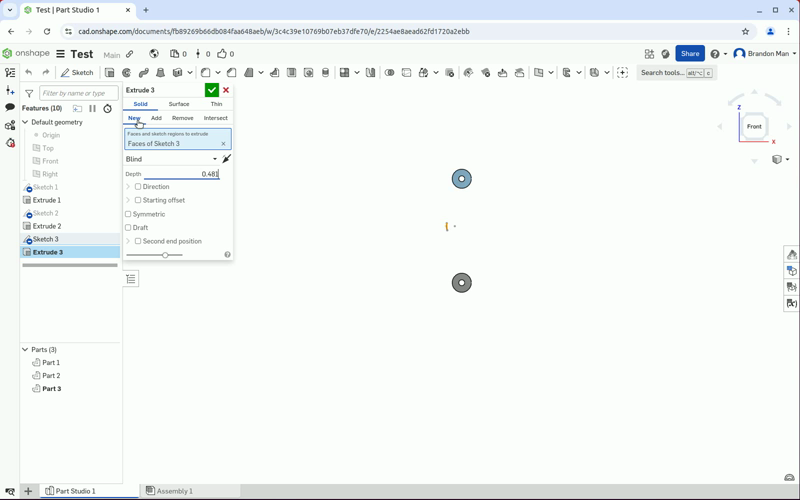
key(enter)
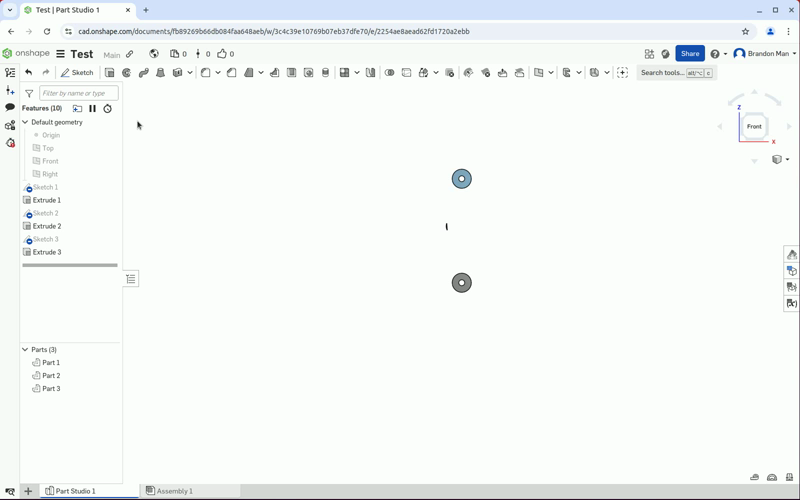
key(shift+h)
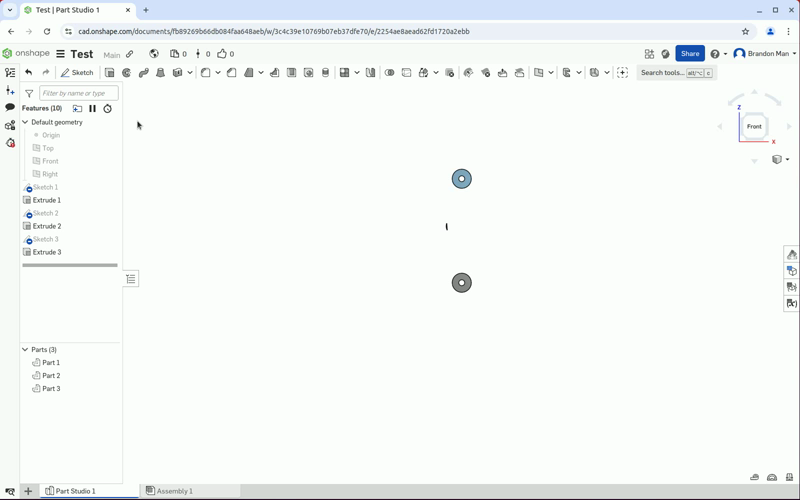
key(shift+h)
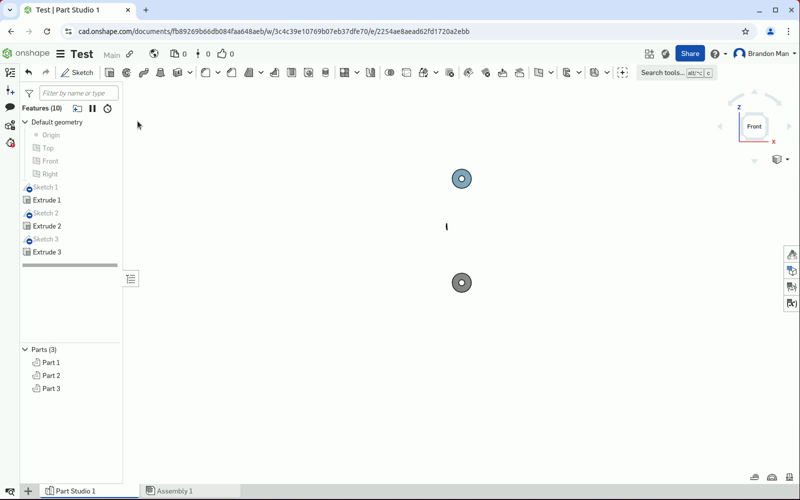
mouse_move(73, 189)
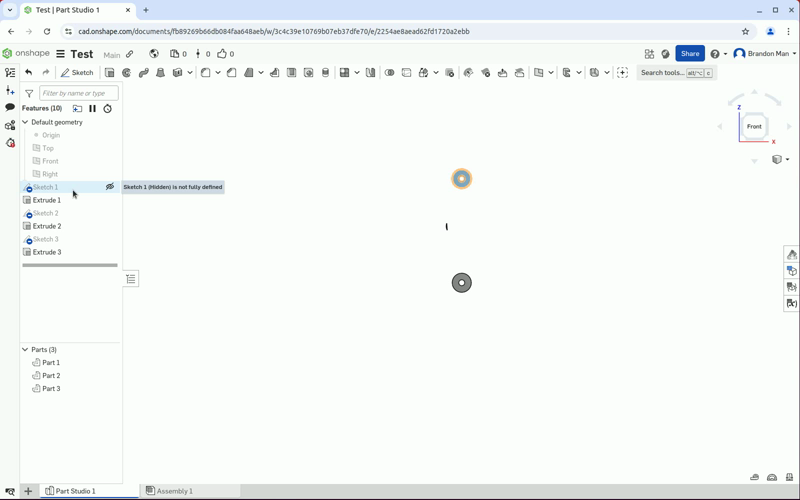
click(73, 189)
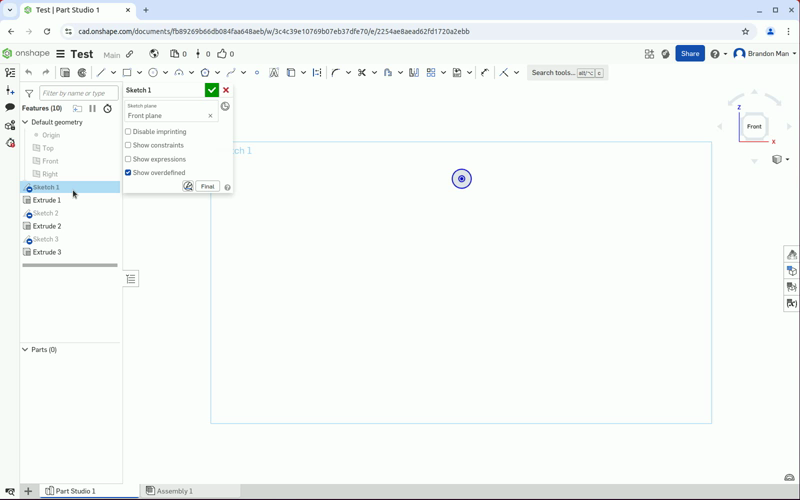
mouse_move(229, 92)
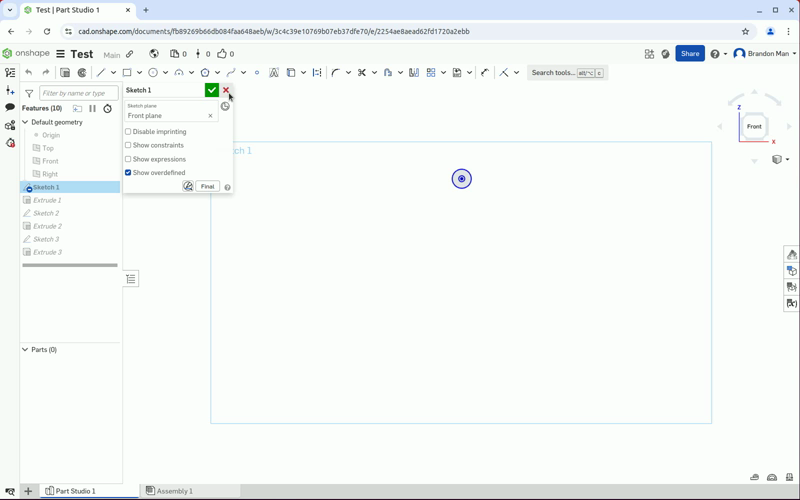
click(229, 92)
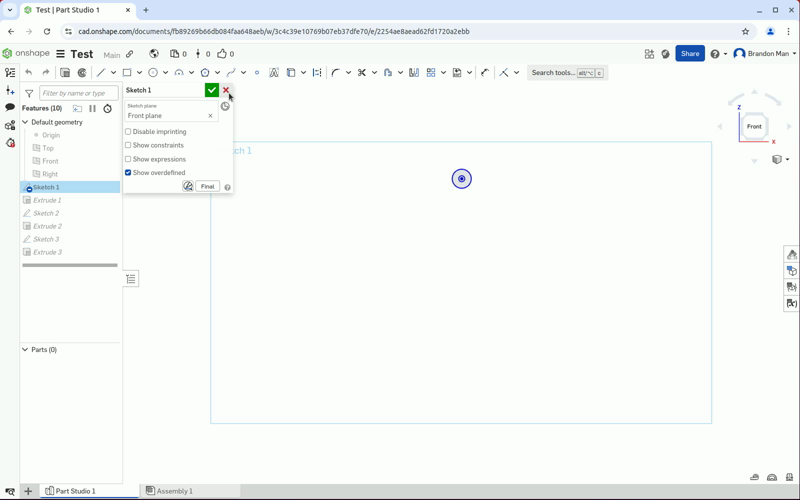
key(shift+s)
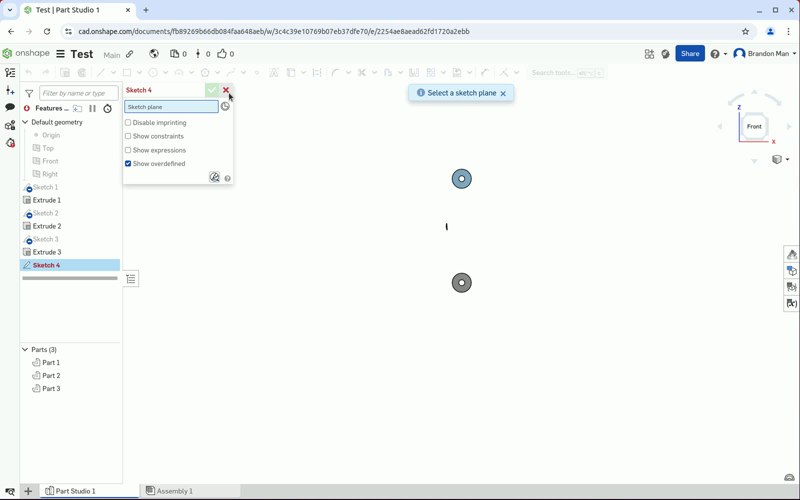
mouse_move(73, 163)
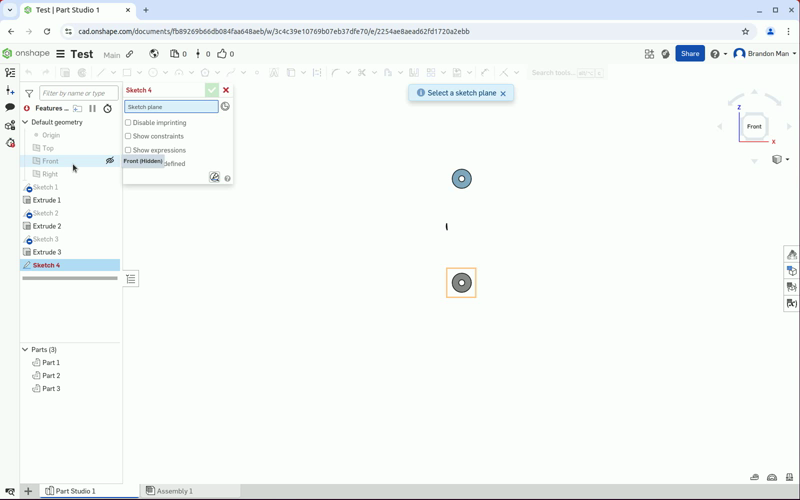
click(73, 163)
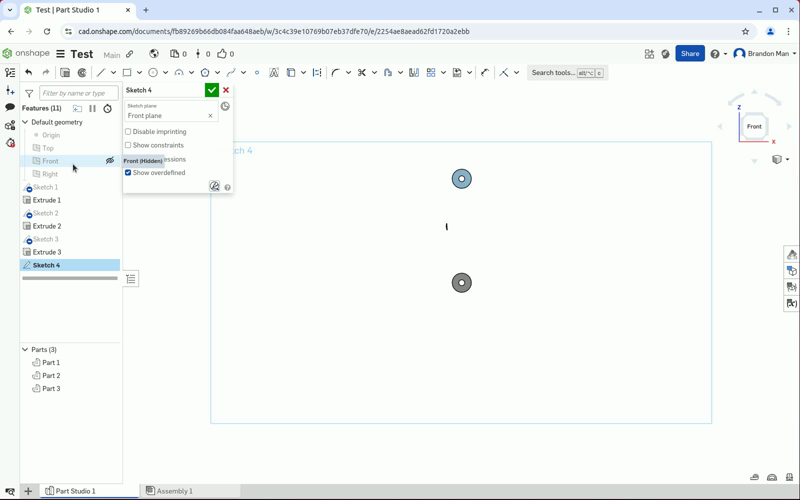
mouse_move(73, 352)
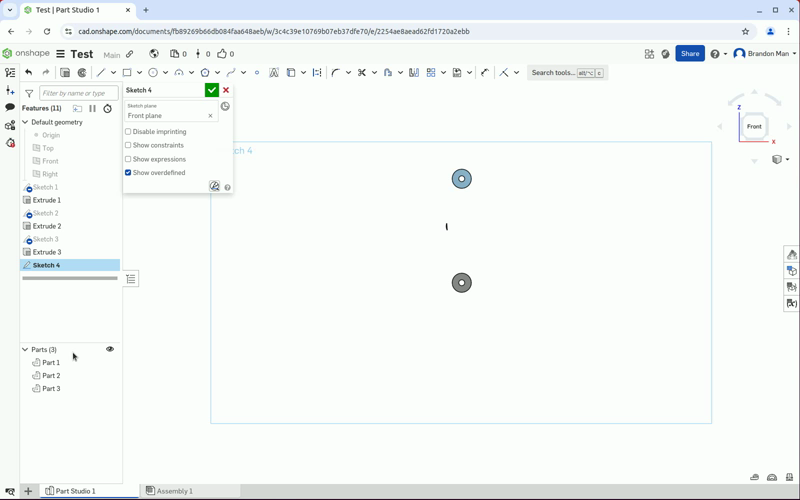
key(y)
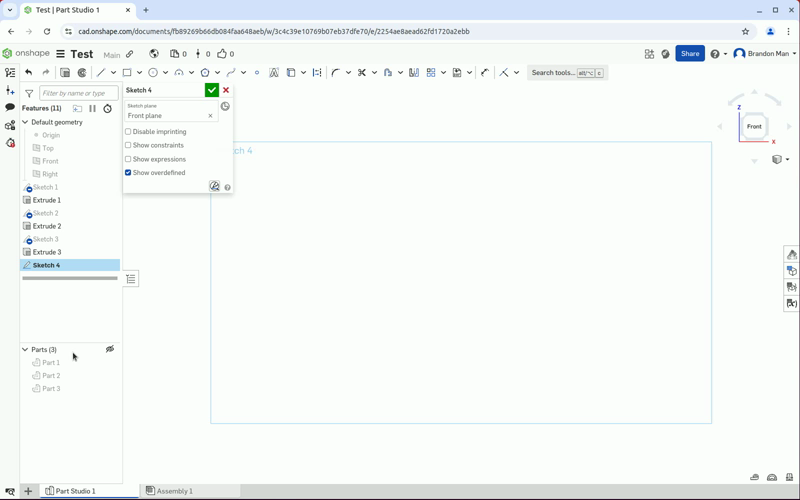
key(c)
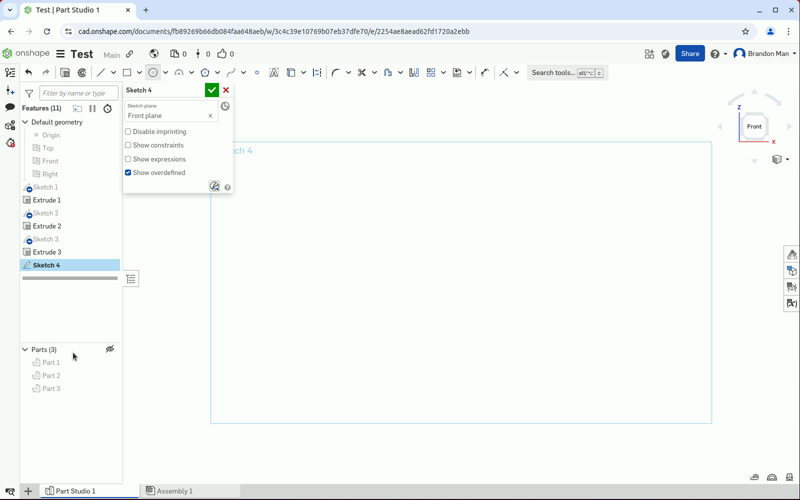
key_down(shift)
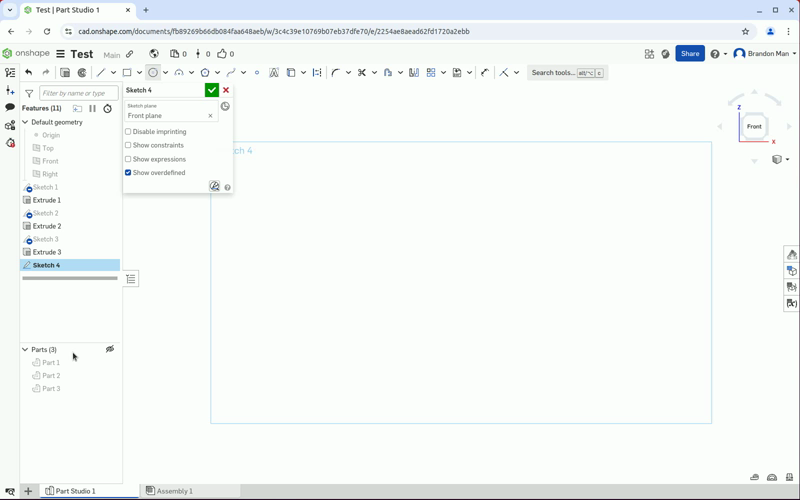
mouse_move(501, 282)
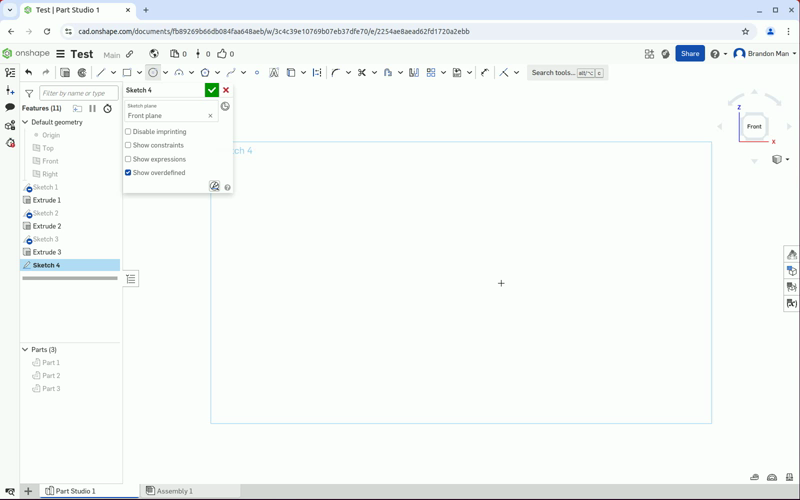
click(501, 282)
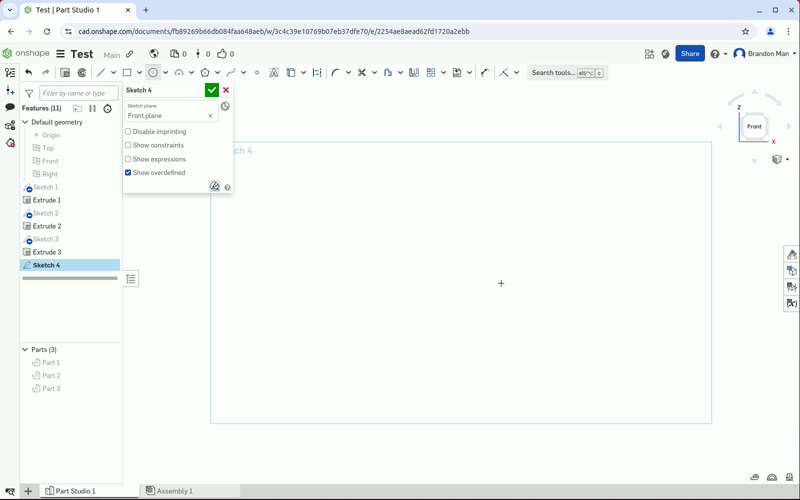
key_up(shift)
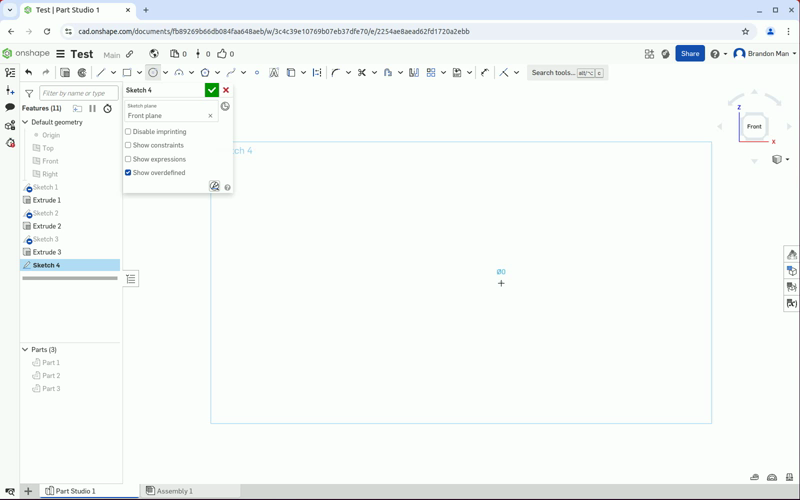
mouse_move(508, 282)
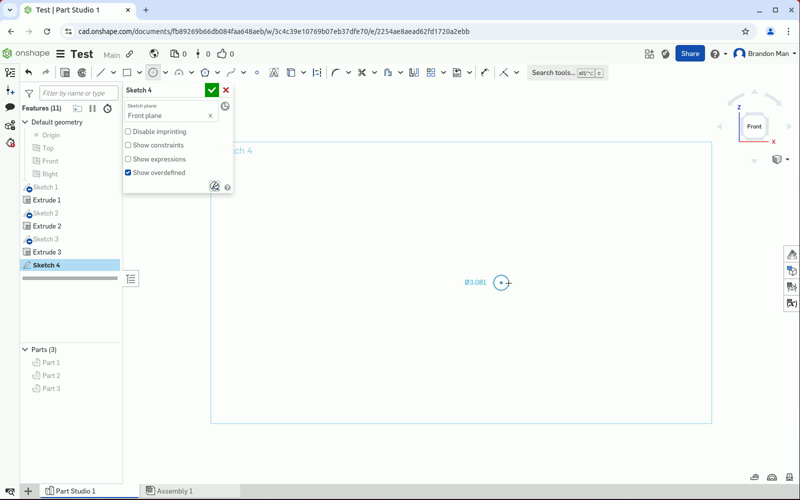
click(508, 282)
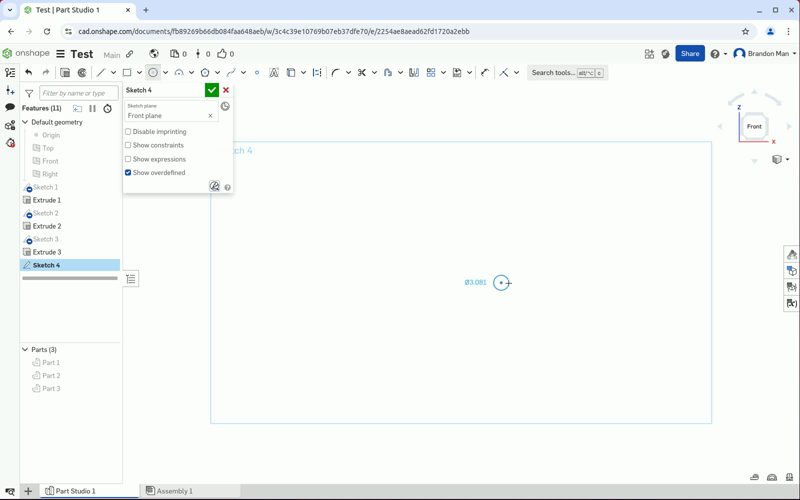
key(esc)
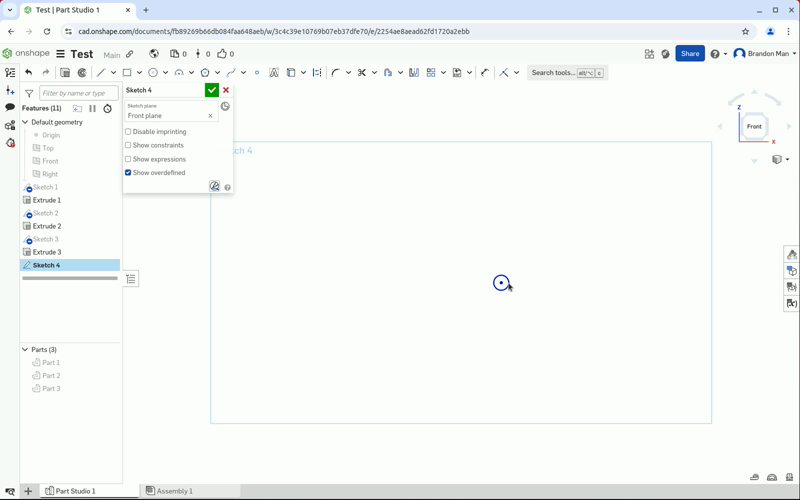
key(c)
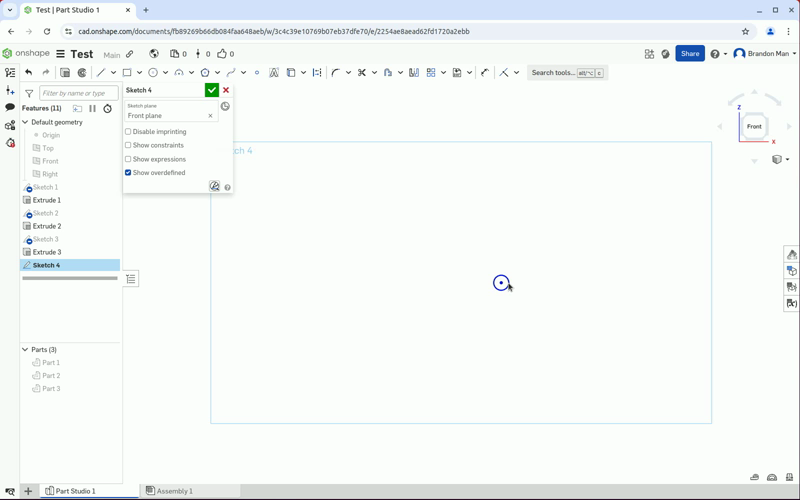
key_down(shift)
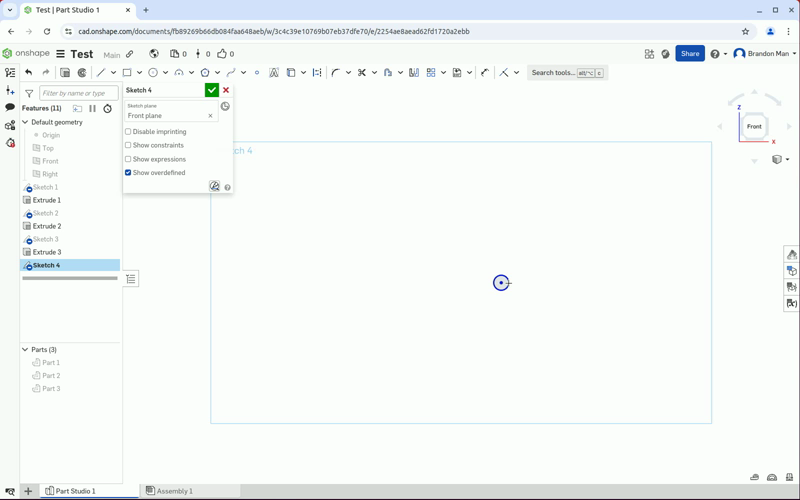
mouse_move(501, 282)
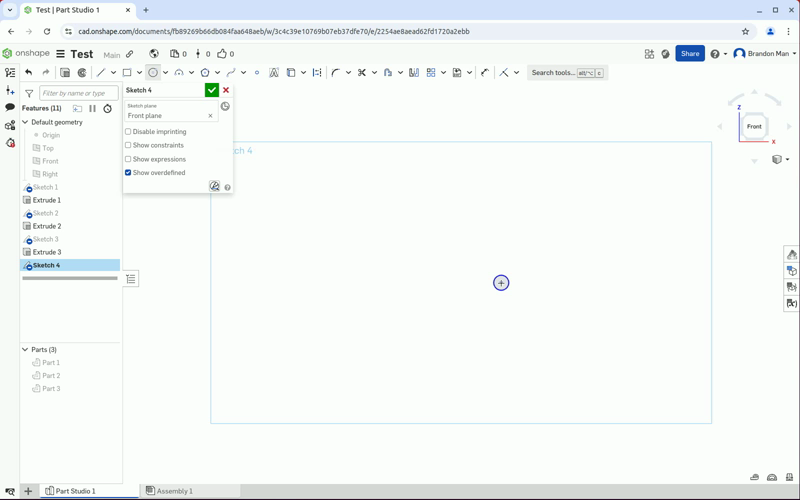
click(501, 282)
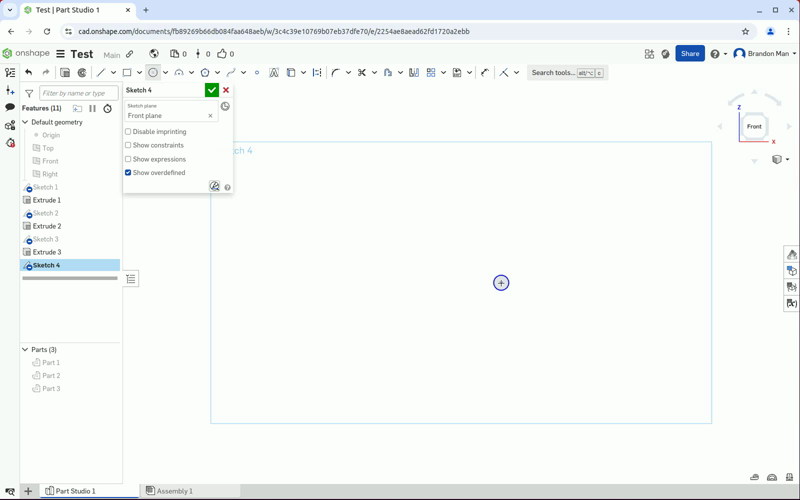
key_up(shift)
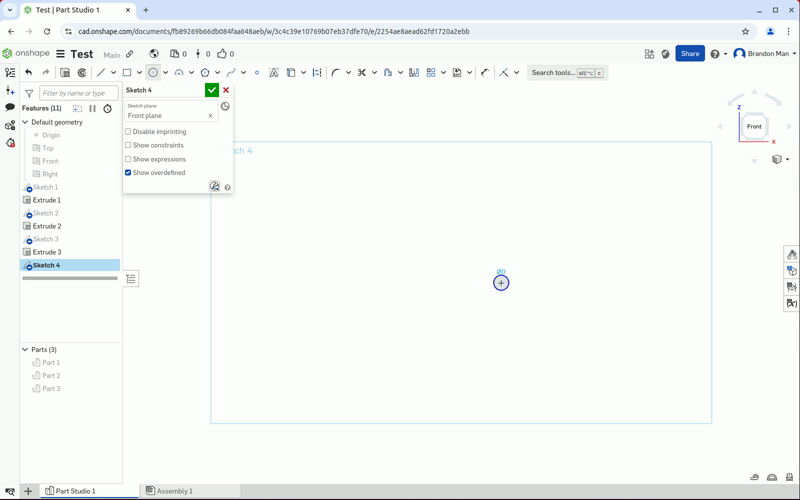
mouse_move(504, 282)
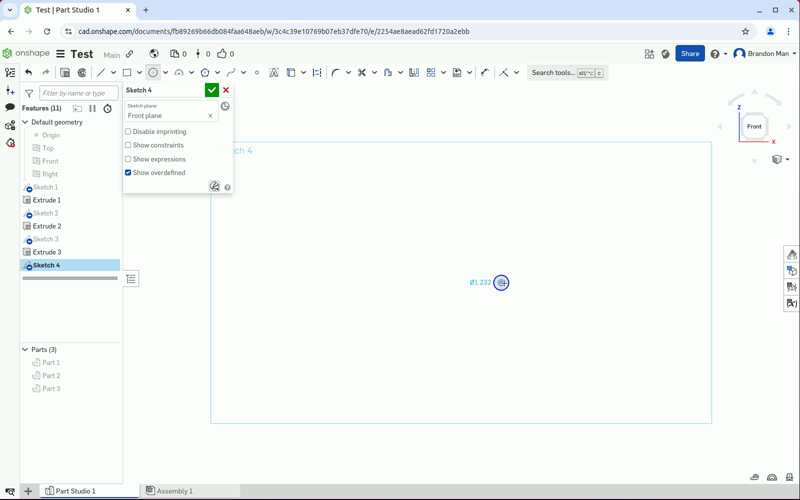
scroll(6)
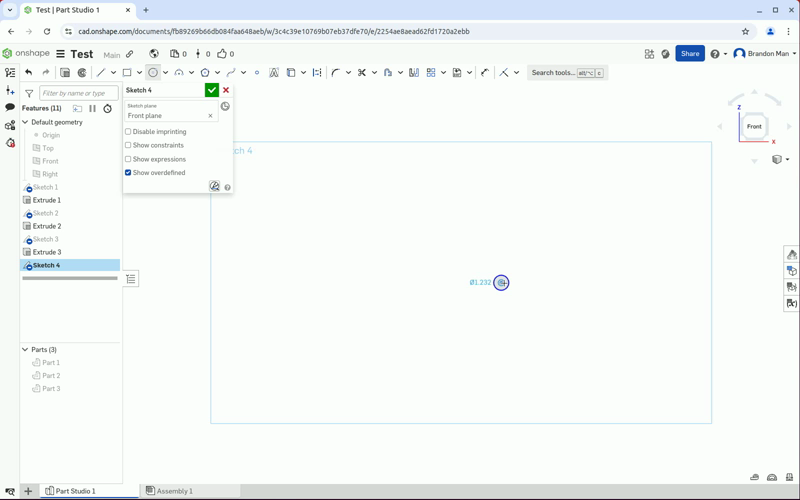
scroll(6)
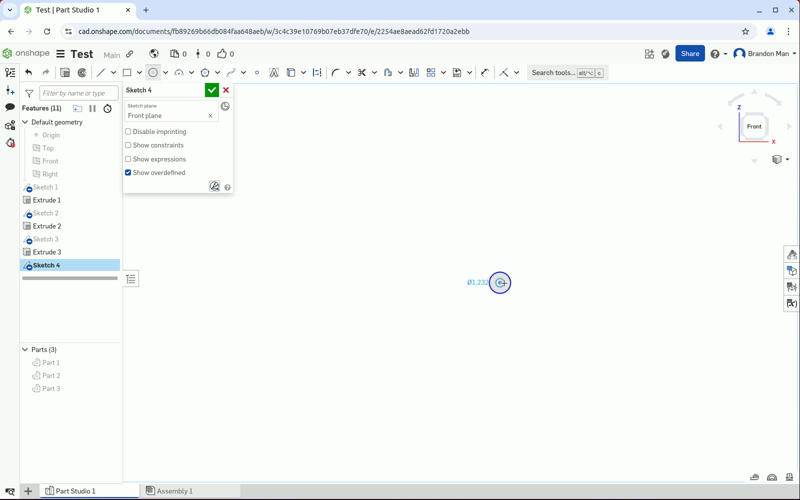
scroll(6)
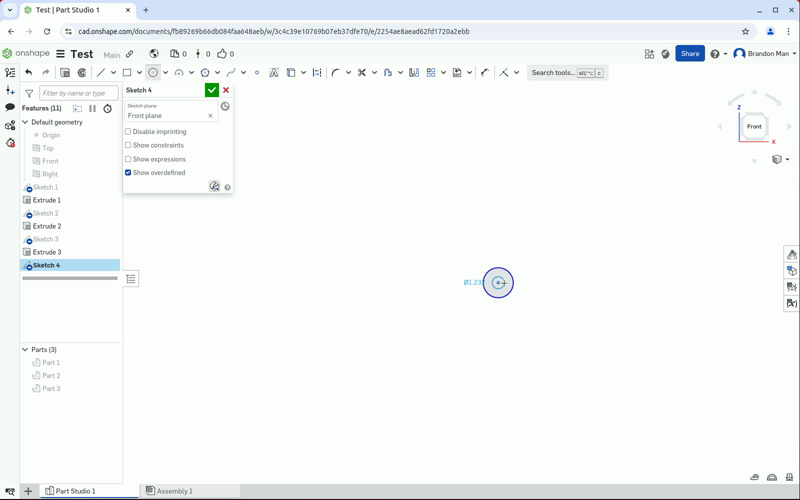
scroll(6)
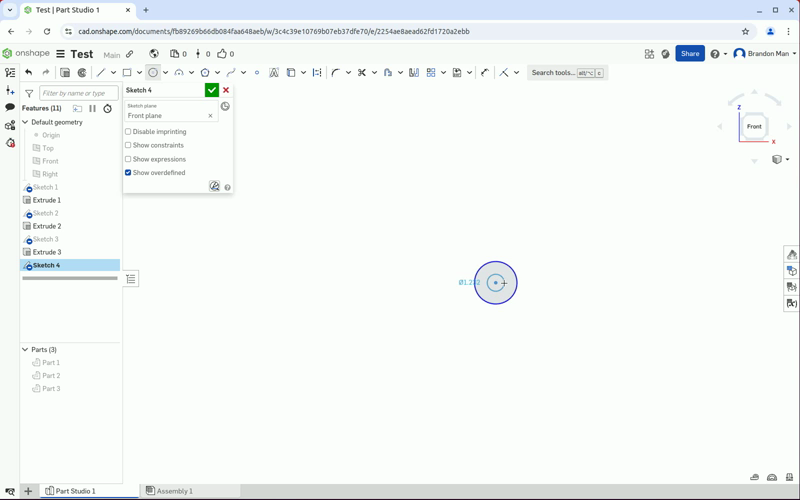
scroll(6)
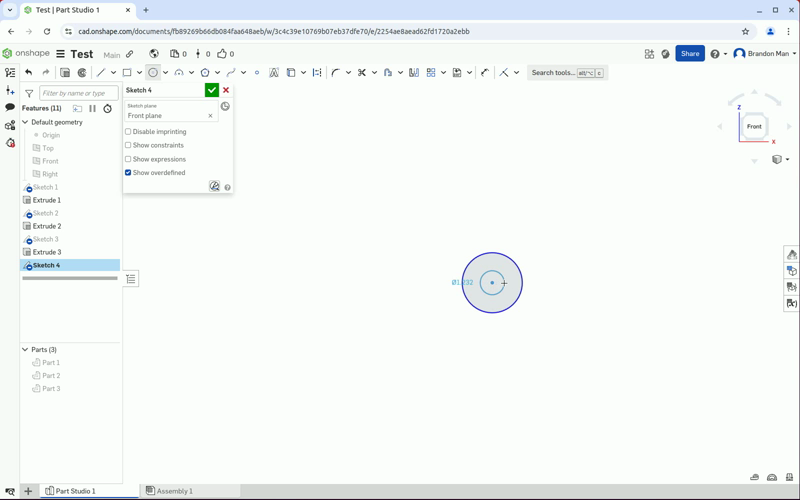
scroll(6)
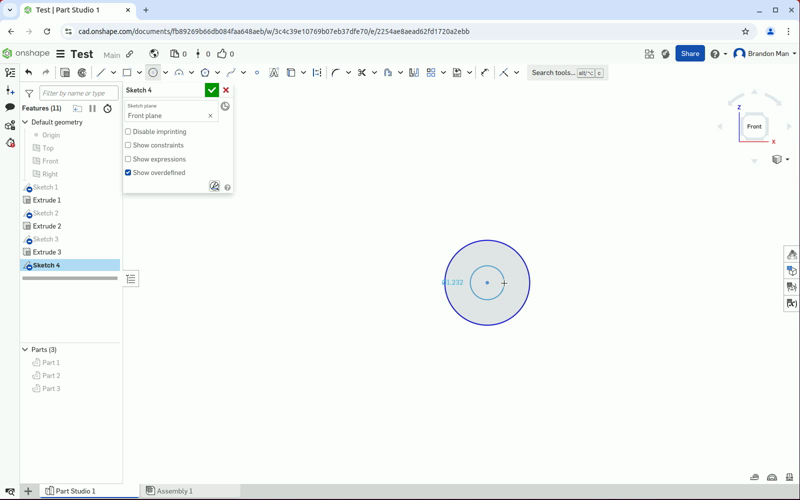
scroll(6)
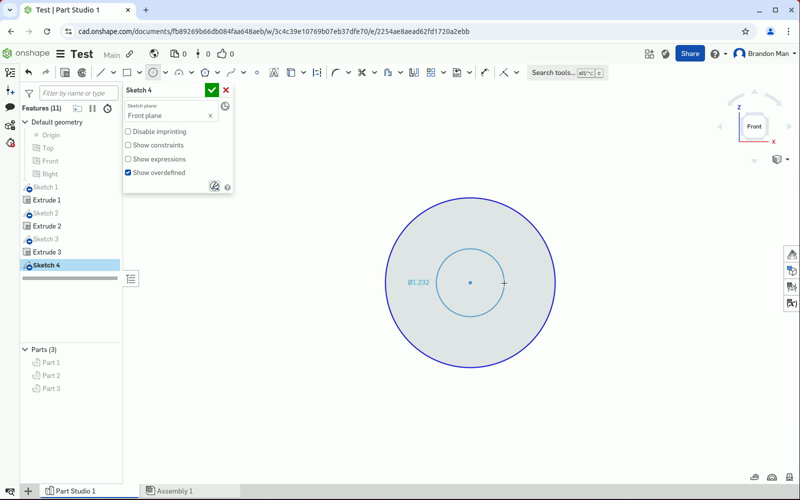
click(504, 282)
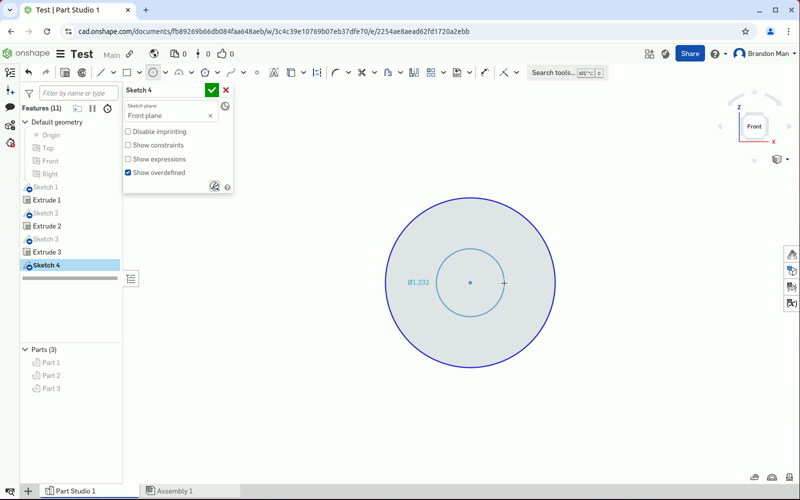
scroll(-6)
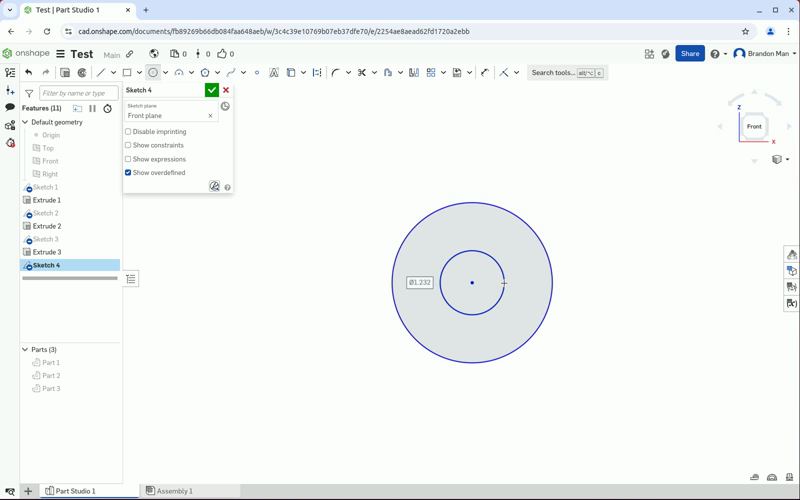
scroll(-6)
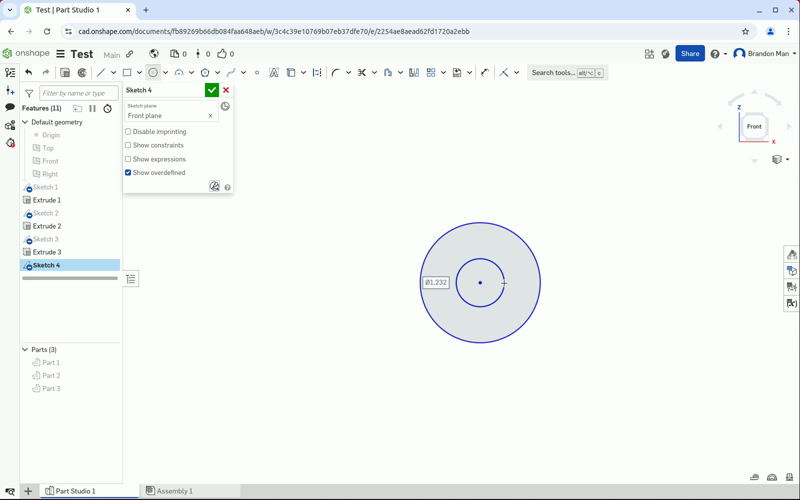
scroll(-6)
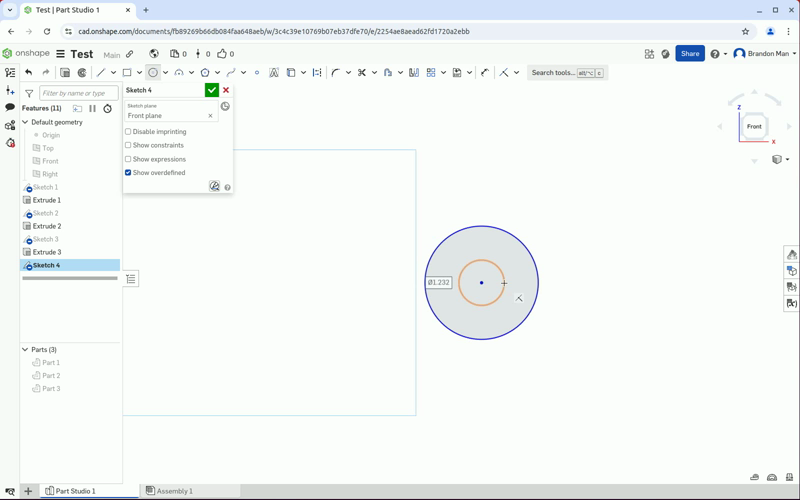
scroll(-6)
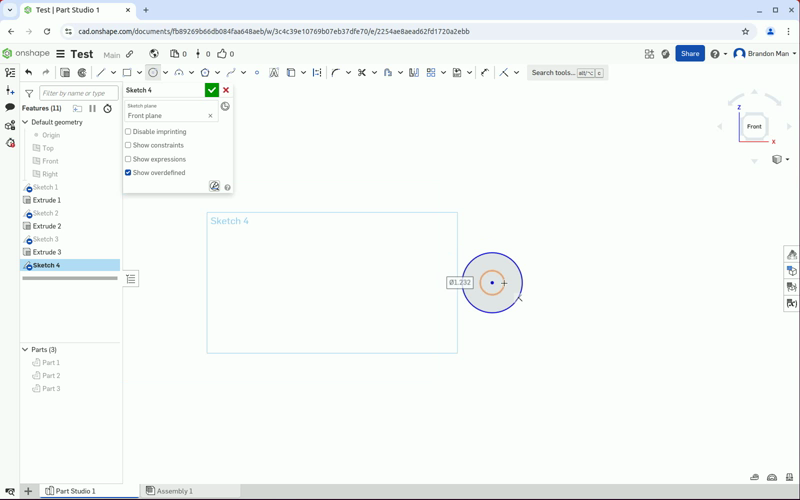
scroll(-6)
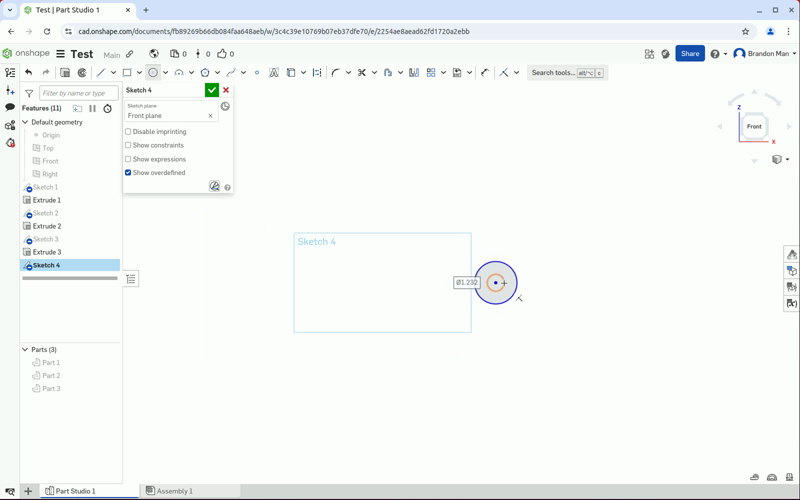
scroll(-6)
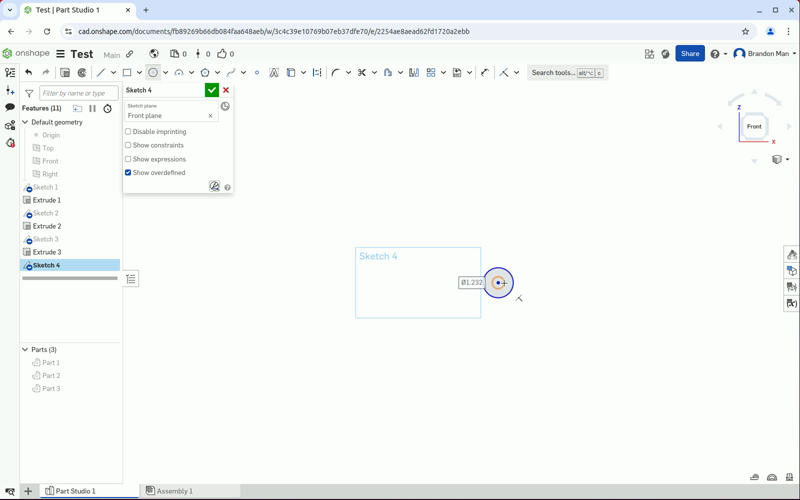
scroll(-6)
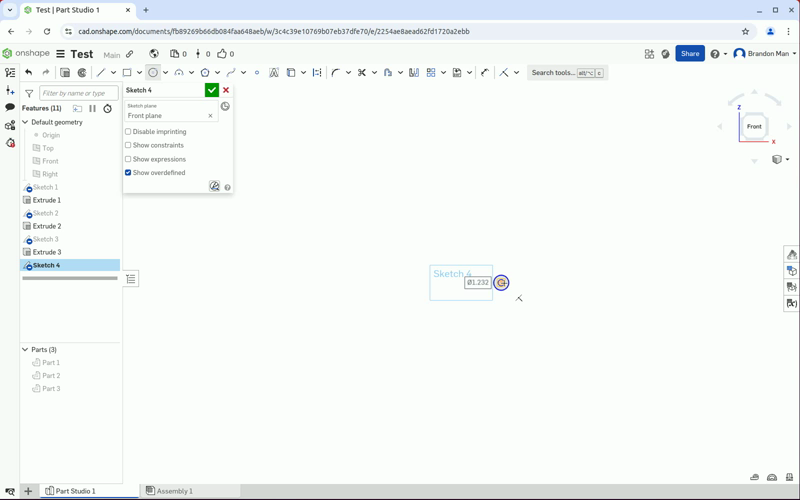
key(esc)
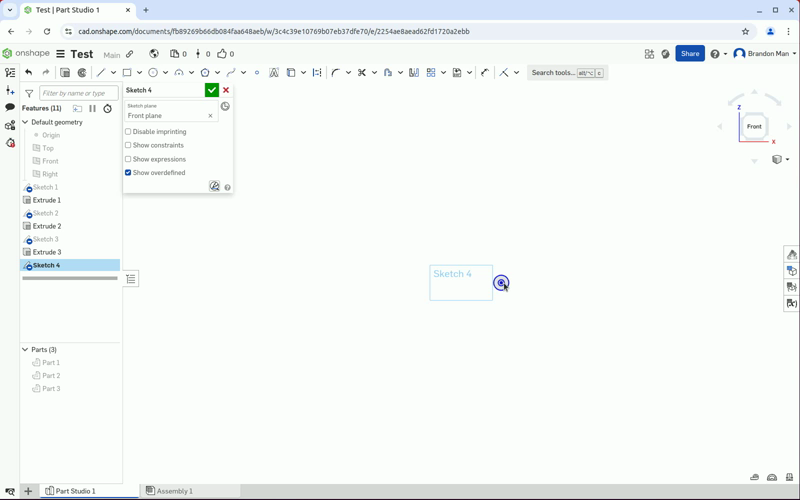
mouse_move(501, 276)
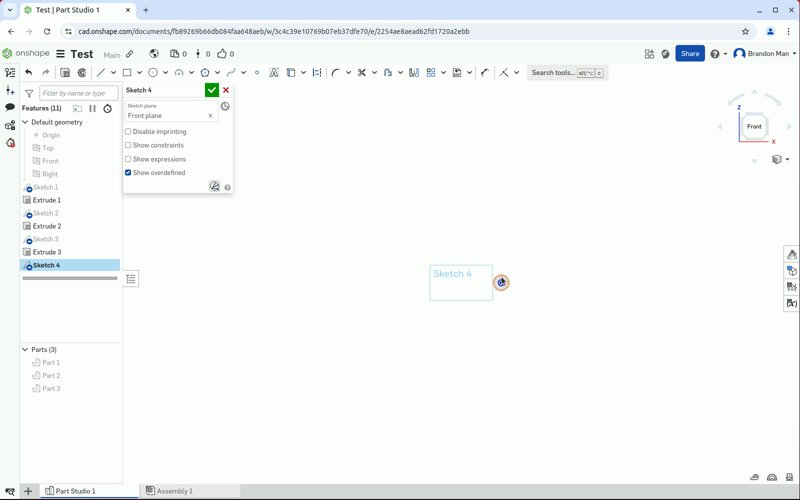
scroll(6)
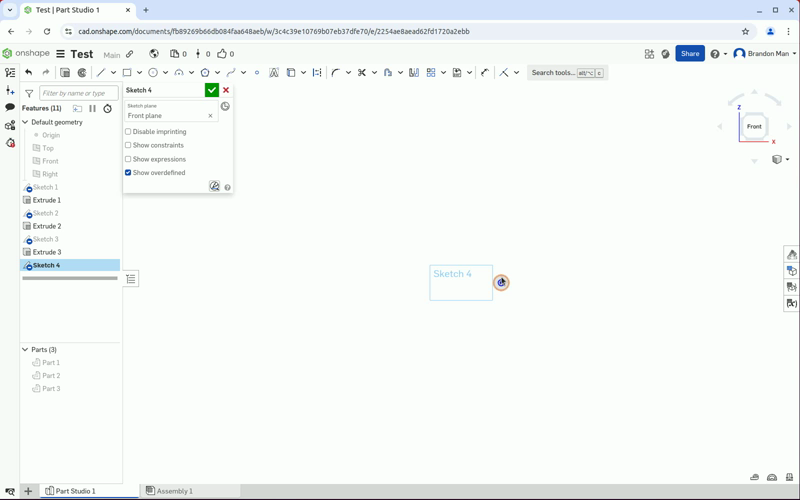
scroll(6)
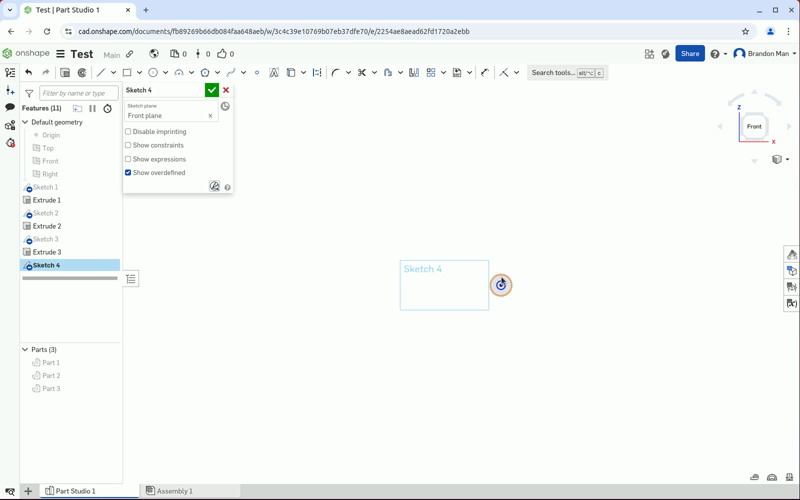
scroll(6)
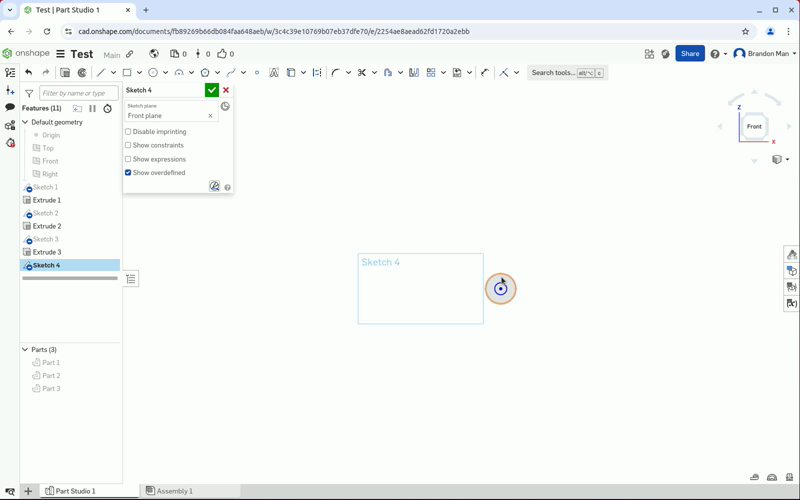
scroll(6)
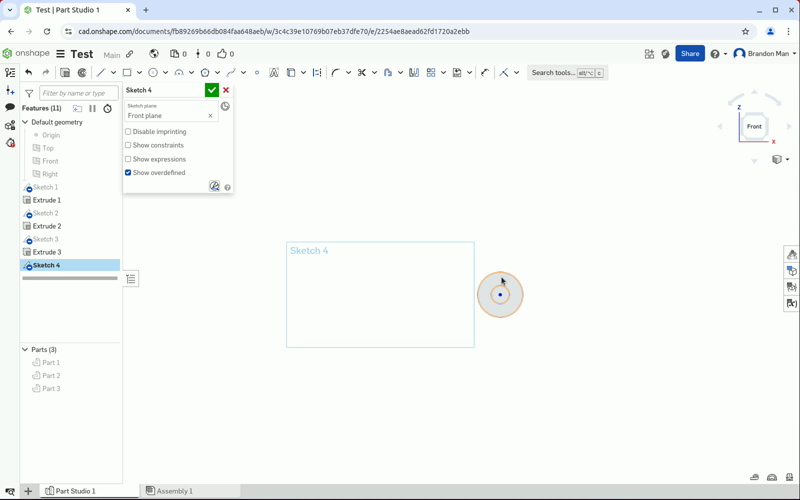
scroll(6)
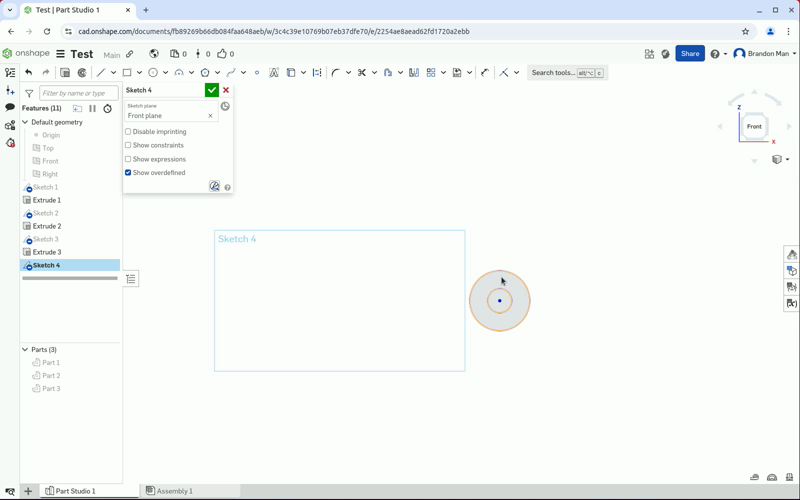
scroll(6)
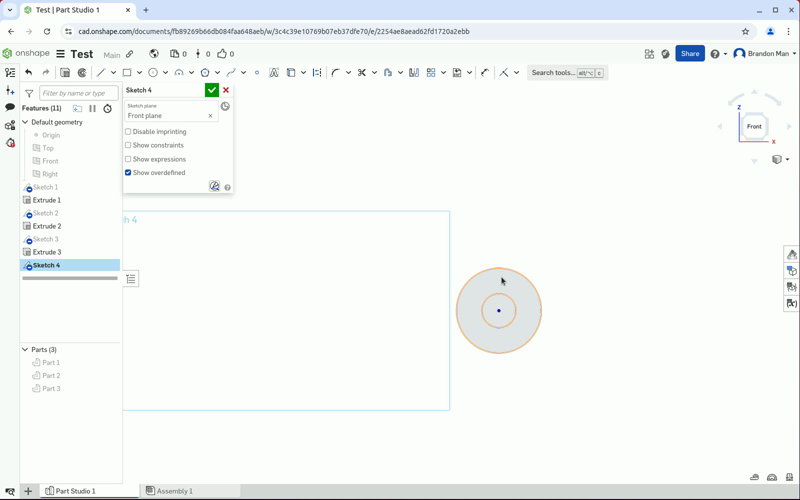
scroll(6)
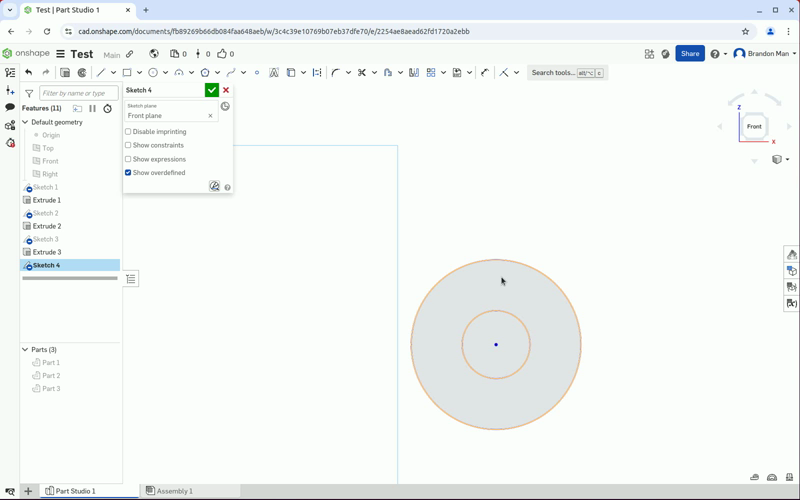
click(501, 276)
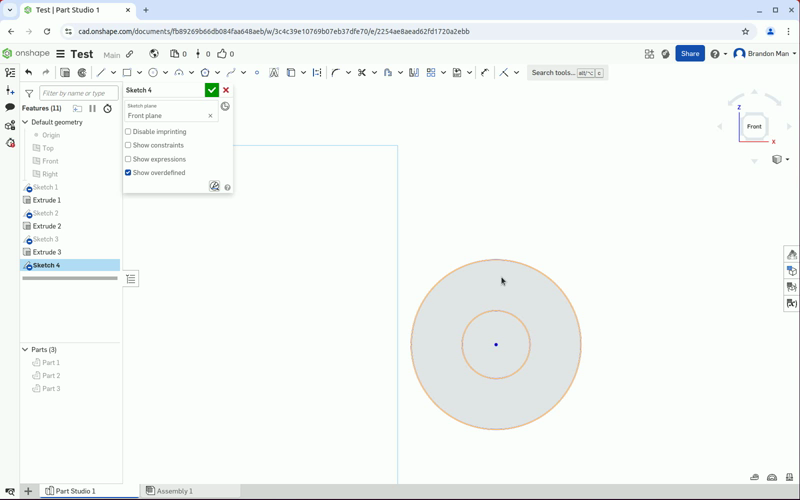
scroll(-6)
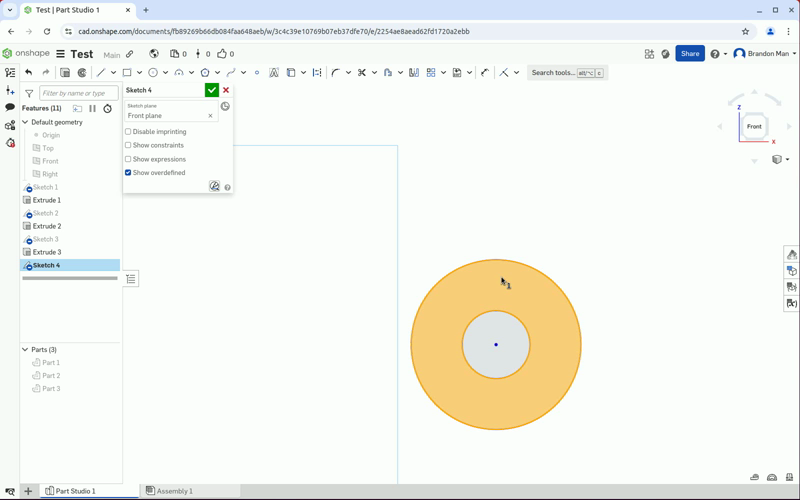
scroll(-6)
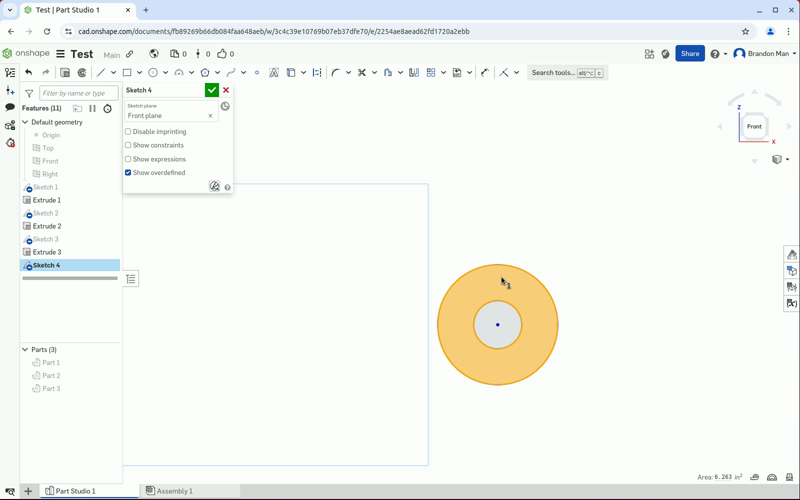
scroll(-6)
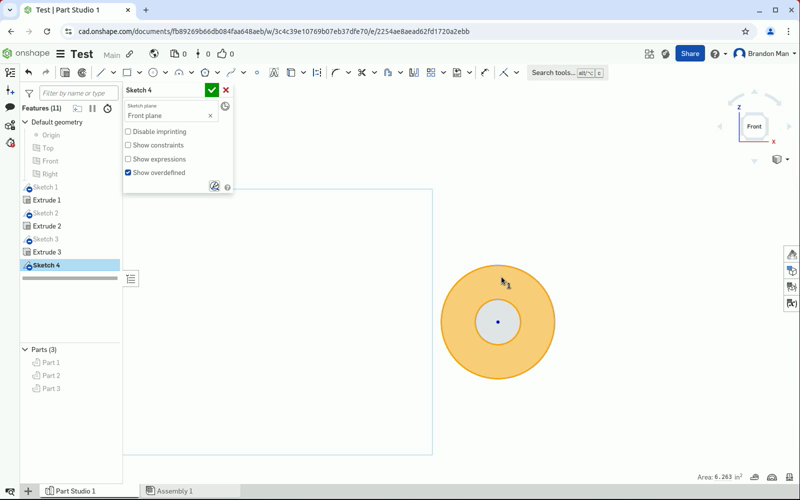
scroll(-6)
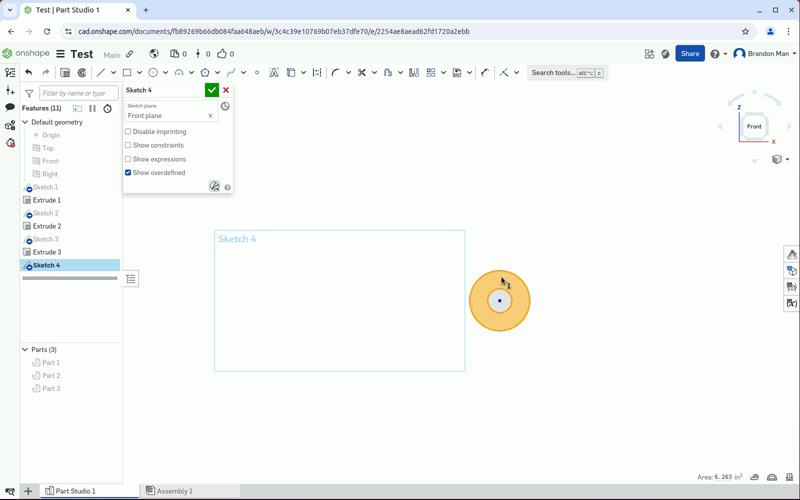
scroll(-6)
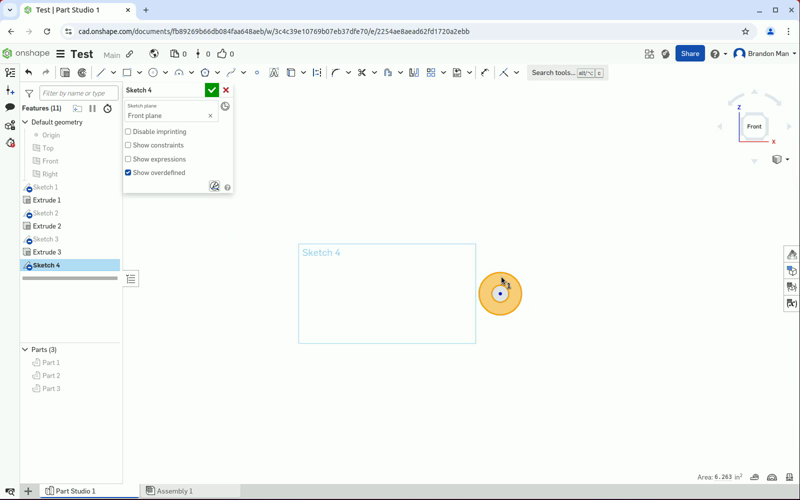
scroll(-6)
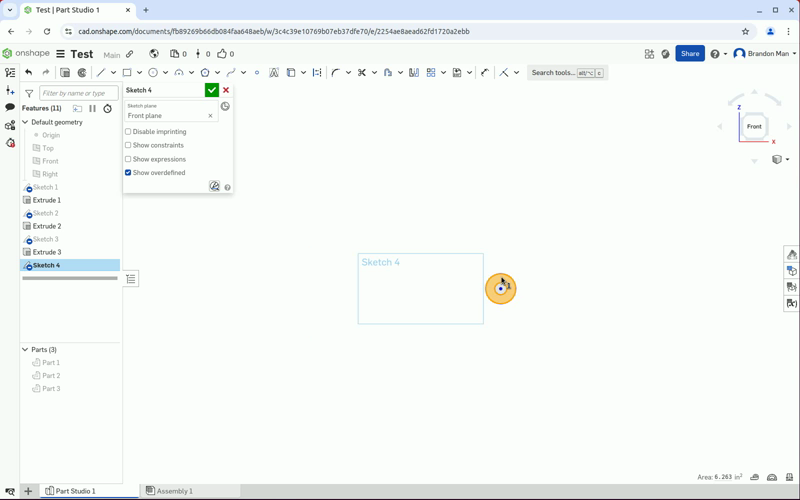
scroll(-6)
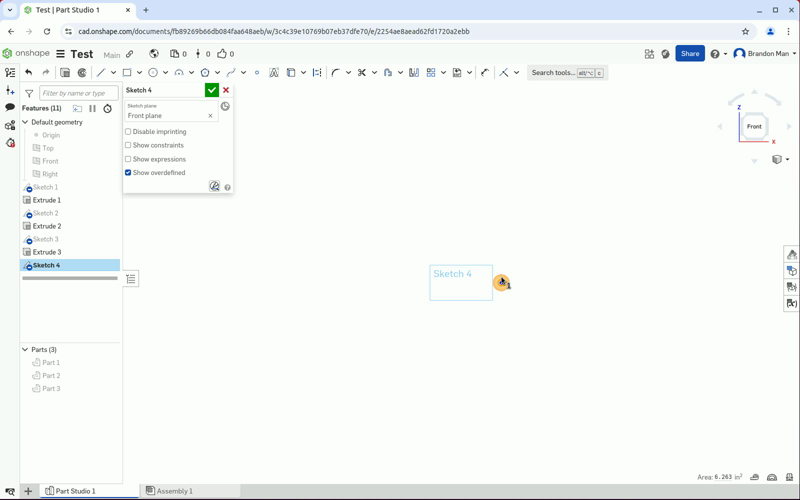
mouse_move(73, 352)
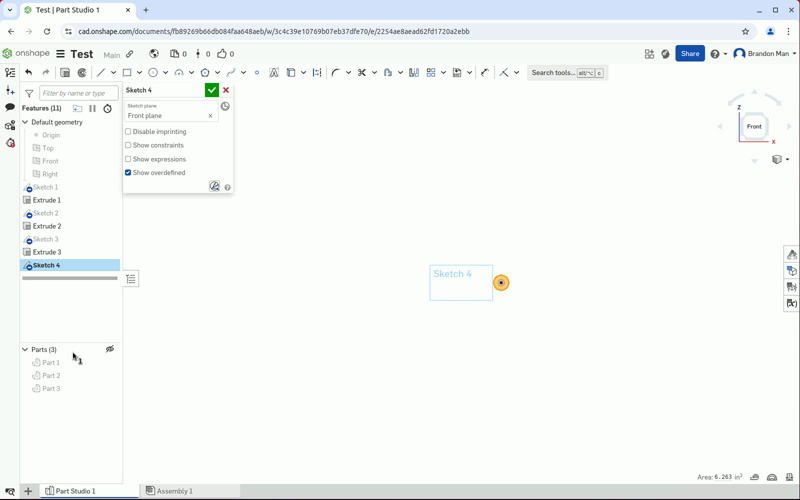
key(shift+y)
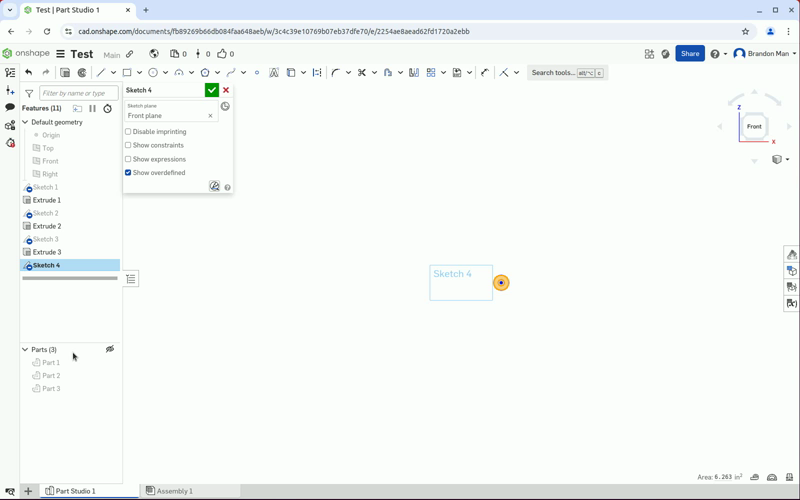
key(shift+e)
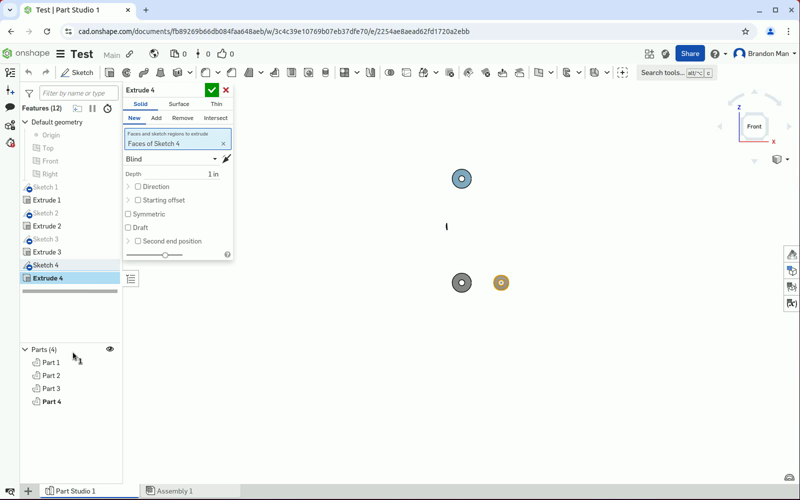
mouse_move(143, 106)
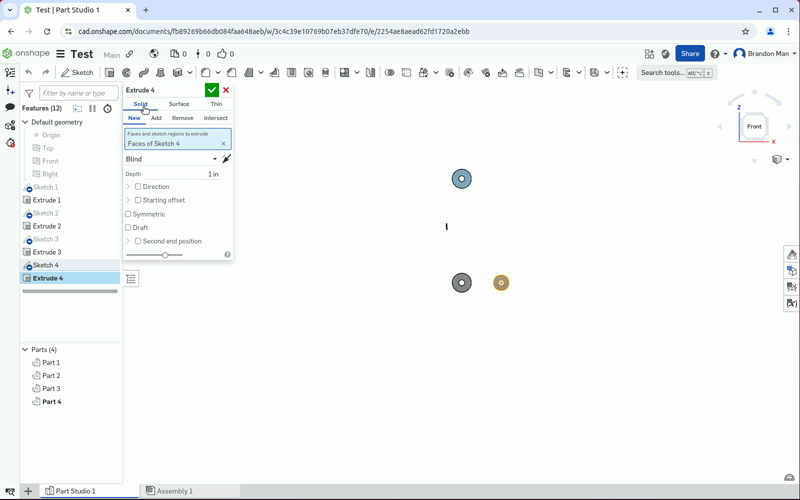
click(143, 106)
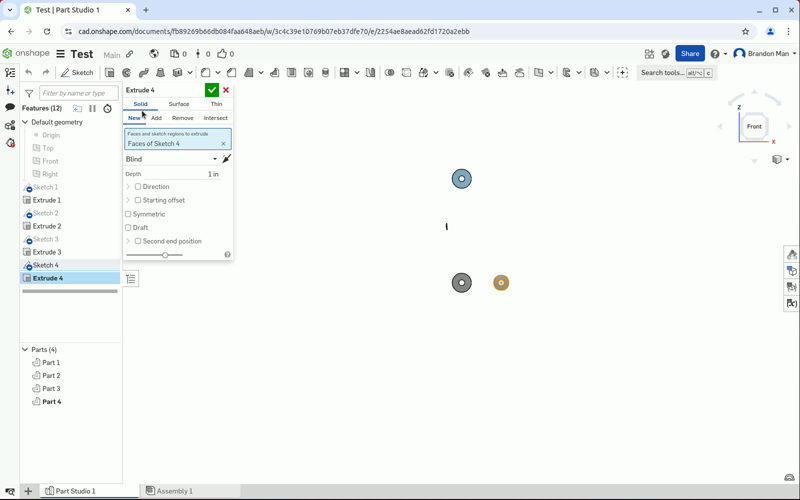
mouse_move(137, 120)
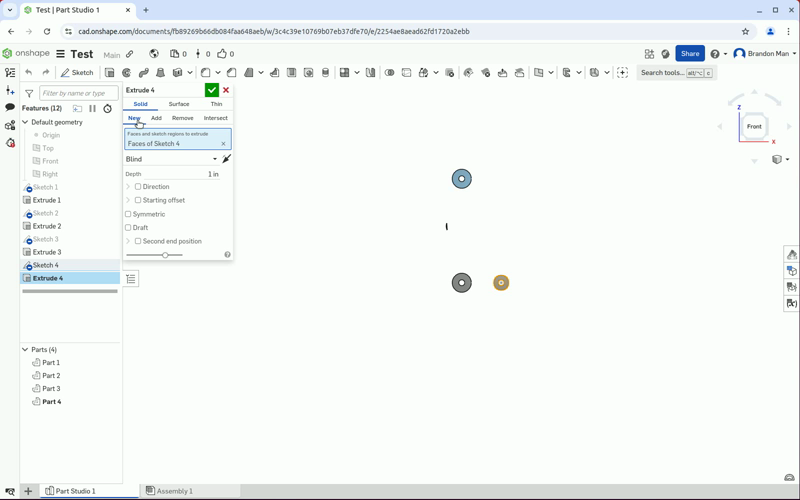
click(137, 120)
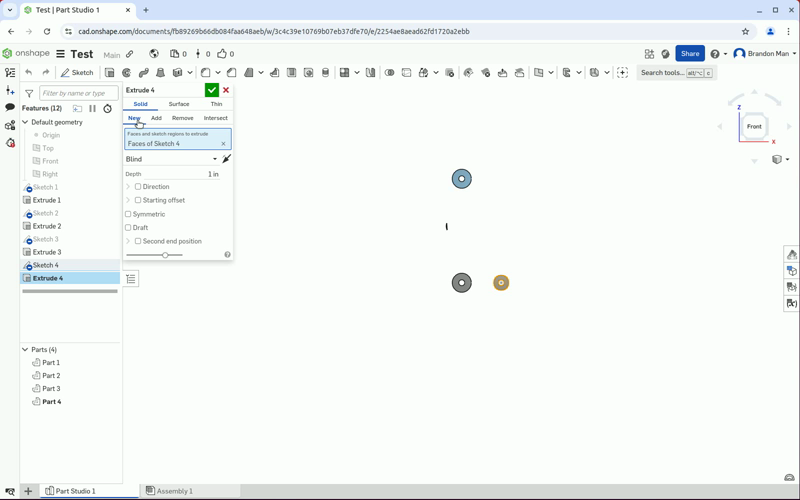
key(tab, 4)
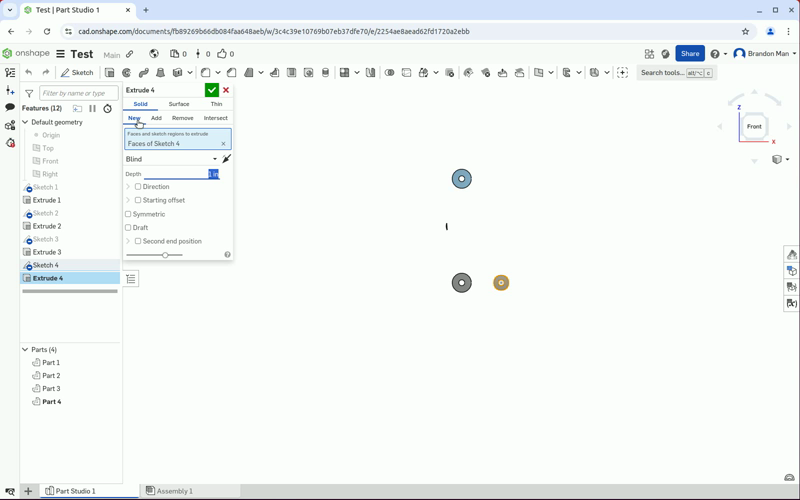
text(0.481)
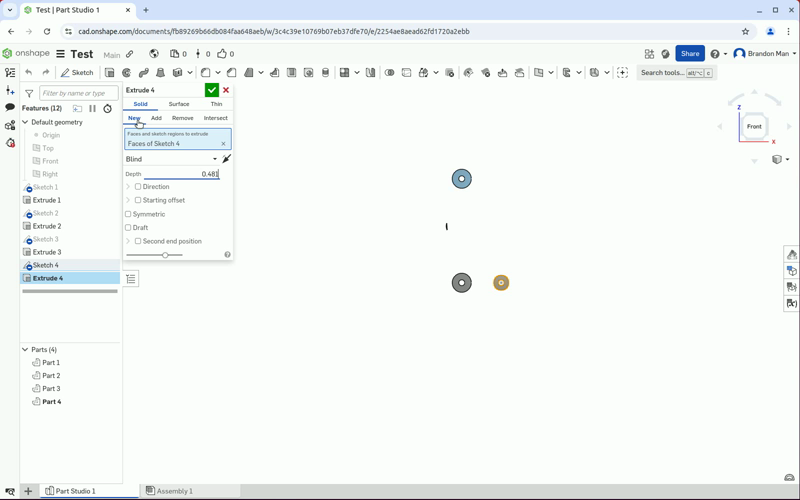
key(enter)
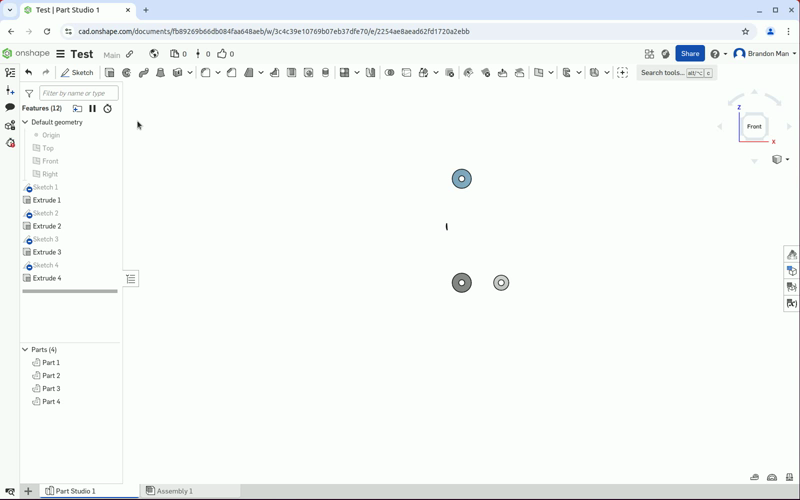
key(shift+h)
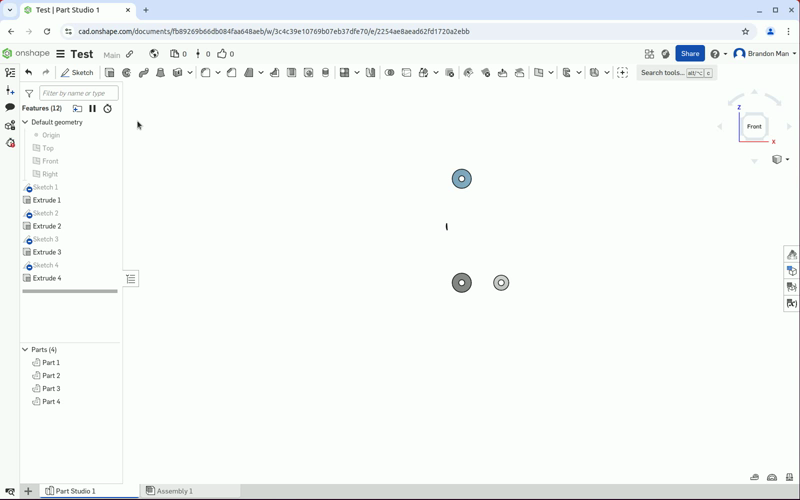
key(shift+h)
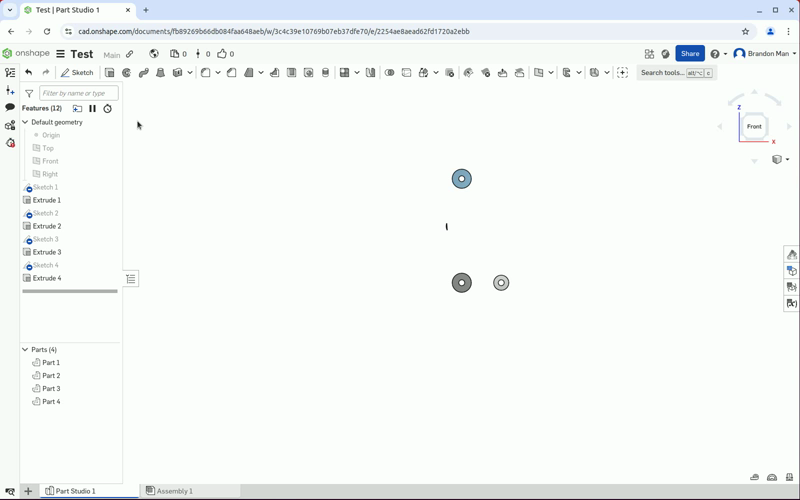
mouse_move(73, 189)
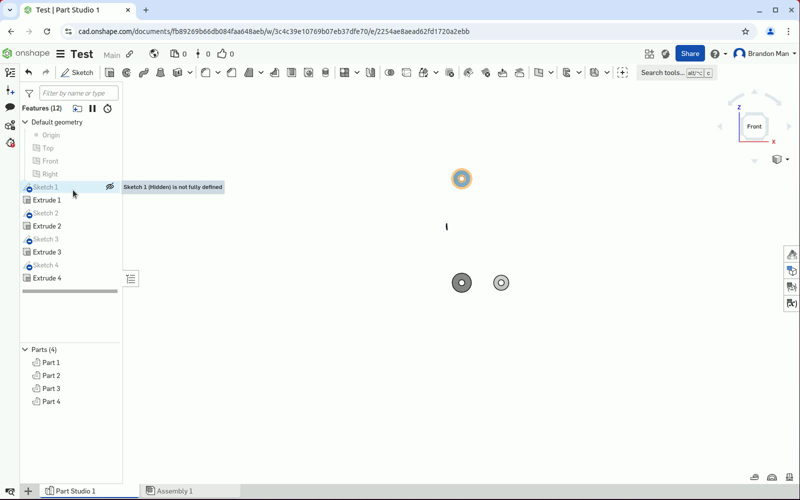
click(73, 189)
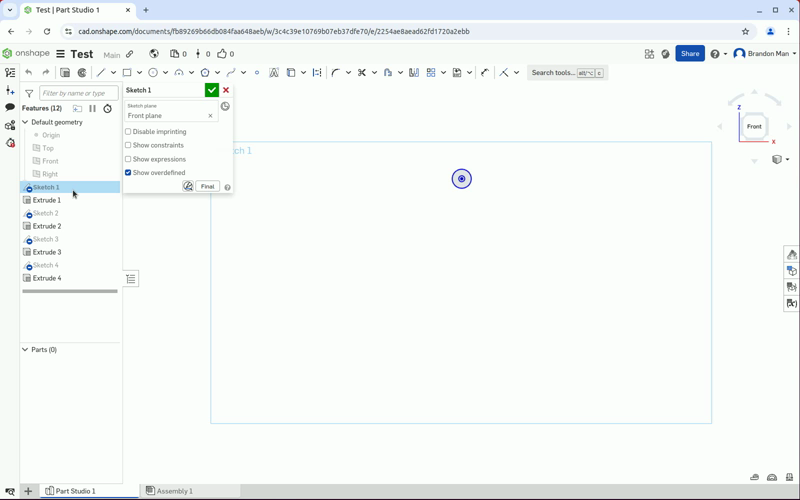
mouse_move(229, 92)
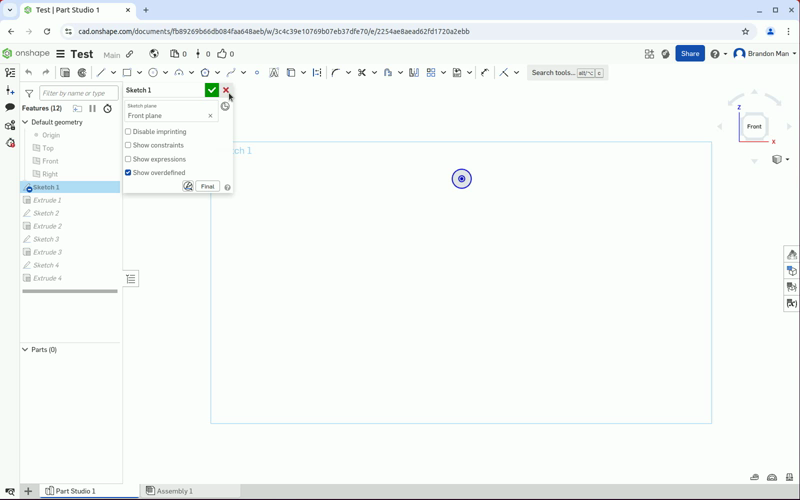
click(229, 92)
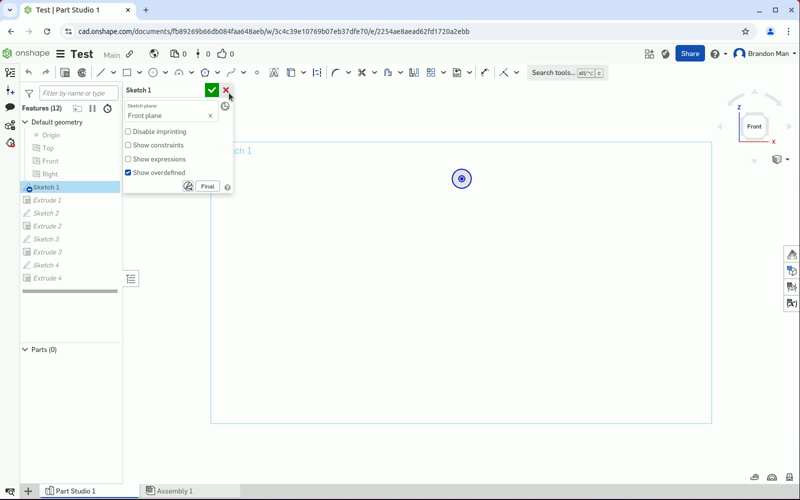
key(shift+s)
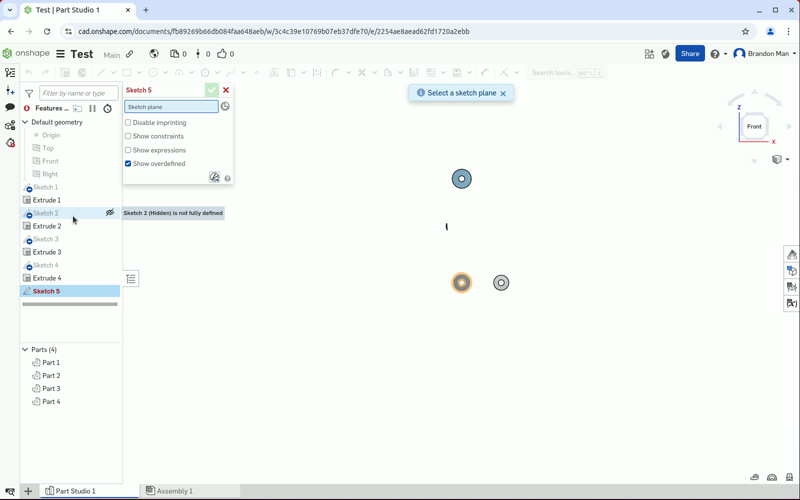
scroll(3)
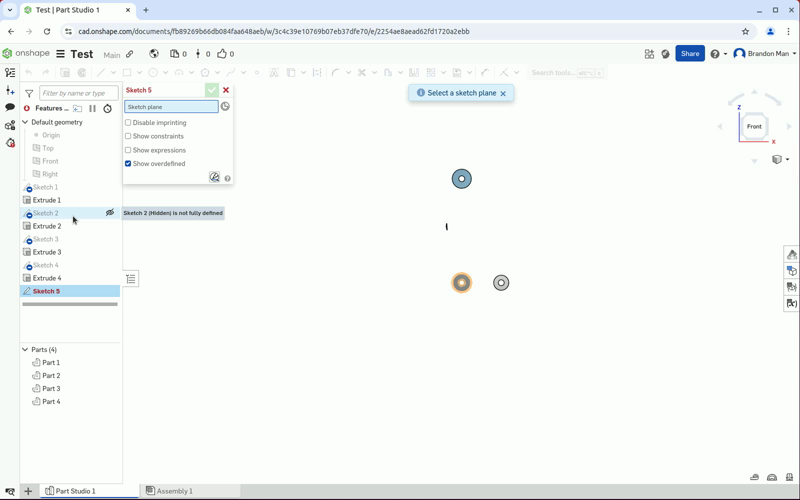
mouse_move(73, 163)
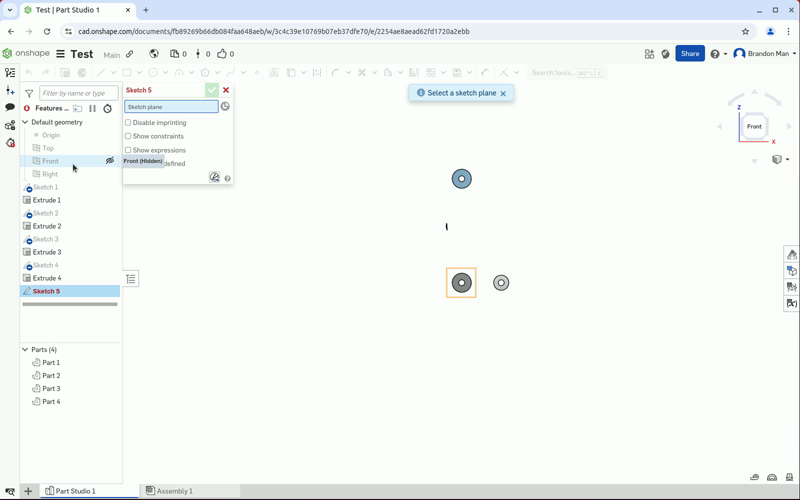
click(73, 163)
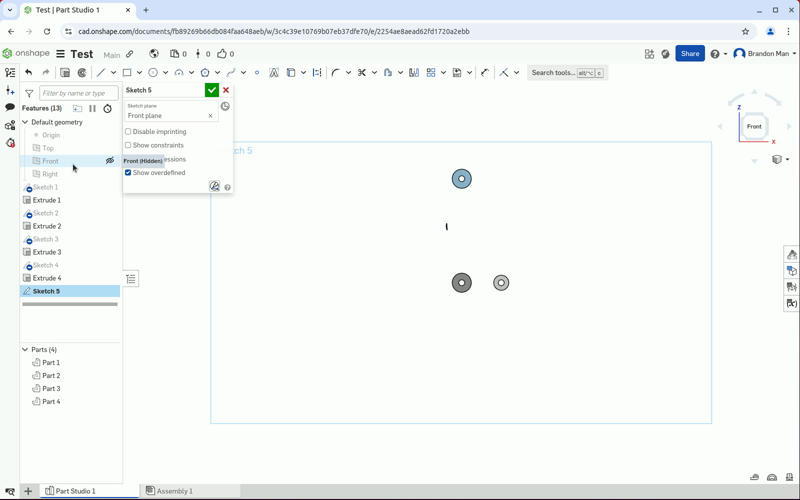
mouse_move(73, 352)
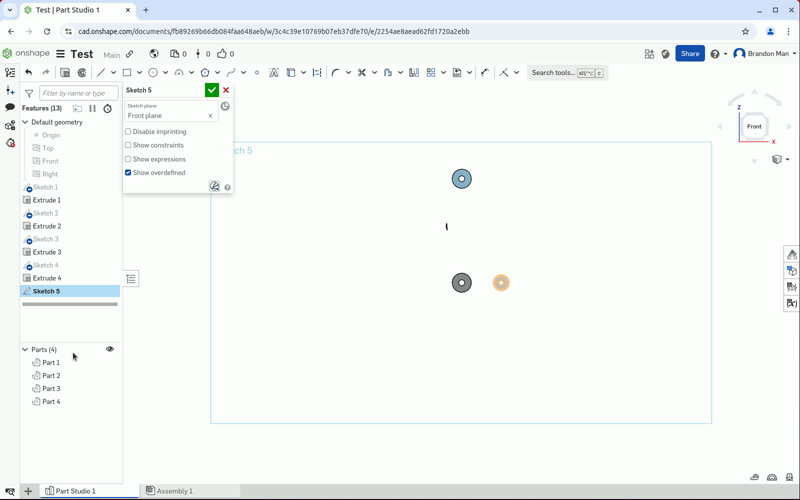
key(y)
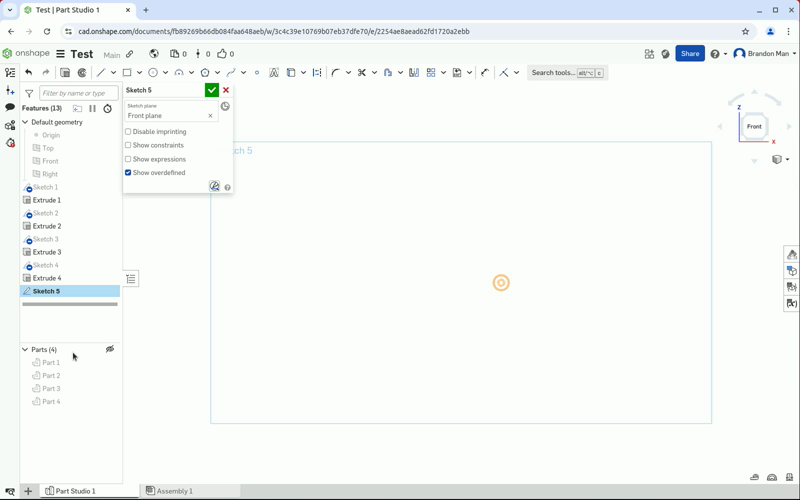
key(a)
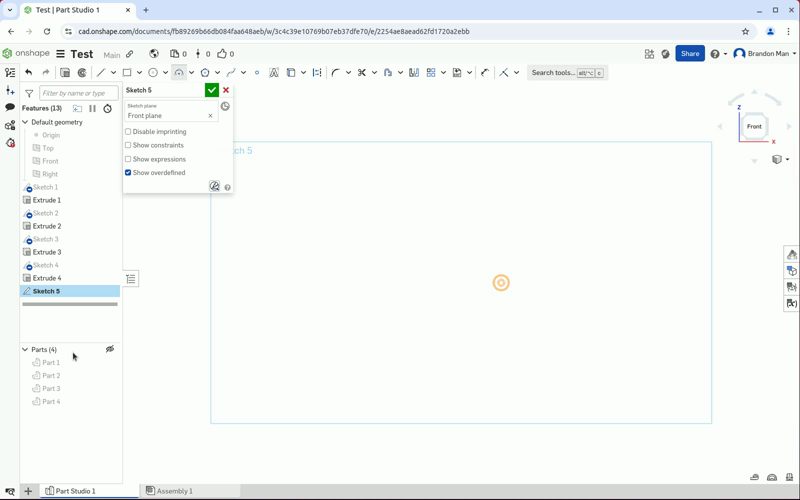
key_down(shift)
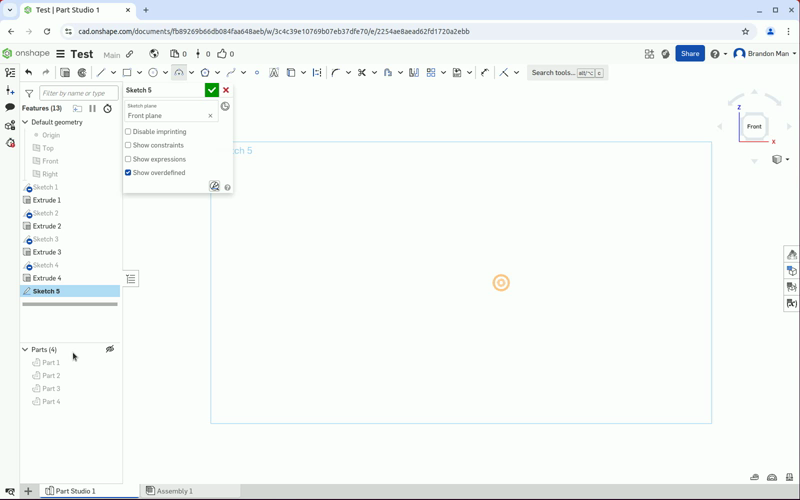
mouse_move(446, 223)
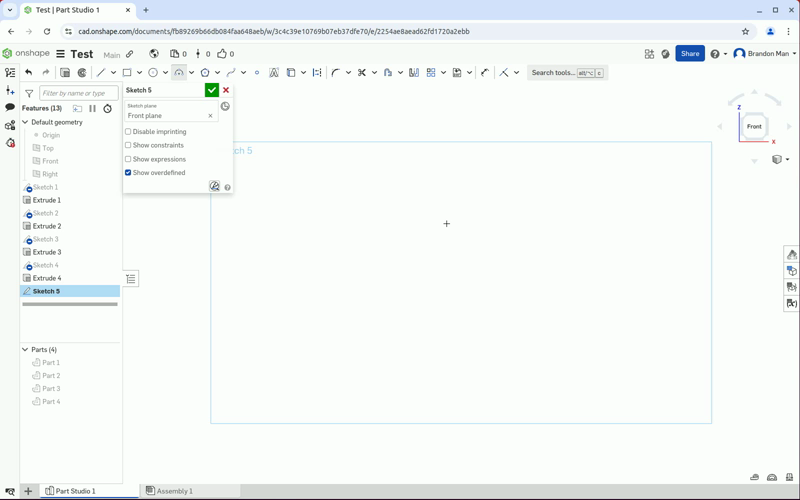
click(446, 223)
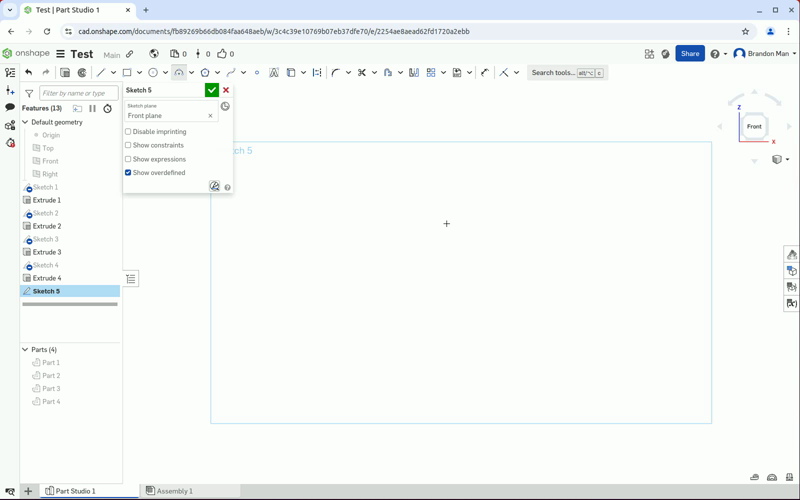
key_up(shift)
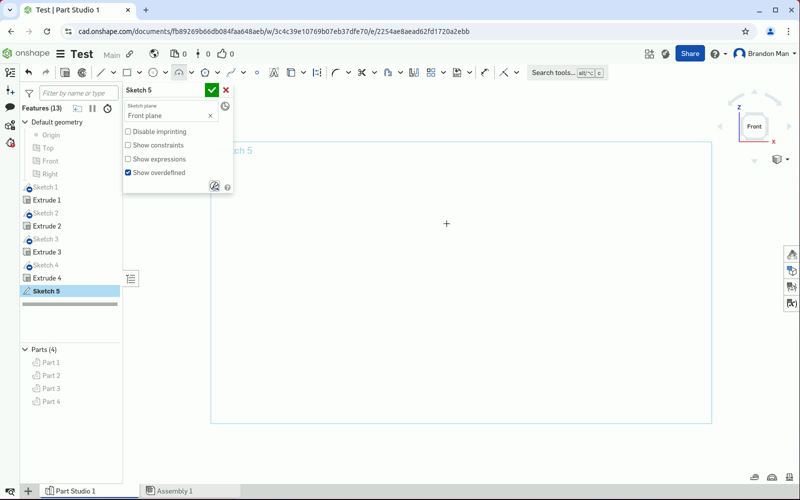
key_down(shift)
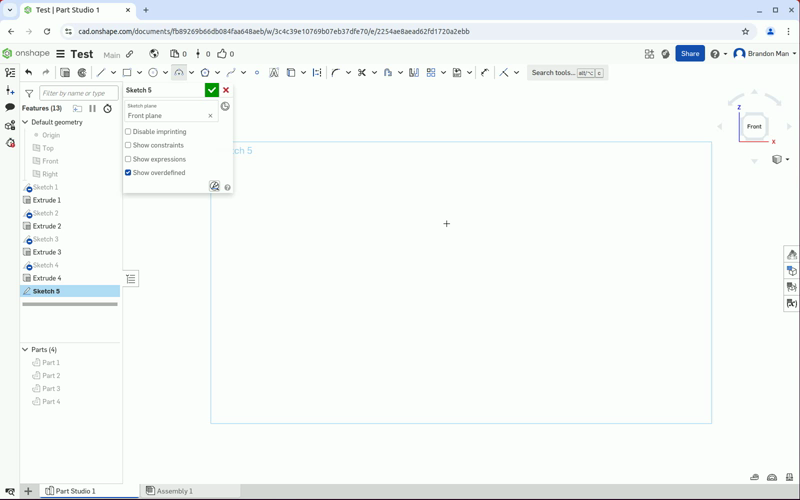
mouse_move(476, 223)
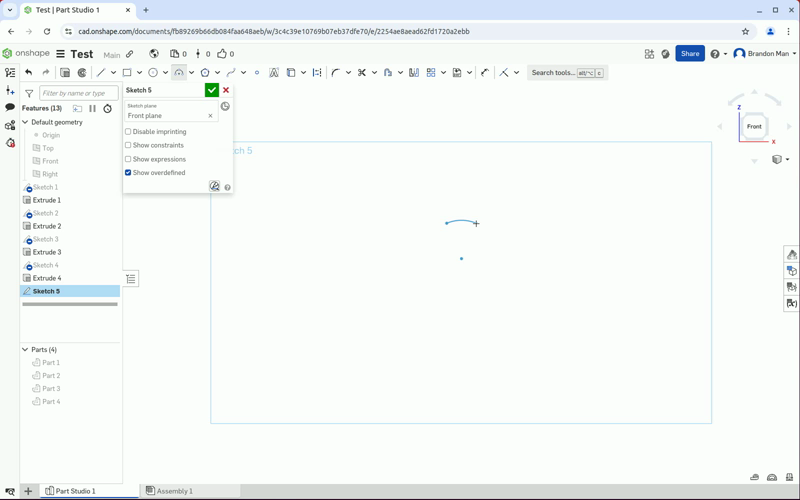
click(476, 223)
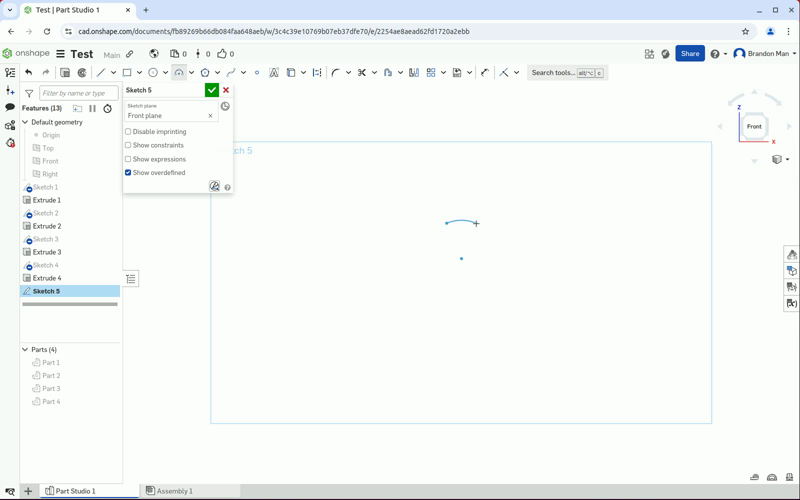
mouse_move(461, 210)
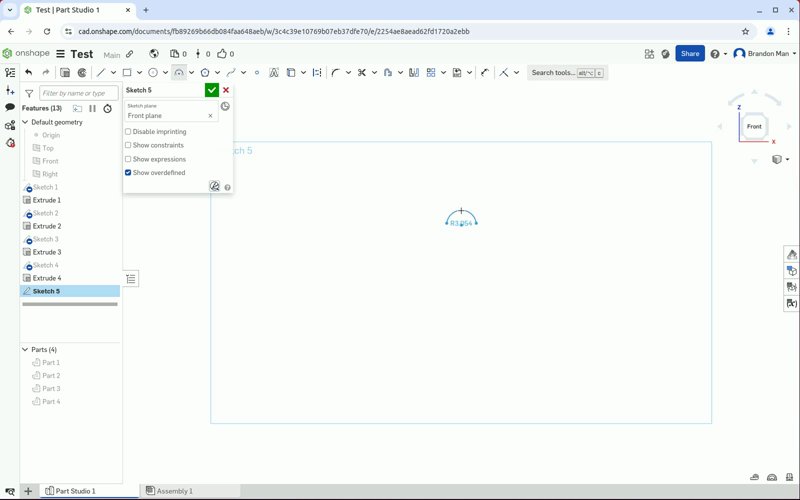
click(461, 210)
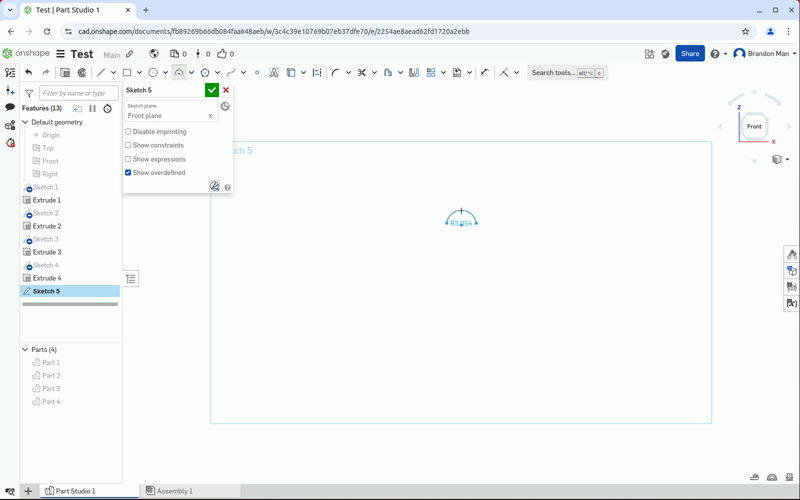
key_up(shift)
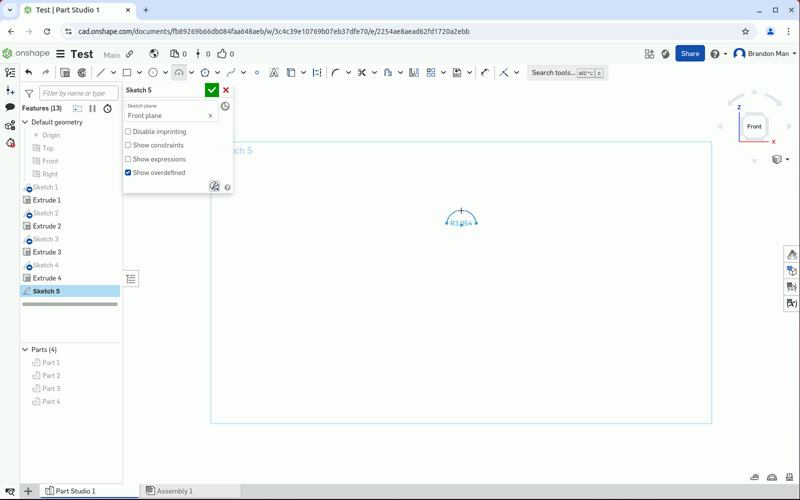
key(esc)
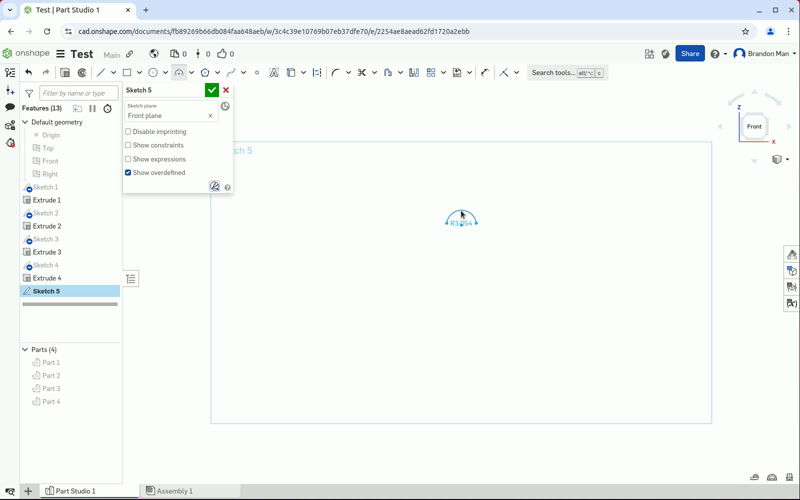
key(l)
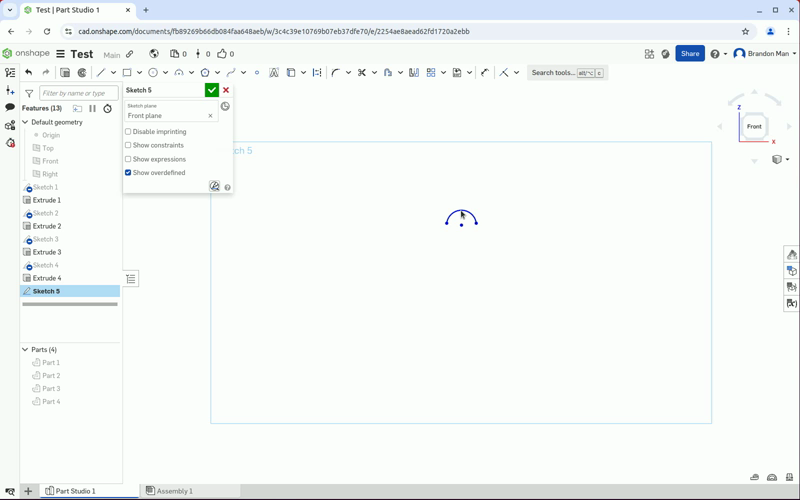
mouse_move(476, 223)
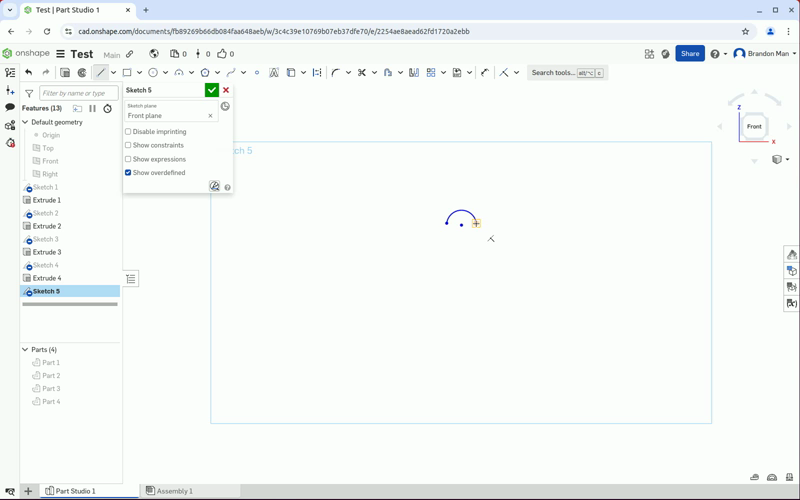
click(476, 223)
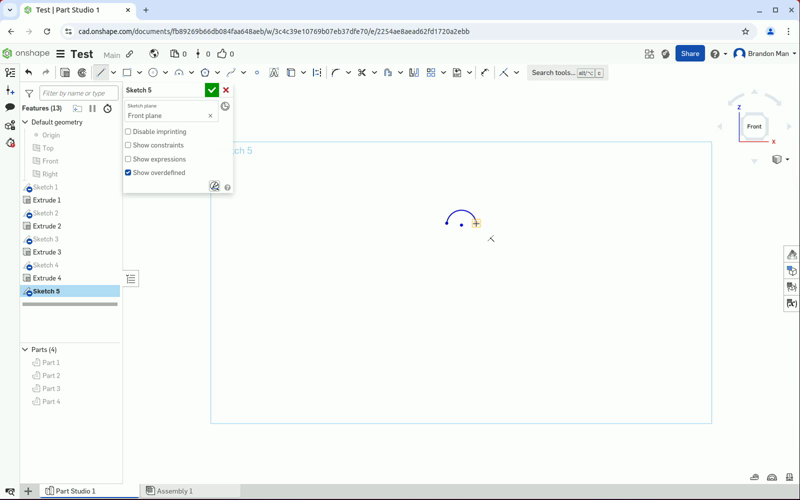
key_down(shift)
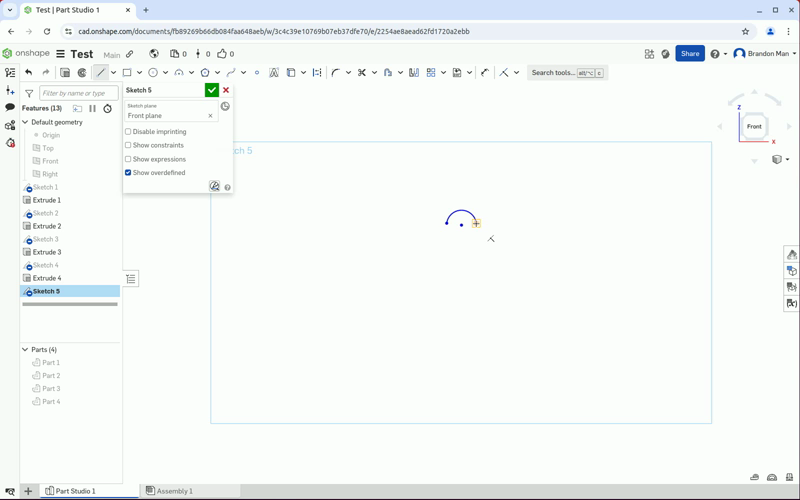
mouse_move(506, 223)
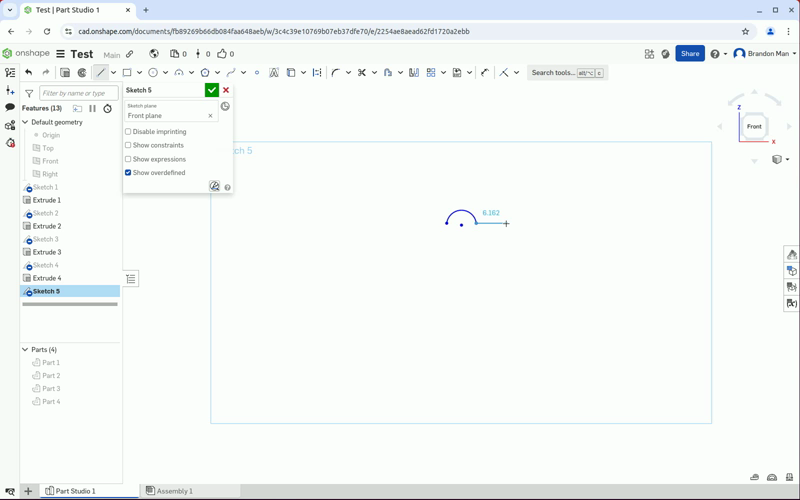
mouse_move(470, 176)
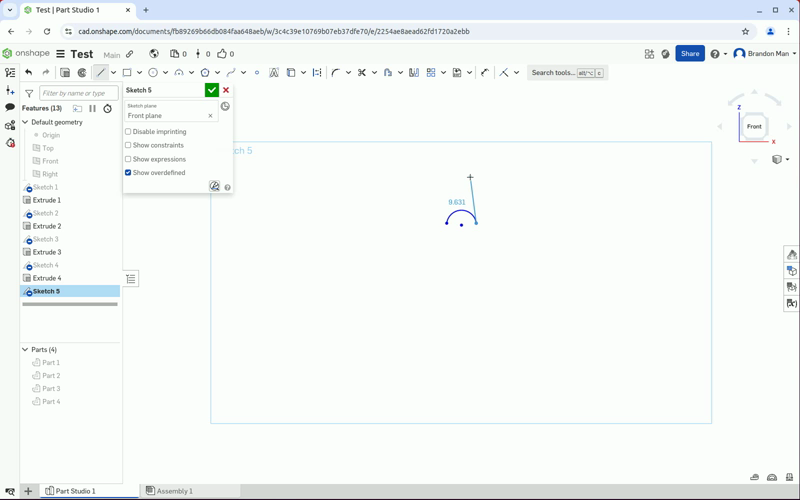
click(470, 176)
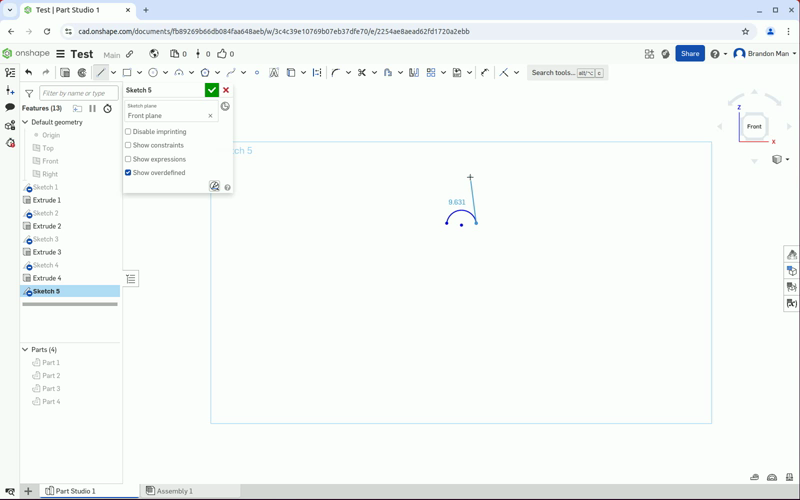
key_up(shift)
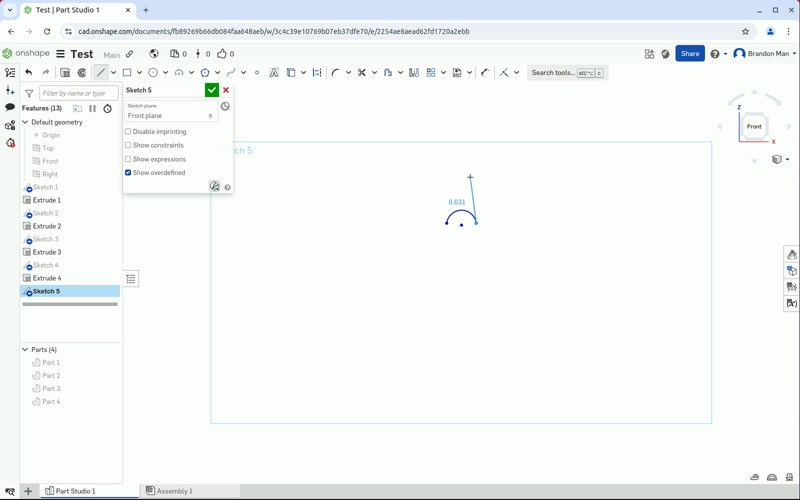
key(esc)
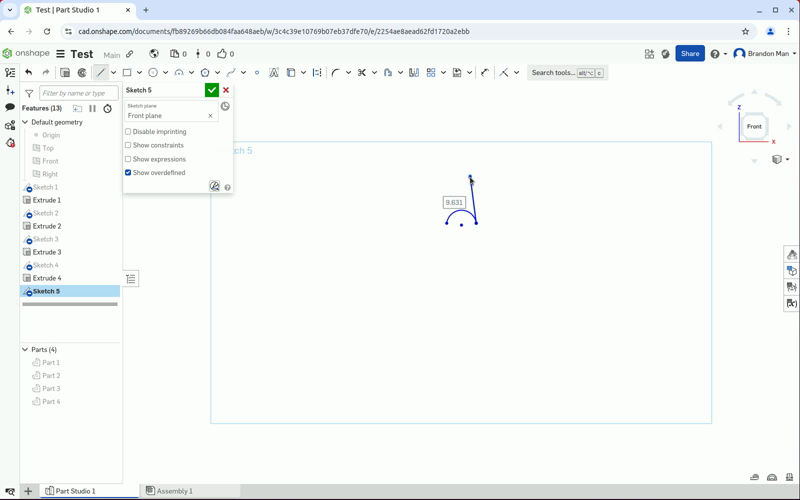
key(a)
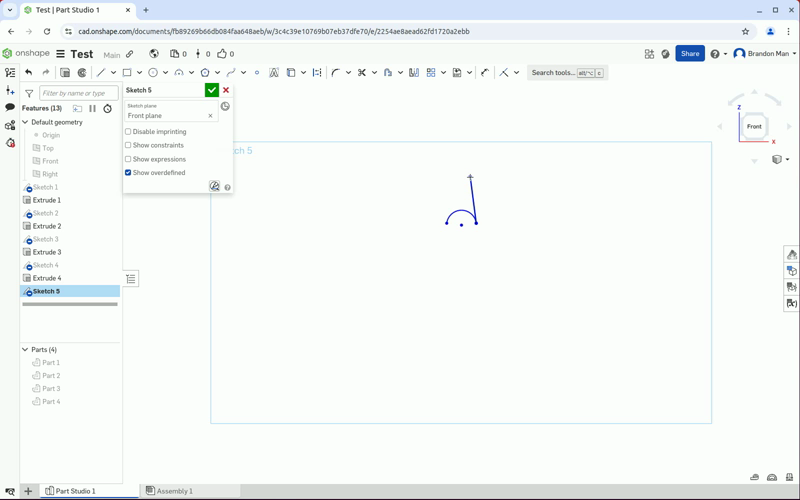
mouse_move(470, 176)
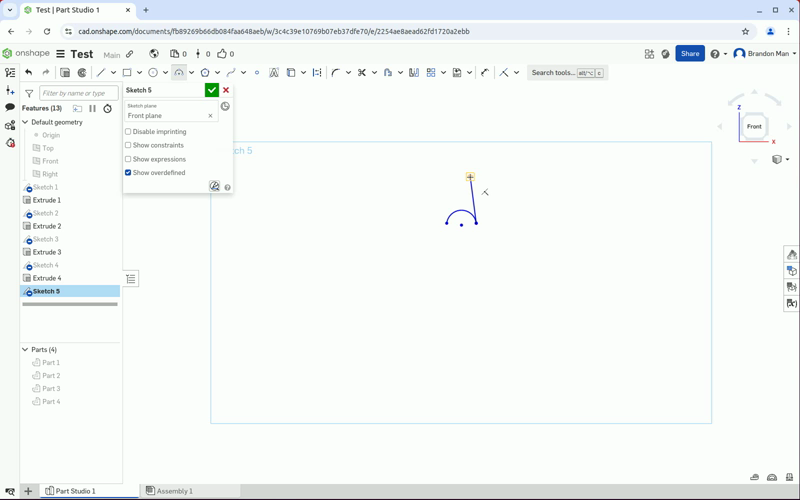
click(470, 176)
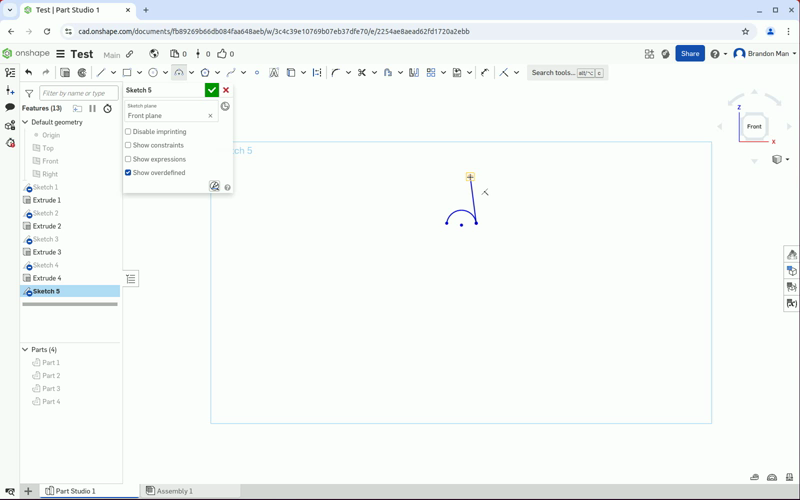
key_down(shift)
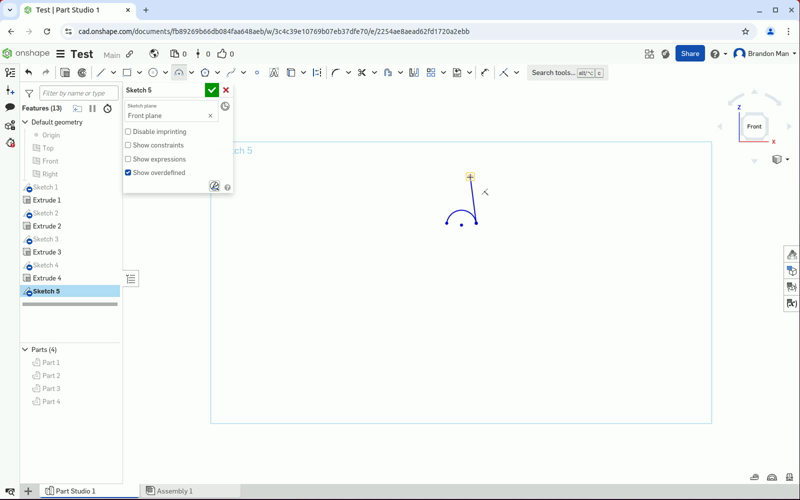
mouse_move(452, 177)
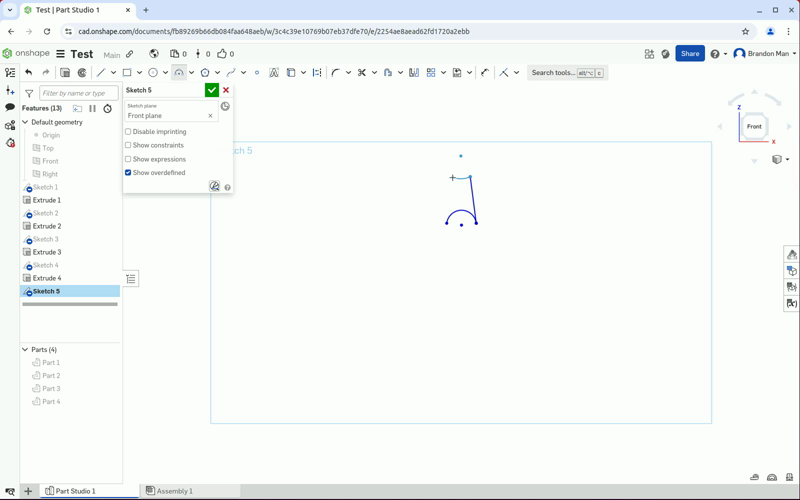
click(452, 177)
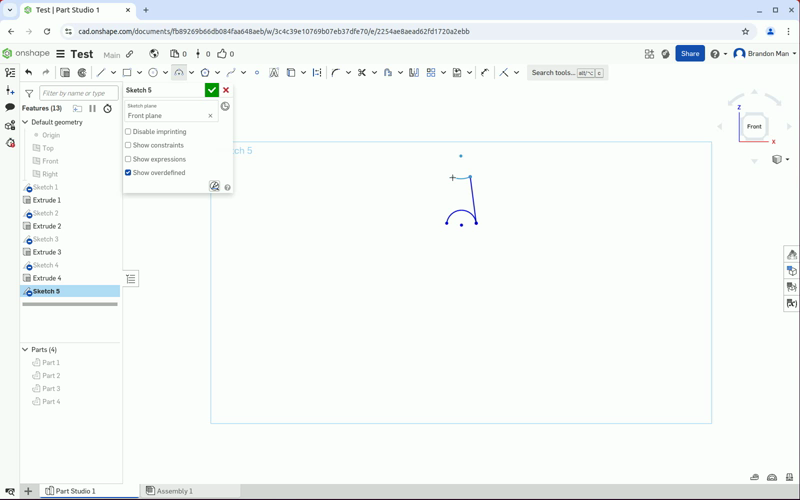
mouse_move(461, 186)
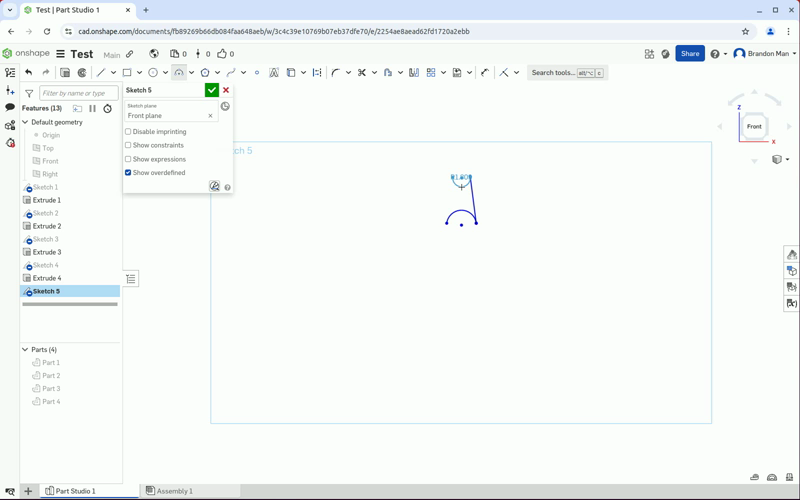
click(461, 186)
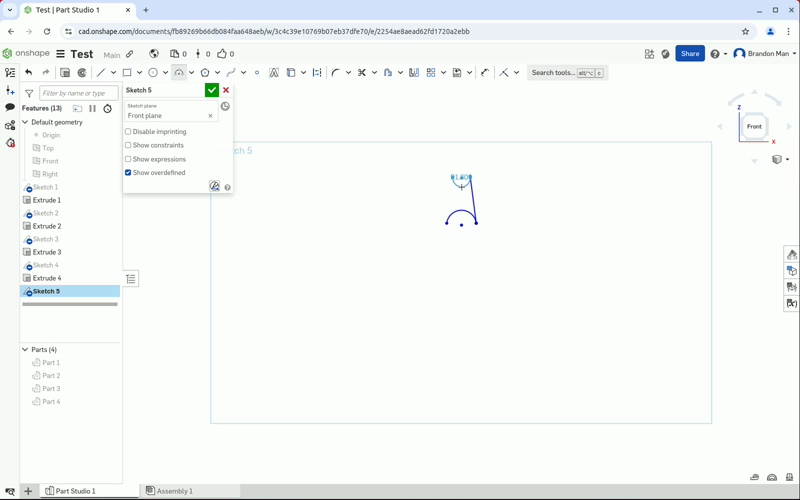
key_up(shift)
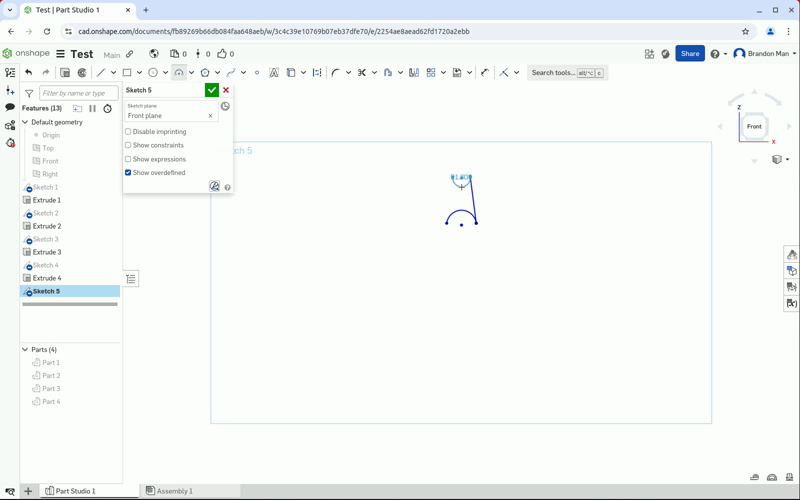
key(esc)
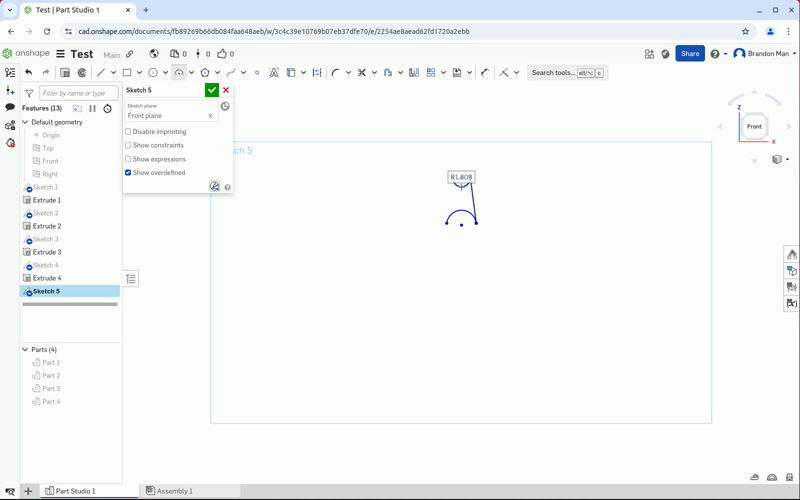
key(l)
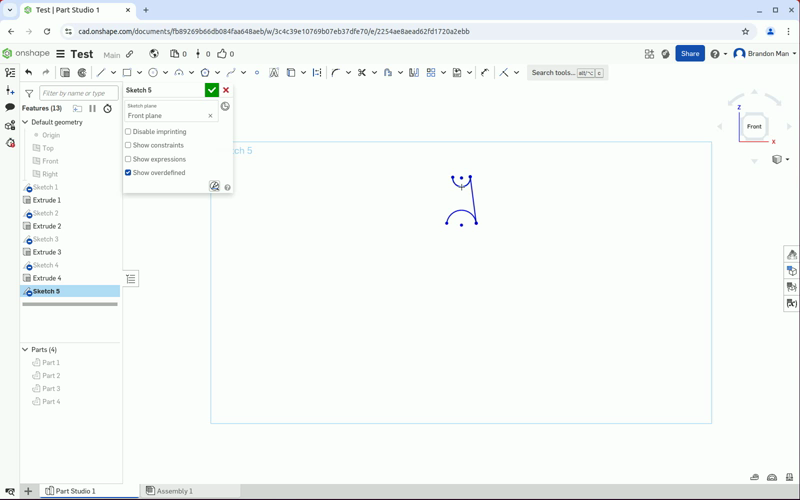
mouse_move(452, 177)
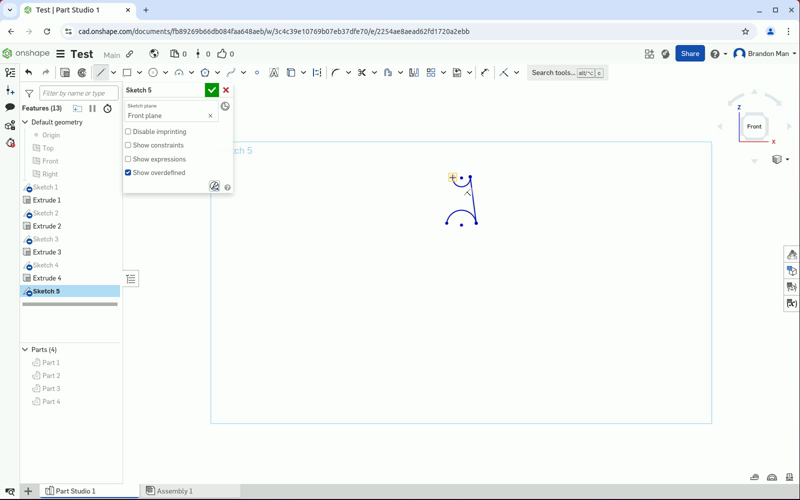
click(452, 177)
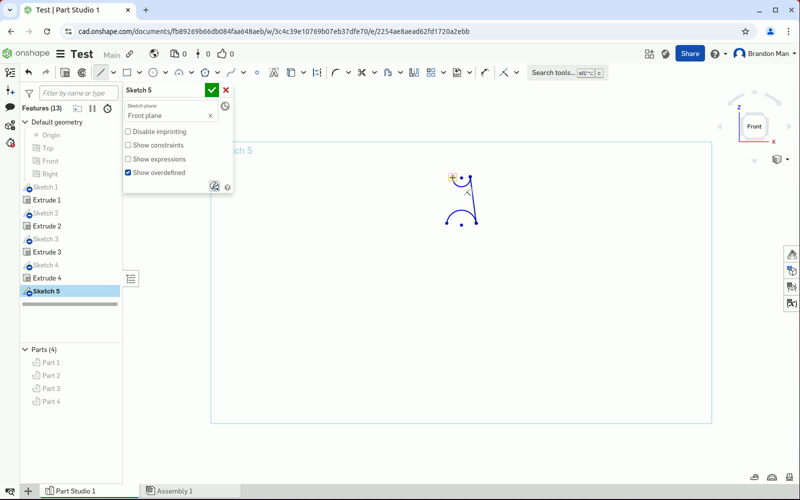
mouse_move(482, 177)
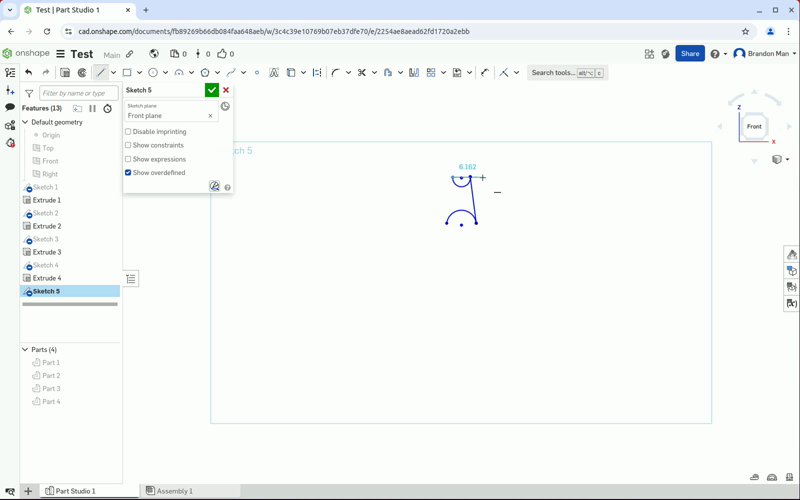
key_down(shift)
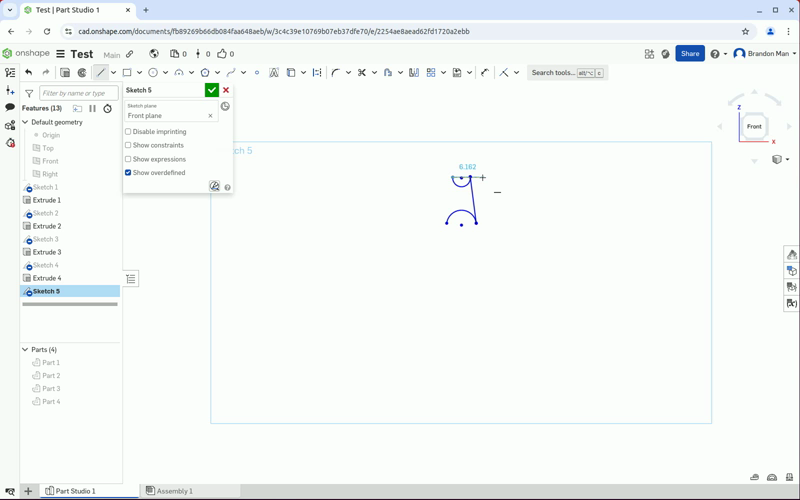
mouse_move(446, 223)
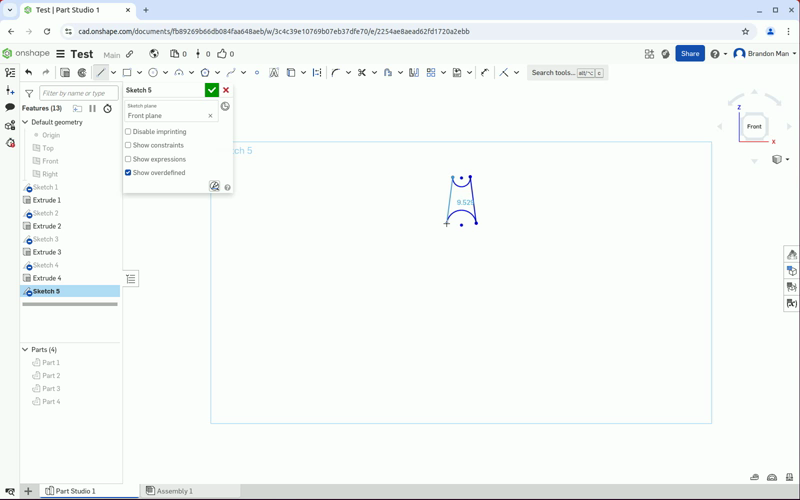
key_up(shift)
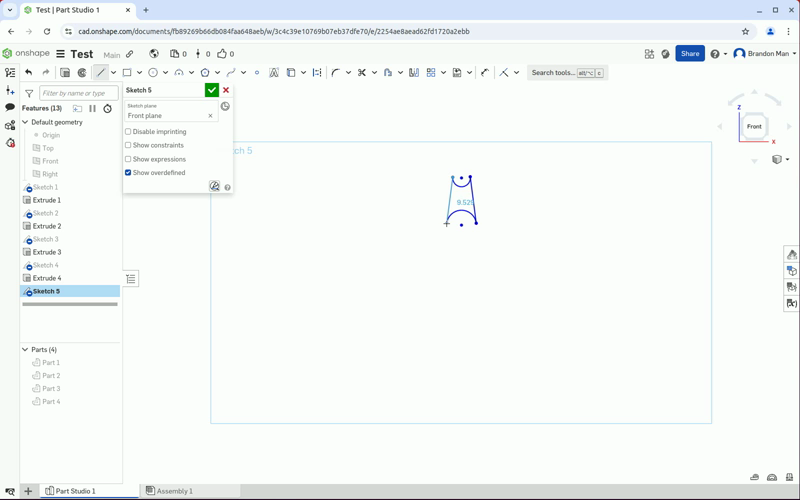
click(446, 223)
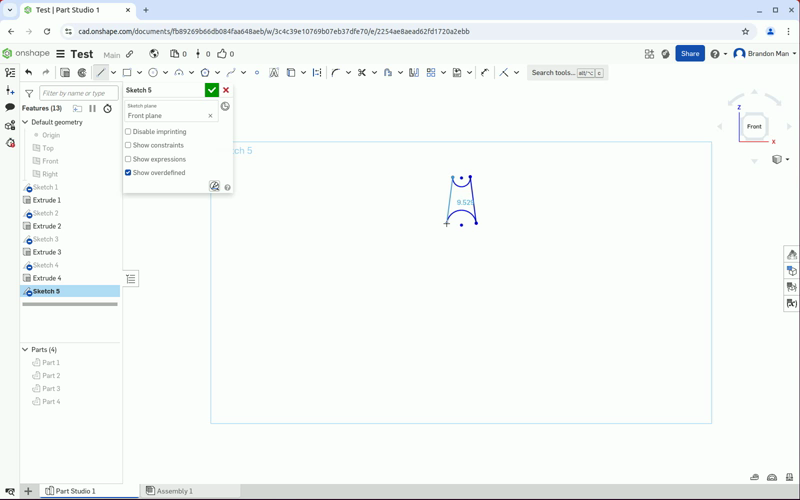
key(esc)
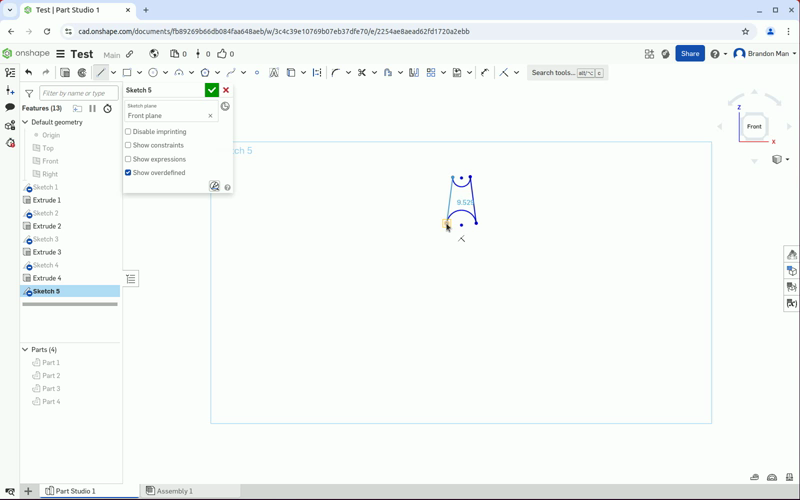
key(c)
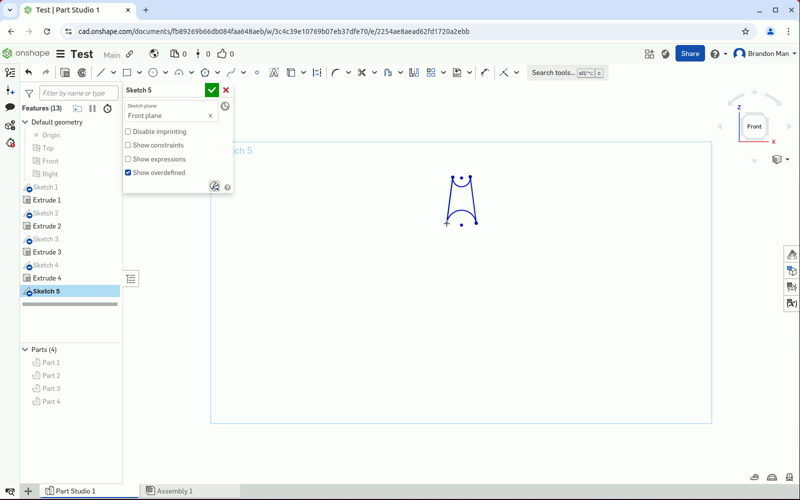
key_down(shift)
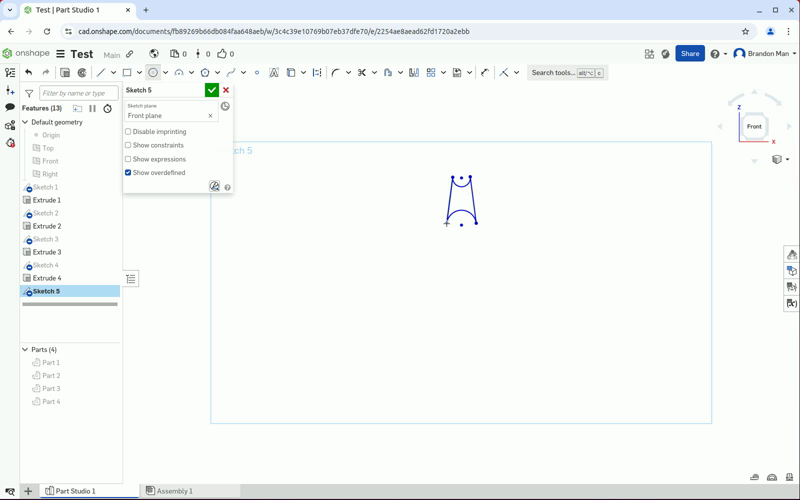
mouse_move(458, 191)
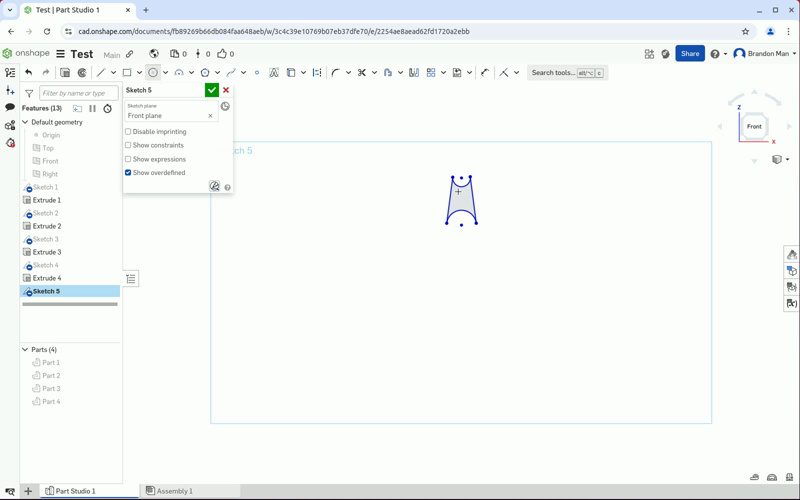
click(458, 191)
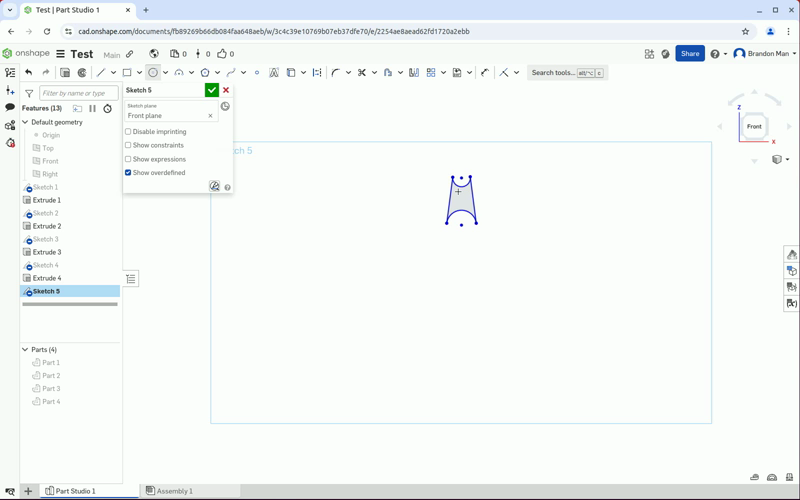
key_up(shift)
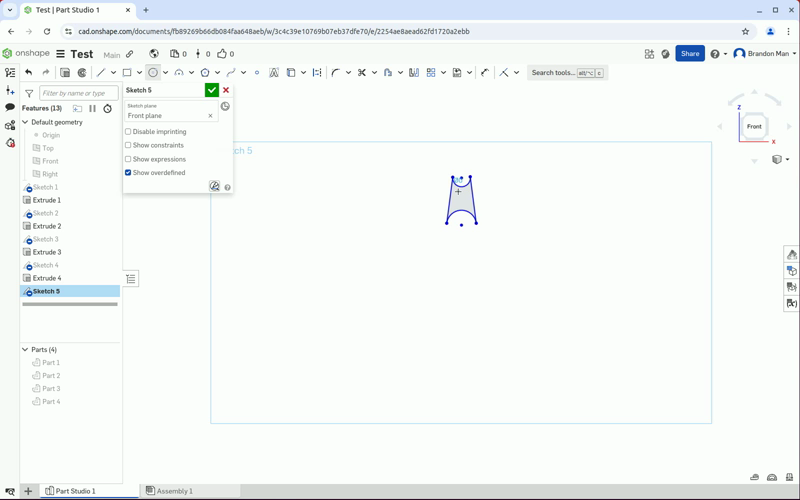
mouse_move(461, 191)
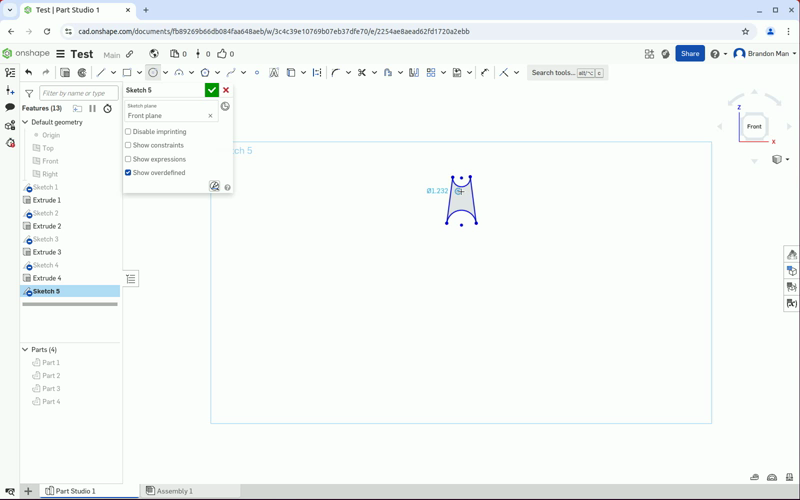
scroll(6)
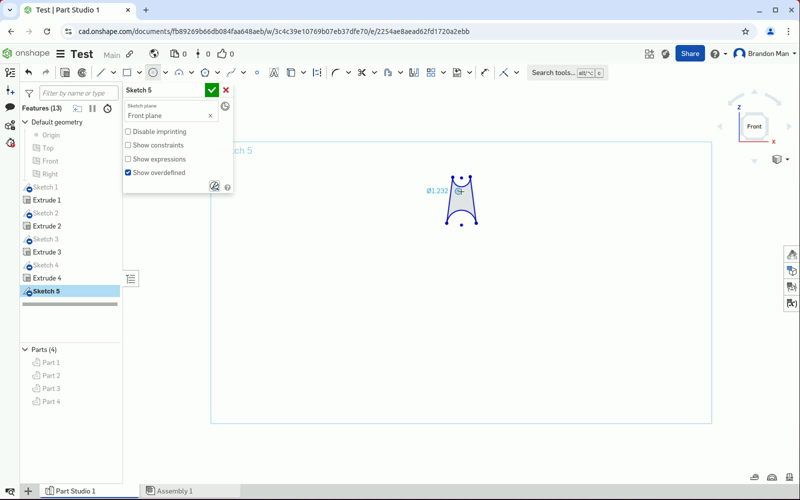
scroll(6)
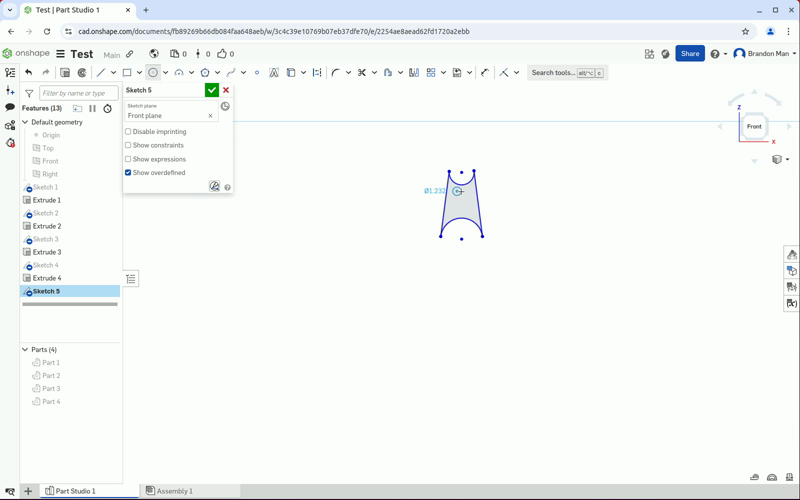
scroll(6)
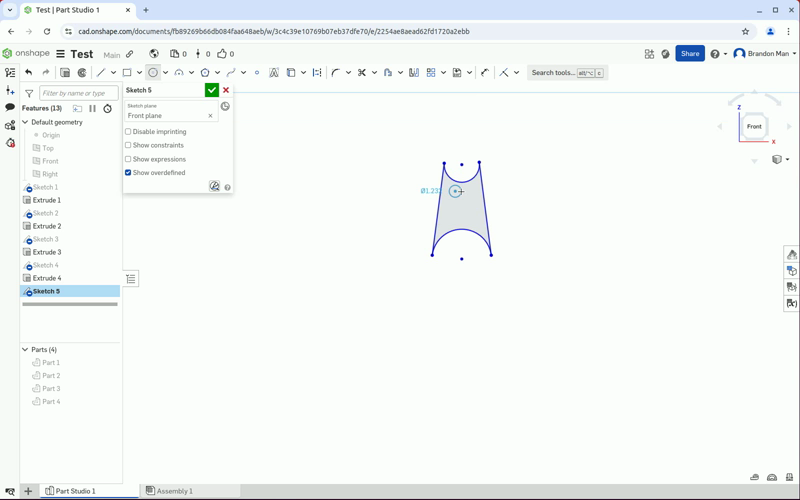
scroll(6)
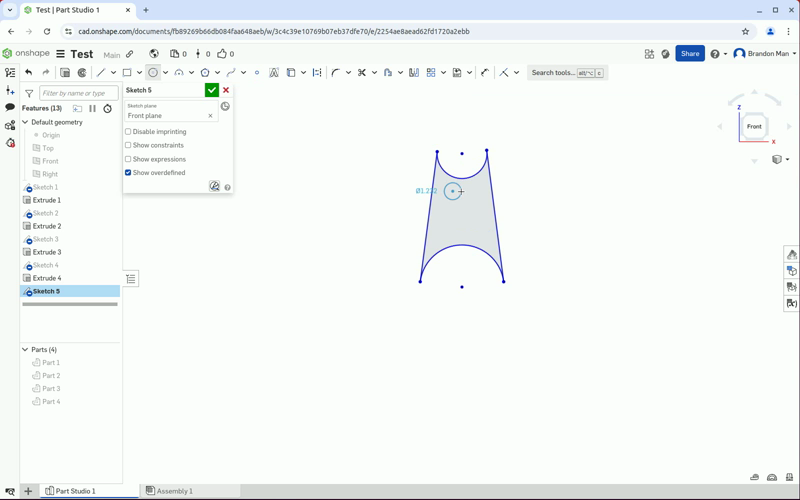
scroll(6)
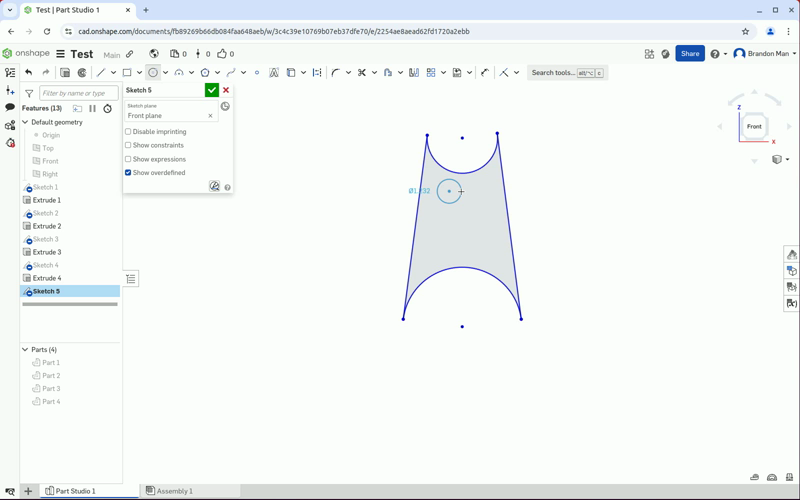
scroll(6)
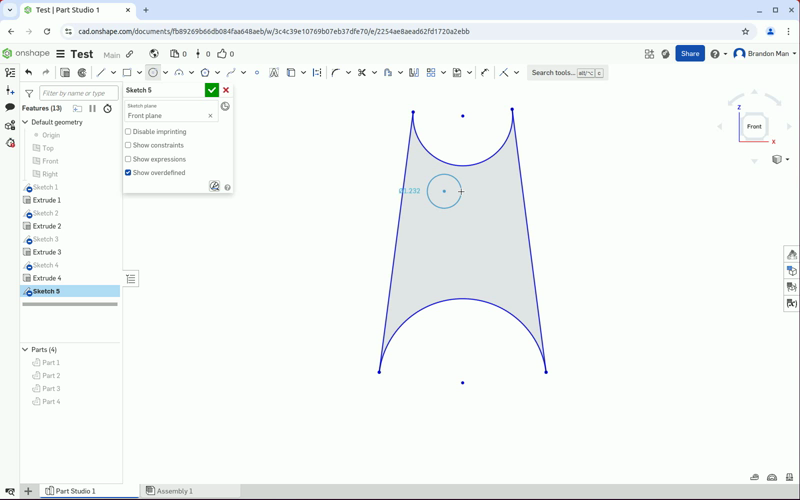
scroll(6)
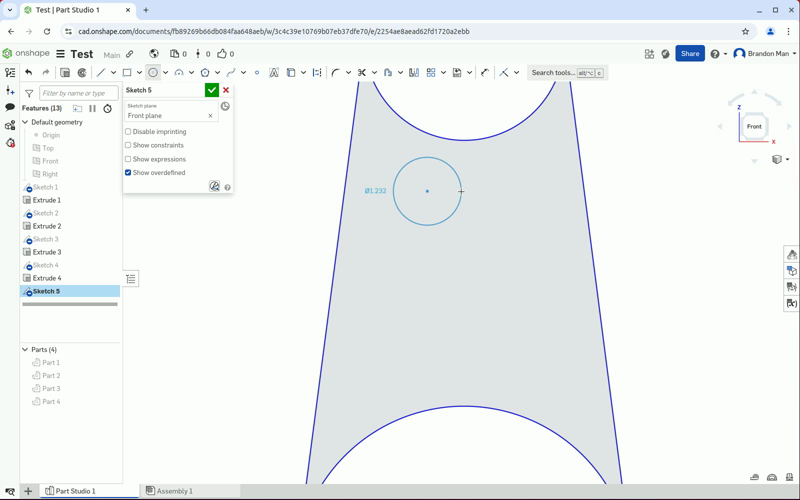
click(461, 191)
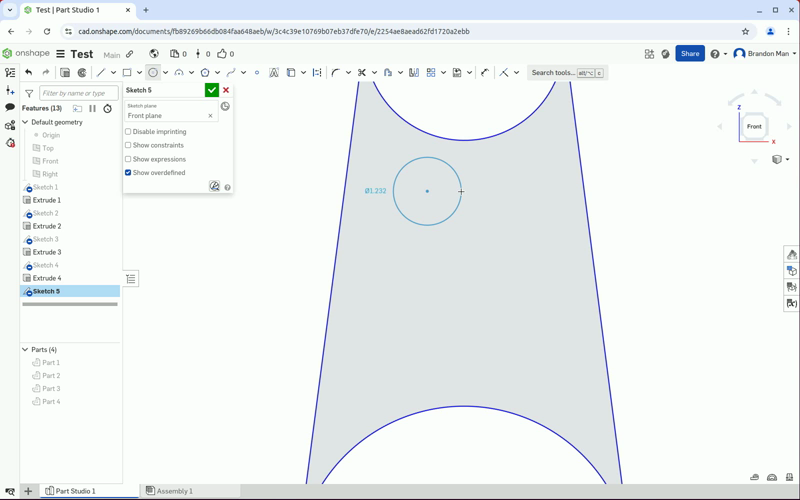
scroll(-6)
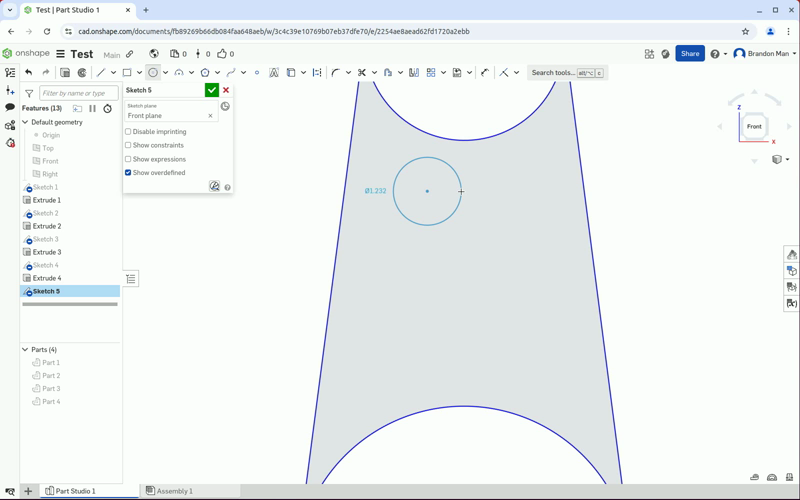
scroll(-6)
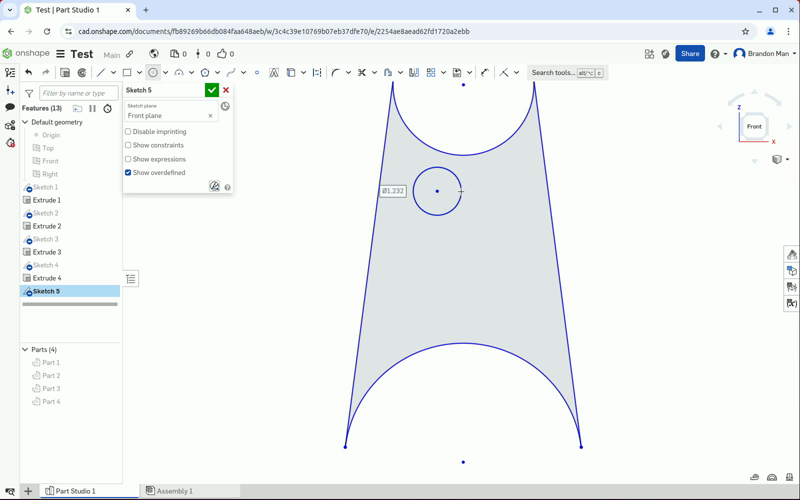
scroll(-6)
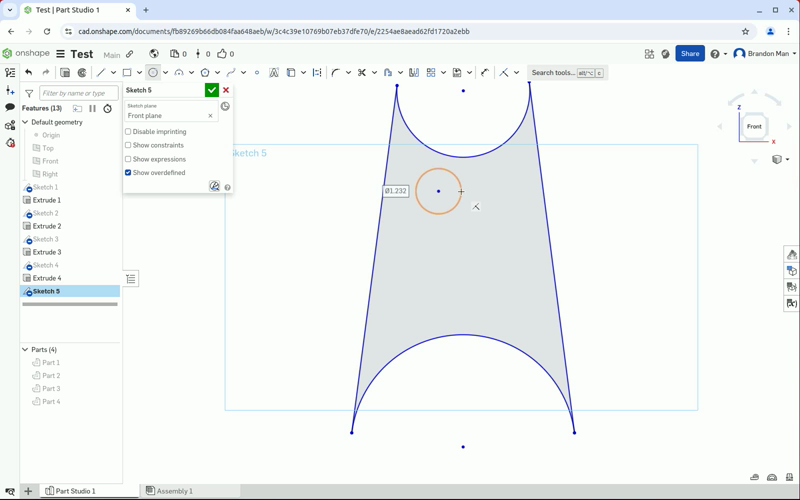
scroll(-6)
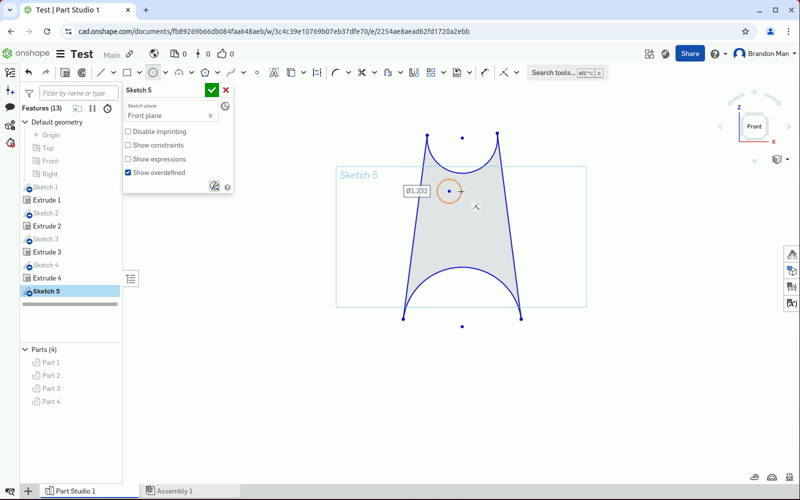
scroll(-6)
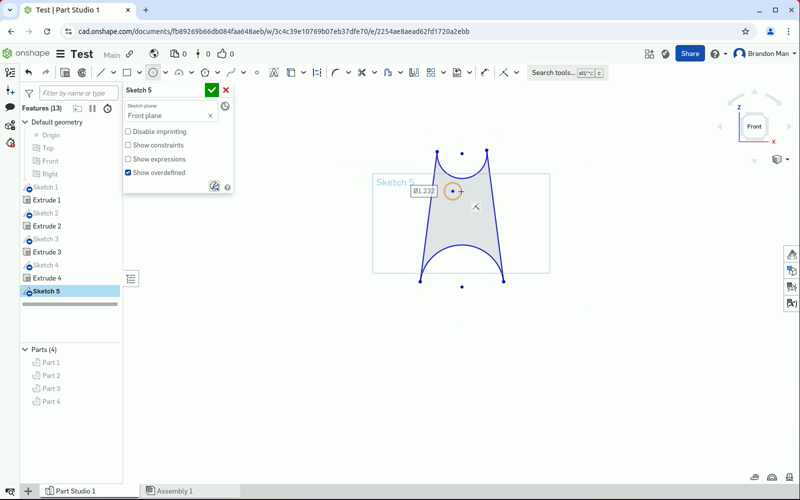
scroll(-6)
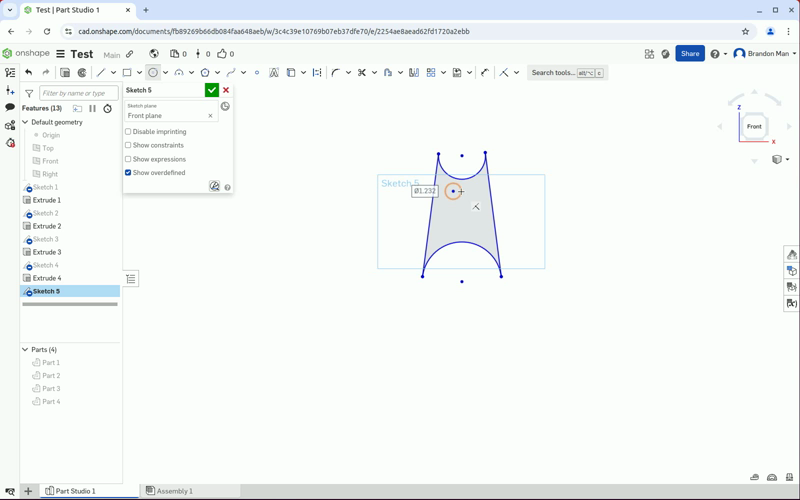
scroll(-6)
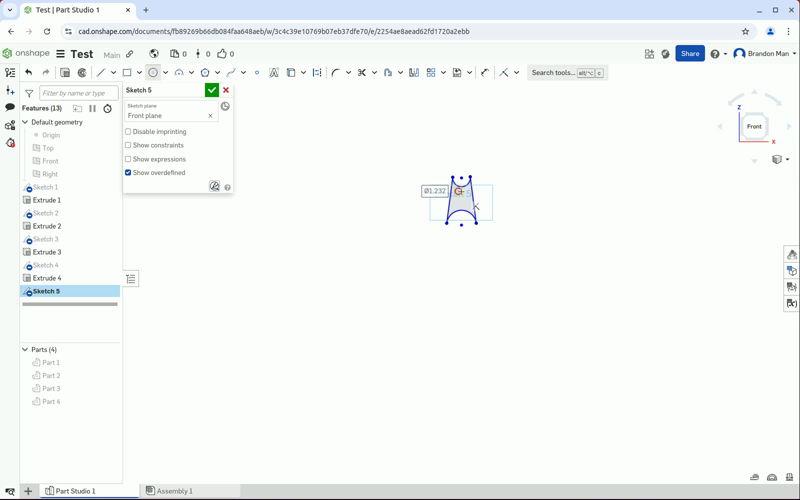
key(esc)
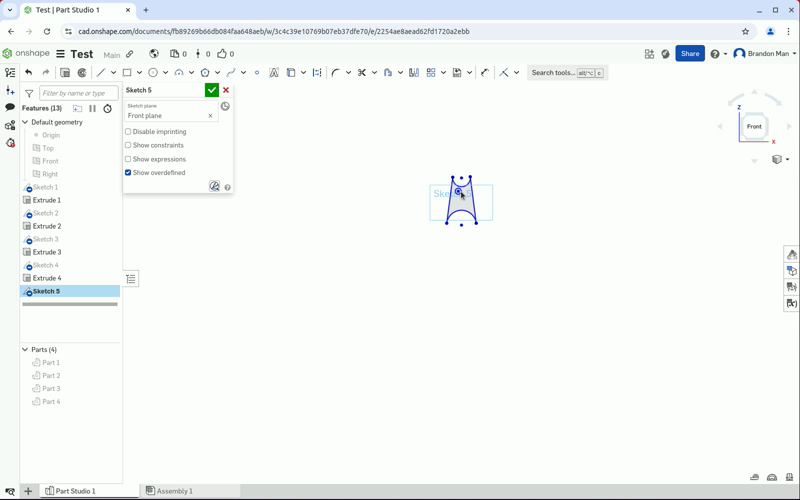
mouse_move(451, 202)
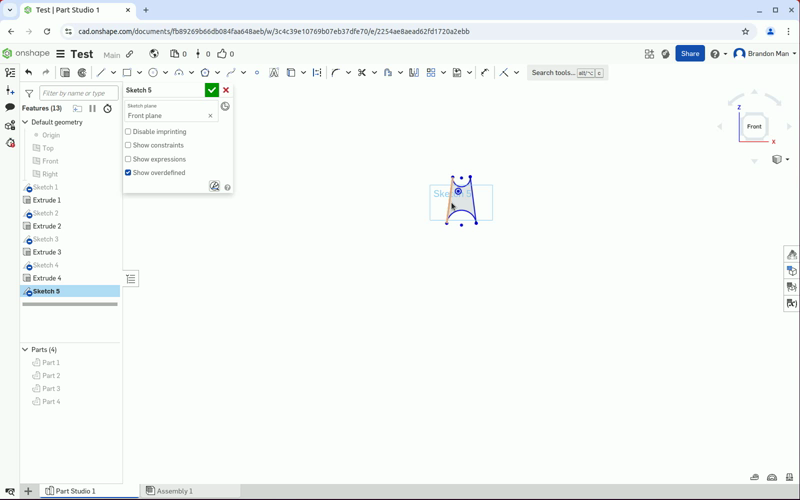
scroll(6)
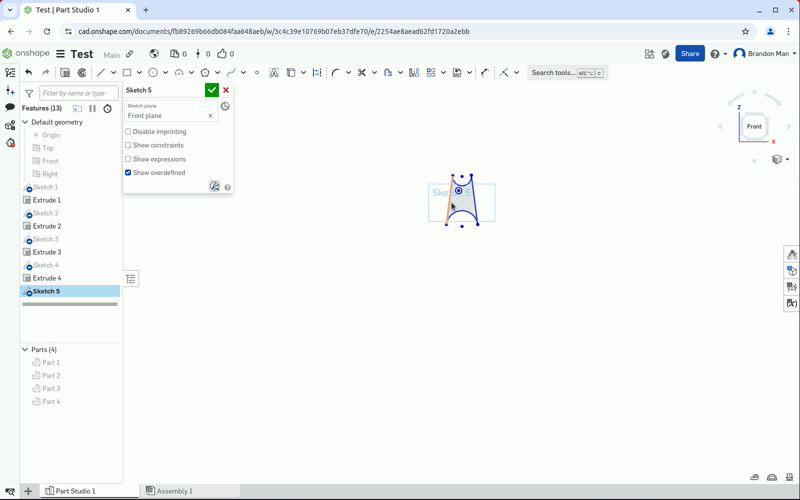
scroll(6)
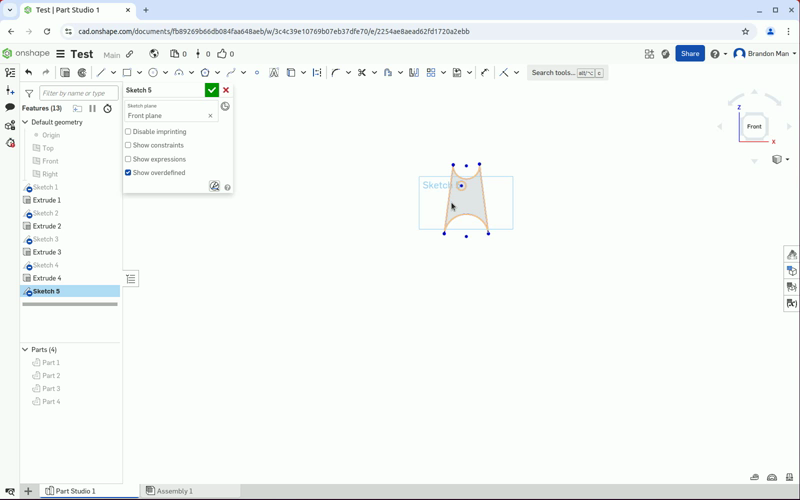
scroll(6)
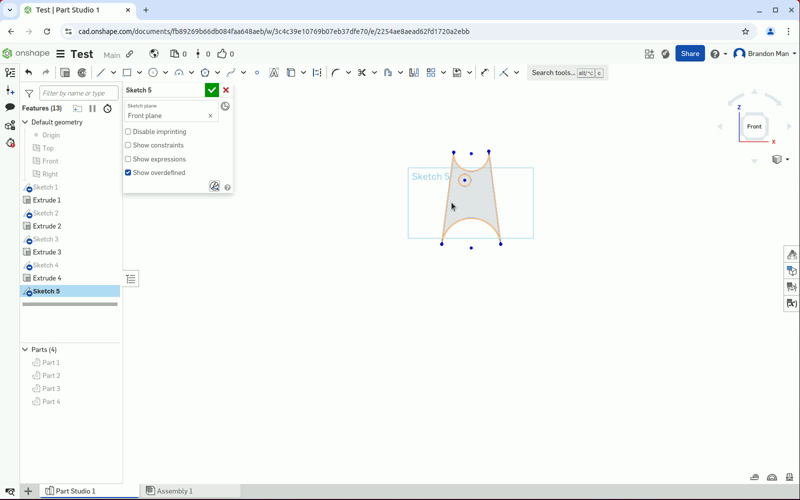
scroll(6)
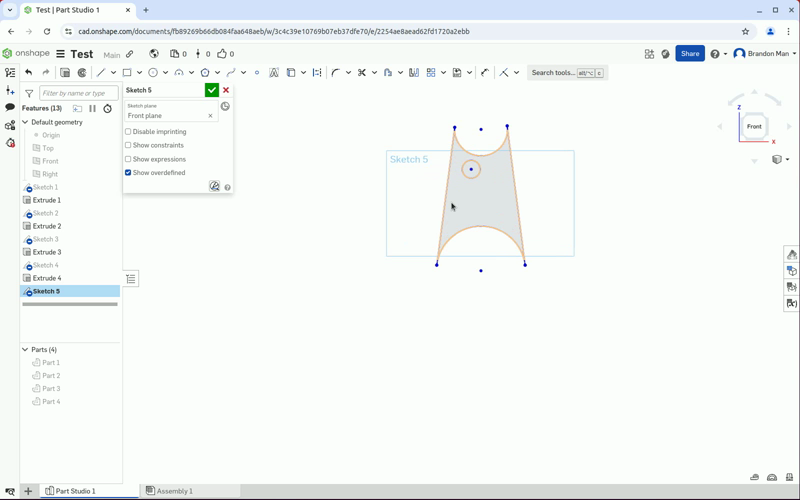
scroll(6)
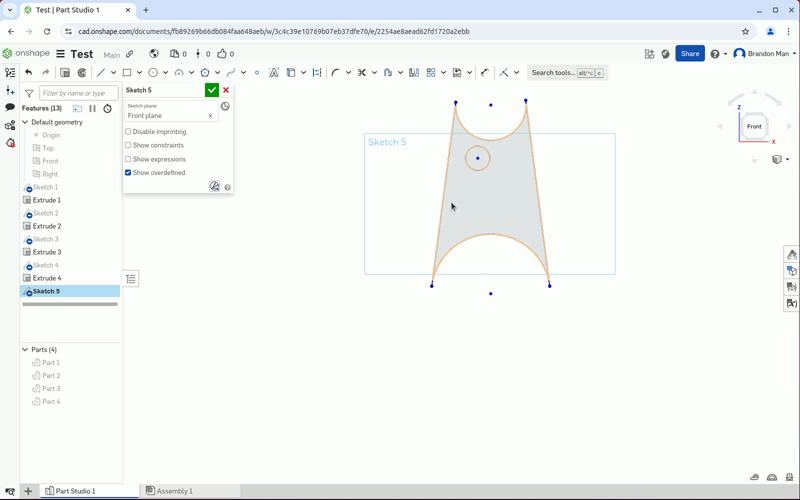
scroll(6)
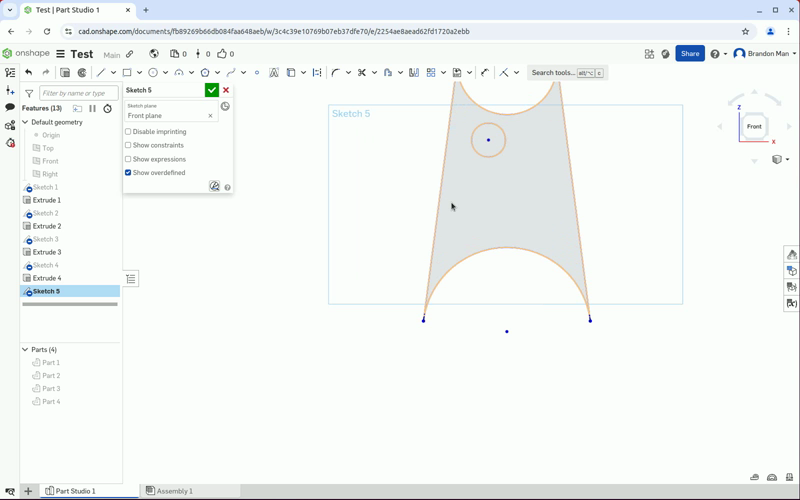
scroll(6)
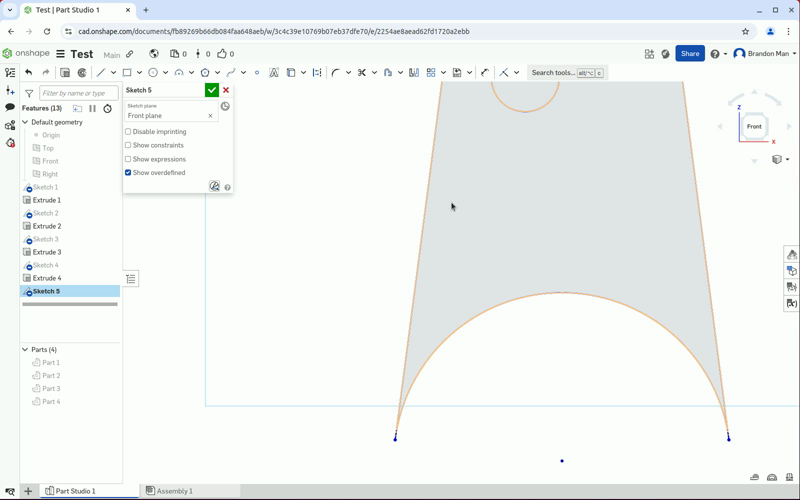
click(451, 202)
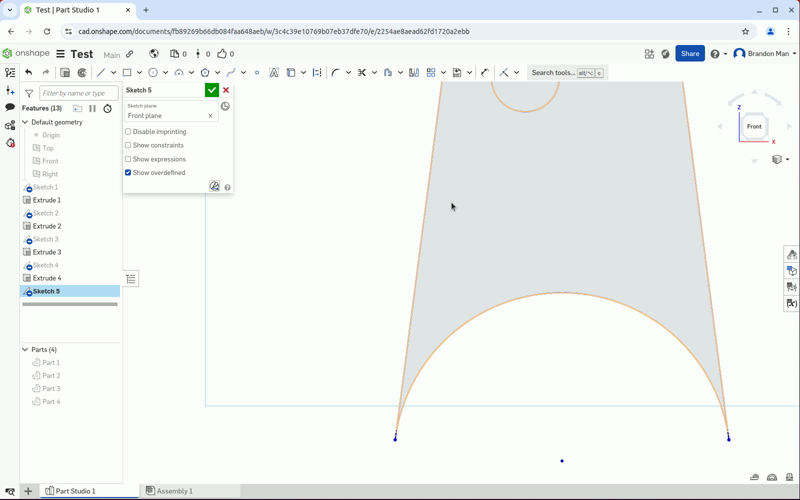
scroll(-6)
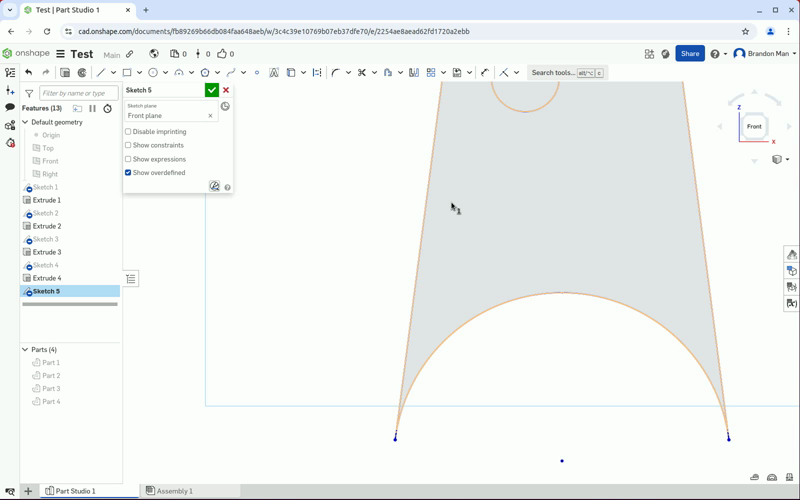
scroll(-6)
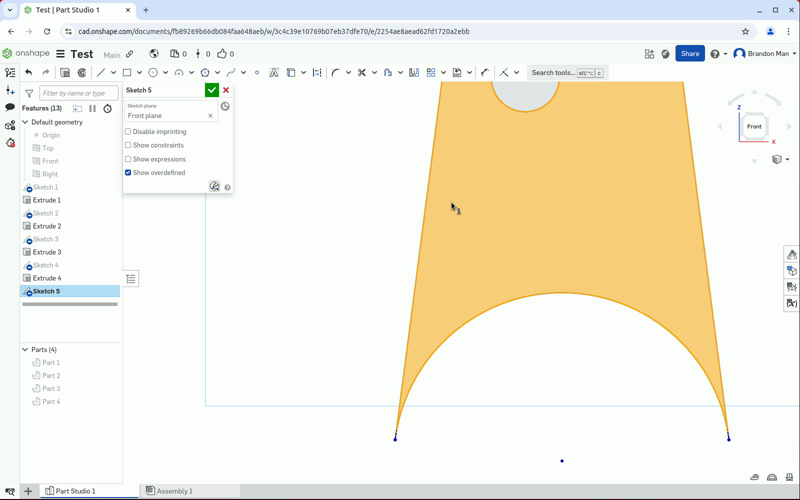
scroll(-6)
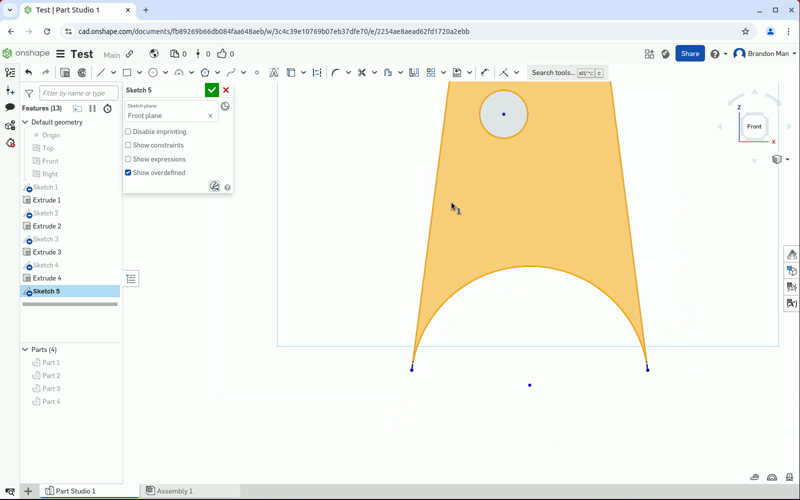
scroll(-6)
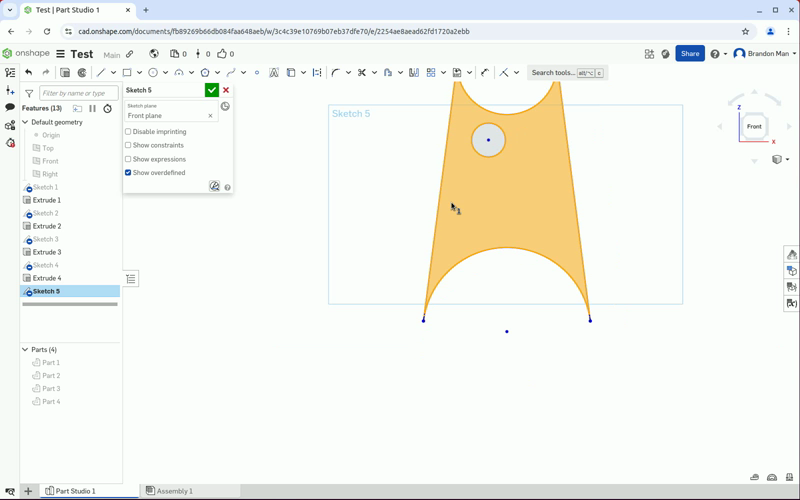
scroll(-6)
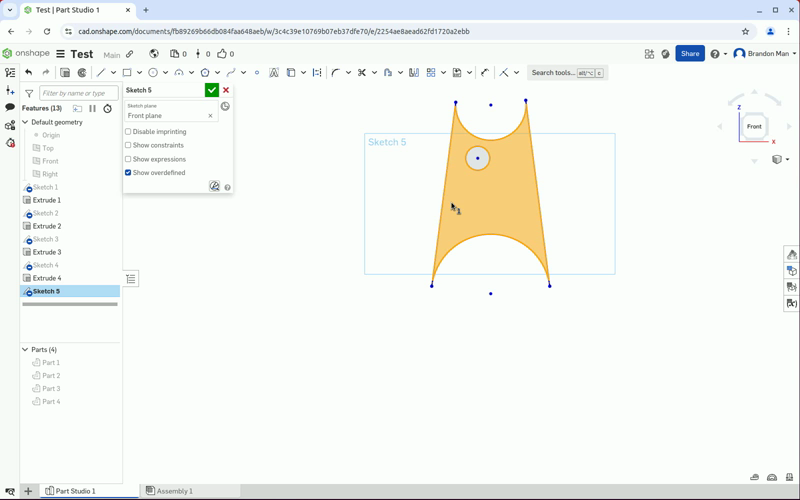
scroll(-6)
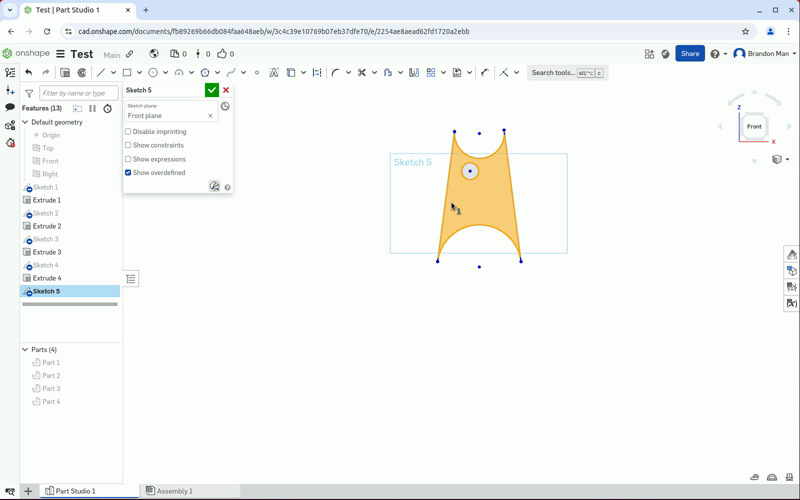
scroll(-6)
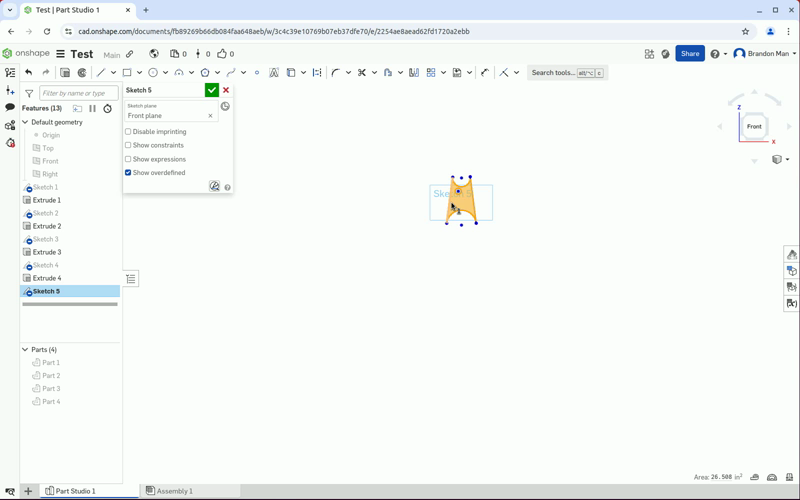
mouse_move(73, 352)
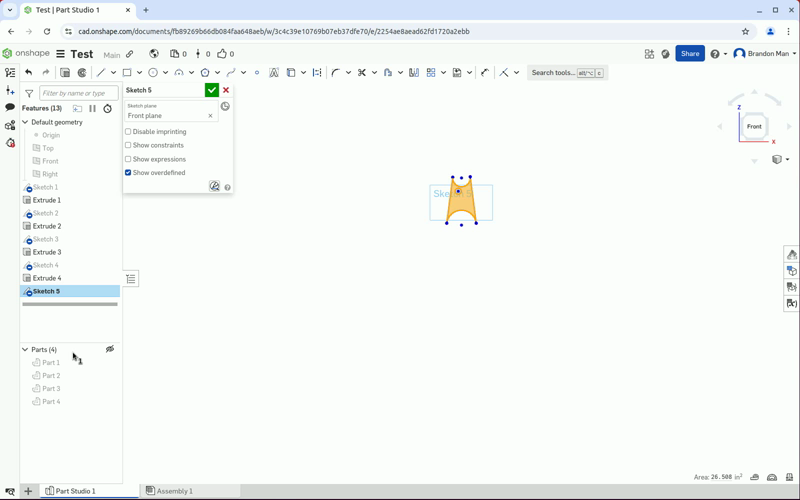
key(shift+y)
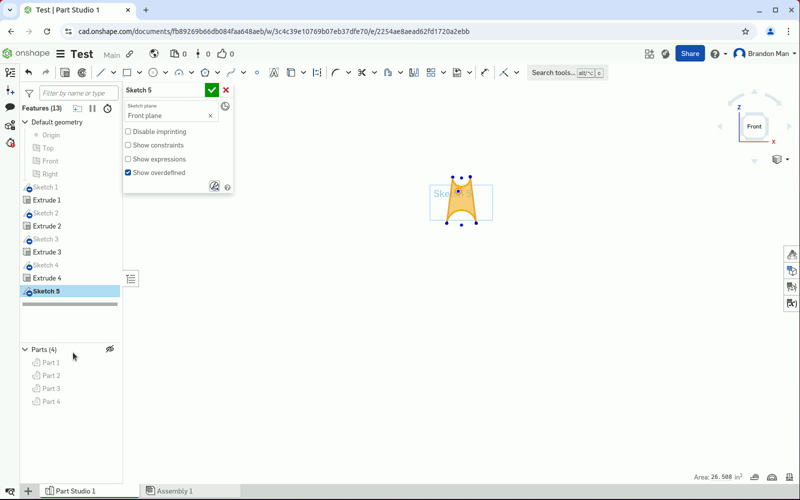
key(shift+e)
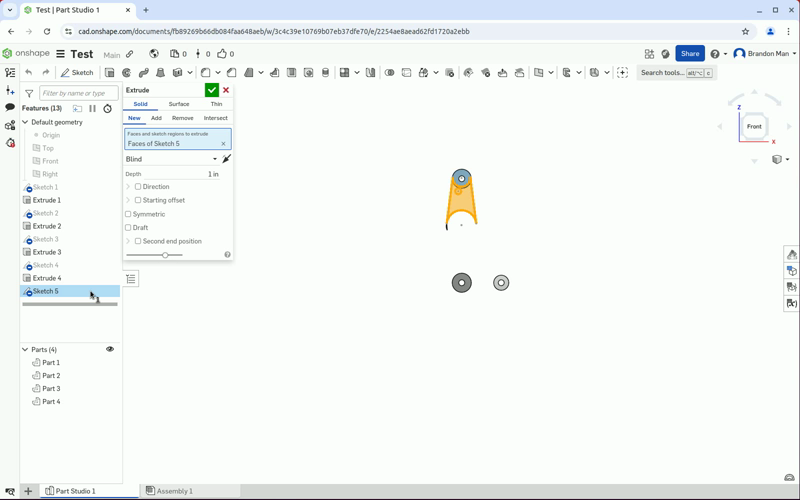
mouse_move(143, 106)
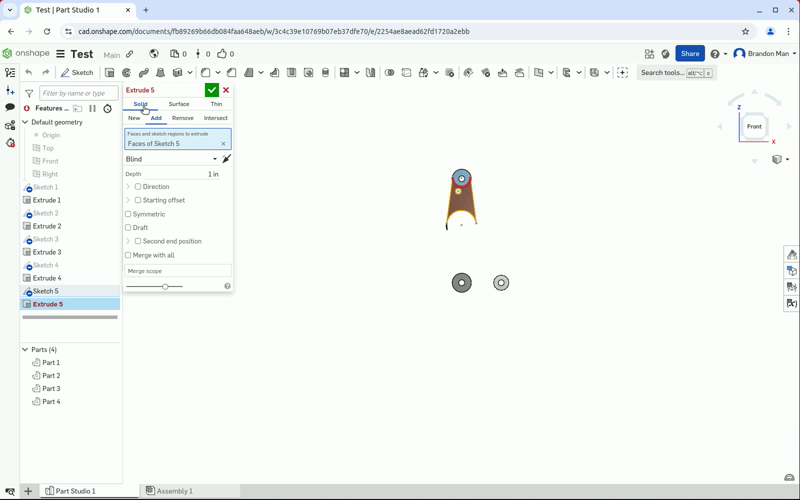
click(143, 106)
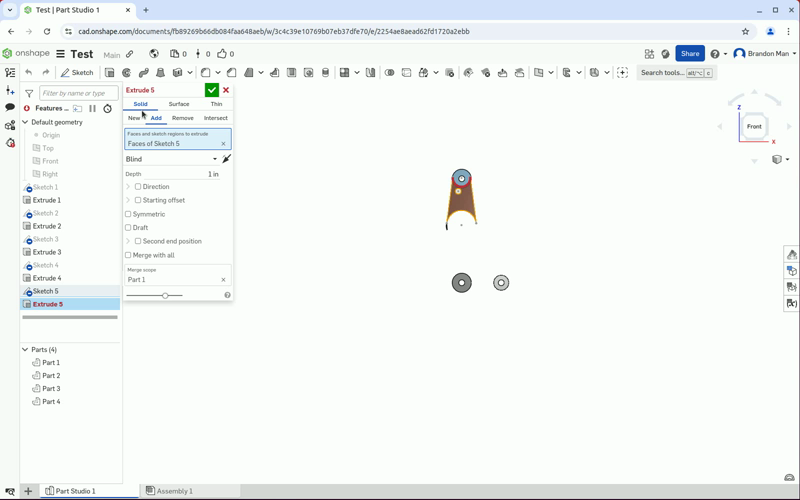
mouse_move(137, 120)
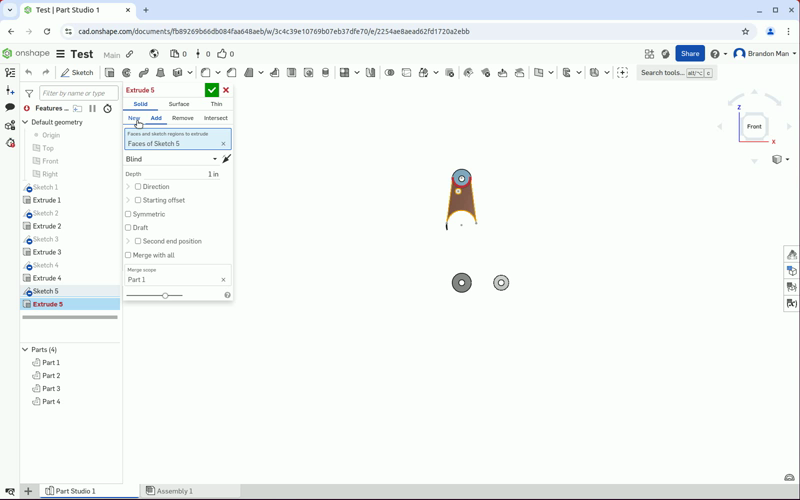
click(137, 120)
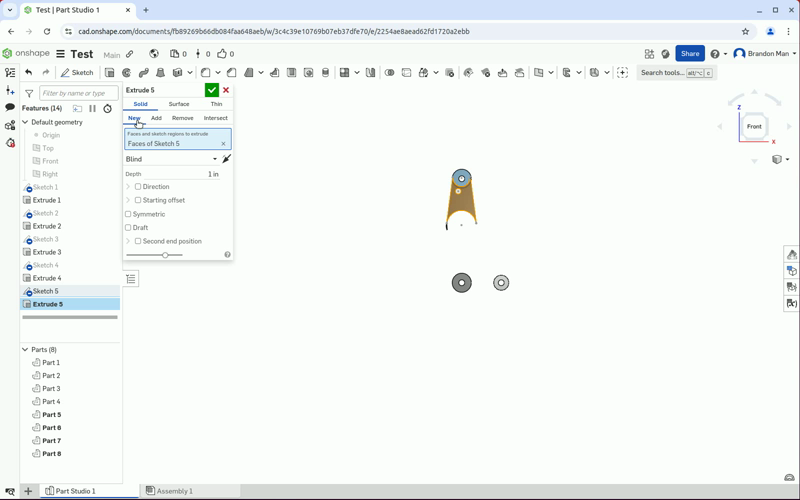
key(tab, 4)
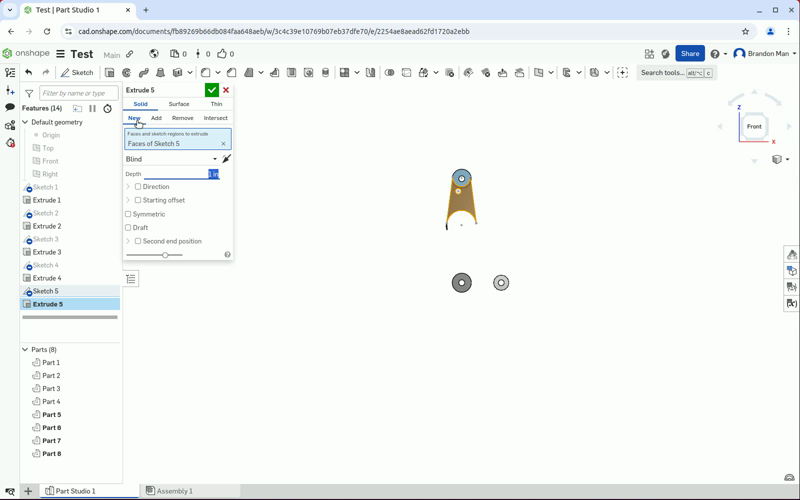
text(0.481)
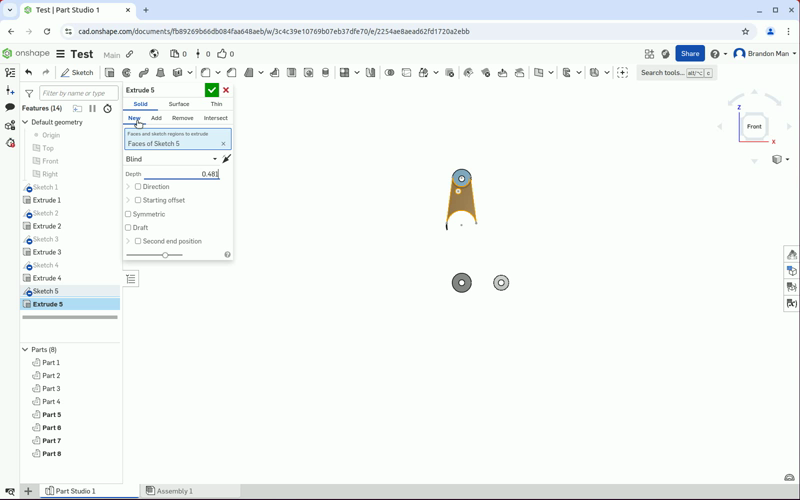
key(enter)
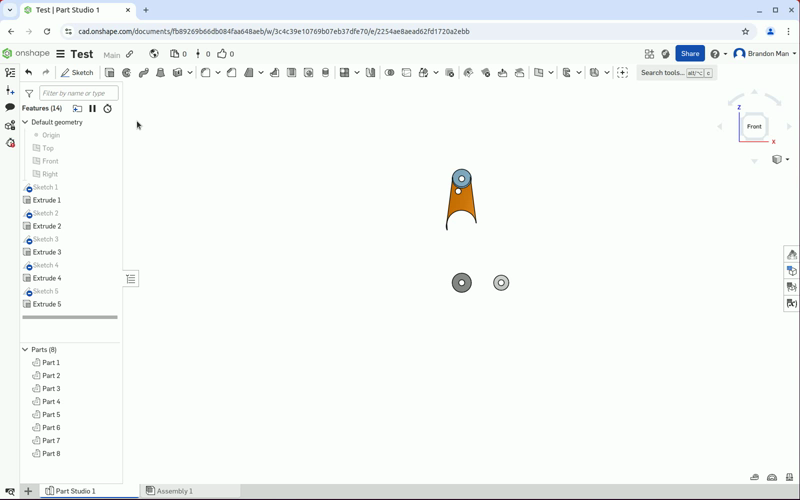
key(shift+h)
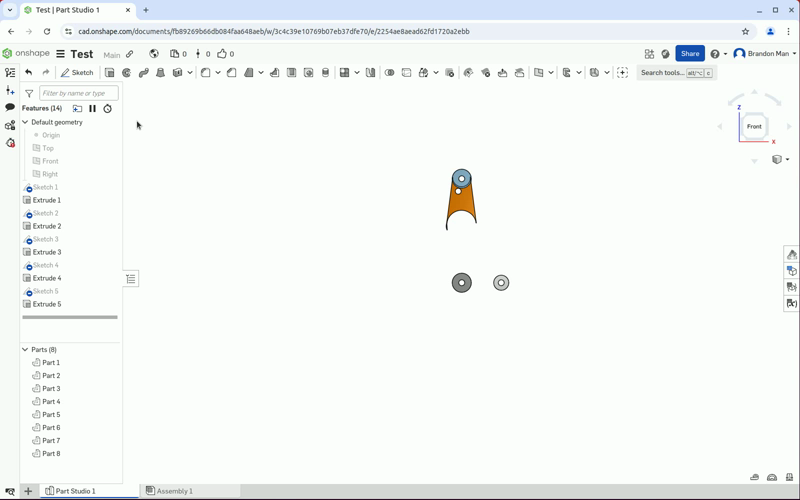
key(shift+h)
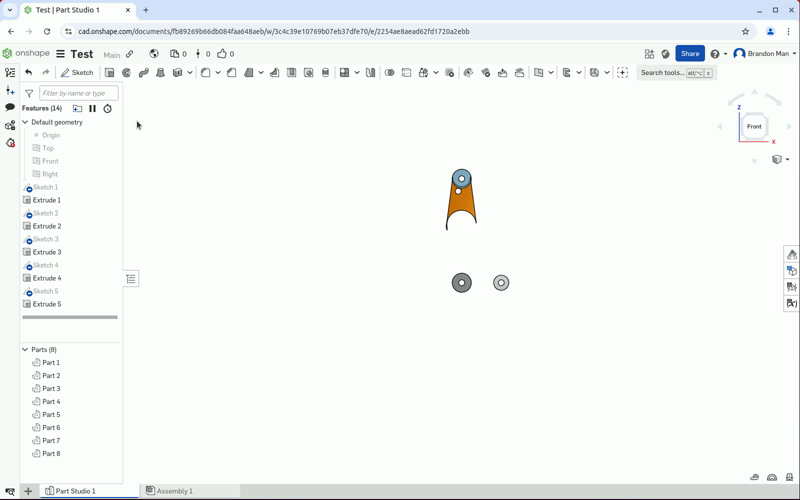
mouse_move(73, 189)
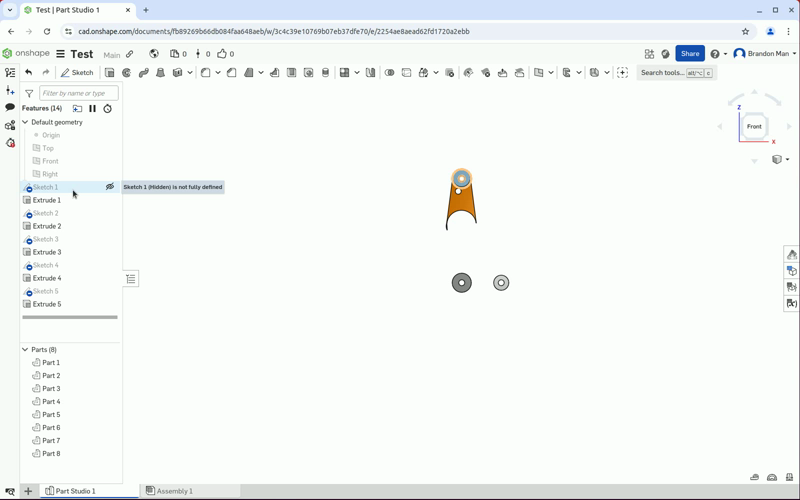
click(73, 189)
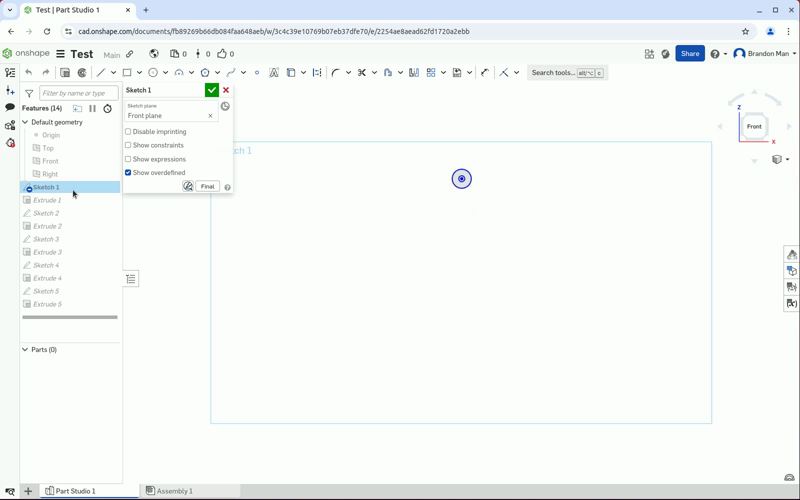
mouse_move(229, 92)
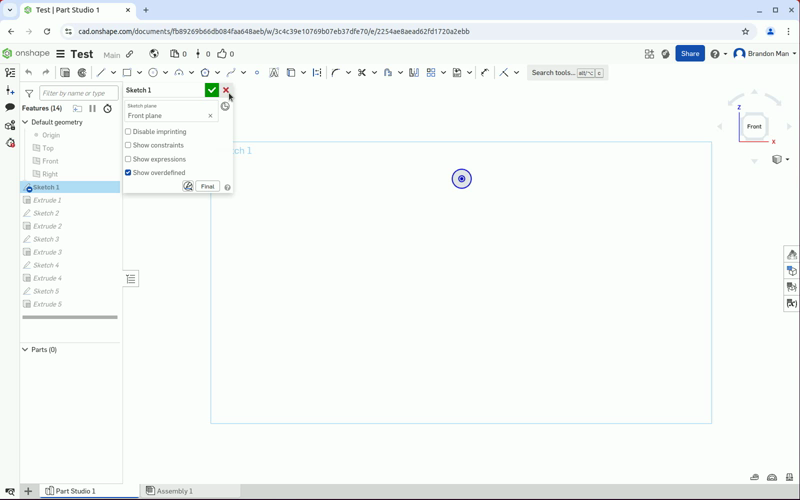
click(229, 92)
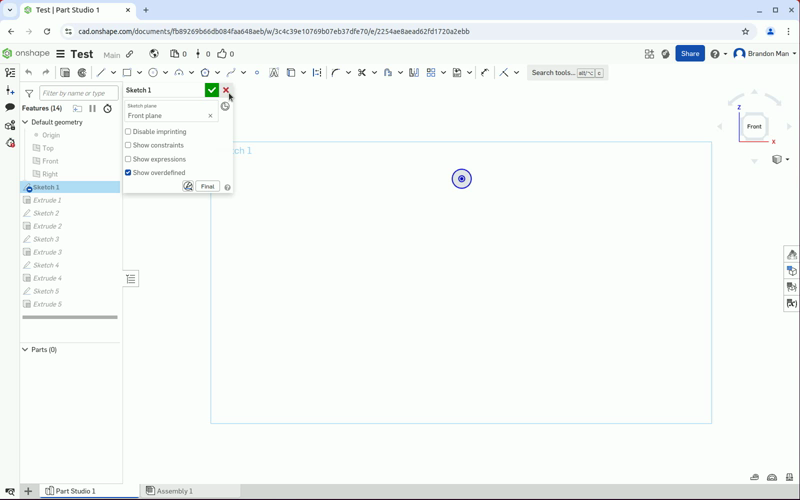
key(shift+s)
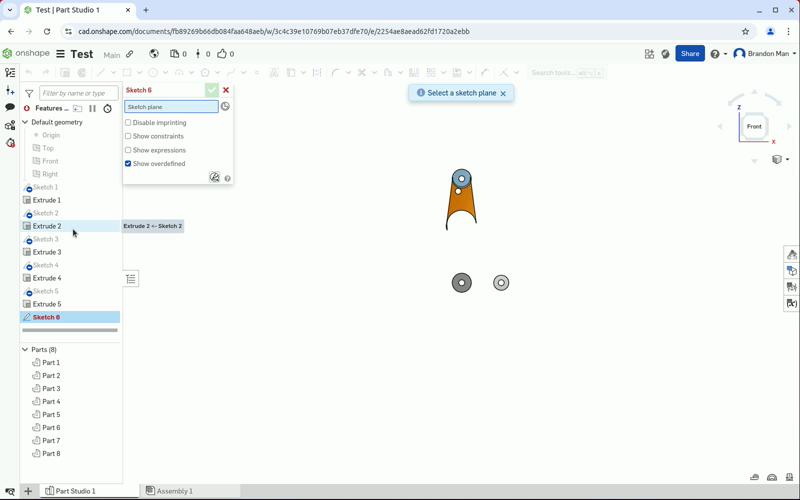
scroll(3)
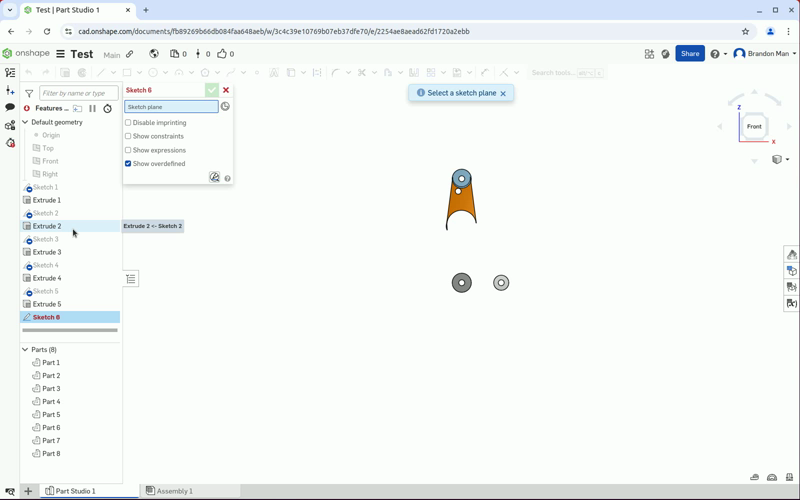
mouse_move(73, 163)
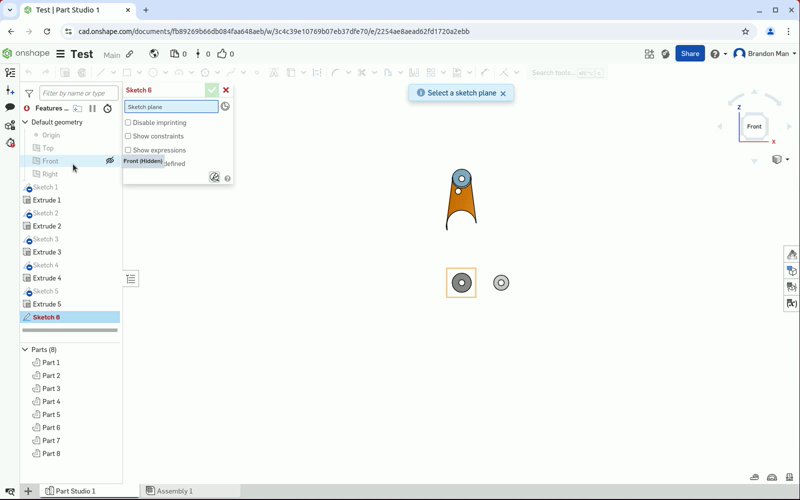
click(73, 163)
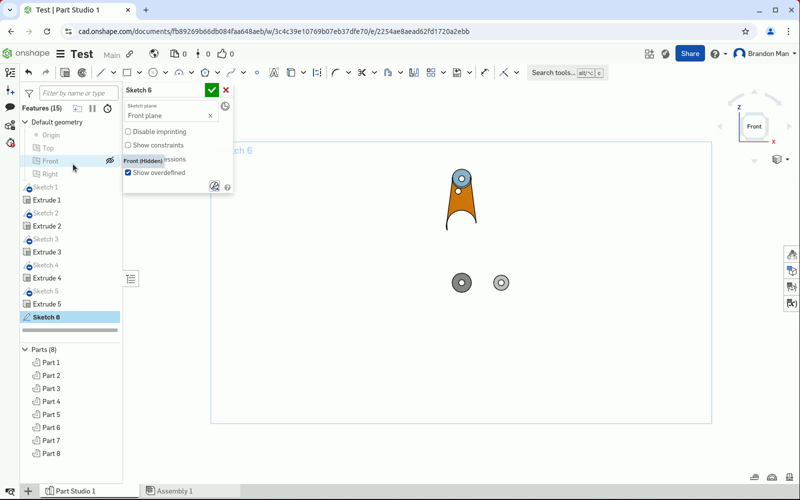
mouse_move(73, 352)
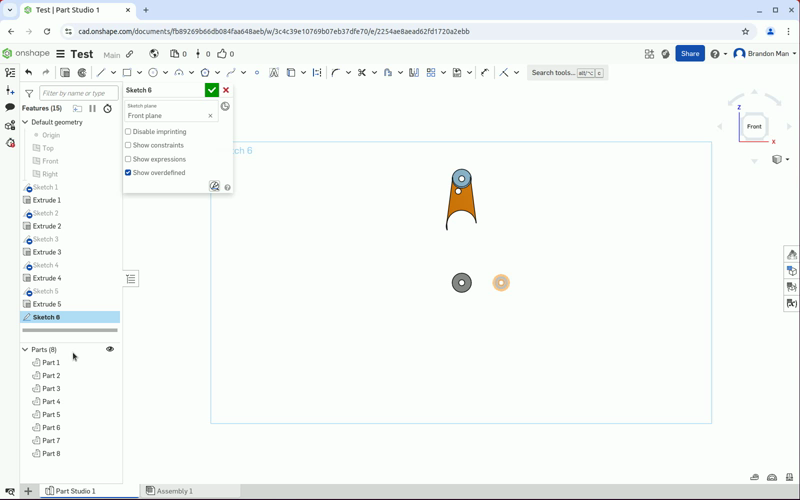
key(y)
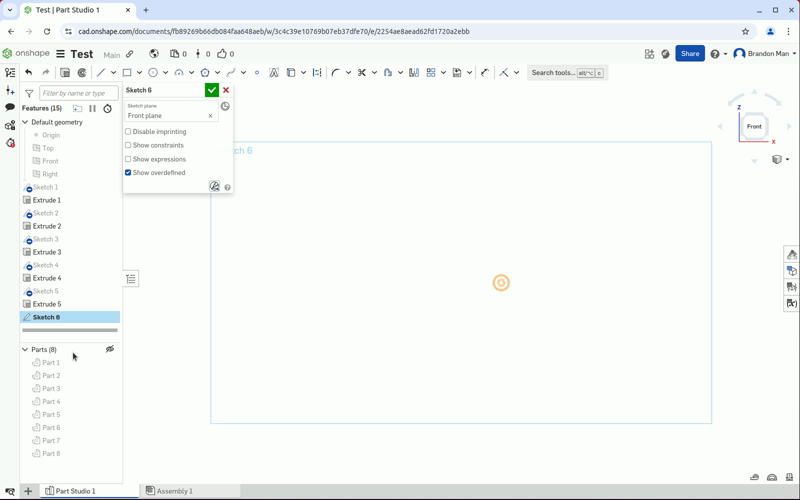
key(l)
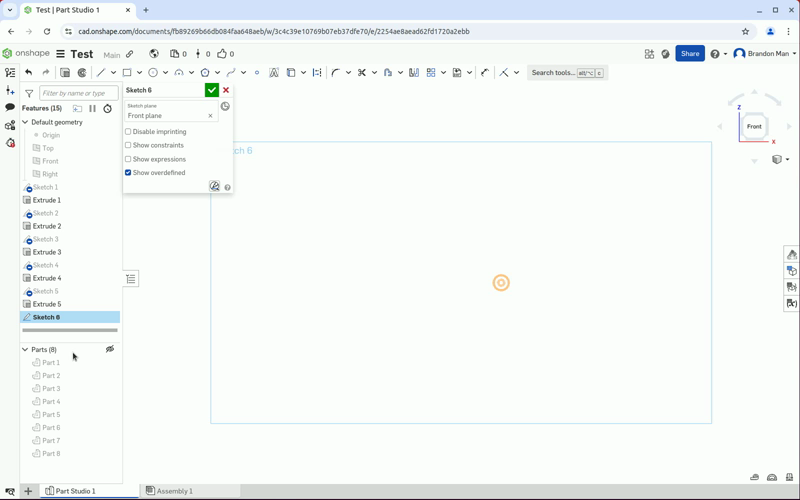
key_down(shift)
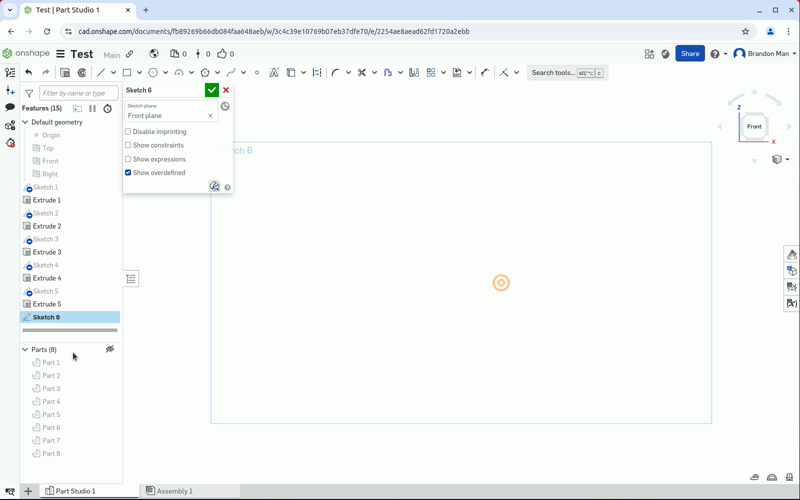
mouse_move(446, 226)
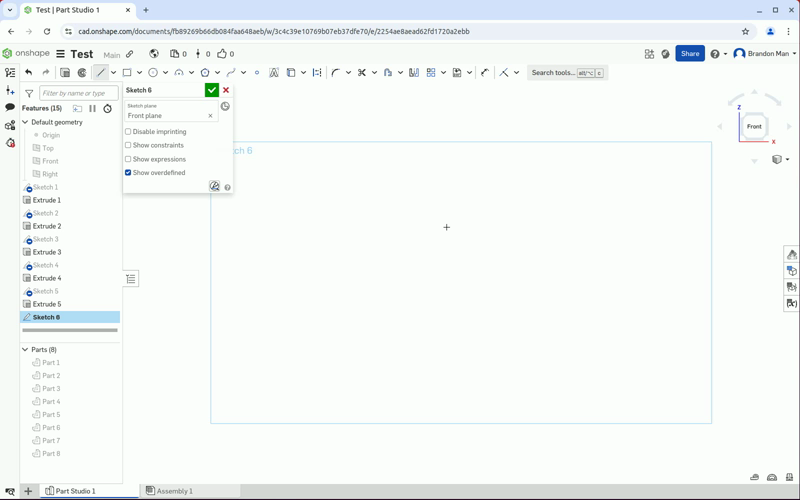
click(446, 226)
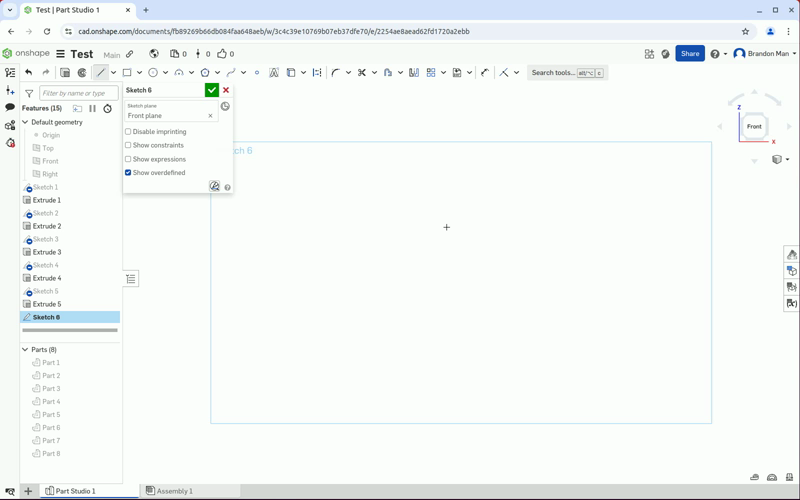
key_up(shift)
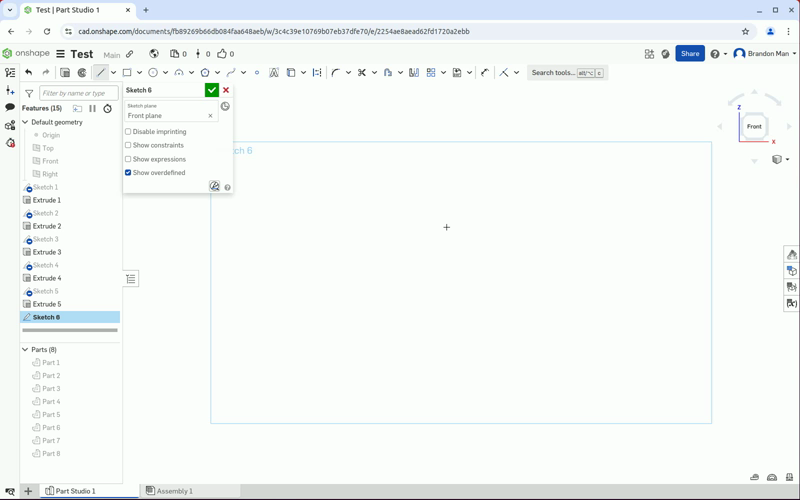
key_down(shift)
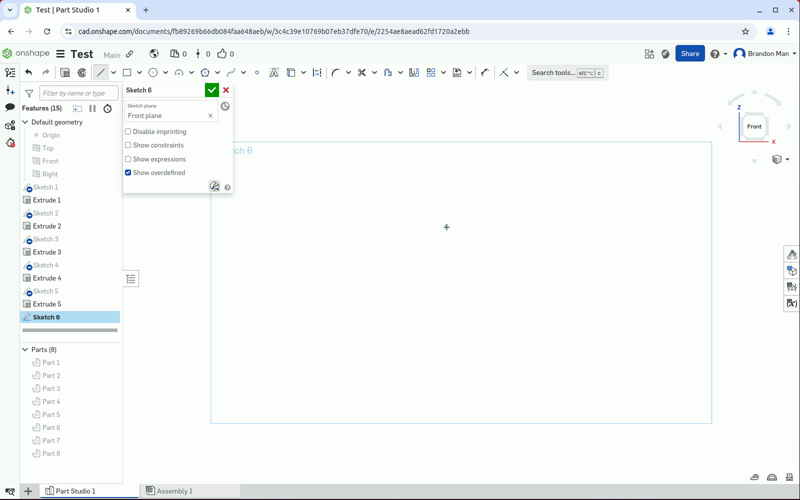
mouse_move(476, 226)
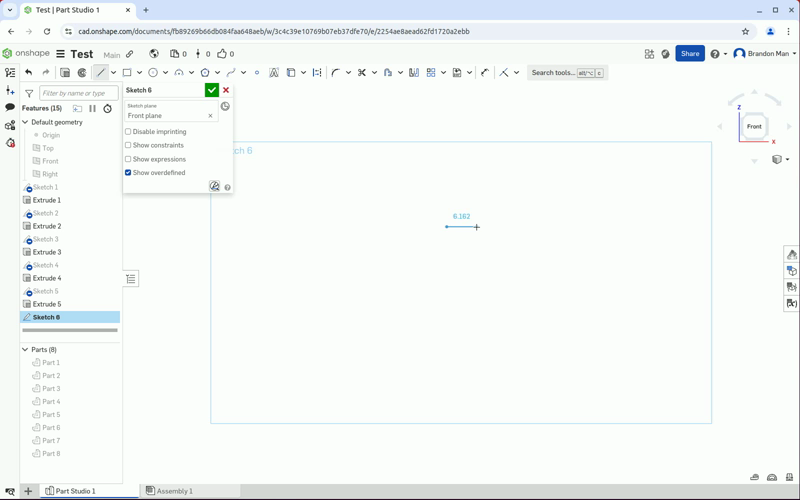
mouse_move(452, 284)
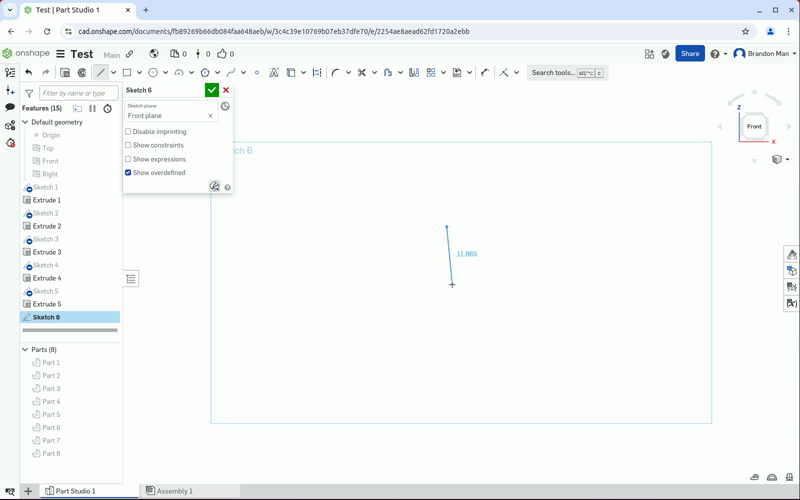
click(452, 284)
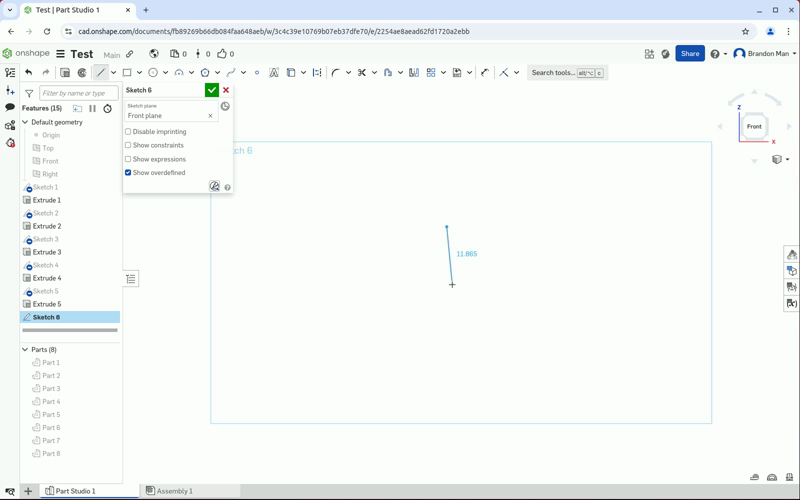
key_up(shift)
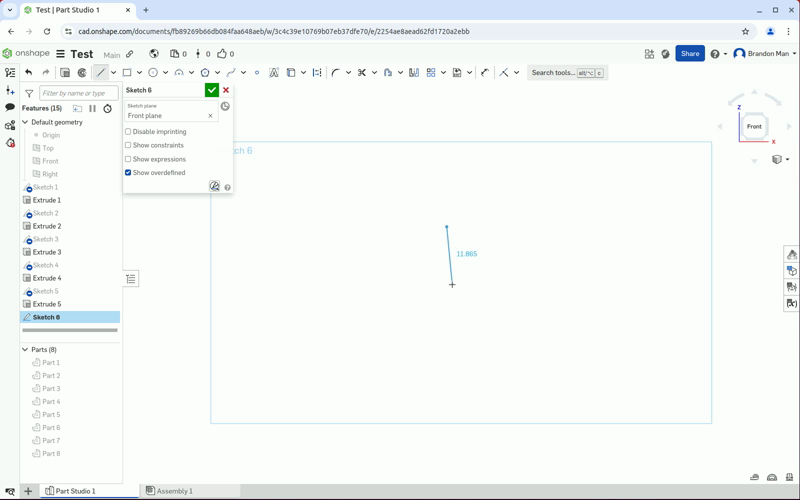
key(esc)
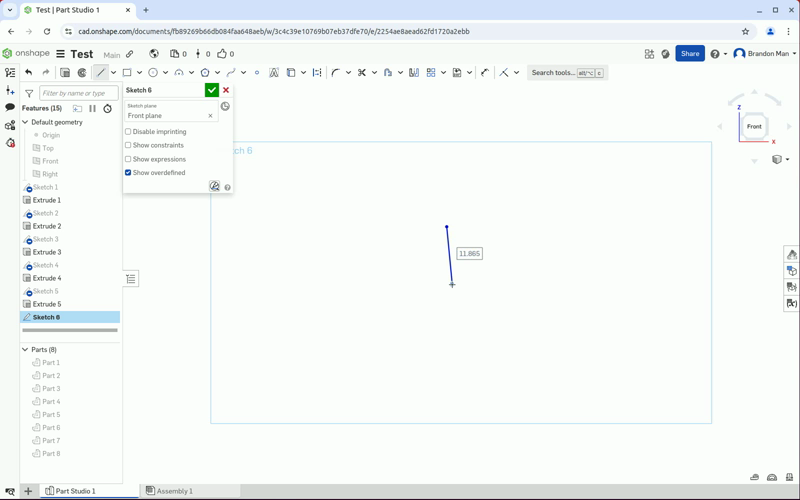
key(a)
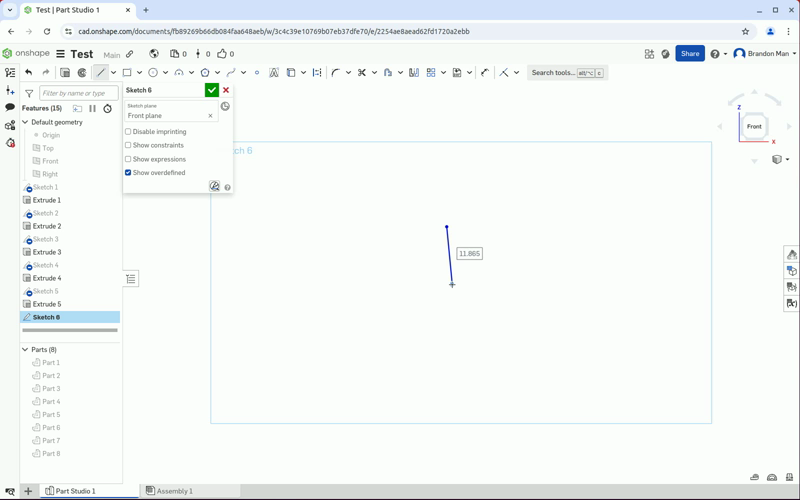
mouse_move(452, 284)
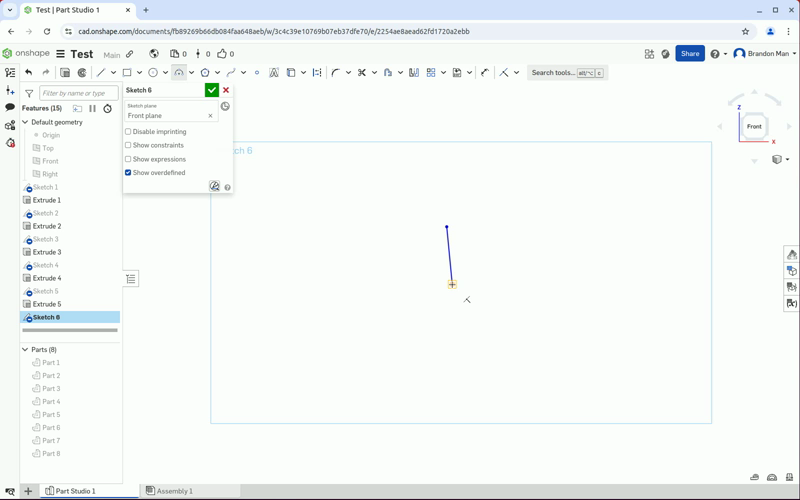
click(452, 284)
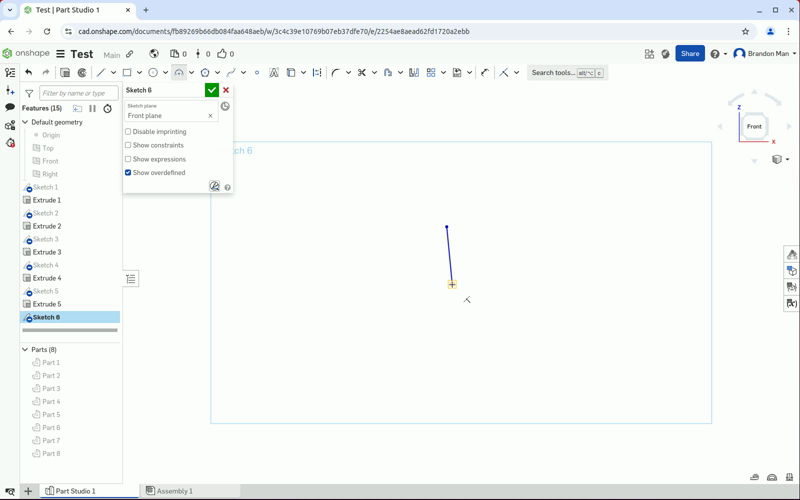
key_down(shift)
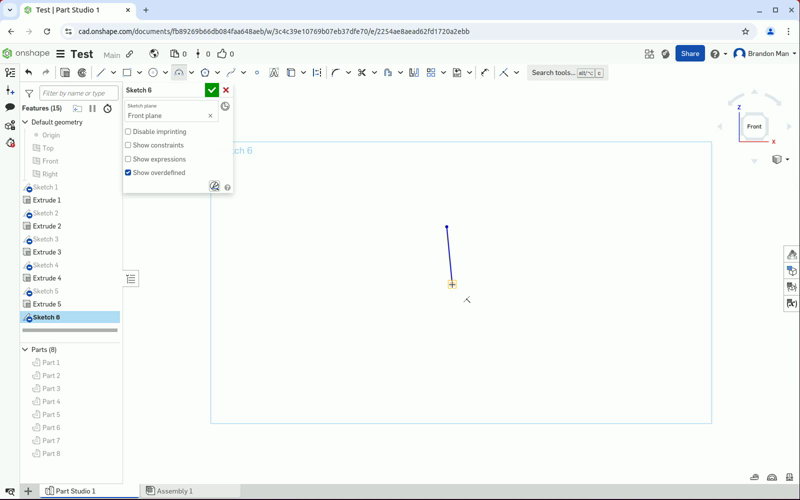
mouse_move(461, 291)
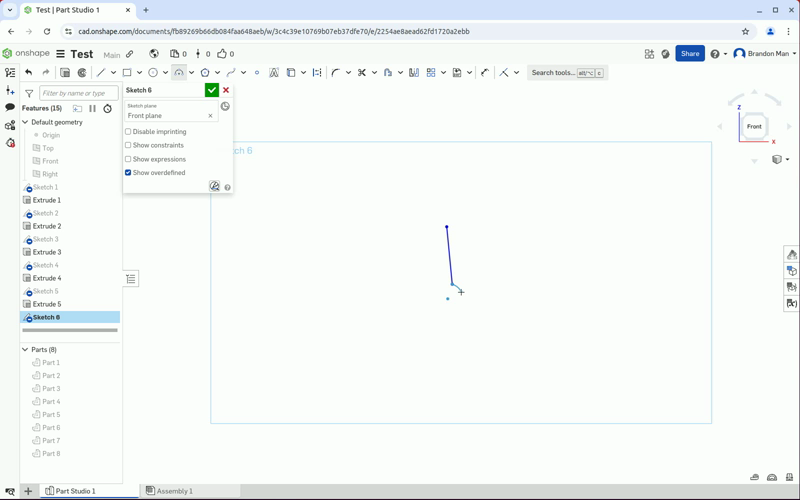
click(461, 291)
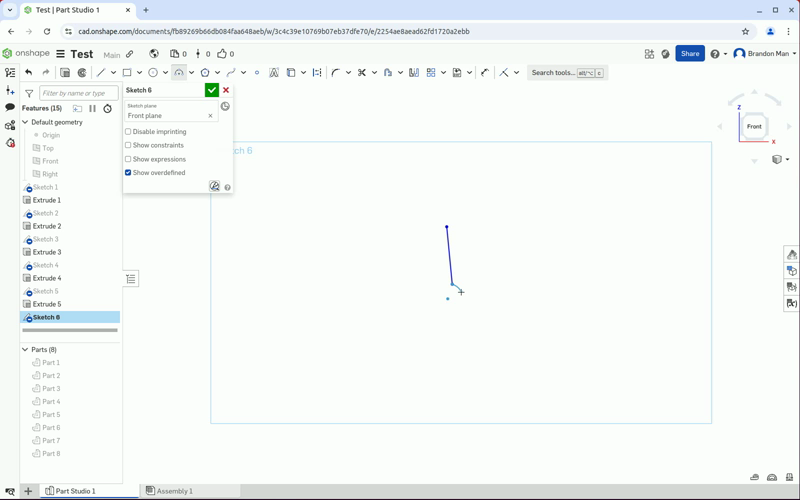
mouse_move(466, 276)
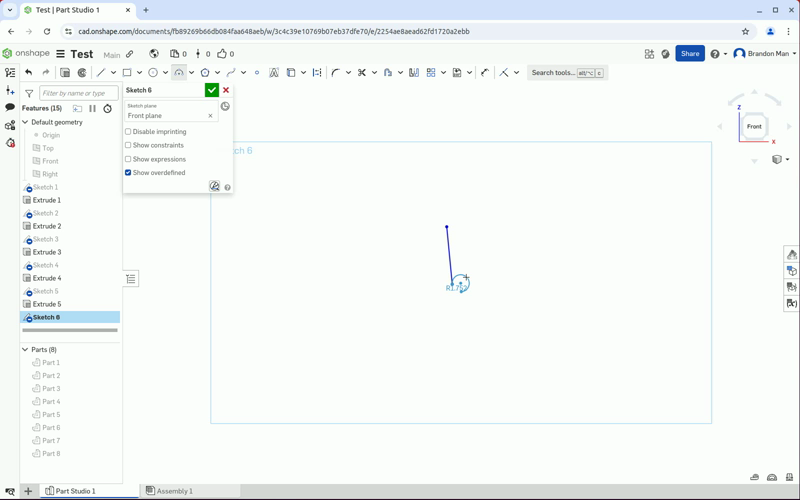
click(466, 276)
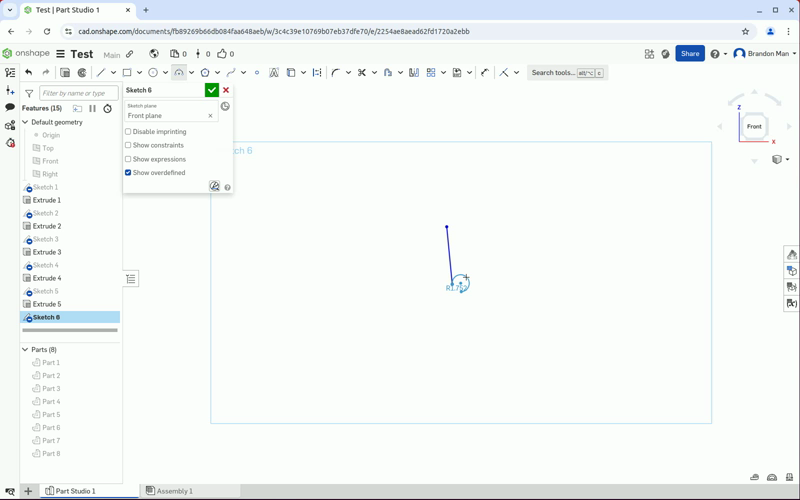
key_up(shift)
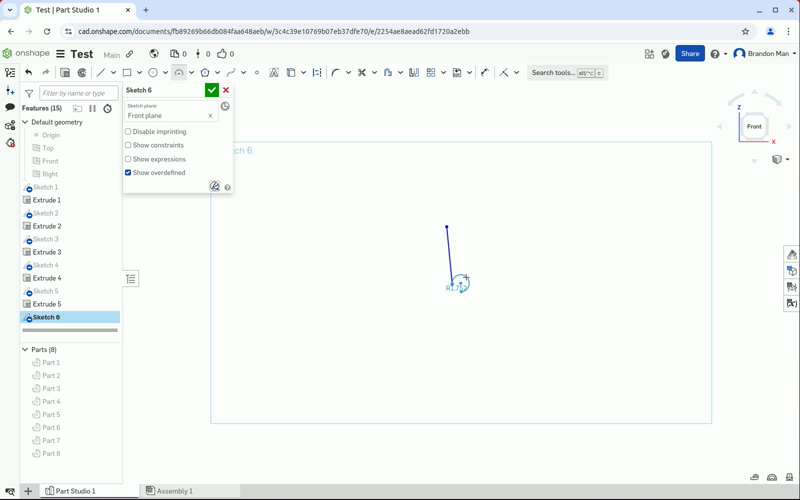
key(esc)
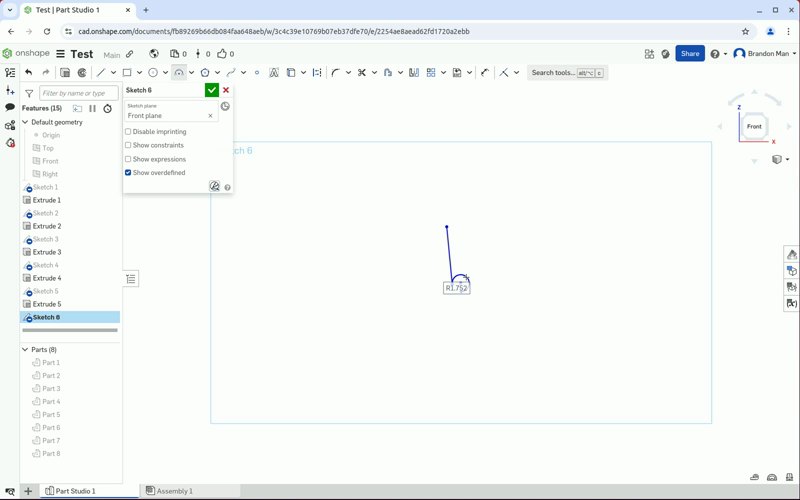
key(l)
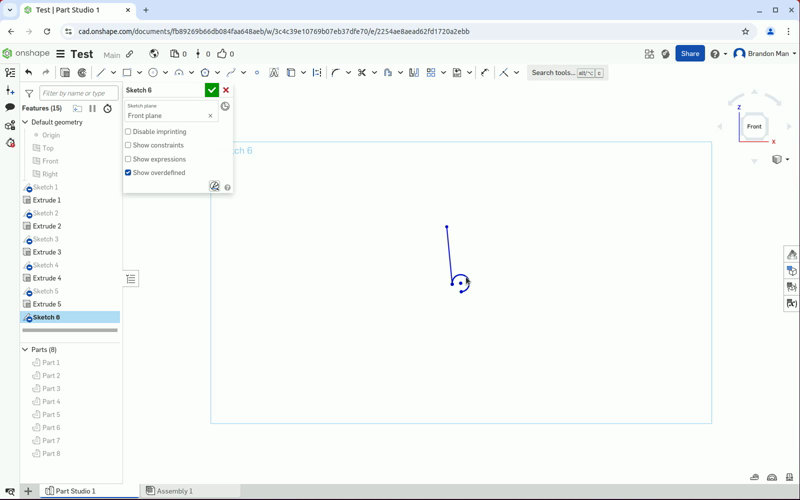
mouse_move(461, 291)
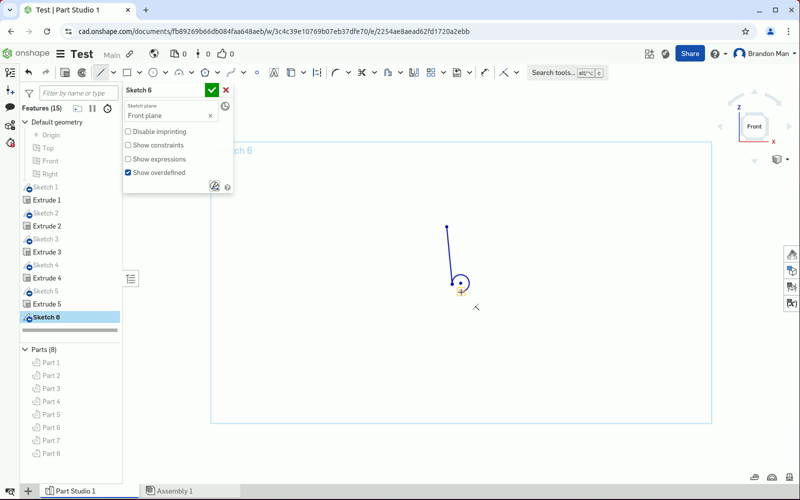
click(461, 291)
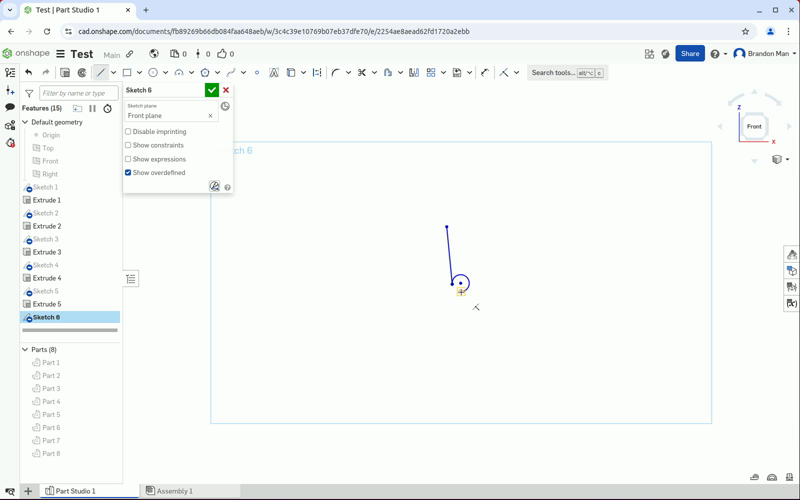
key_down(shift)
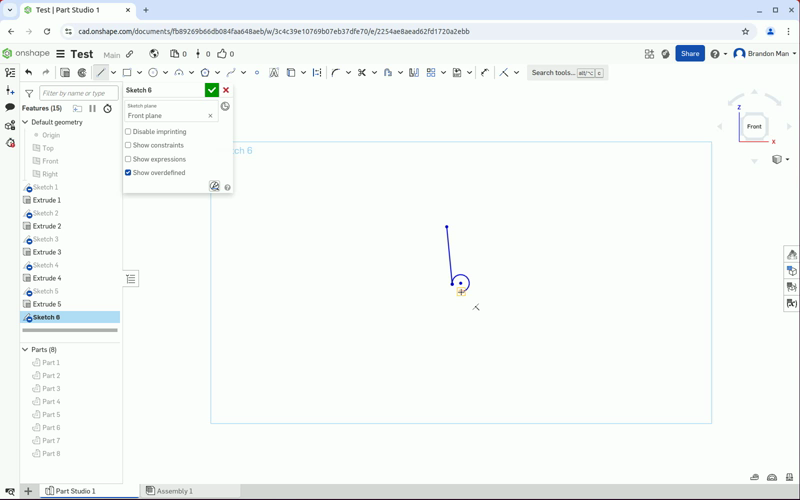
mouse_move(491, 291)
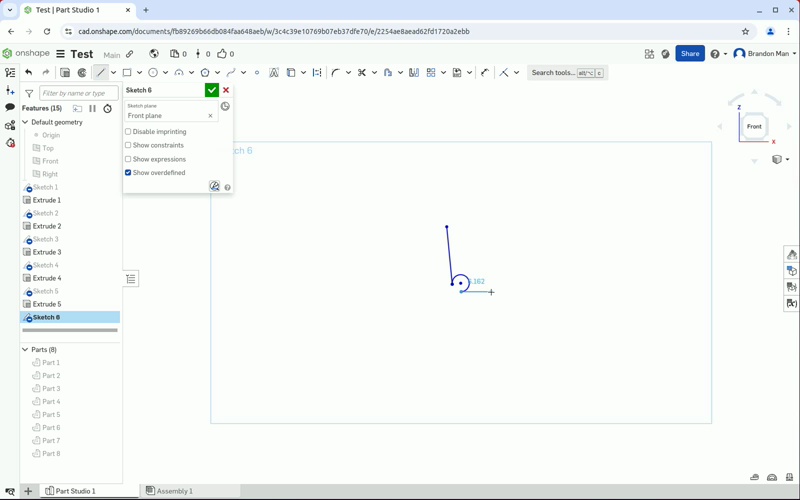
mouse_move(501, 290)
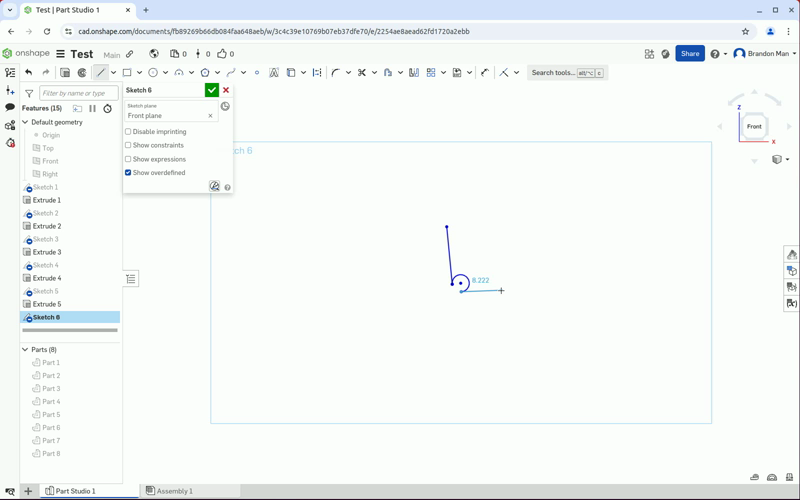
click(501, 290)
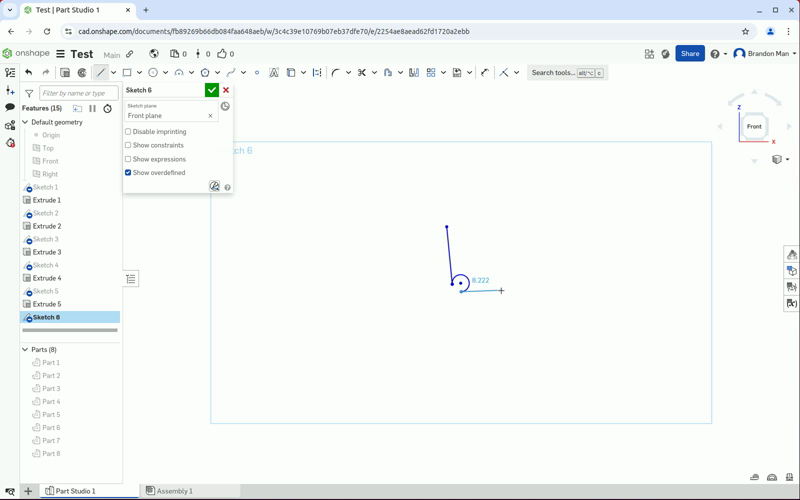
key_up(shift)
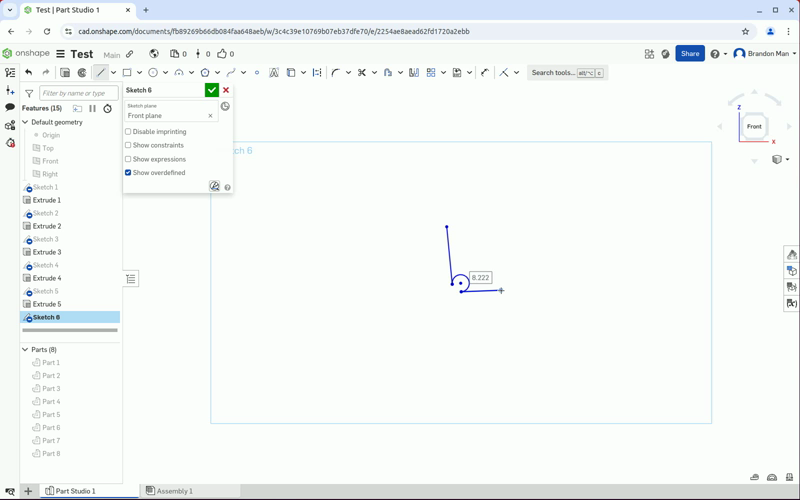
key(esc)
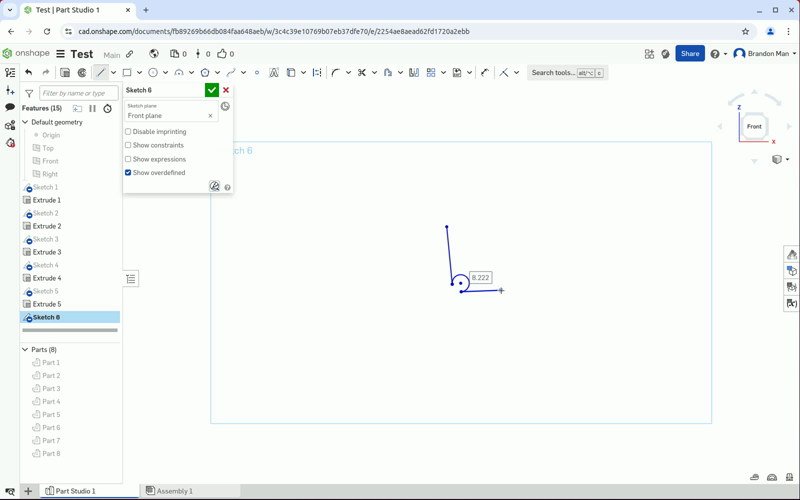
key(a)
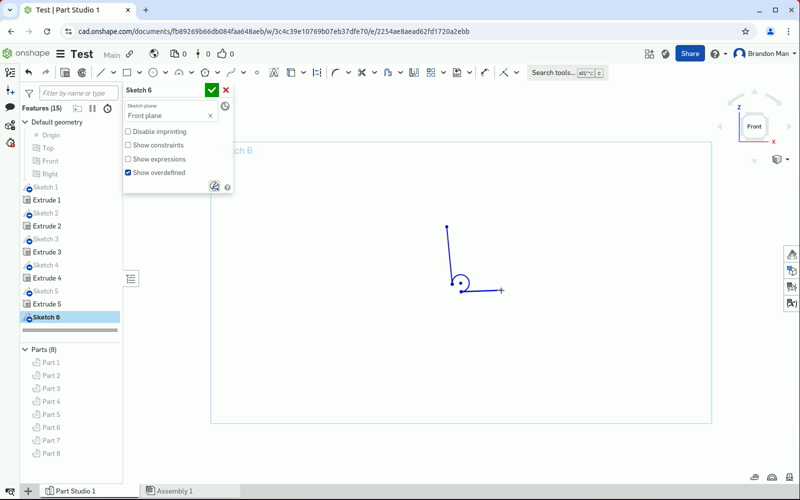
mouse_move(501, 290)
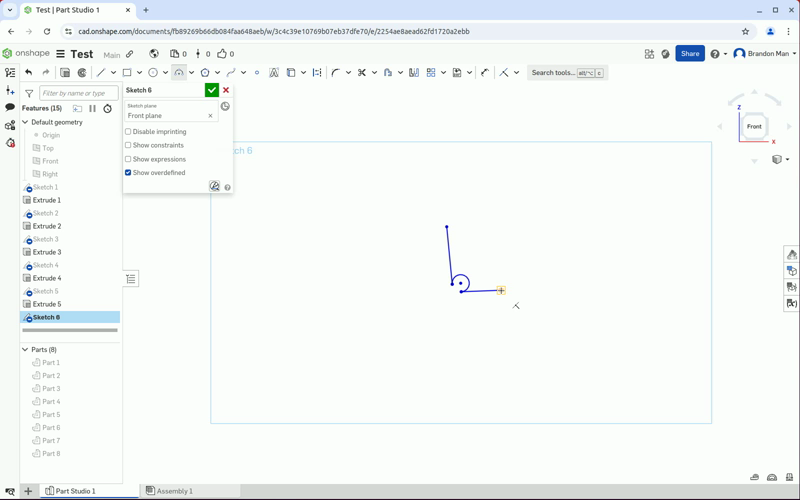
click(501, 290)
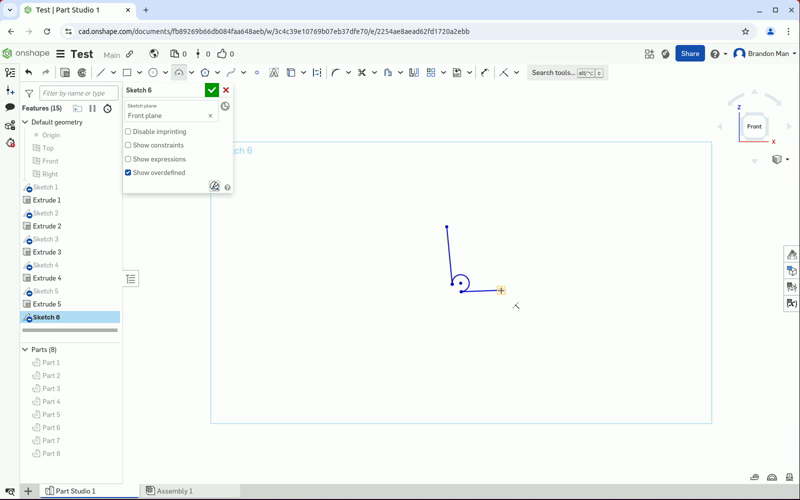
key_down(shift)
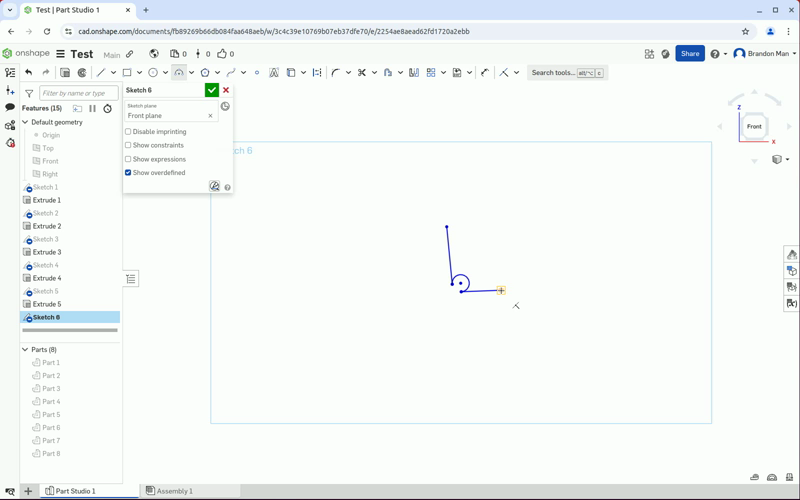
mouse_move(501, 276)
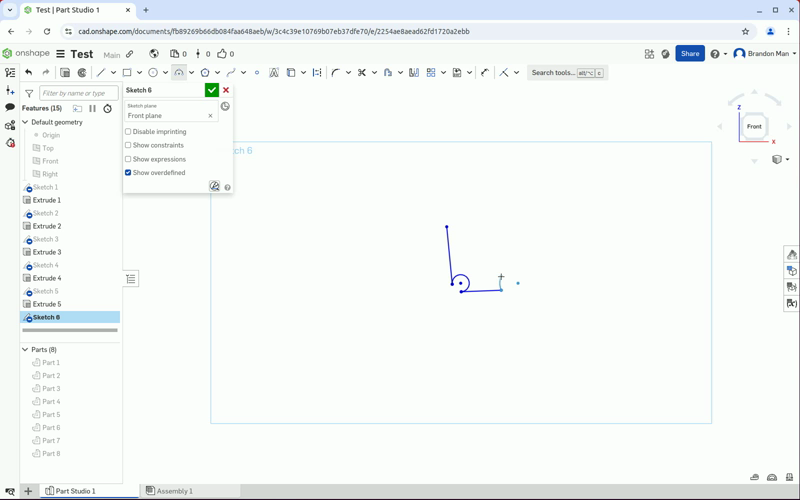
click(501, 276)
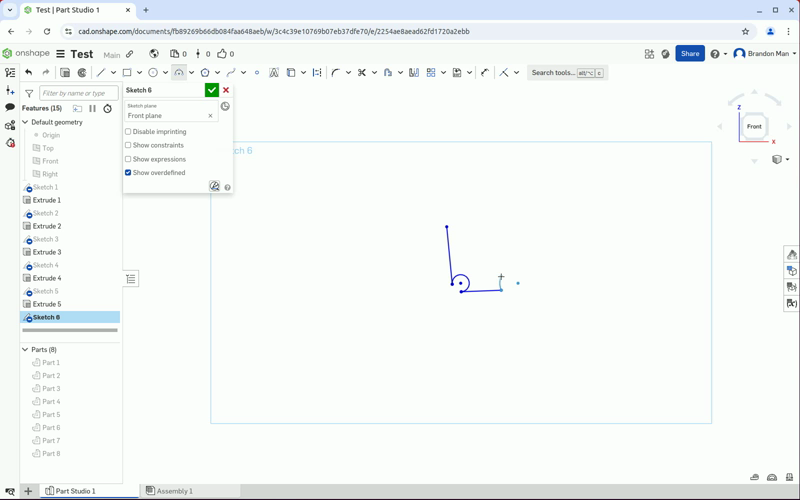
mouse_move(494, 282)
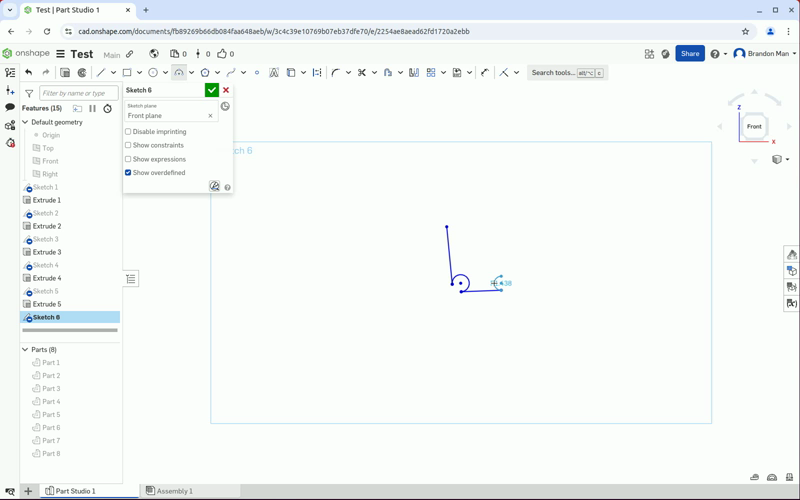
click(494, 282)
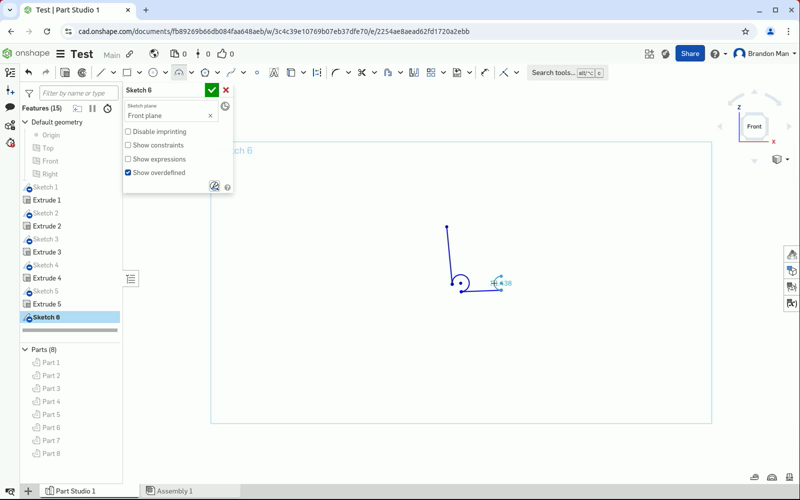
key_up(shift)
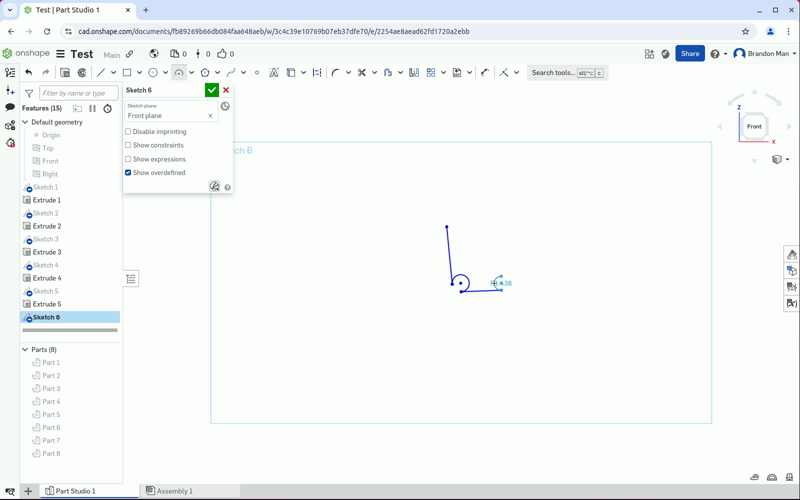
key(esc)
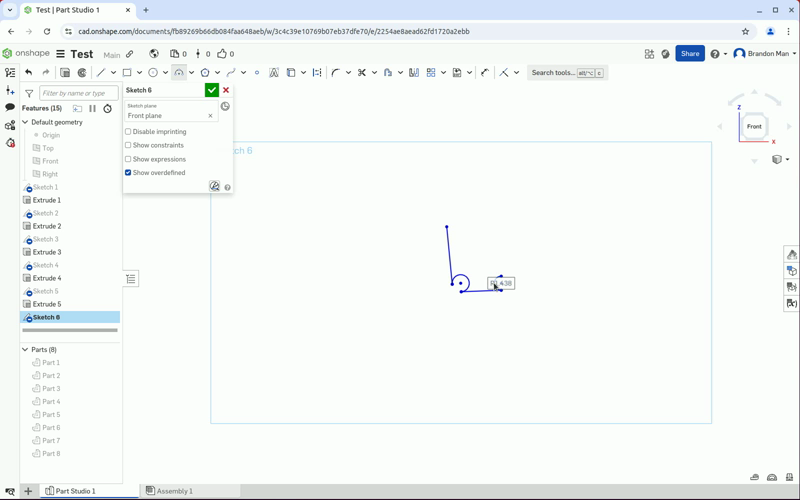
key(l)
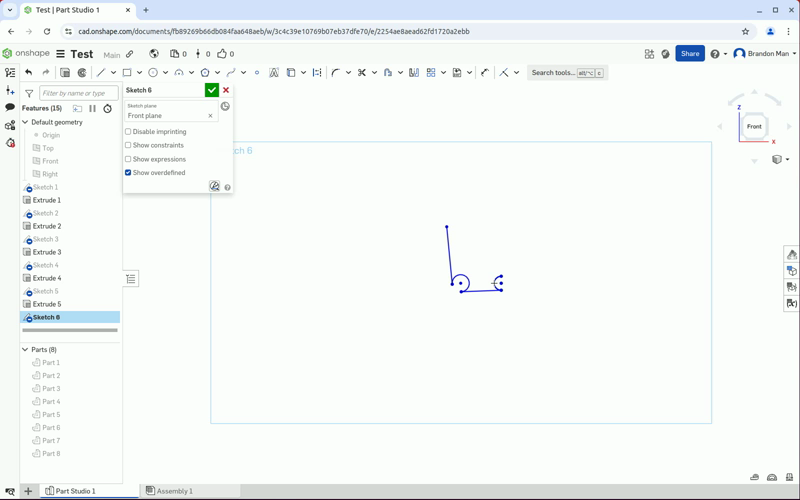
mouse_move(501, 276)
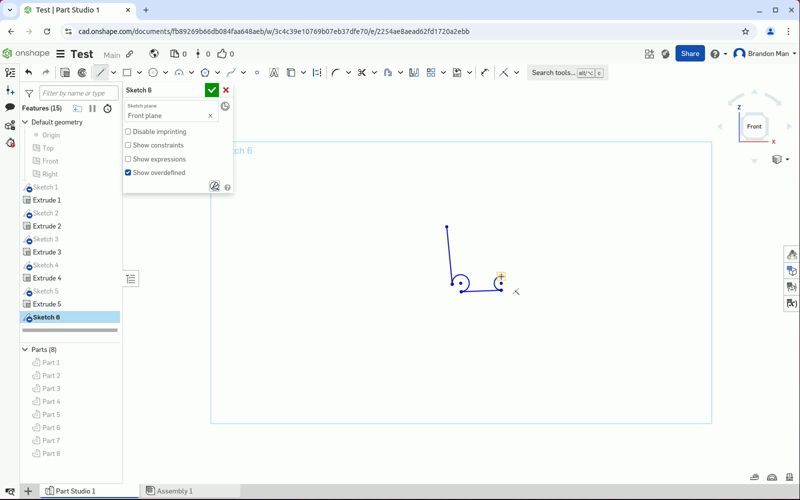
click(501, 276)
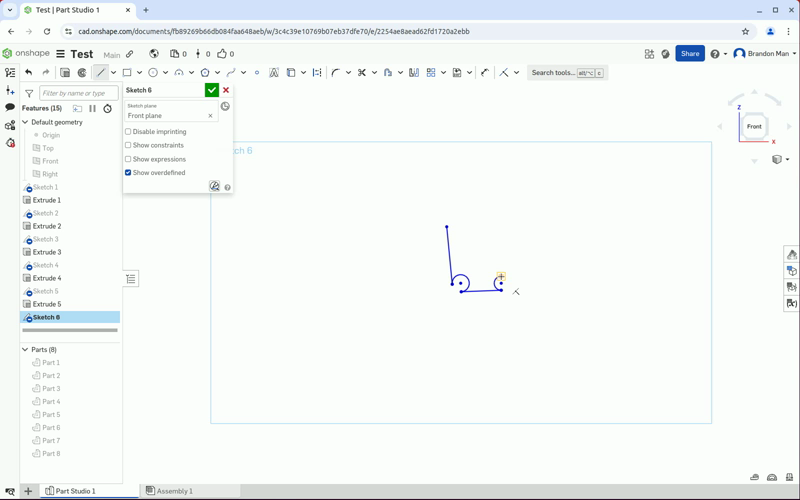
key_down(shift)
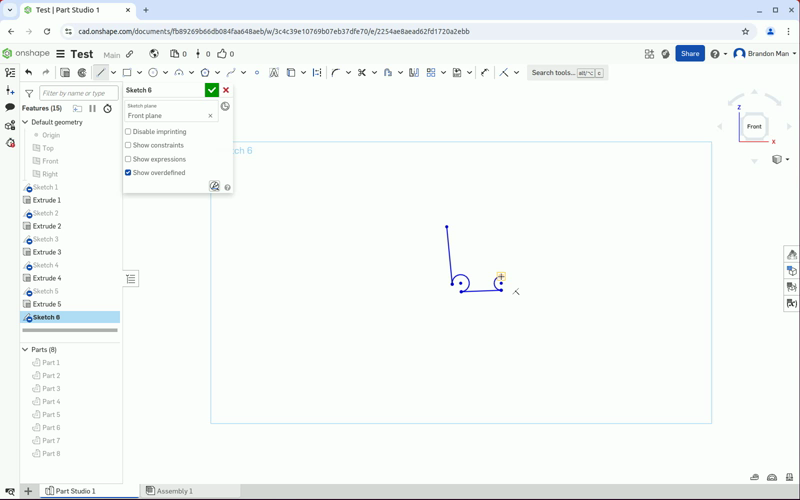
mouse_move(531, 276)
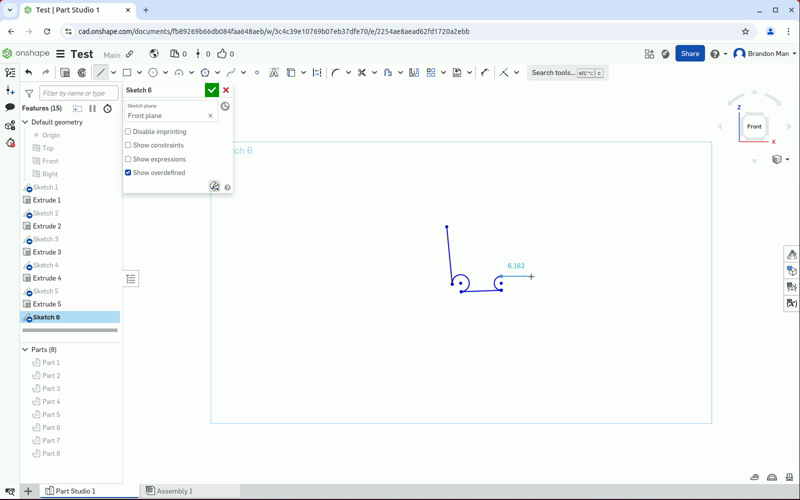
mouse_move(488, 275)
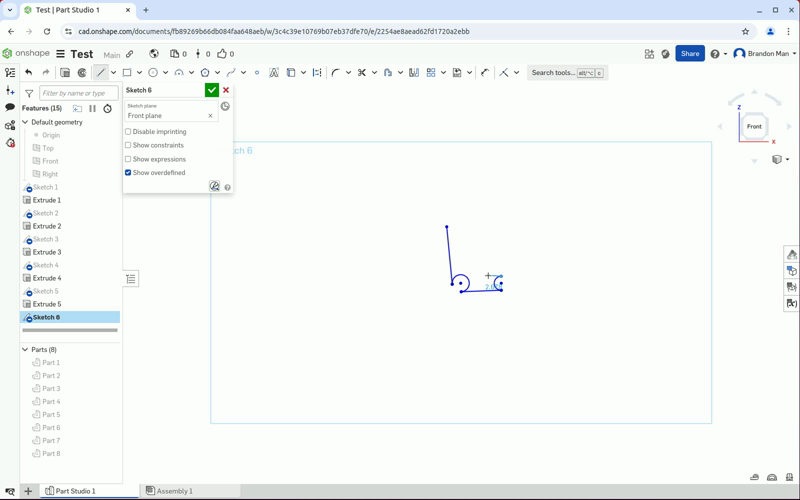
click(488, 275)
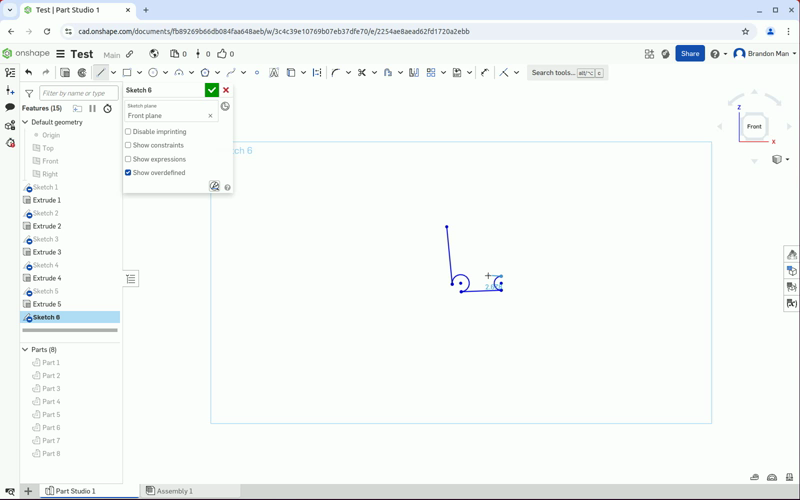
key_up(shift)
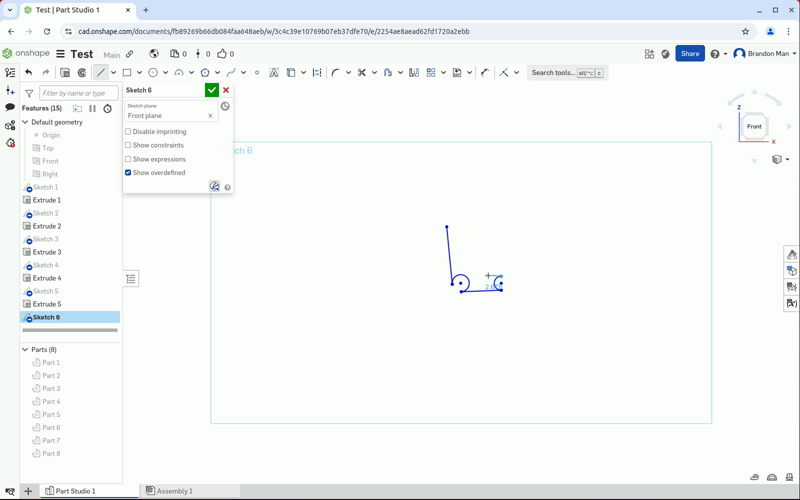
key(esc)
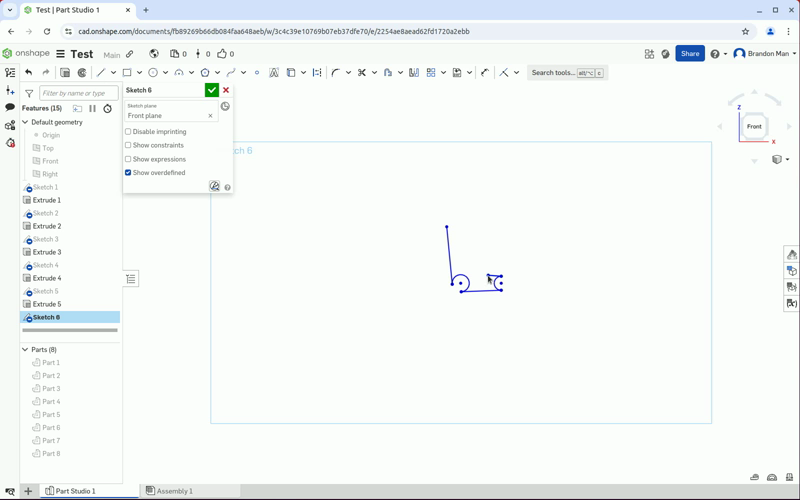
key(a)
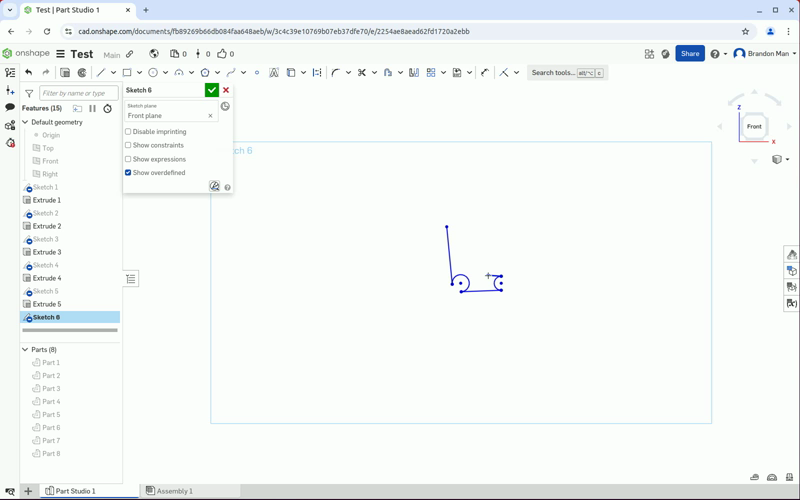
mouse_move(488, 275)
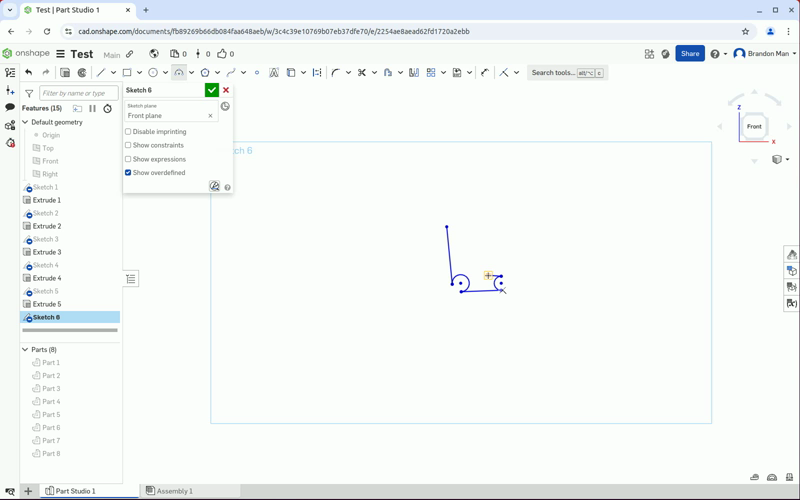
click(488, 275)
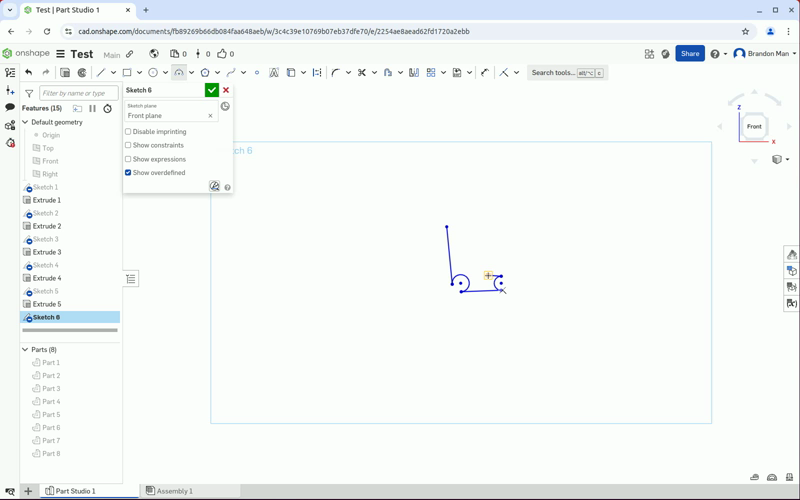
key_down(shift)
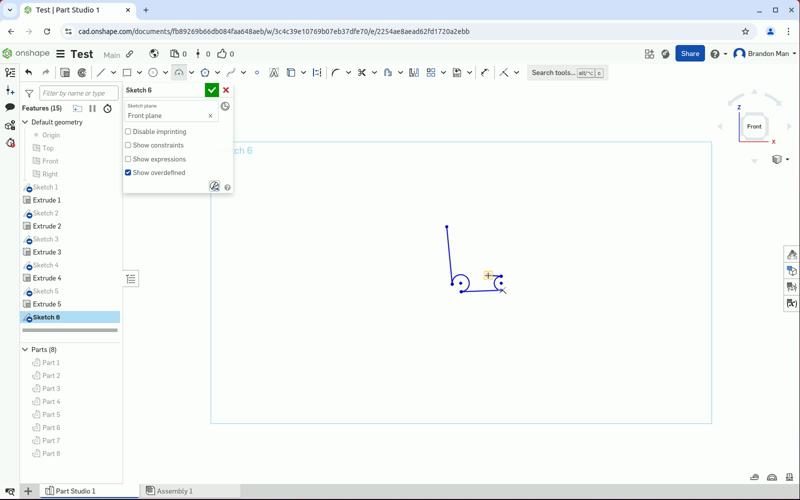
mouse_move(480, 269)
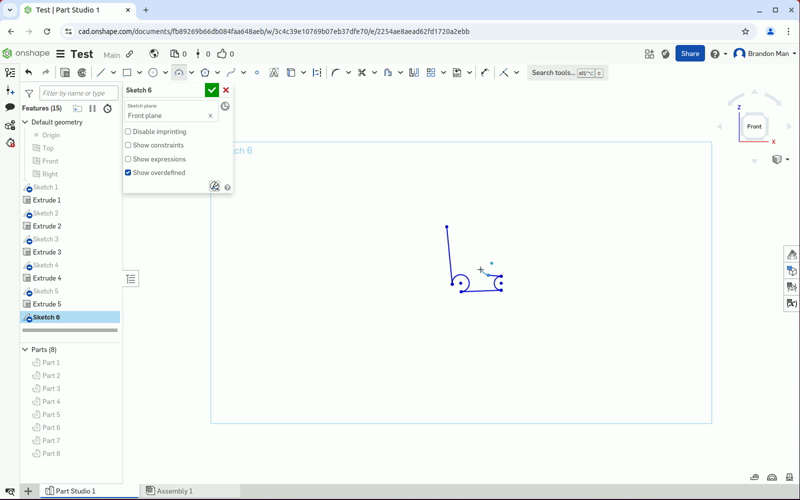
click(480, 269)
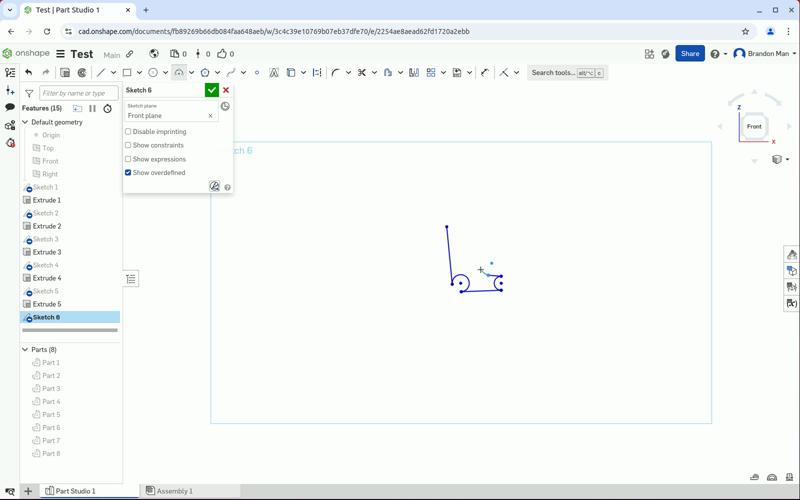
mouse_move(483, 273)
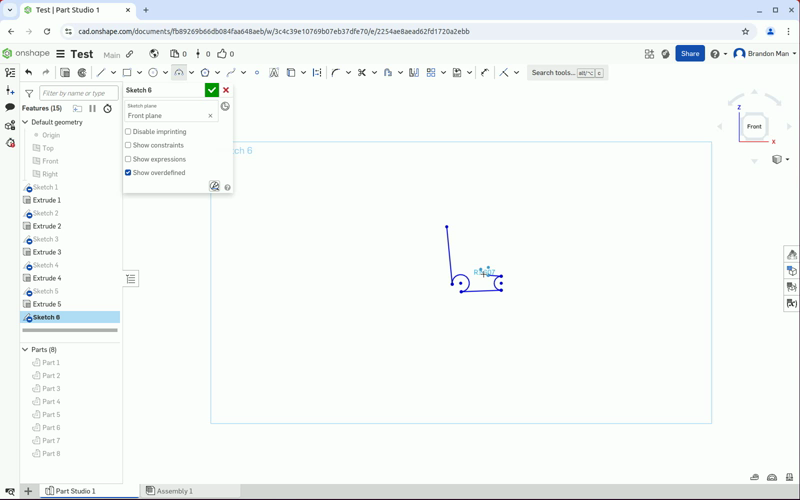
click(483, 273)
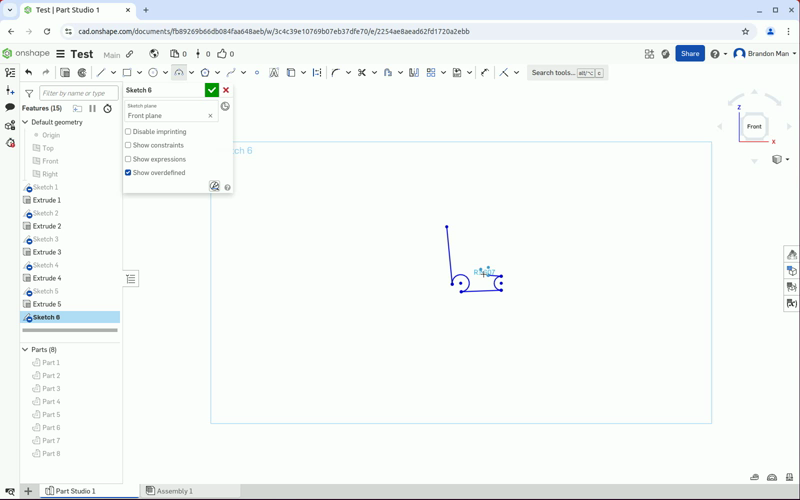
key_up(shift)
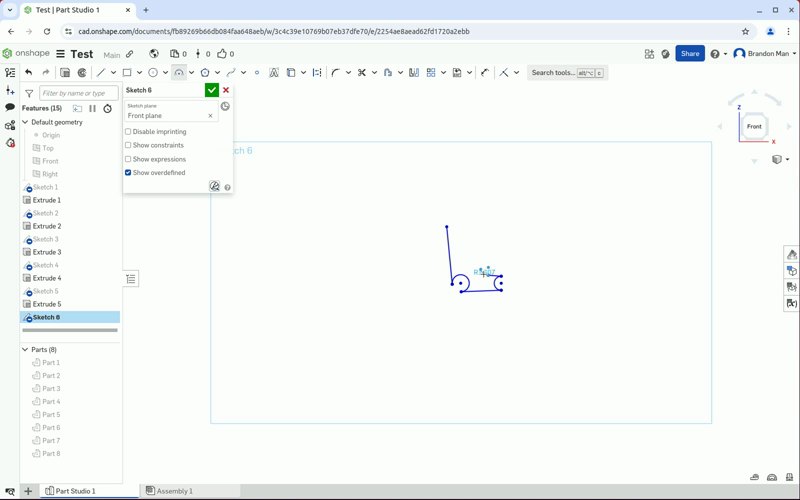
key(esc)
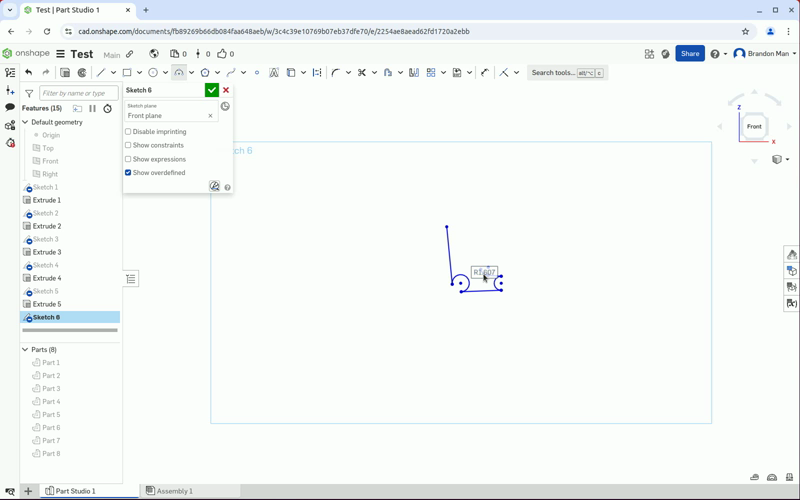
key(l)
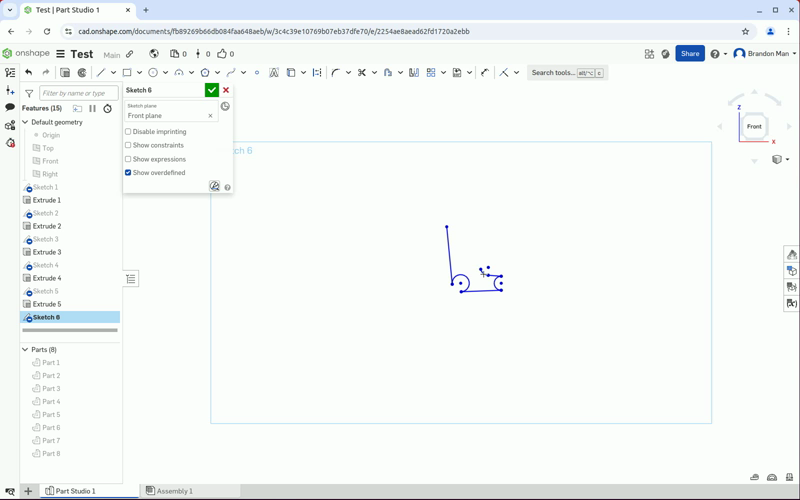
mouse_move(480, 269)
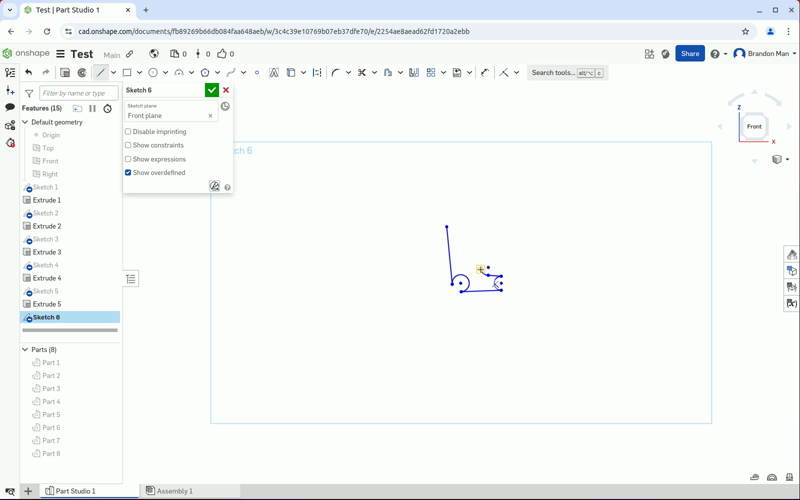
click(480, 269)
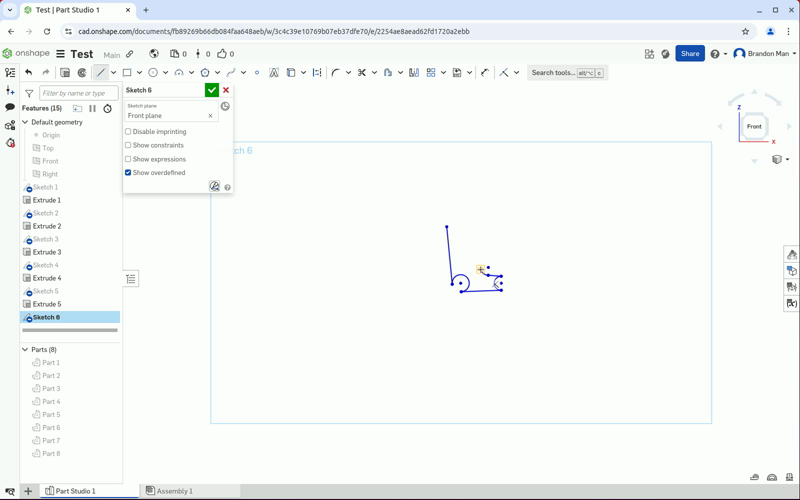
key_down(shift)
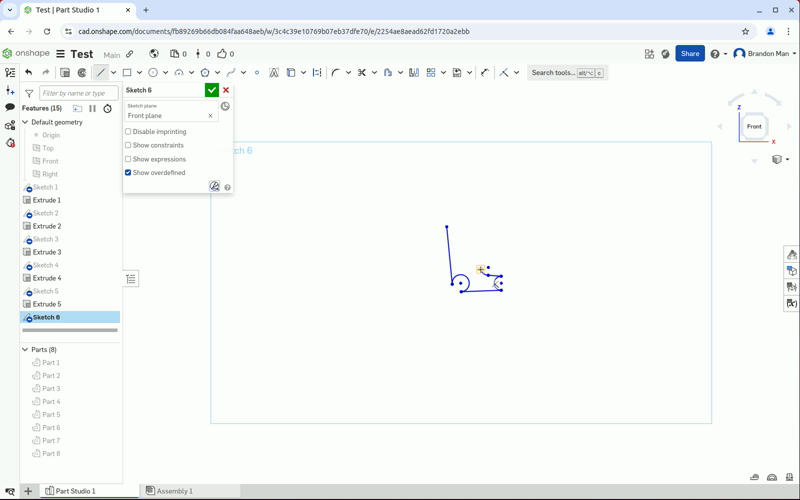
mouse_move(510, 269)
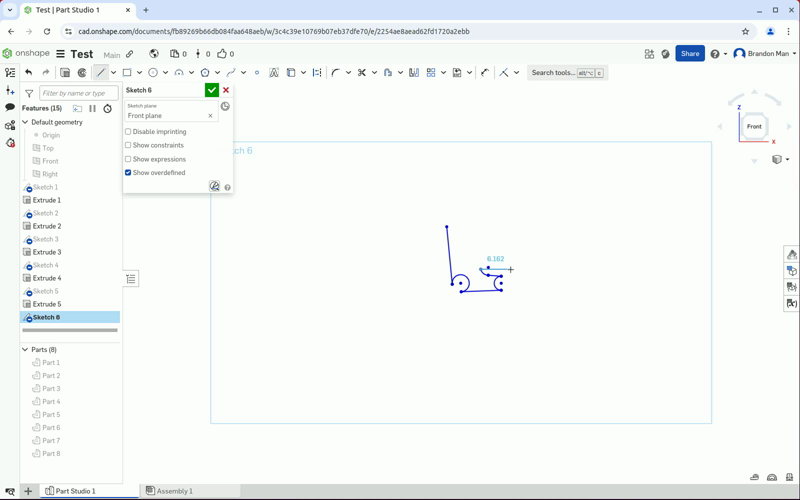
mouse_move(475, 223)
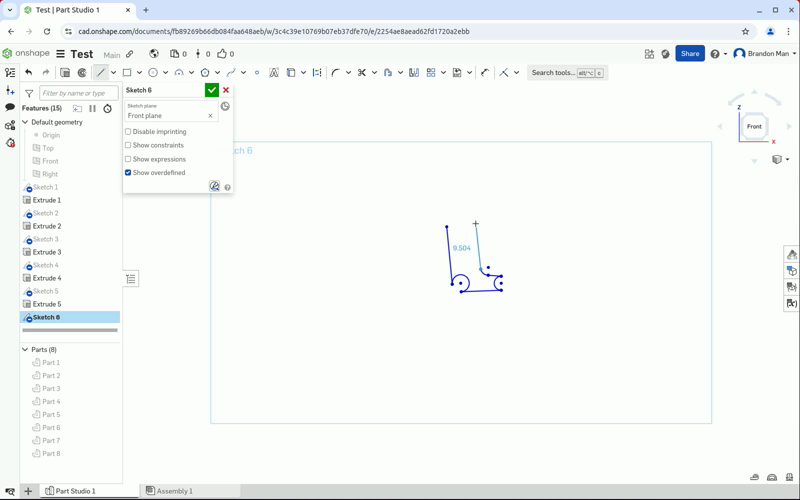
click(475, 223)
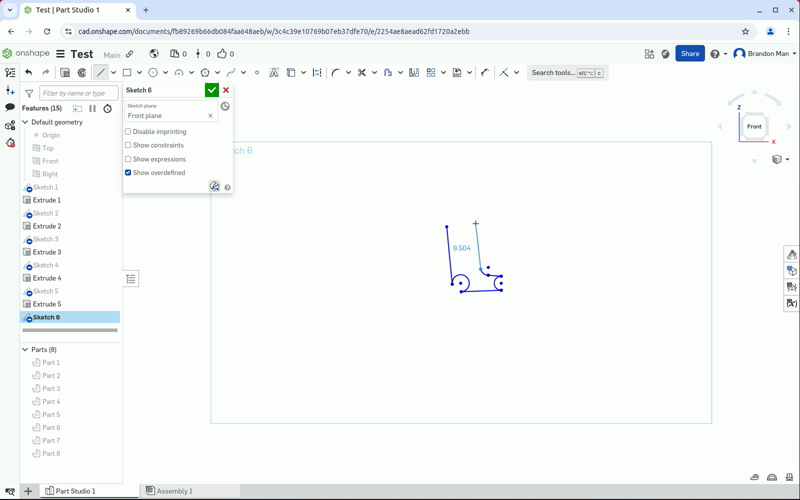
key_up(shift)
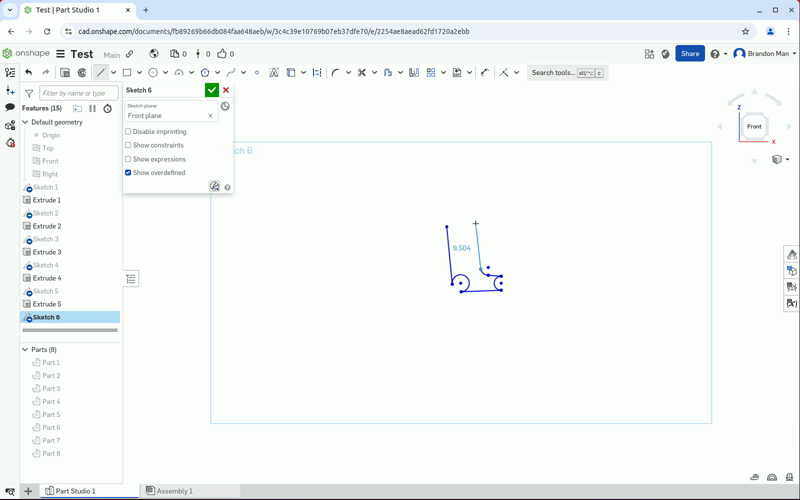
key(esc)
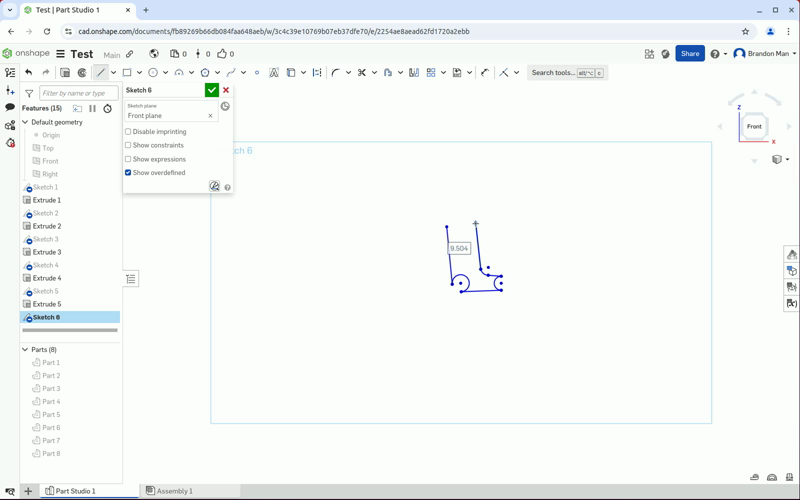
key(a)
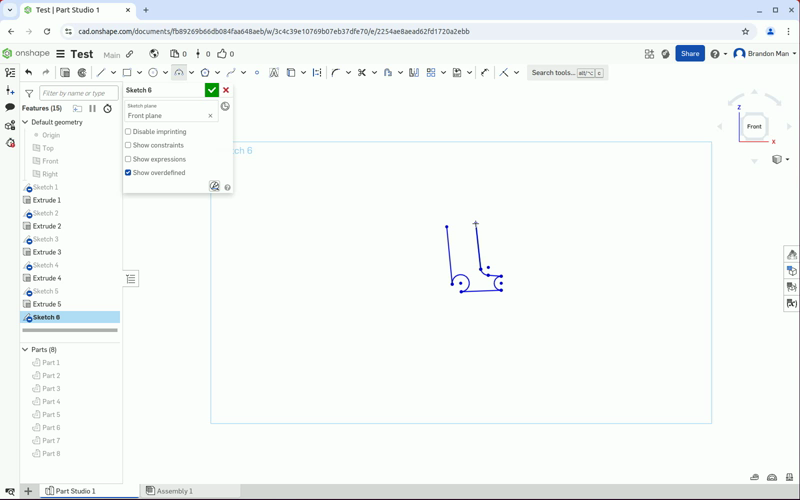
mouse_move(475, 223)
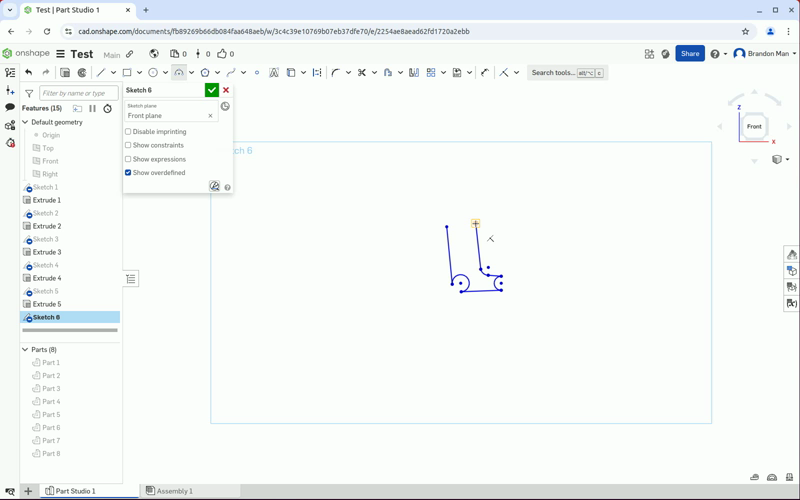
click(475, 223)
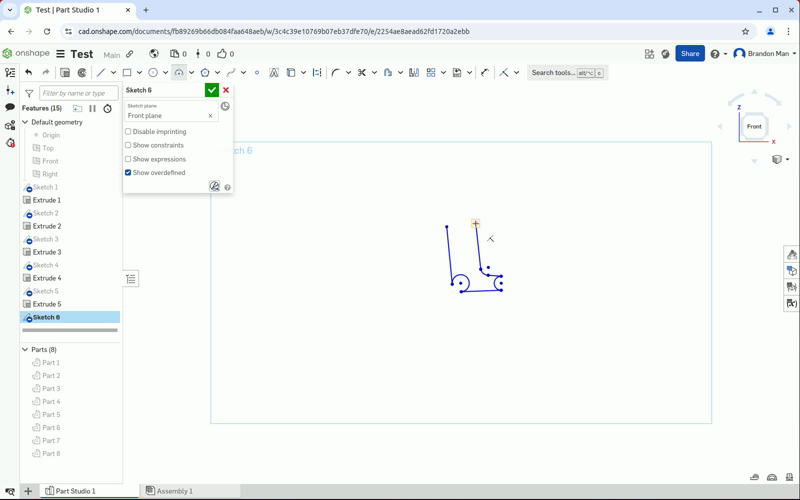
mouse_move(446, 226)
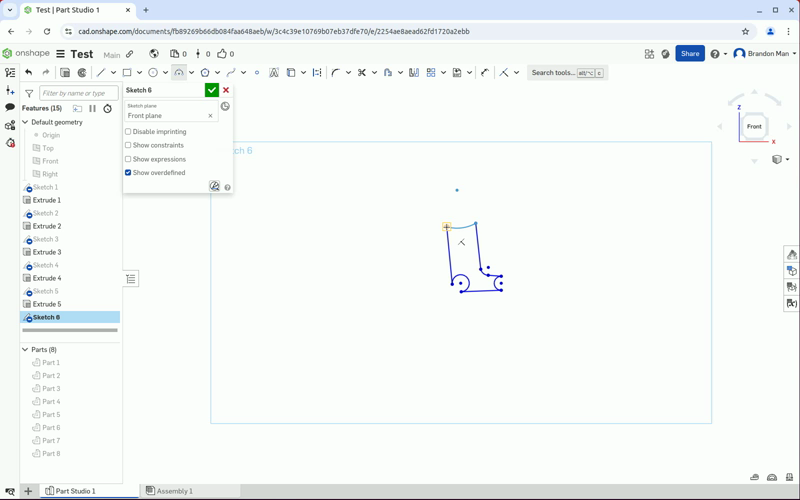
click(446, 226)
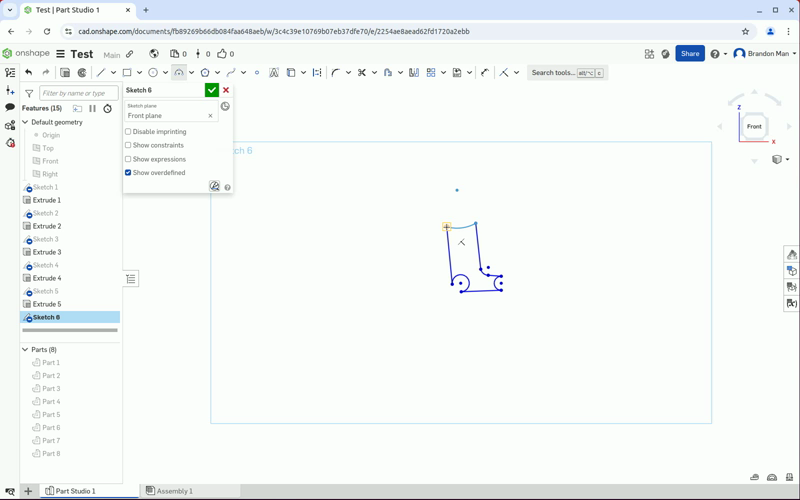
key_down(shift)
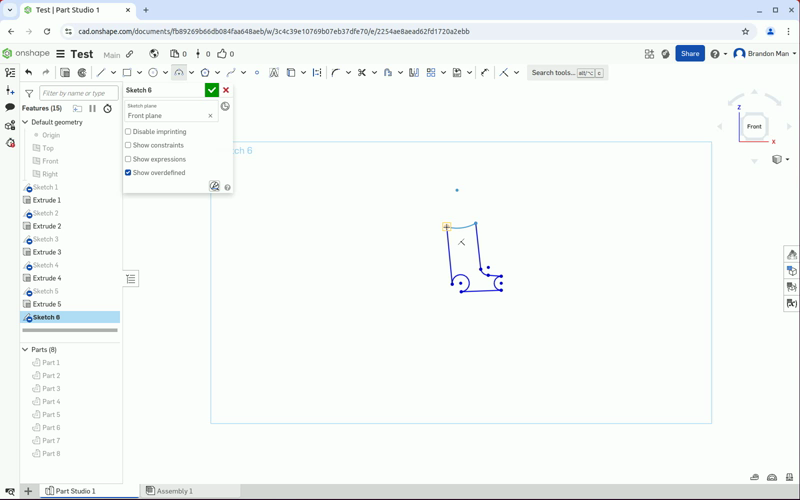
mouse_move(462, 239)
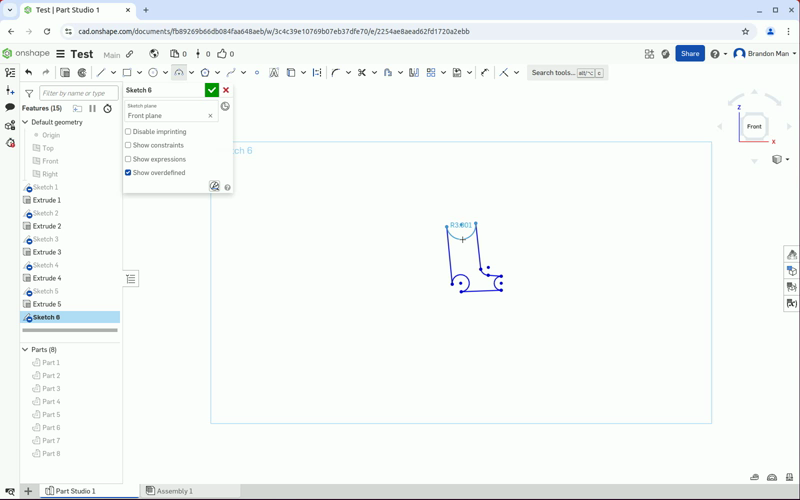
click(462, 239)
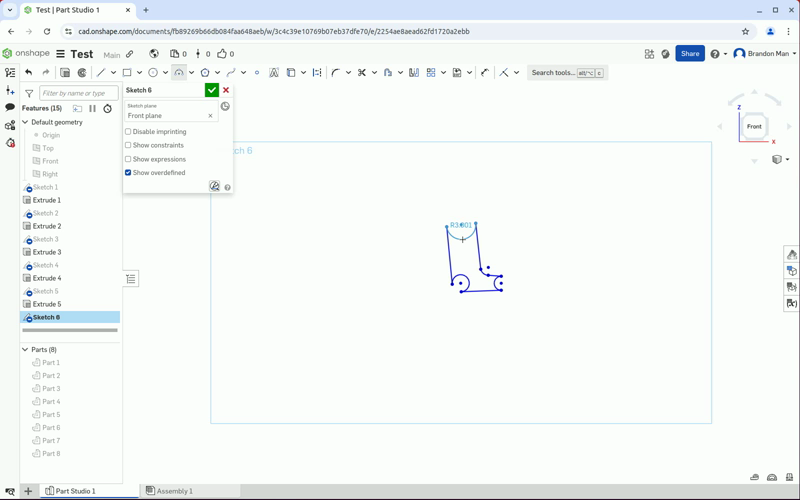
key_up(shift)
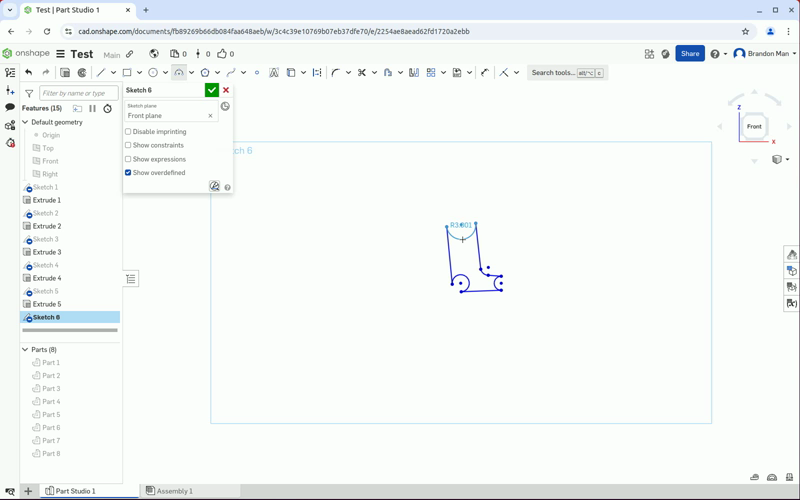
key(esc)
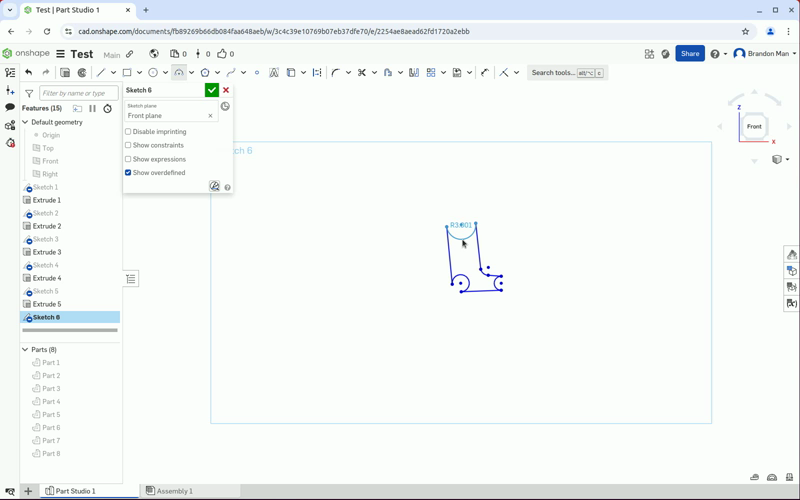
mouse_move(459, 243)
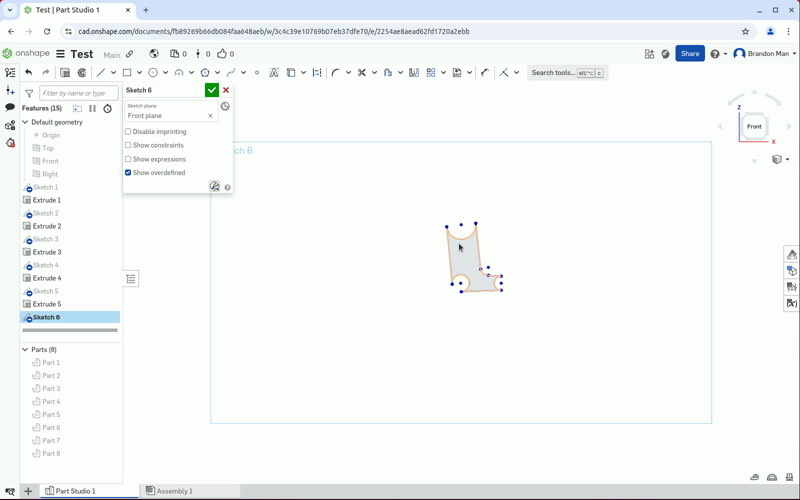
scroll(6)
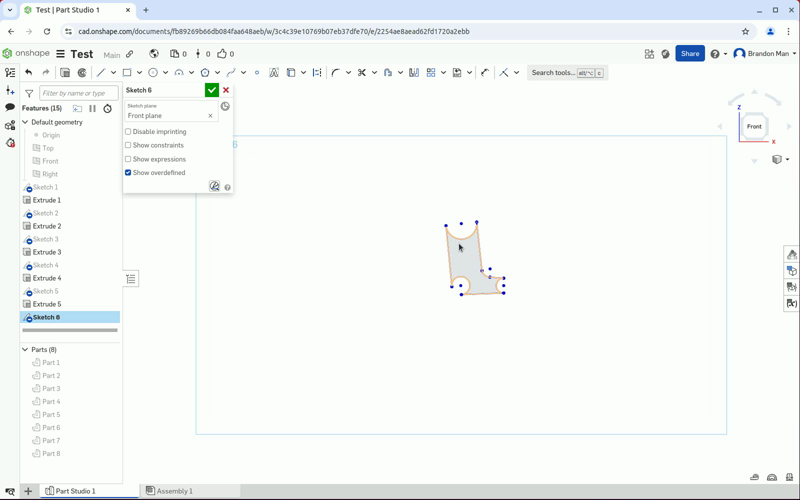
scroll(6)
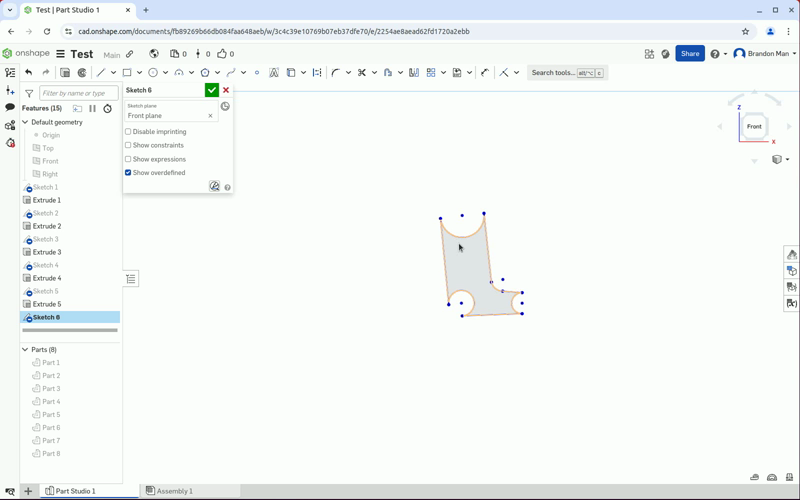
scroll(6)
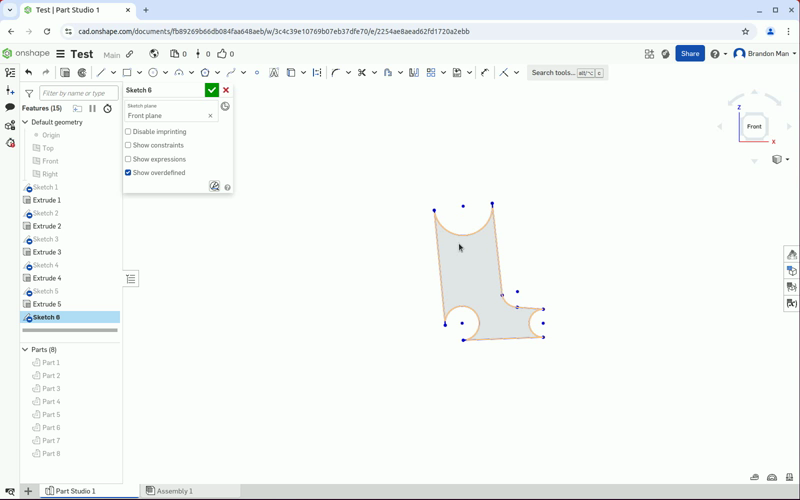
scroll(6)
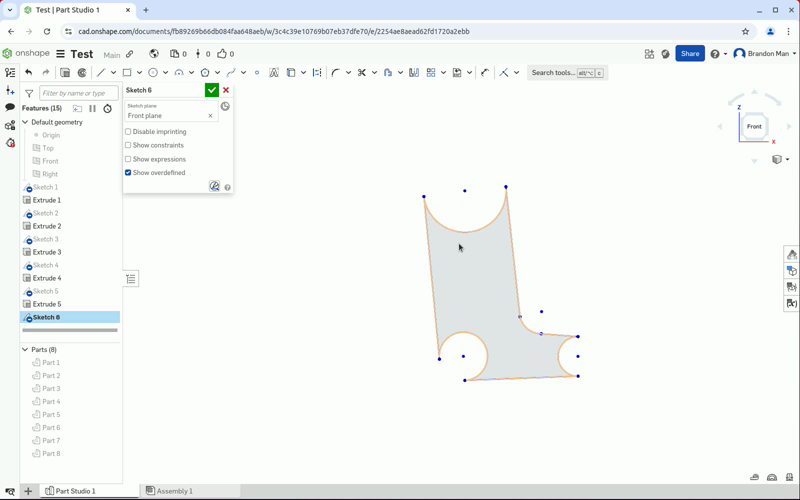
scroll(6)
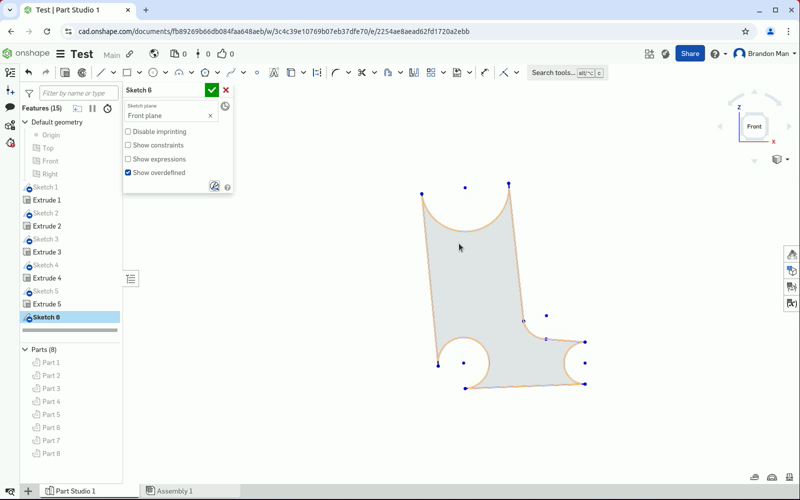
scroll(6)
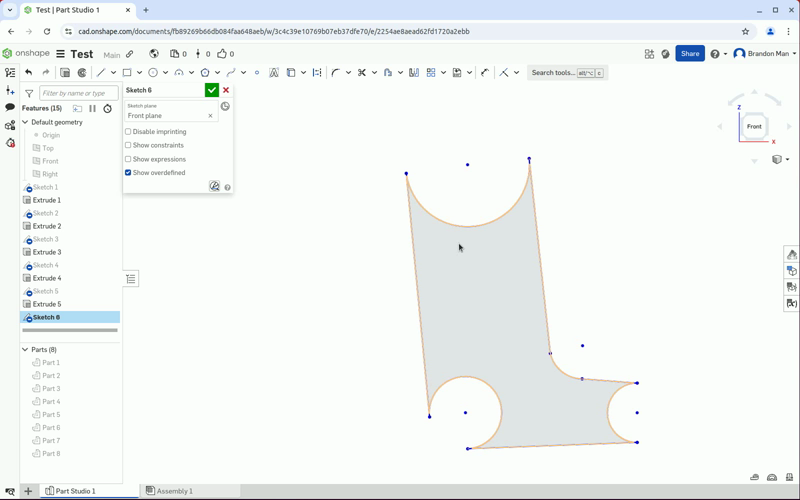
scroll(6)
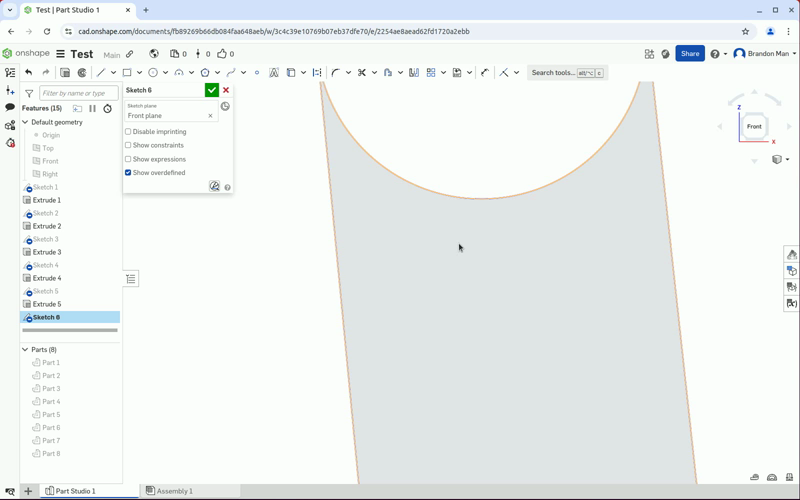
click(459, 243)
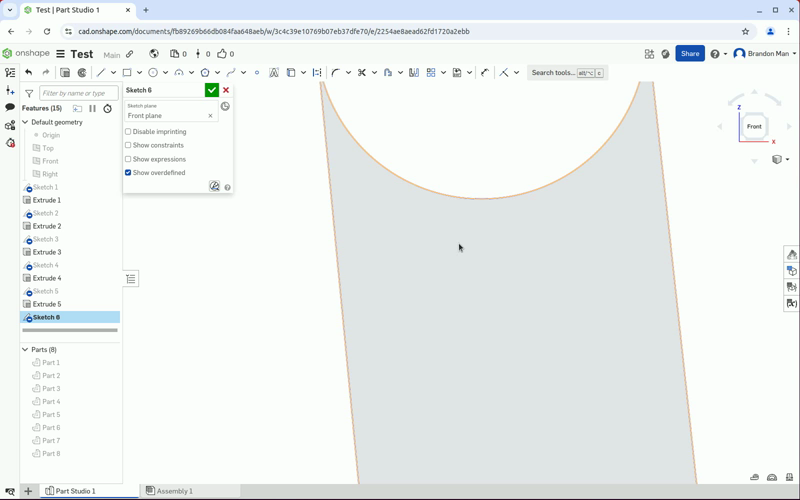
scroll(-6)
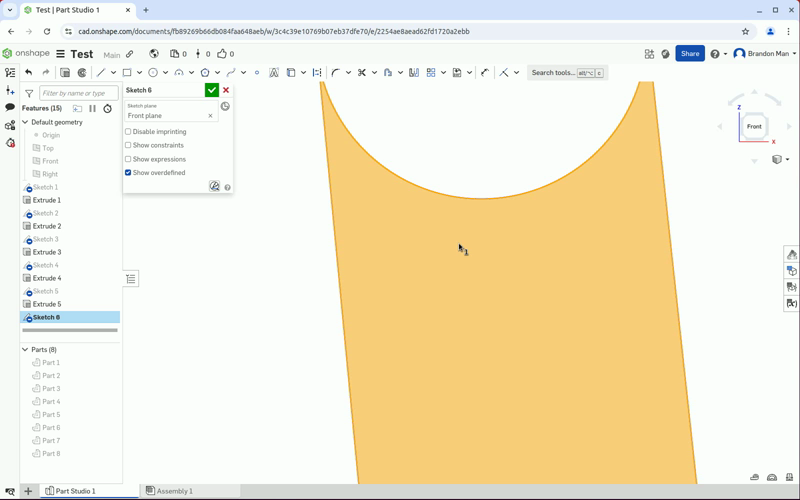
scroll(-6)
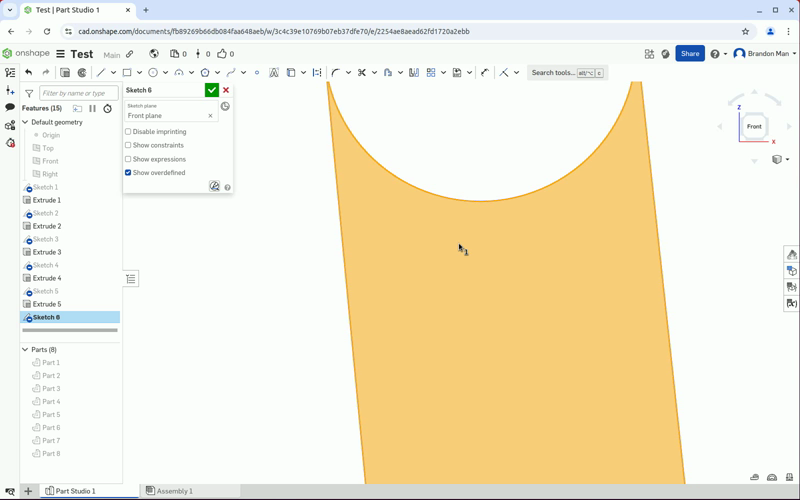
scroll(-6)
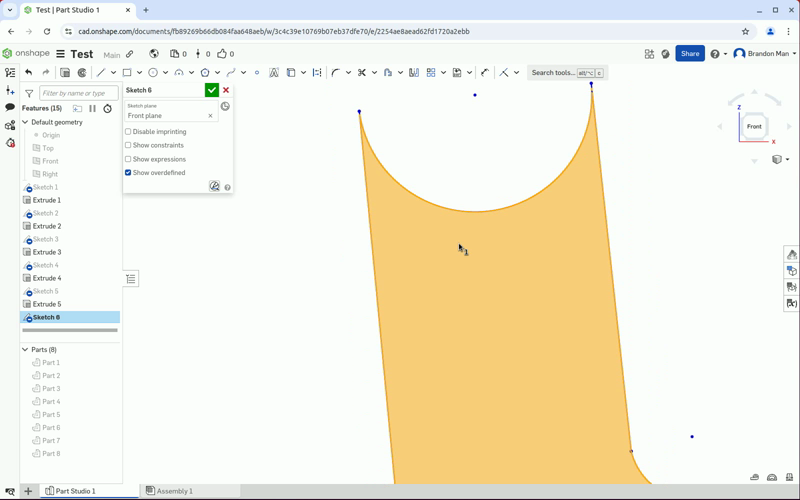
scroll(-6)
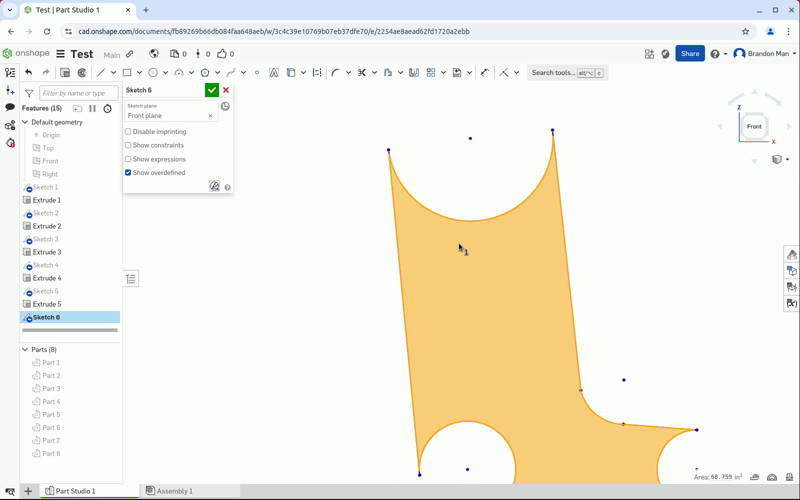
scroll(-6)
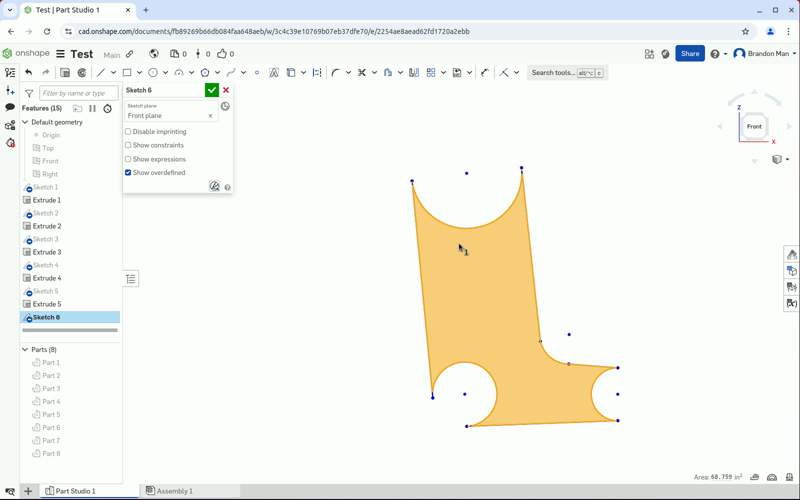
scroll(-6)
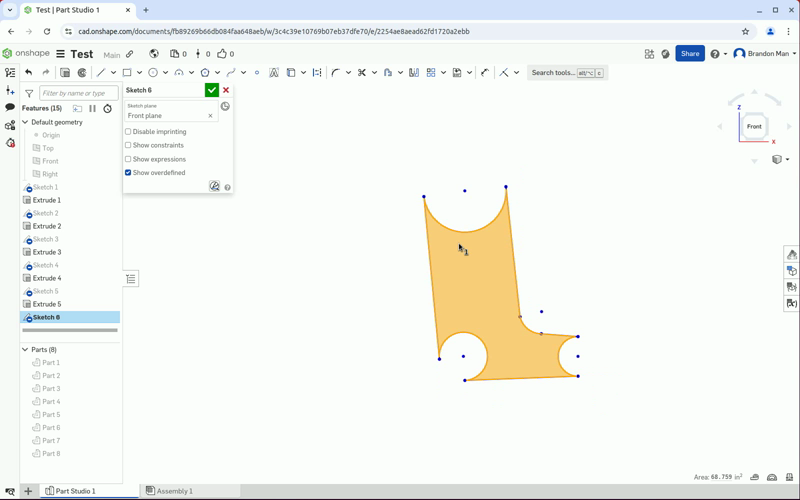
scroll(-6)
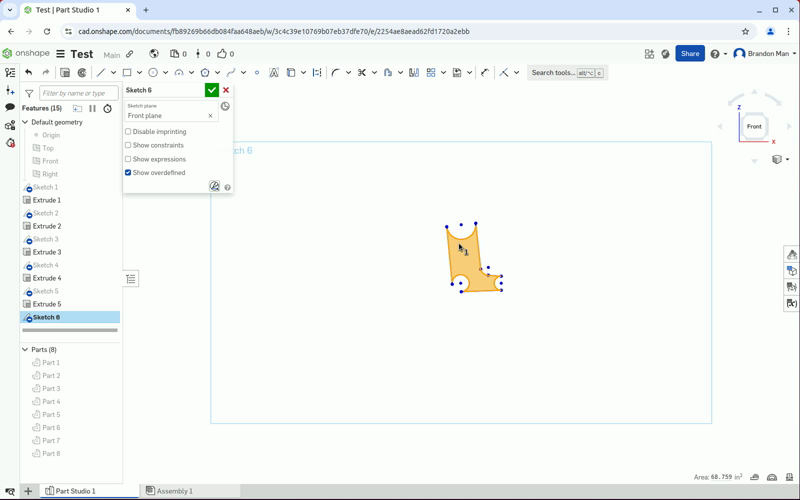
mouse_move(73, 352)
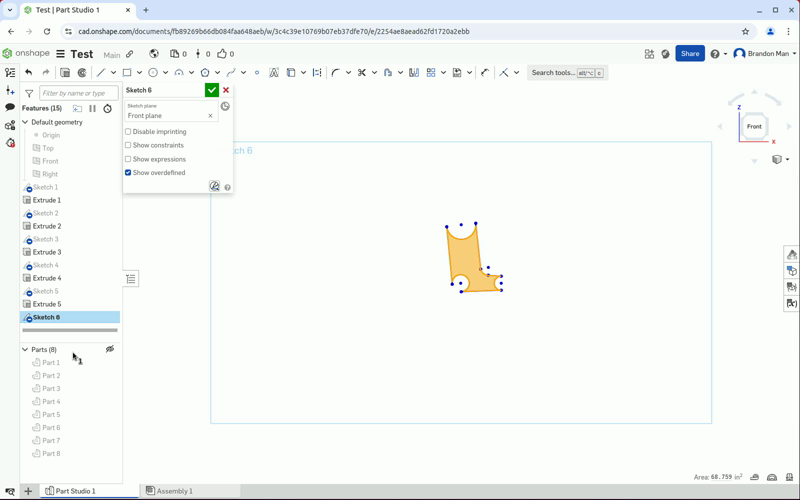
key(shift+y)
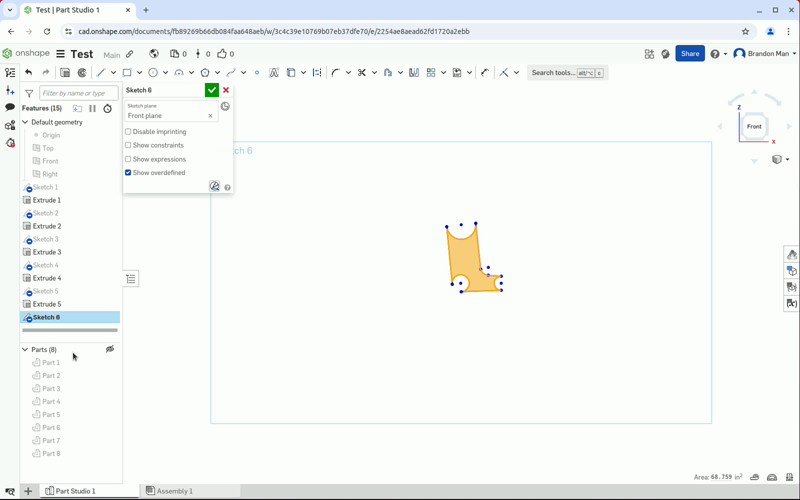
key(shift+e)
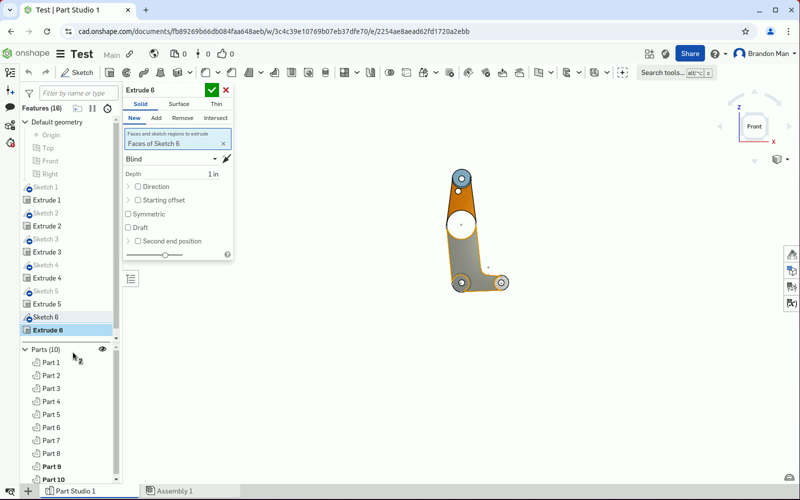
mouse_move(143, 106)
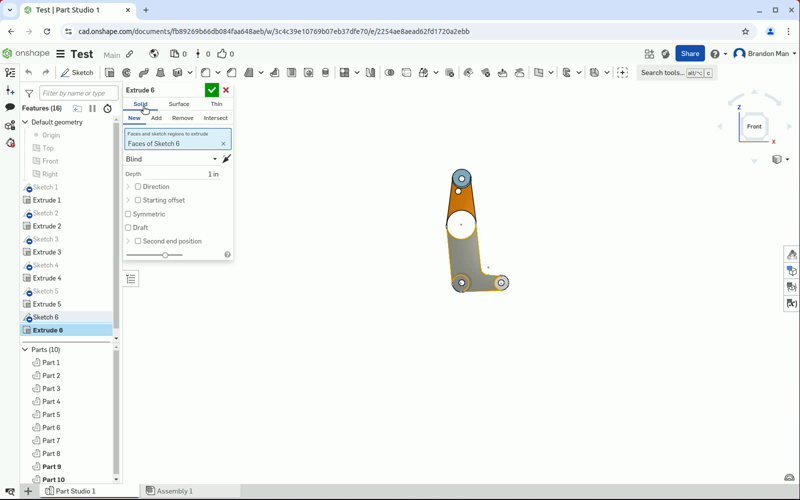
click(143, 106)
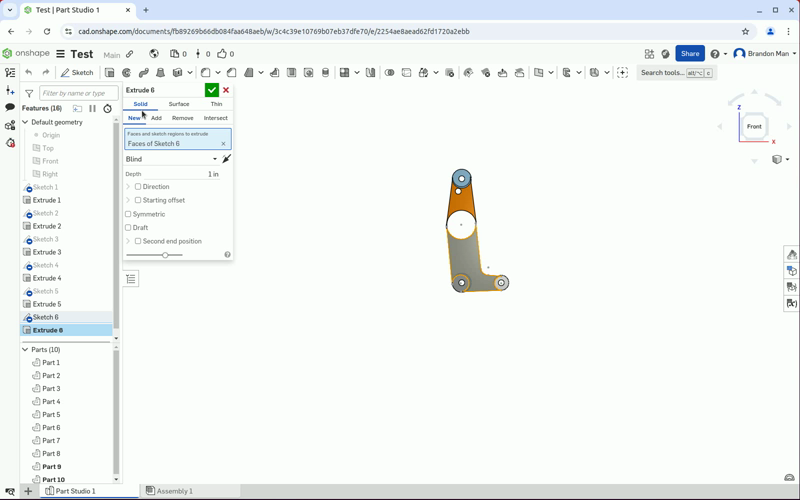
mouse_move(137, 120)
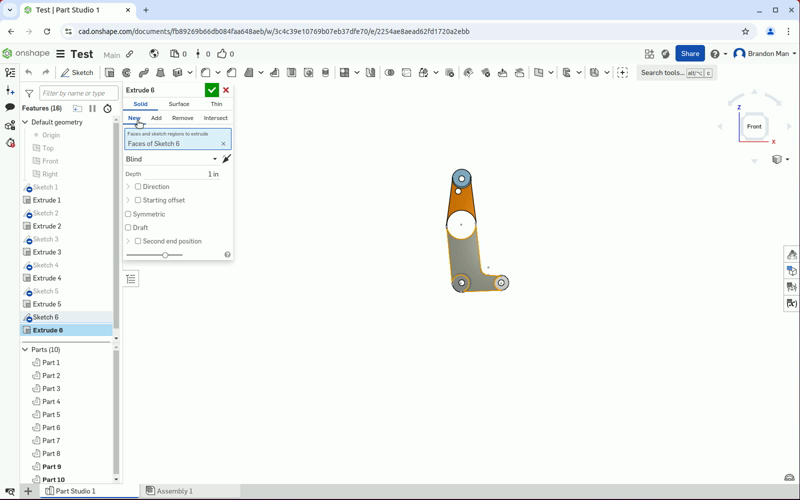
click(137, 120)
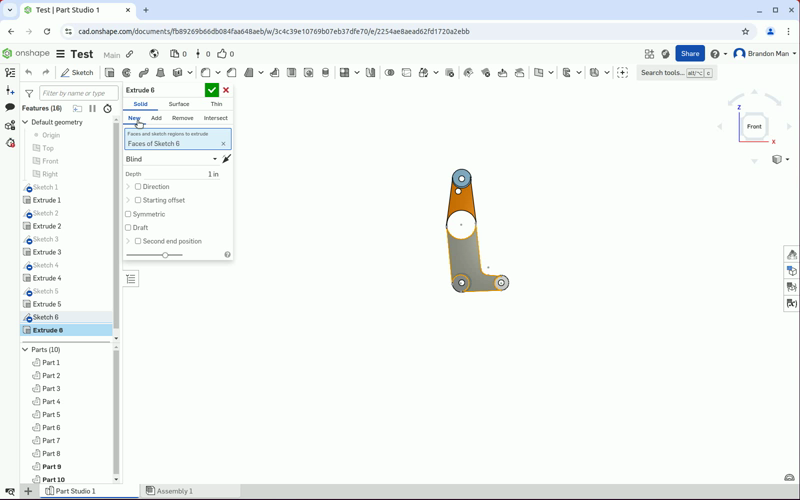
key(tab, 4)
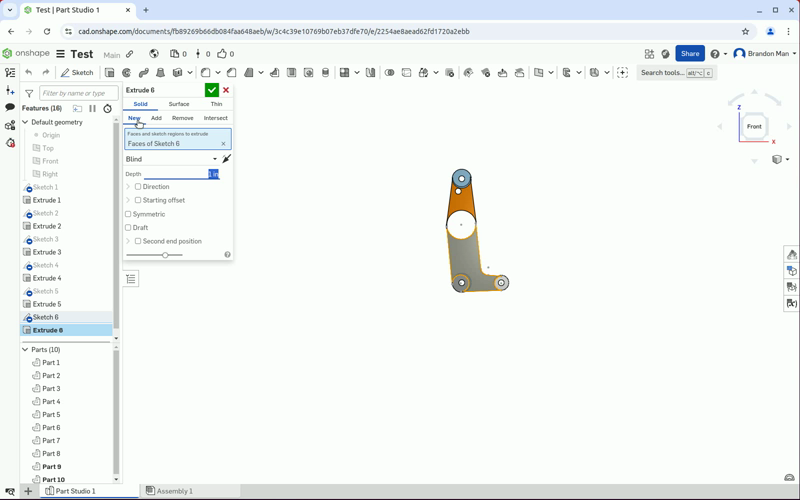
text(0.481)
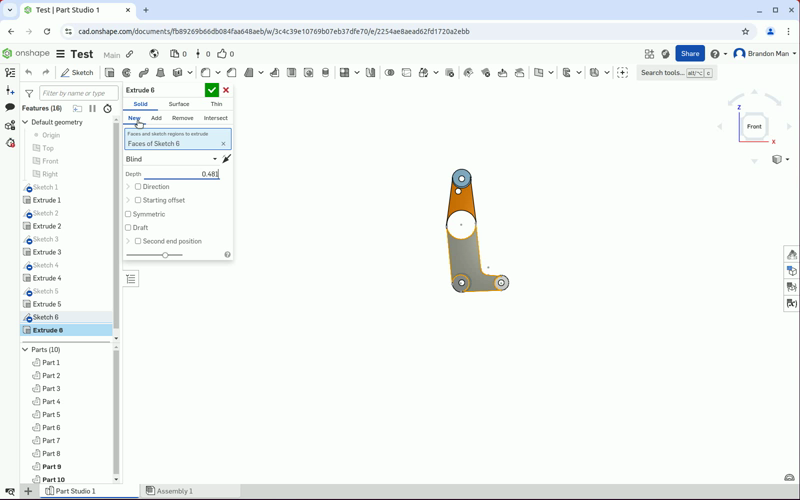
key(enter)
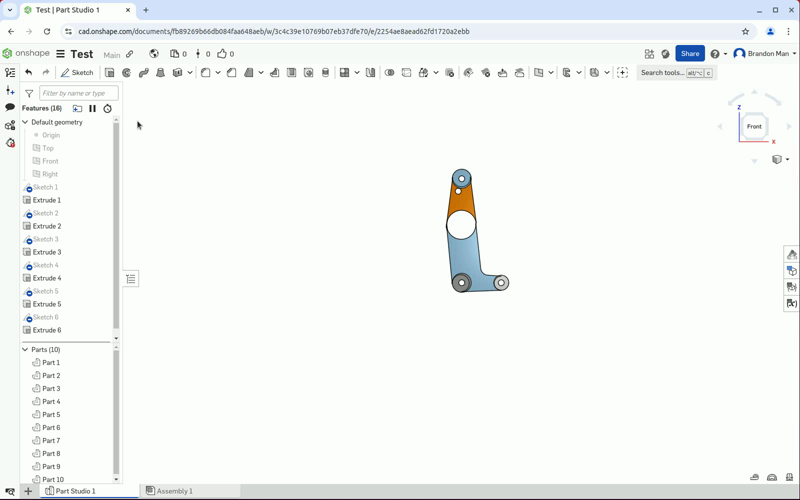
key(shift+h)
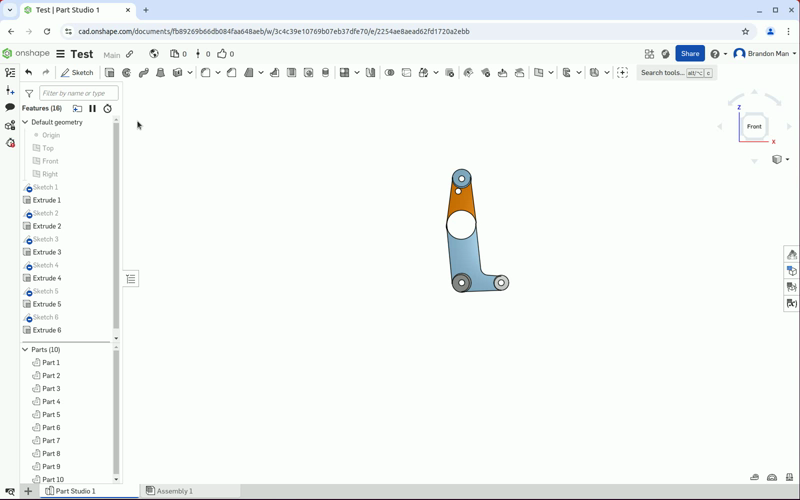
key(shift+h)
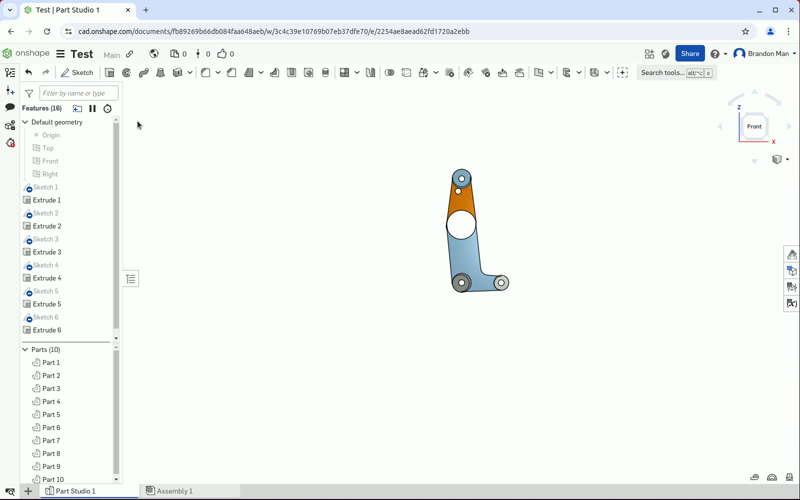
mouse_move(69, 189)
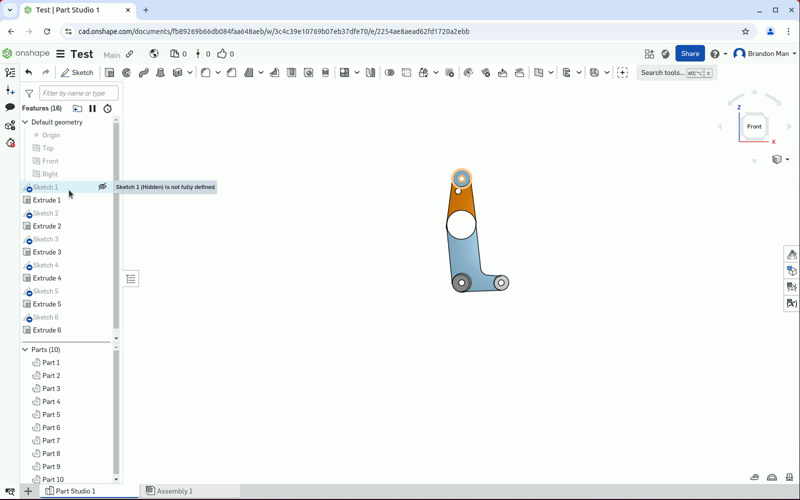
click(69, 189)
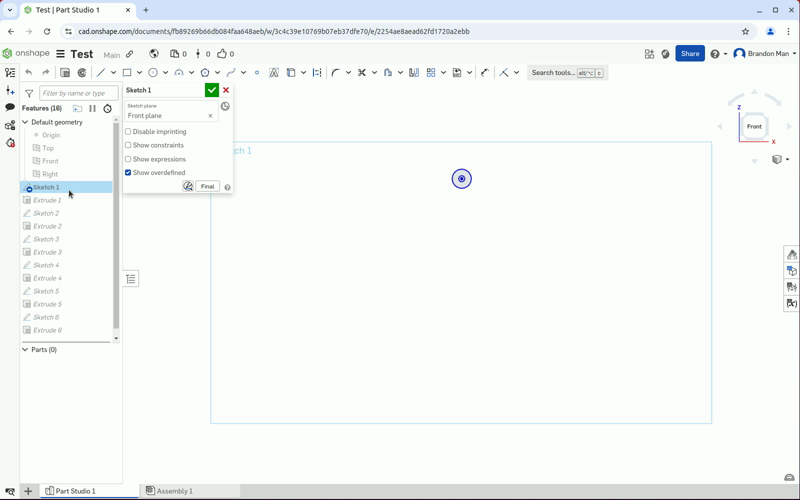
mouse_move(229, 92)
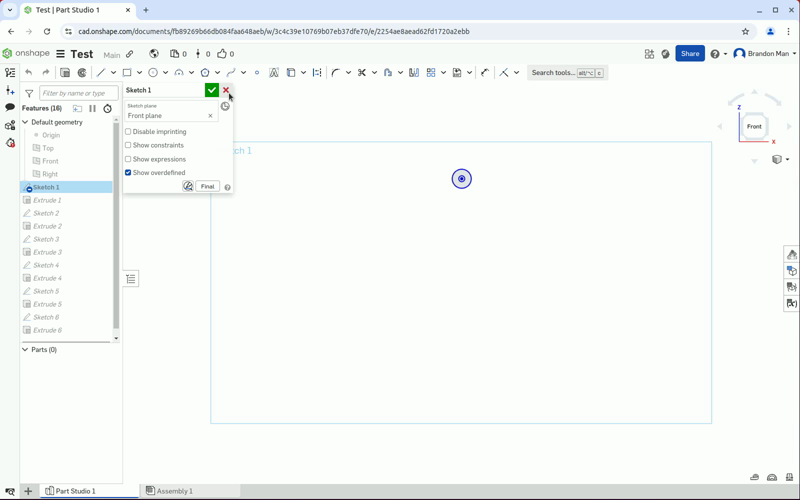
click(229, 92)
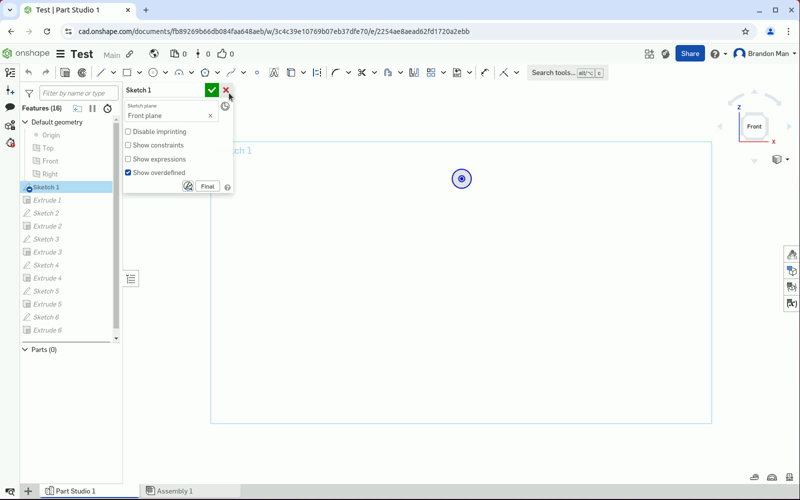
key(shift+s)
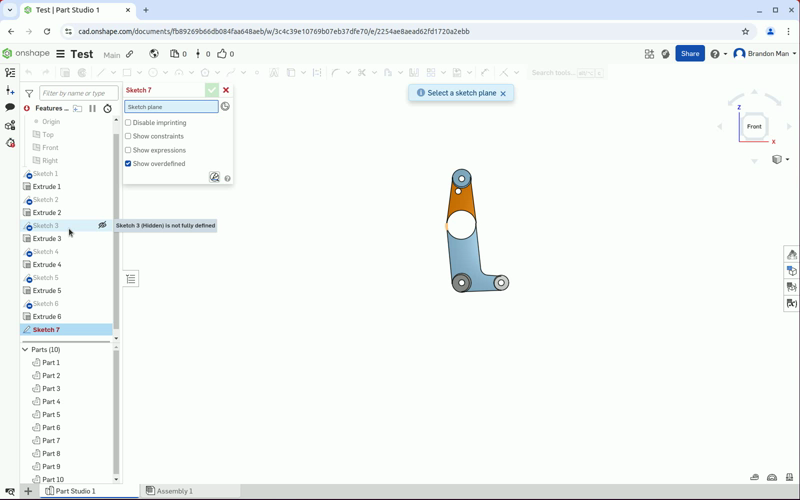
scroll(3)
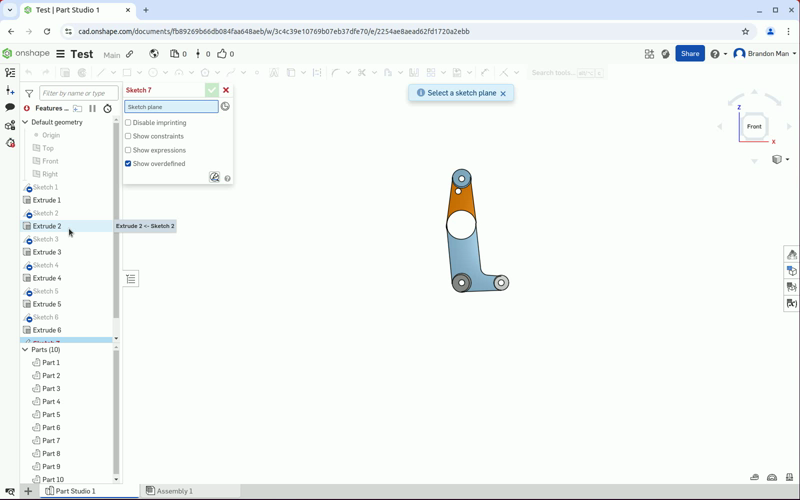
mouse_move(69, 163)
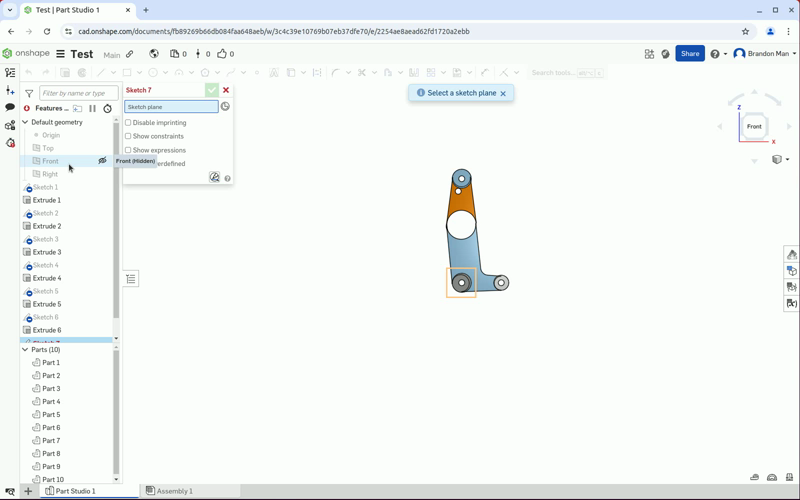
click(69, 163)
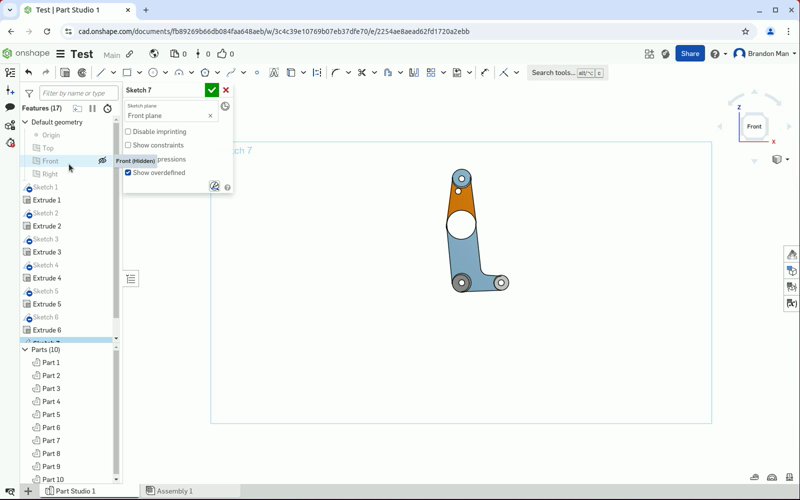
mouse_move(69, 352)
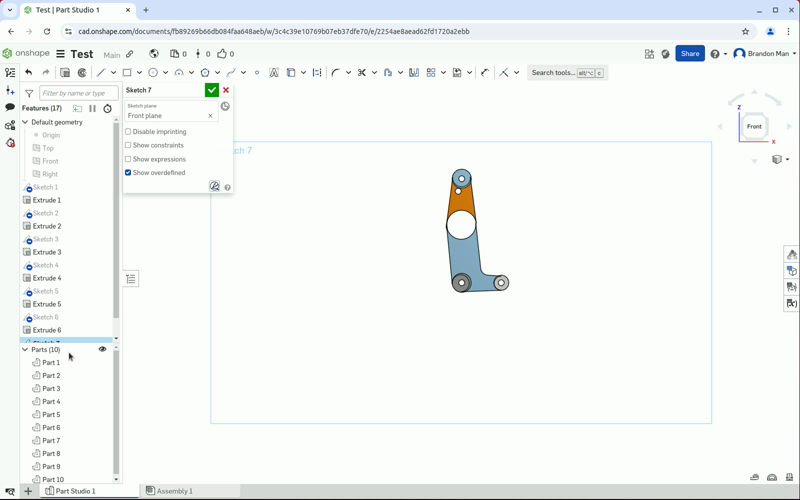
key(y)
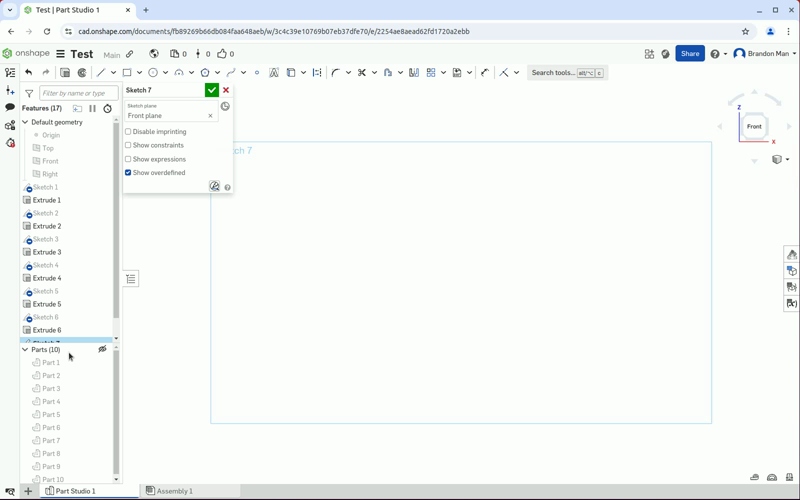
key(l)
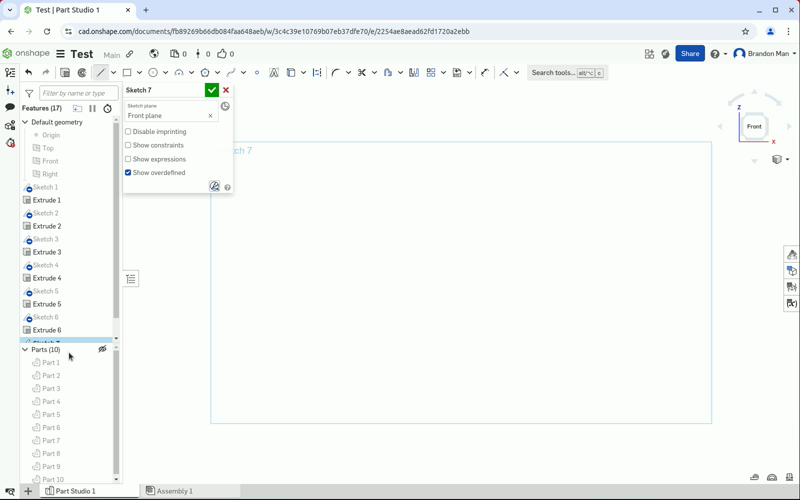
key_down(shift)
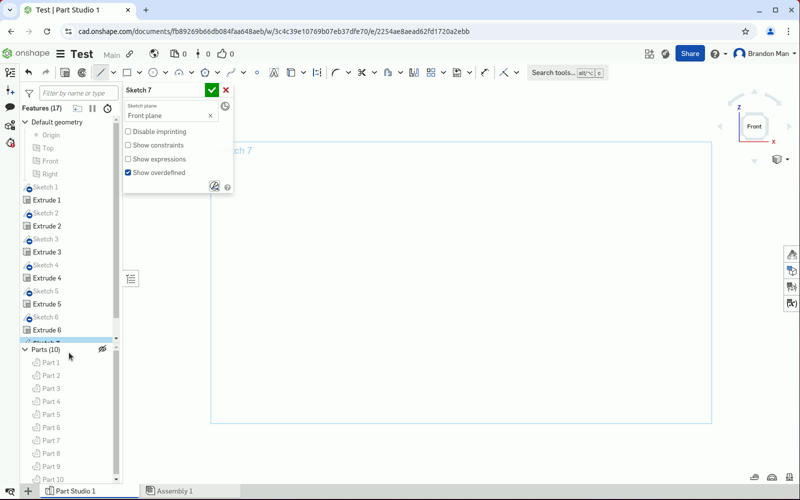
mouse_move(446, 223)
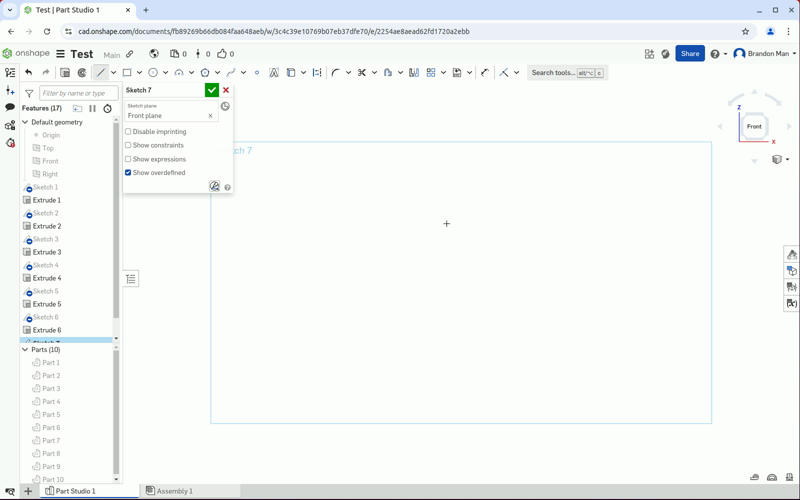
click(446, 223)
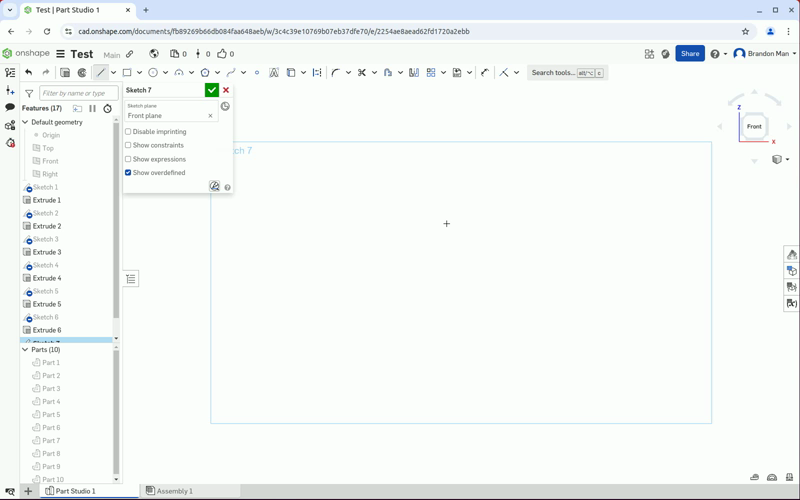
key_up(shift)
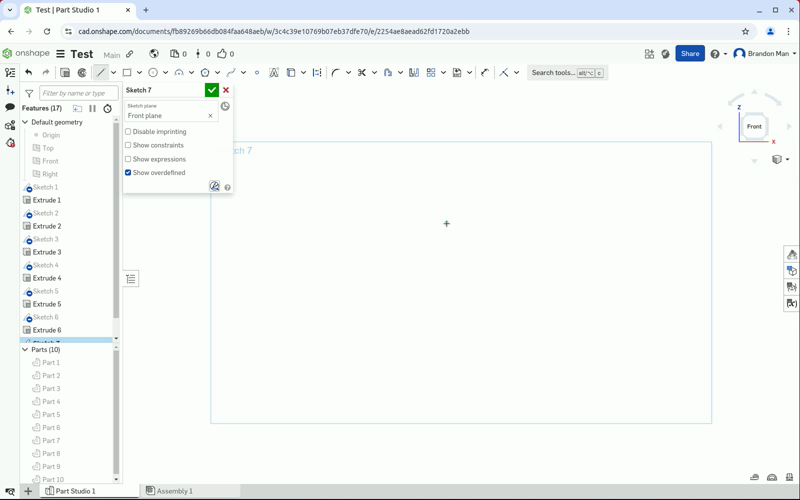
key_down(shift)
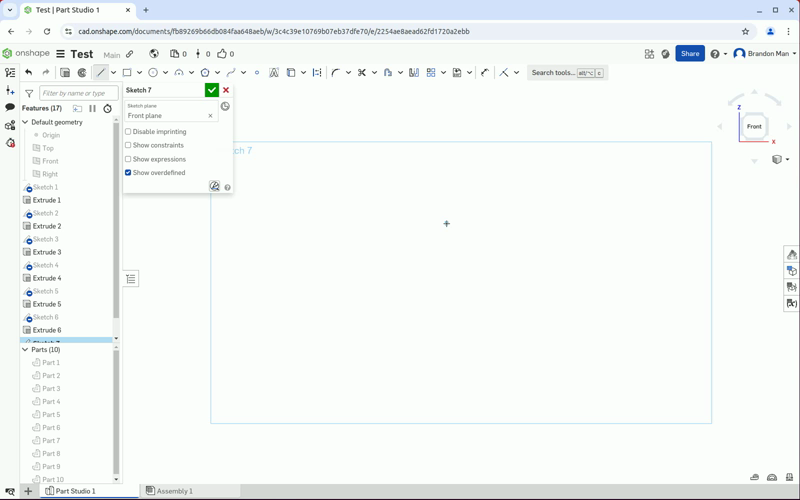
mouse_move(476, 223)
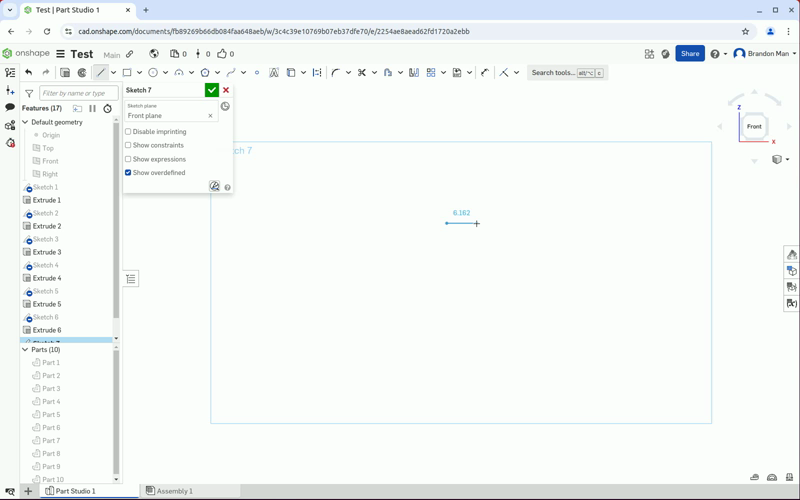
mouse_move(447, 229)
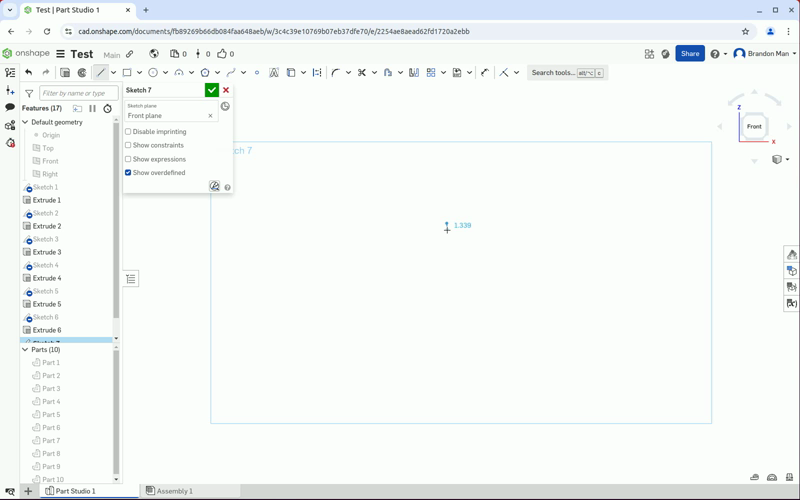
scroll(6)
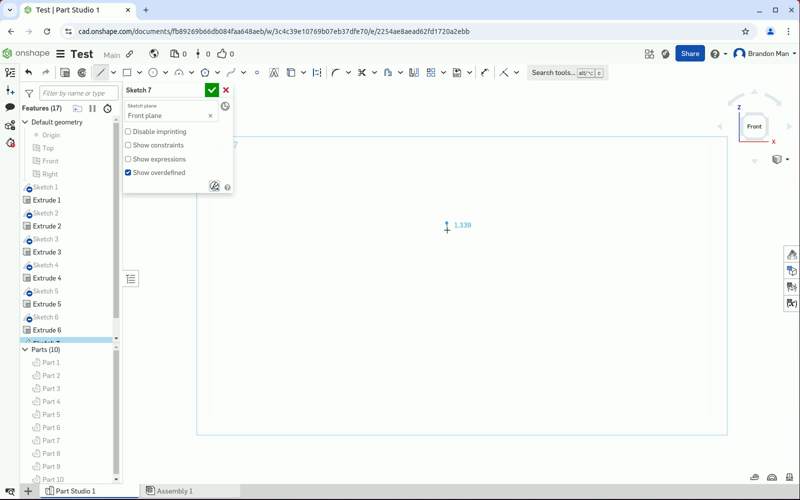
scroll(6)
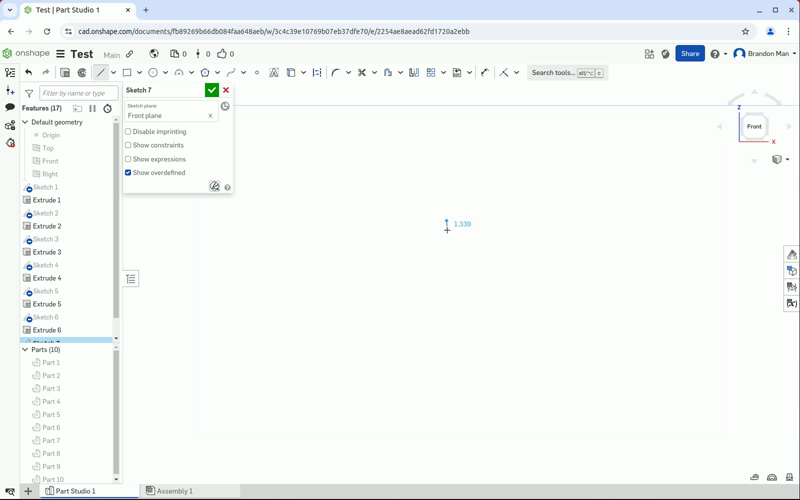
scroll(6)
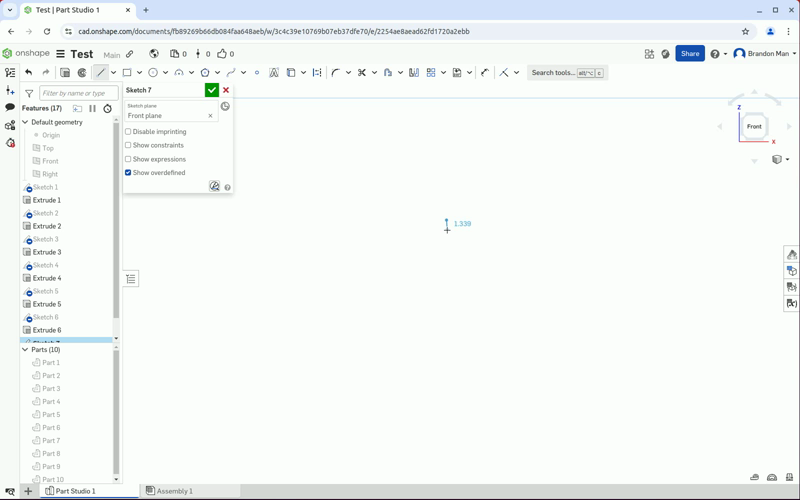
scroll(6)
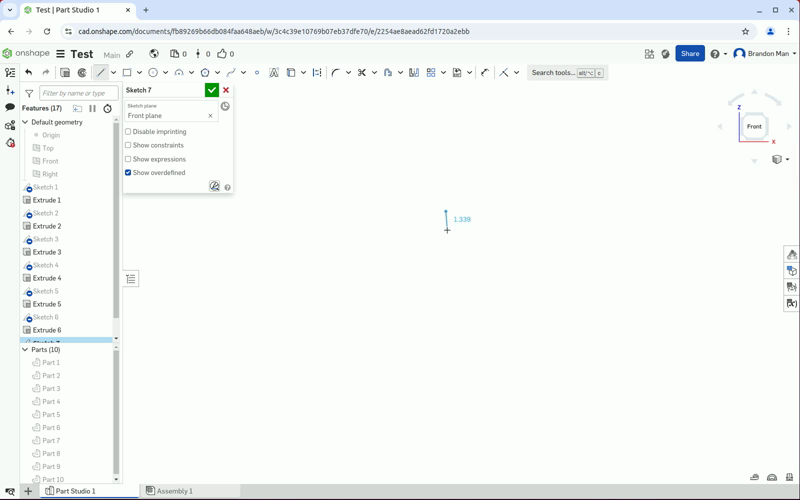
scroll(6)
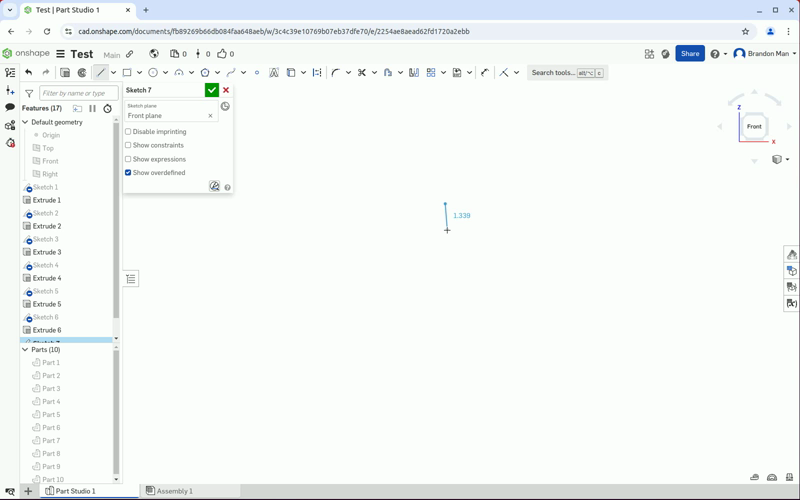
scroll(6)
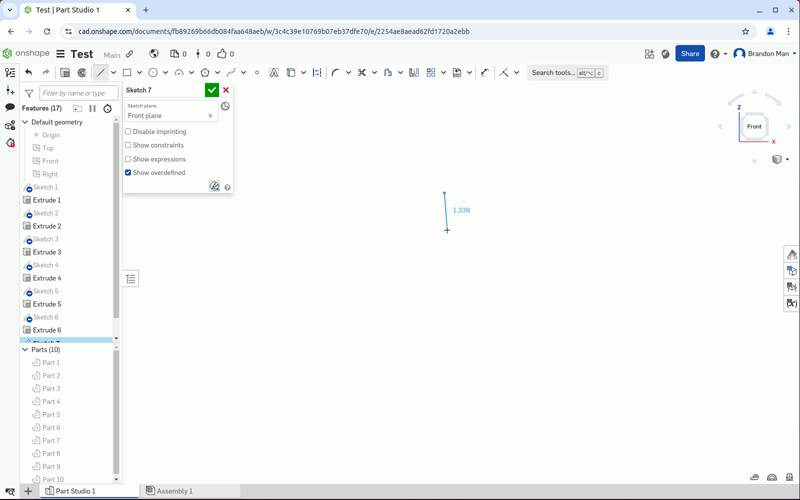
scroll(6)
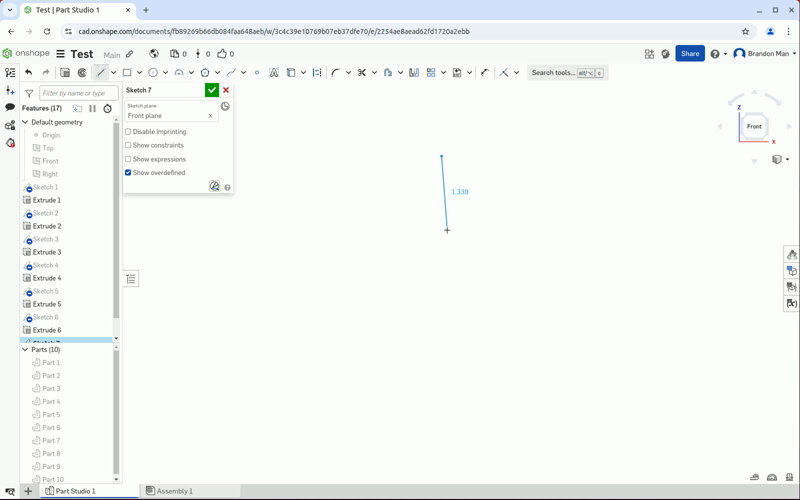
click(447, 229)
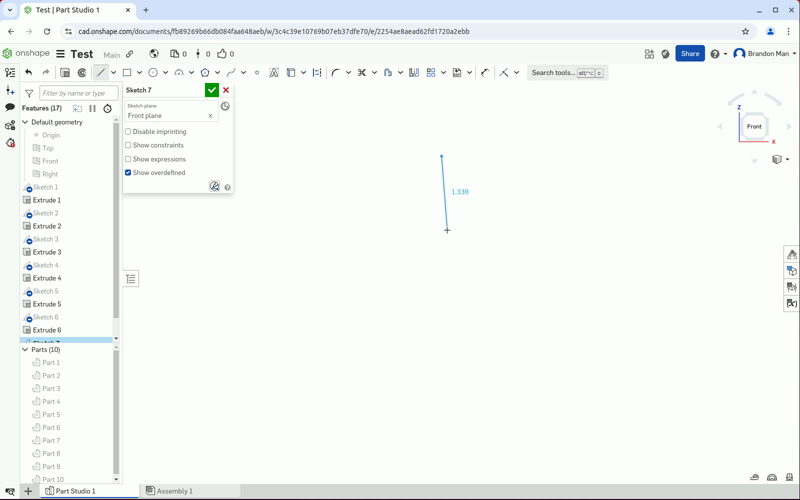
scroll(-6)
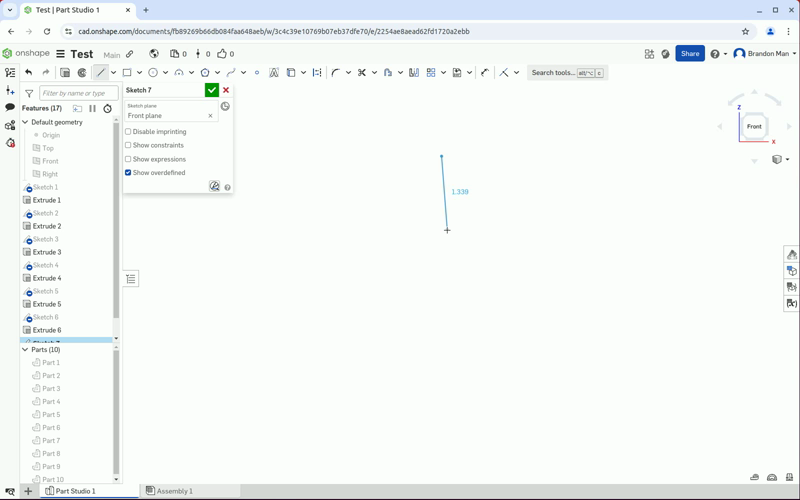
scroll(-6)
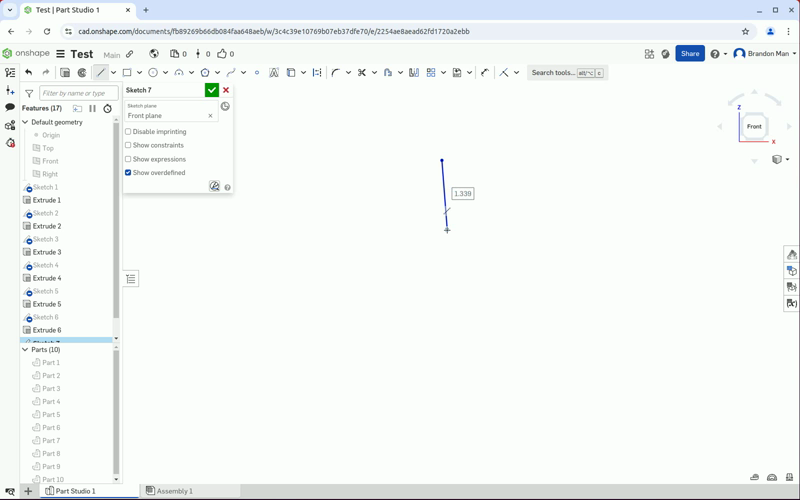
scroll(-6)
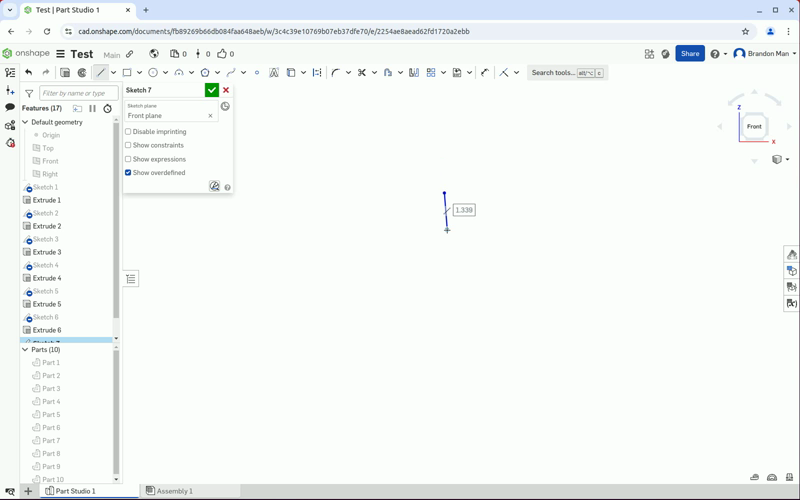
scroll(-6)
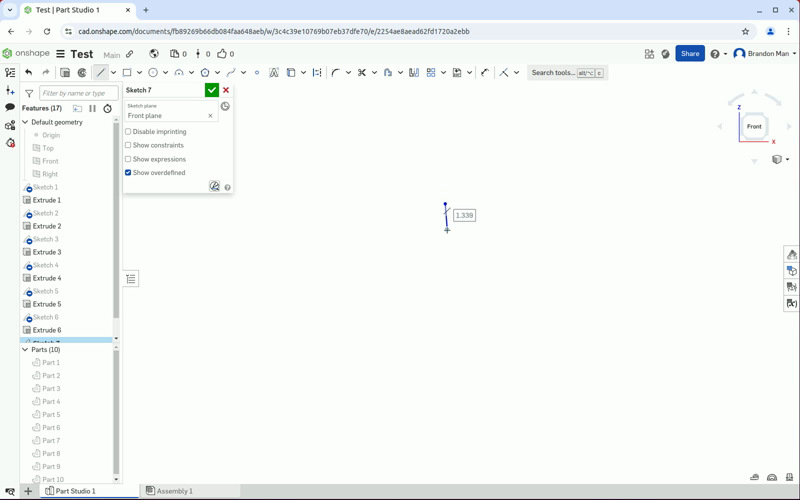
scroll(-6)
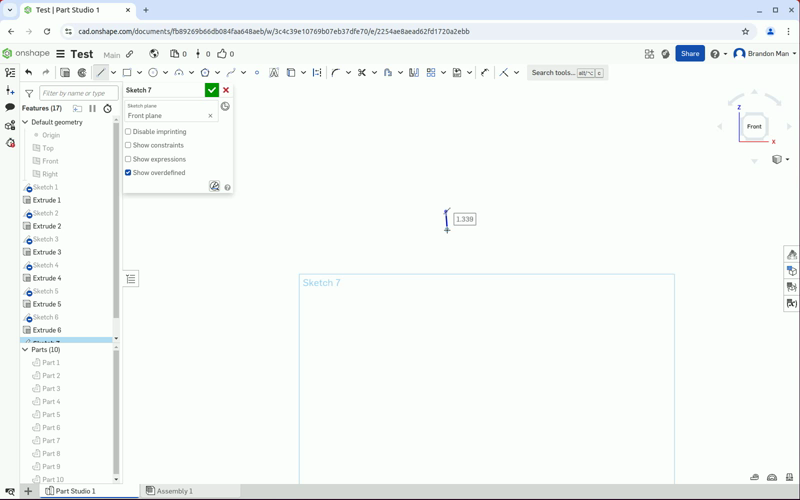
scroll(-6)
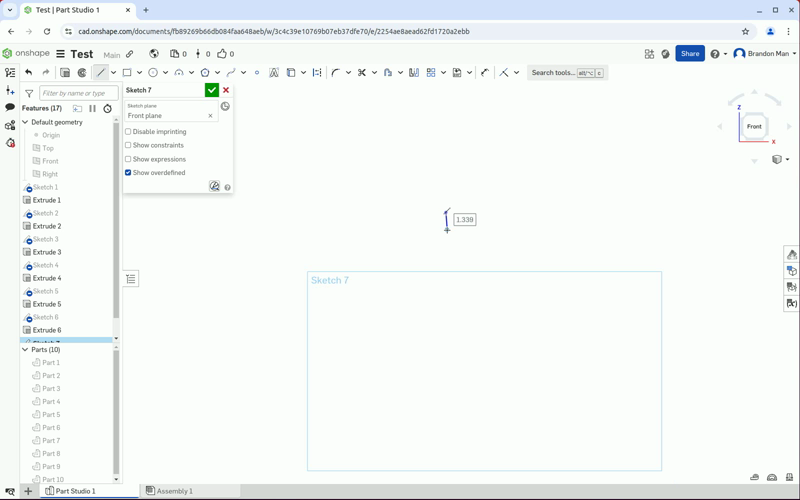
scroll(-6)
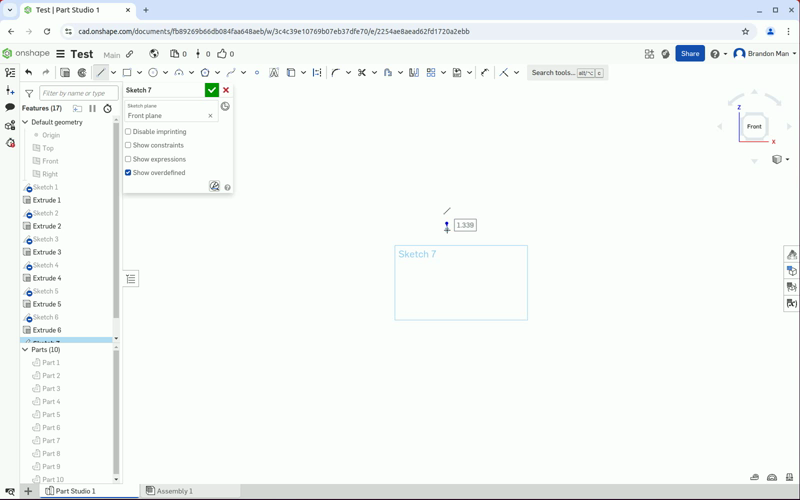
key_up(shift)
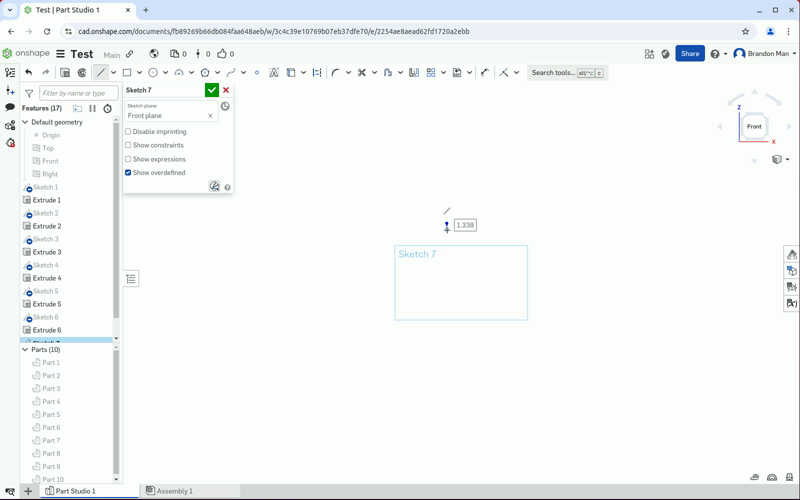
key(esc)
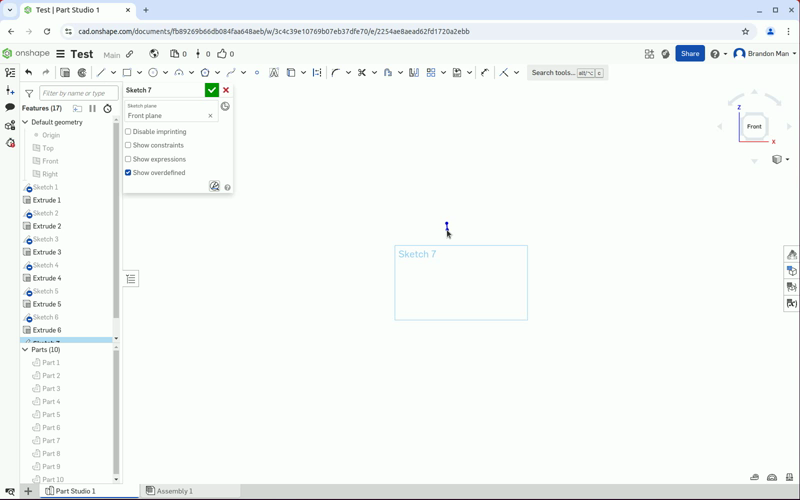
key(a)
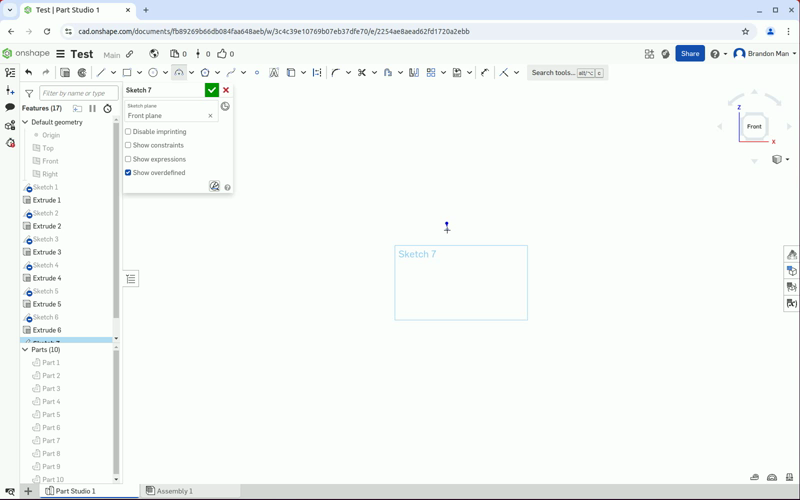
mouse_move(447, 229)
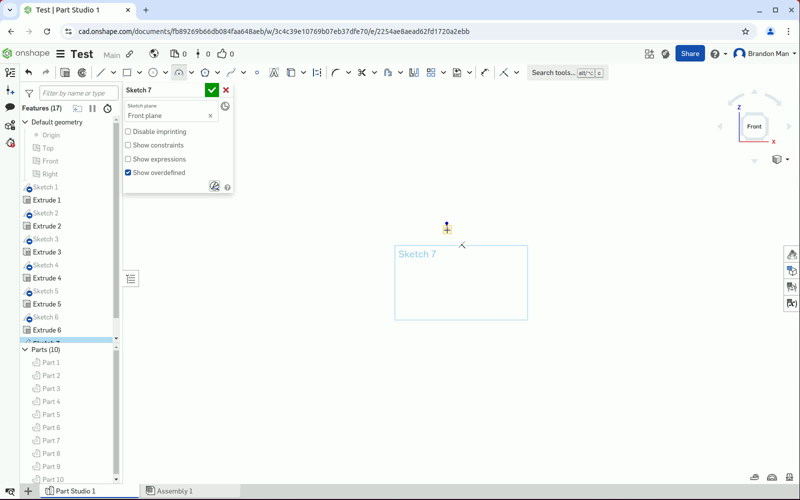
click(447, 229)
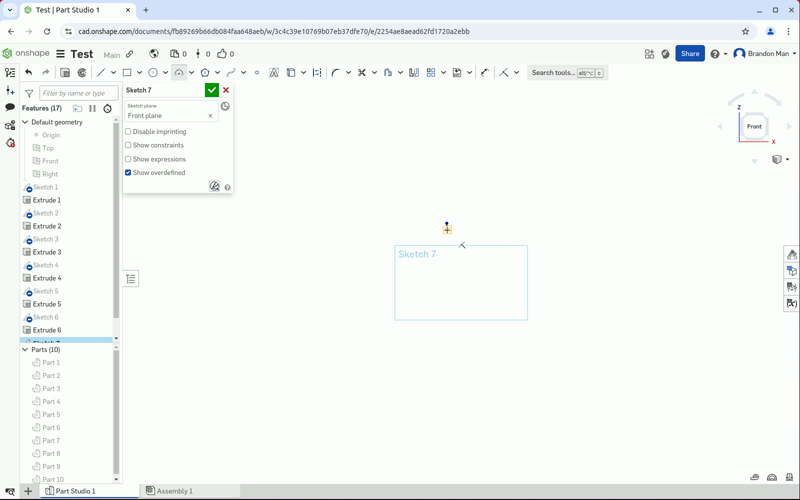
mouse_move(446, 223)
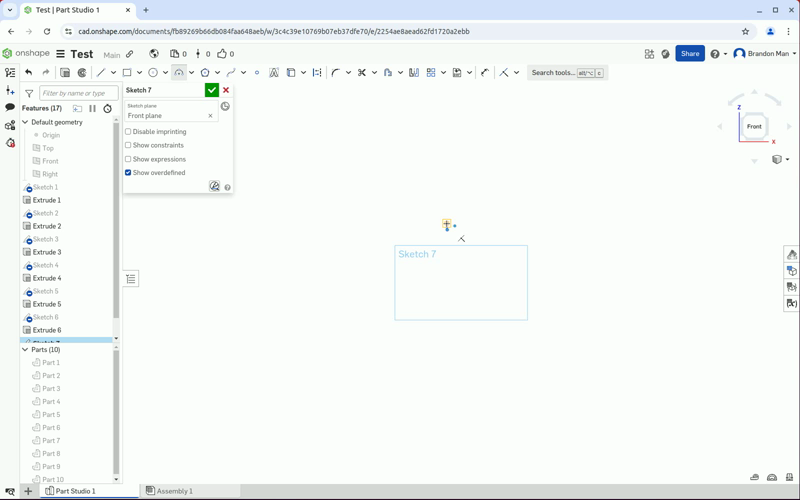
scroll(6)
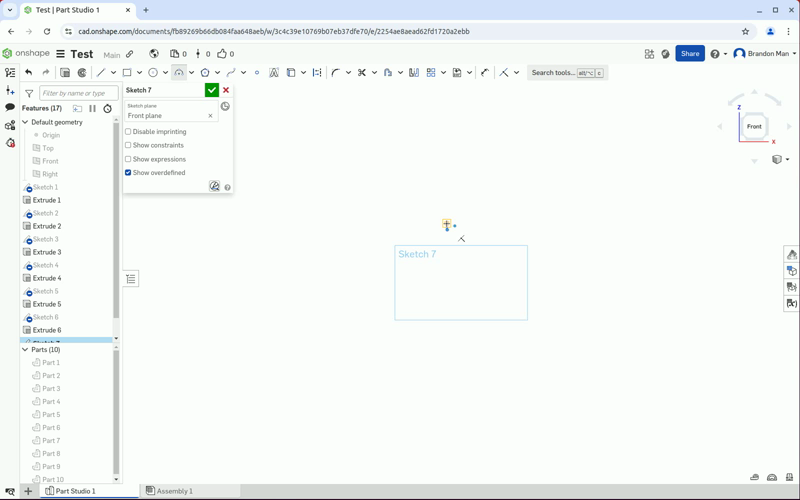
scroll(6)
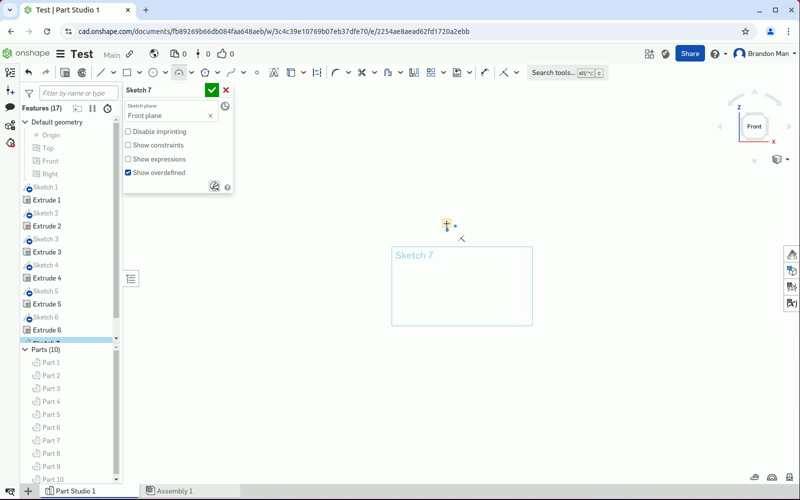
scroll(6)
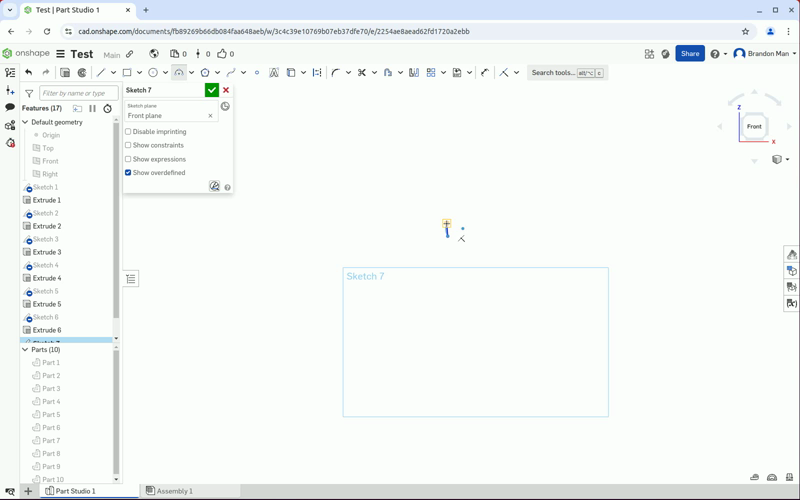
scroll(6)
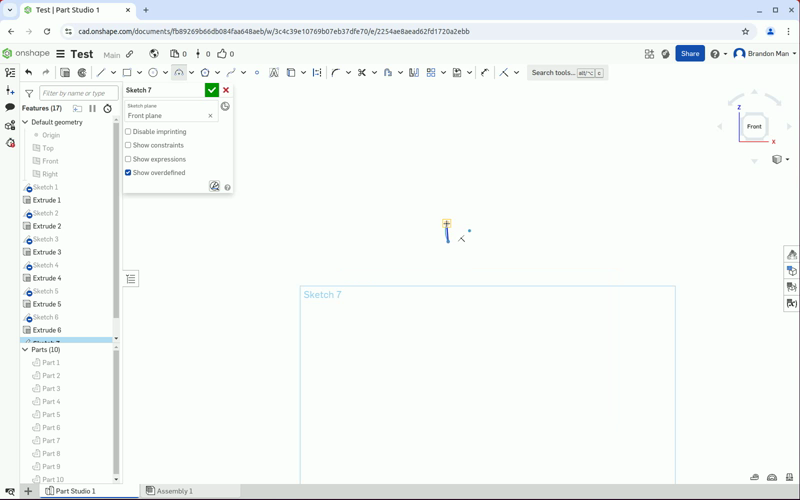
scroll(6)
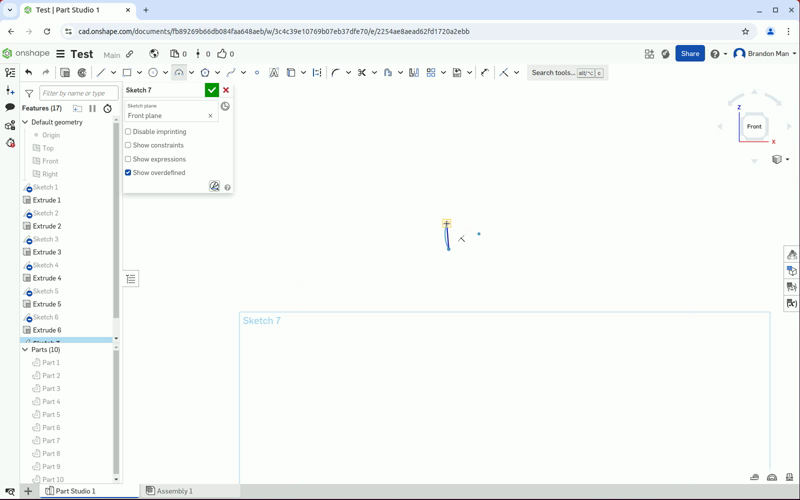
scroll(6)
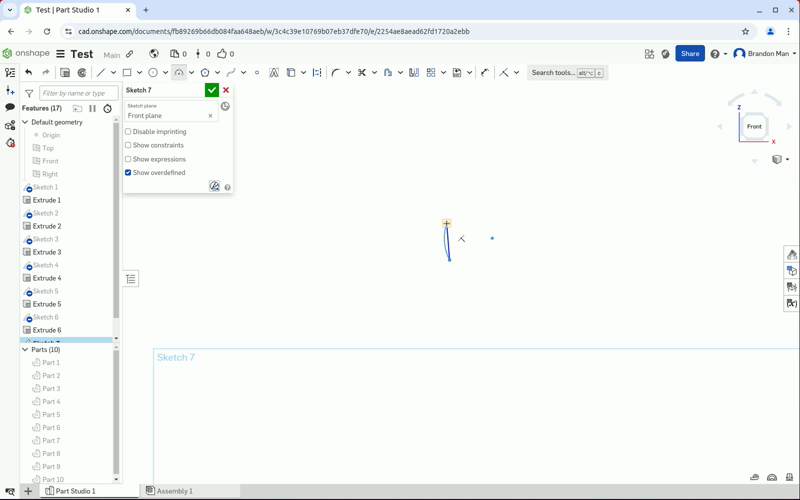
scroll(6)
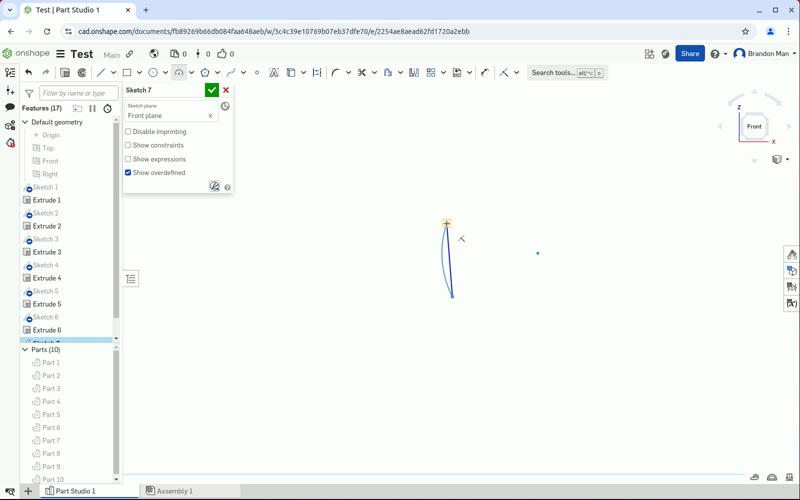
click(446, 223)
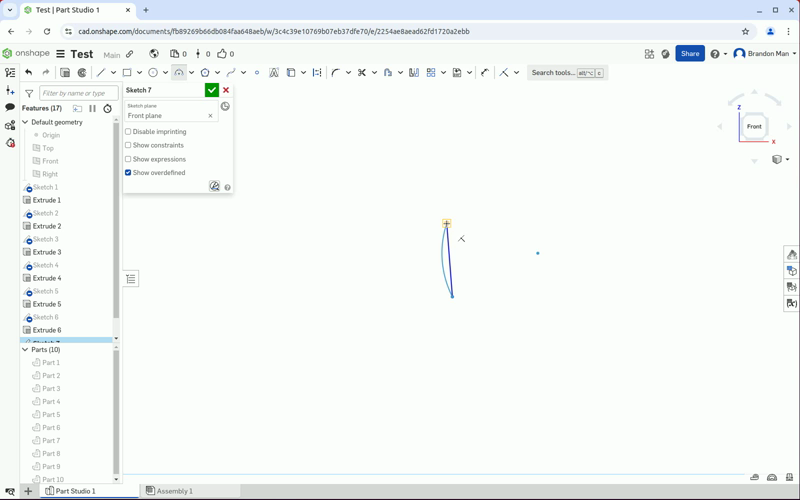
scroll(-6)
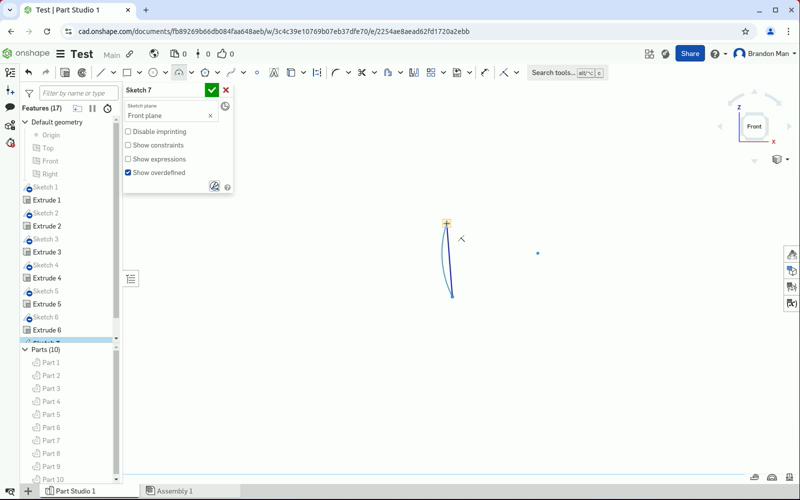
scroll(-6)
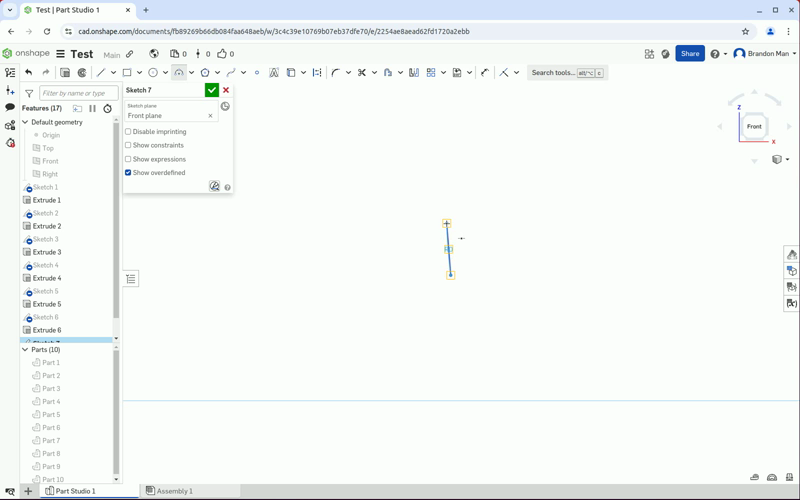
scroll(-6)
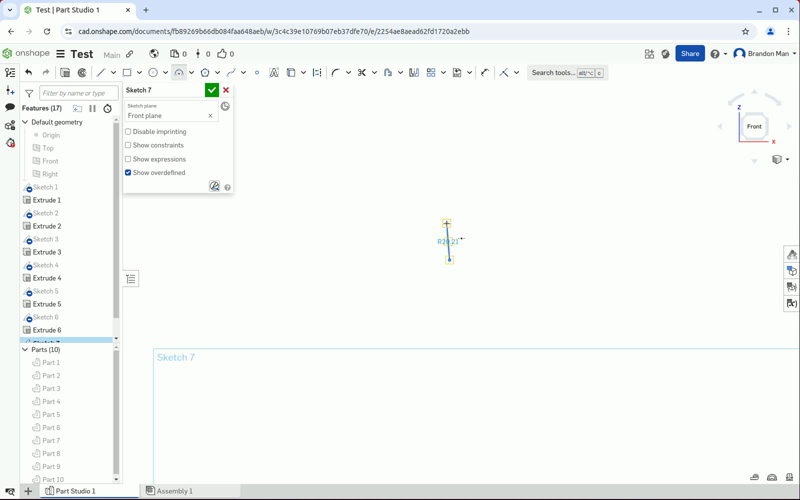
scroll(-6)
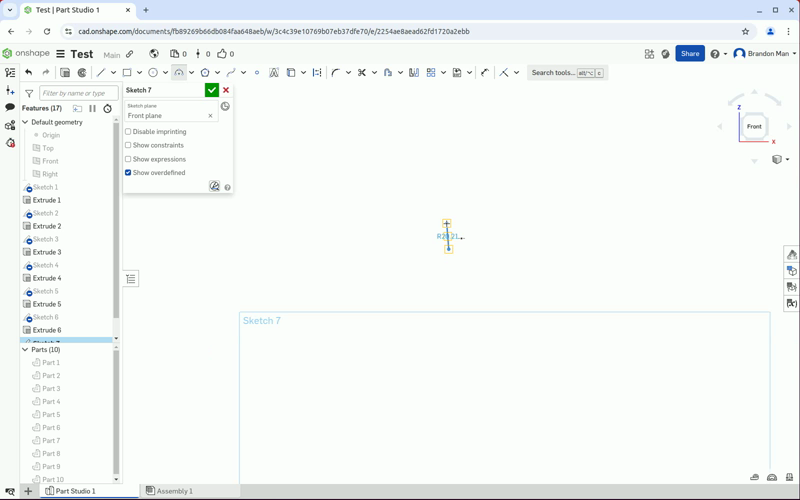
scroll(-6)
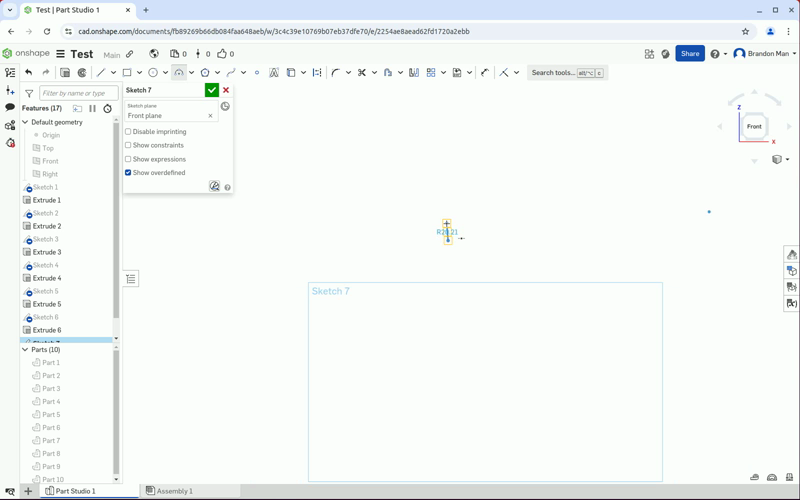
scroll(-6)
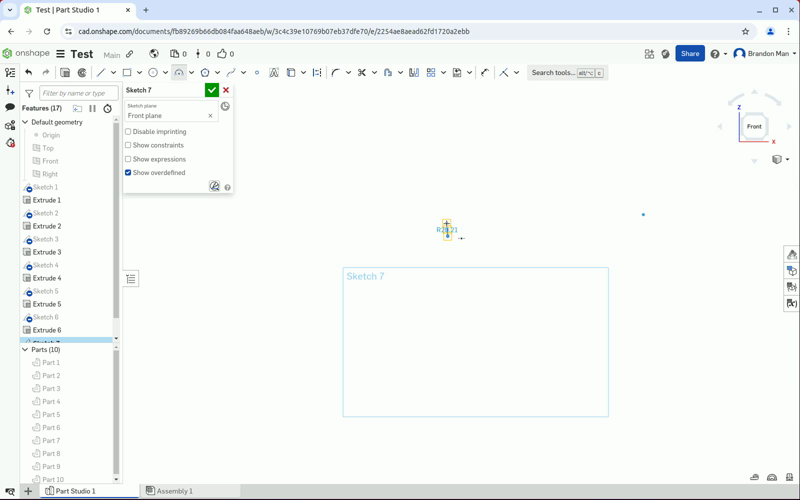
scroll(-6)
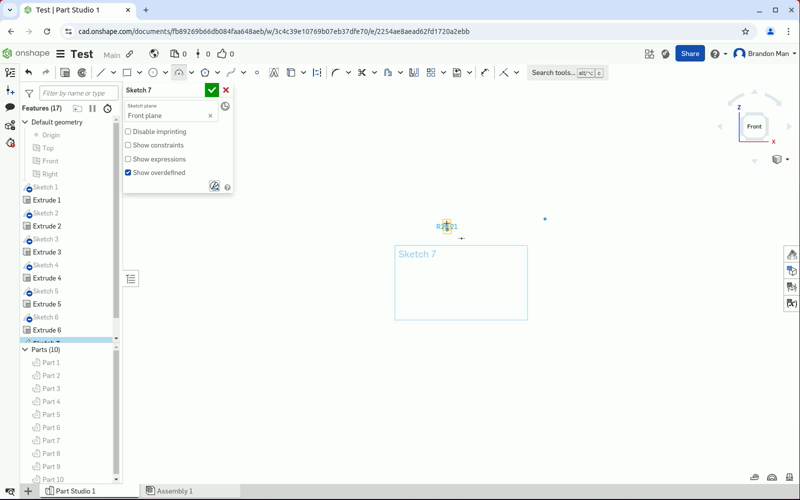
key_down(shift)
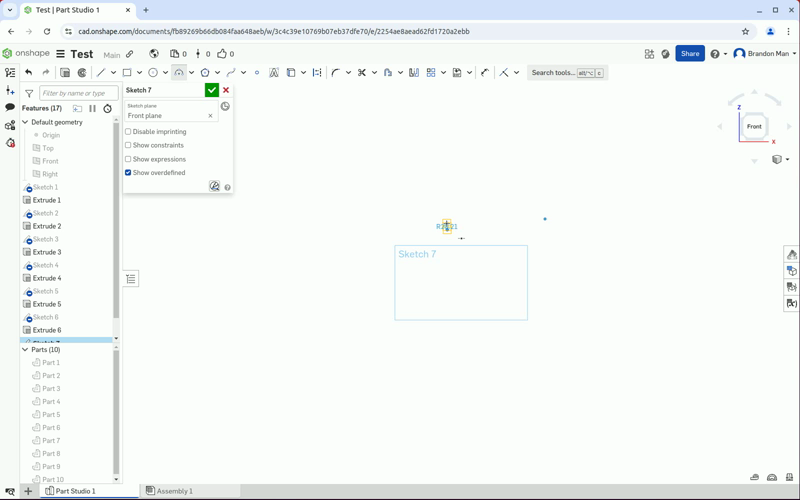
mouse_move(477, 223)
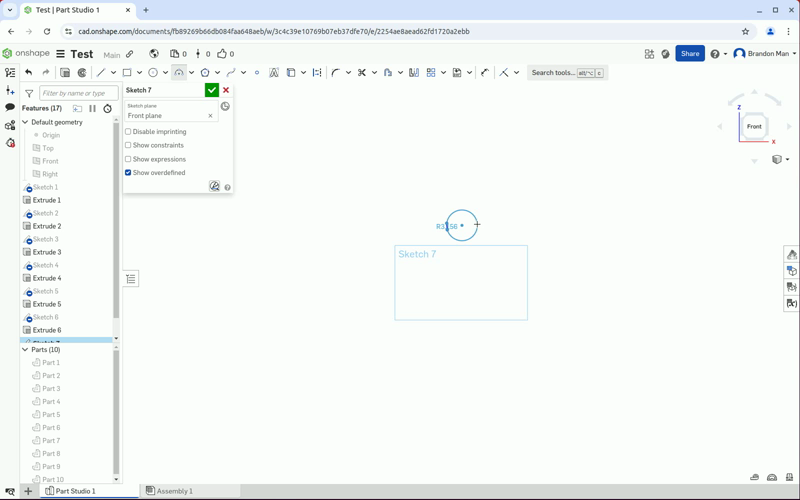
scroll(6)
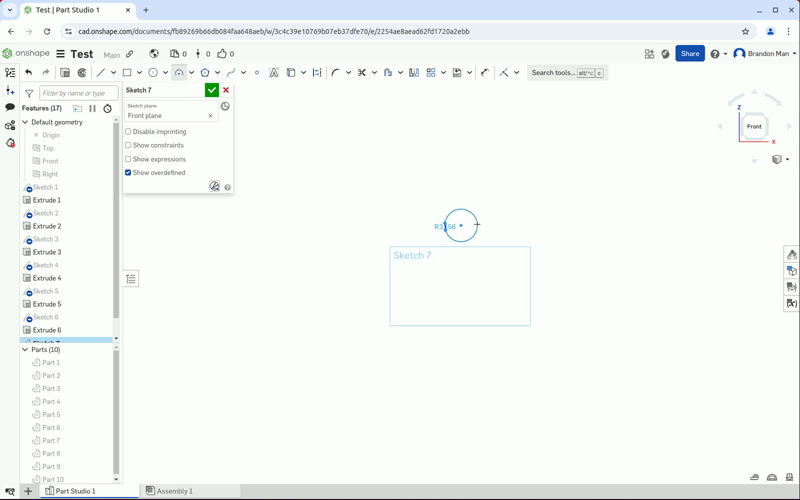
scroll(6)
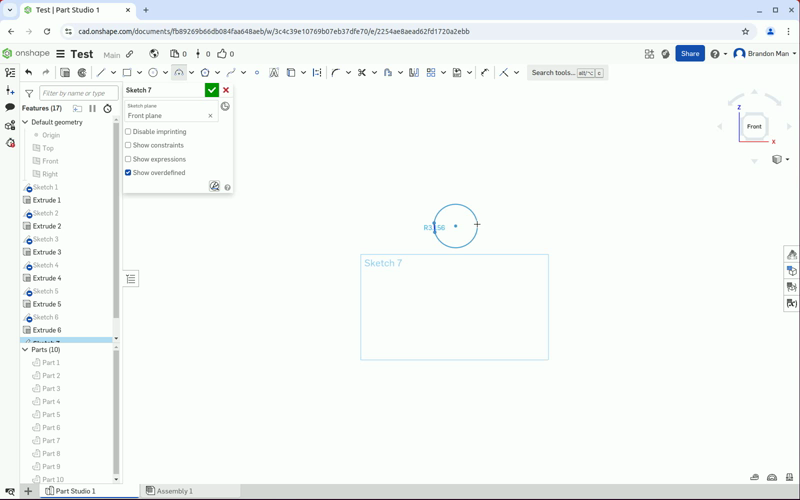
scroll(6)
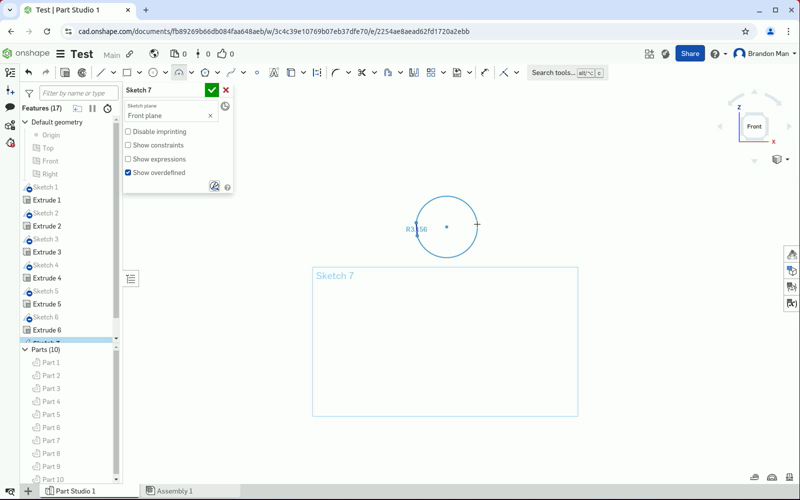
scroll(6)
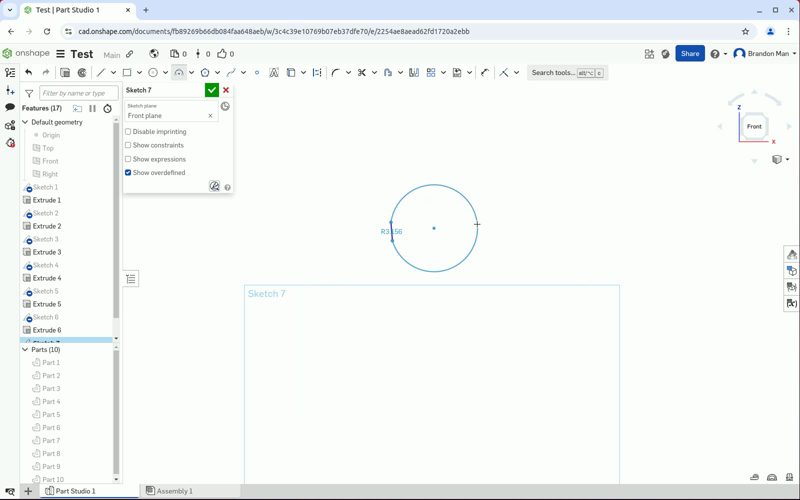
scroll(6)
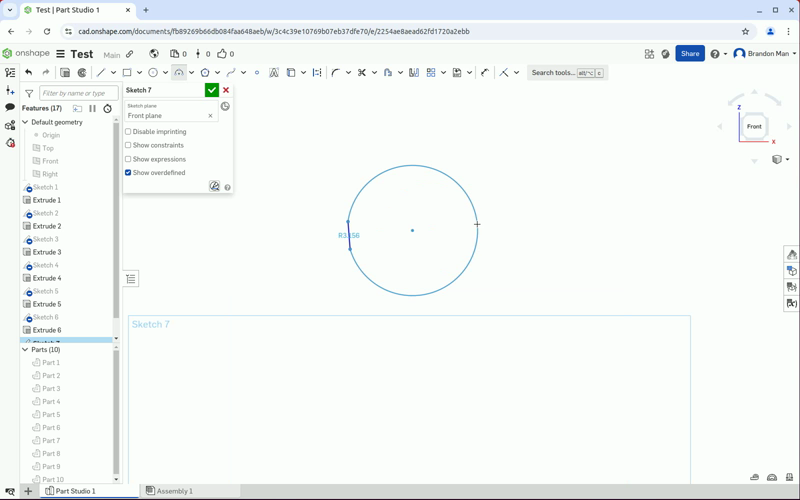
scroll(6)
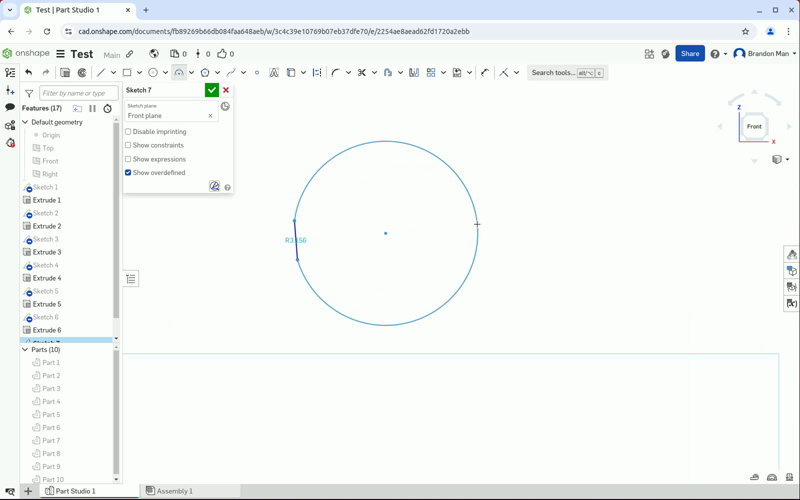
scroll(6)
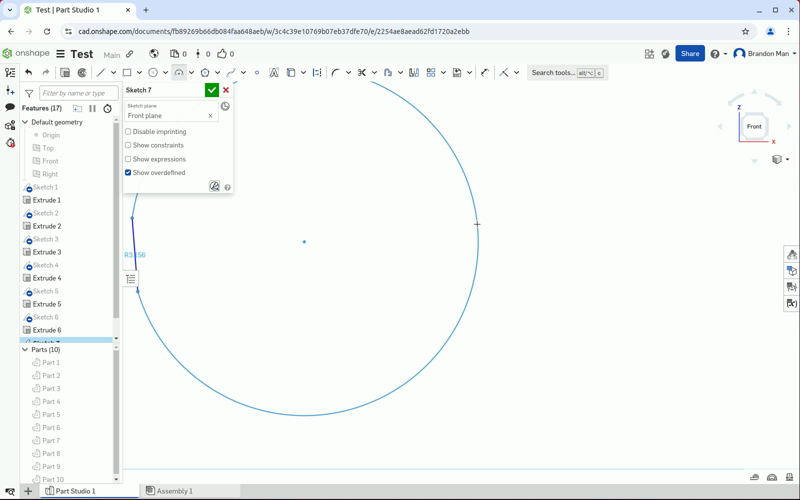
click(477, 223)
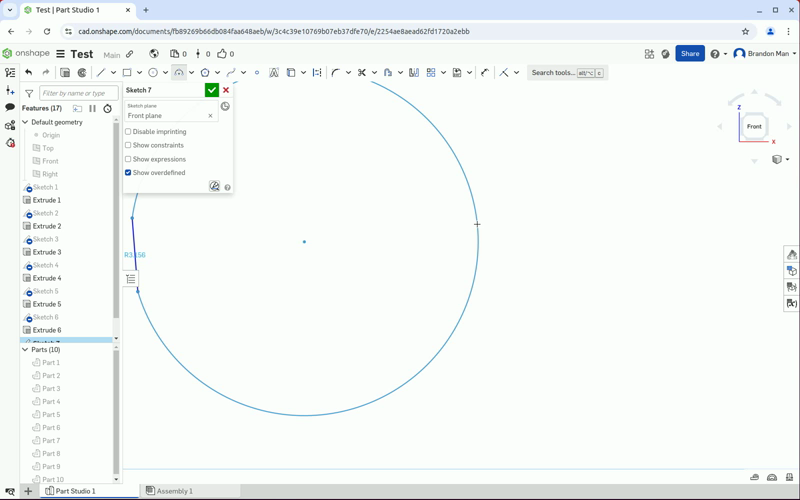
scroll(-6)
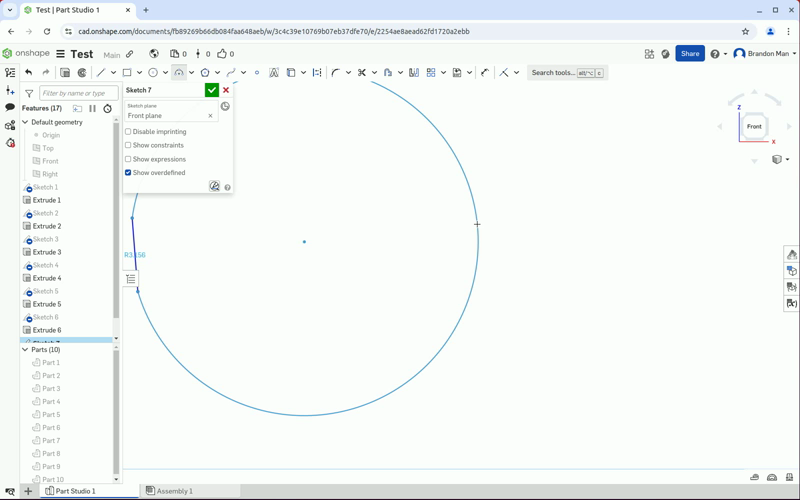
scroll(-6)
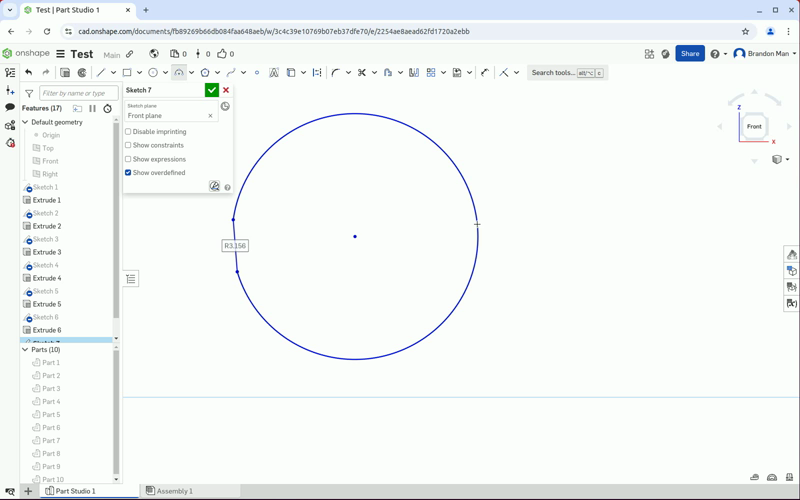
scroll(-6)
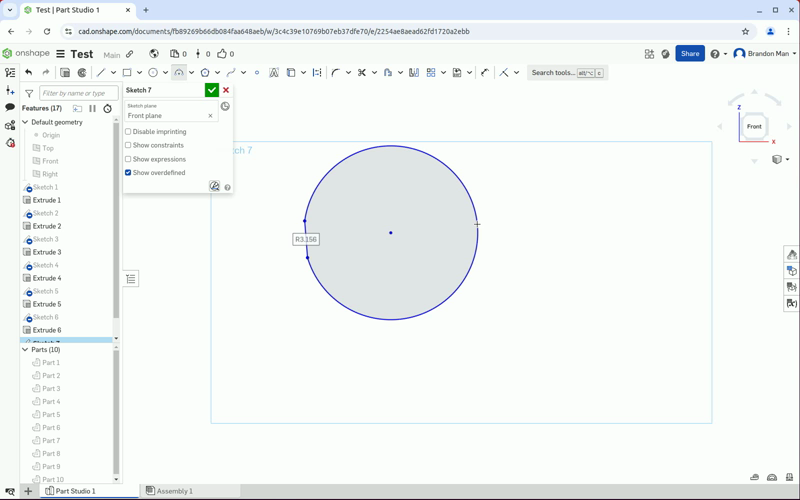
scroll(-6)
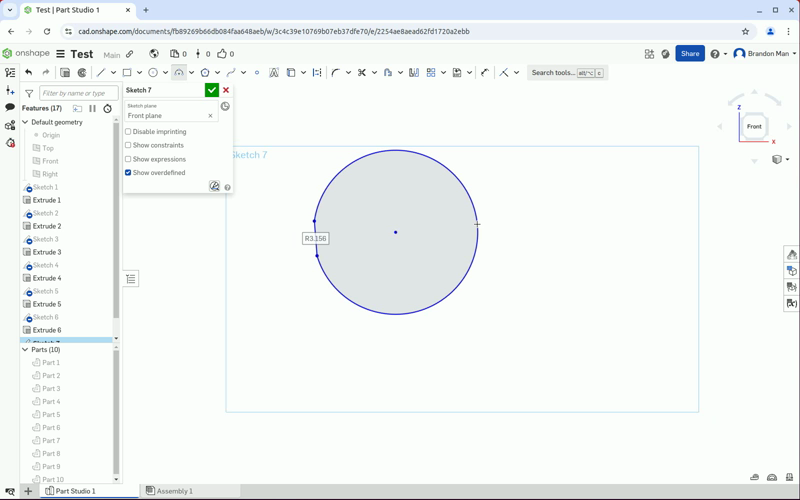
scroll(-6)
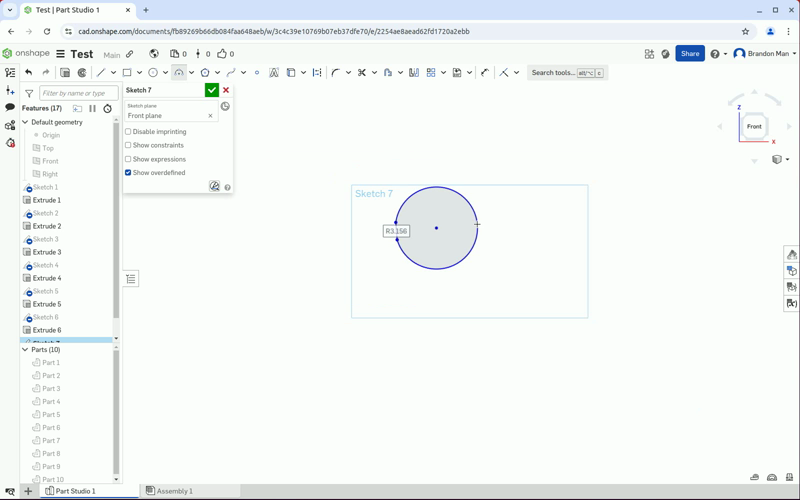
scroll(-6)
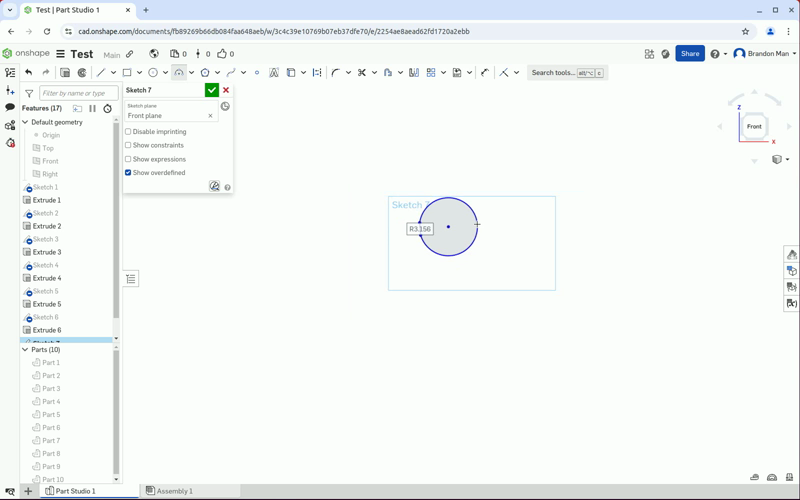
scroll(-6)
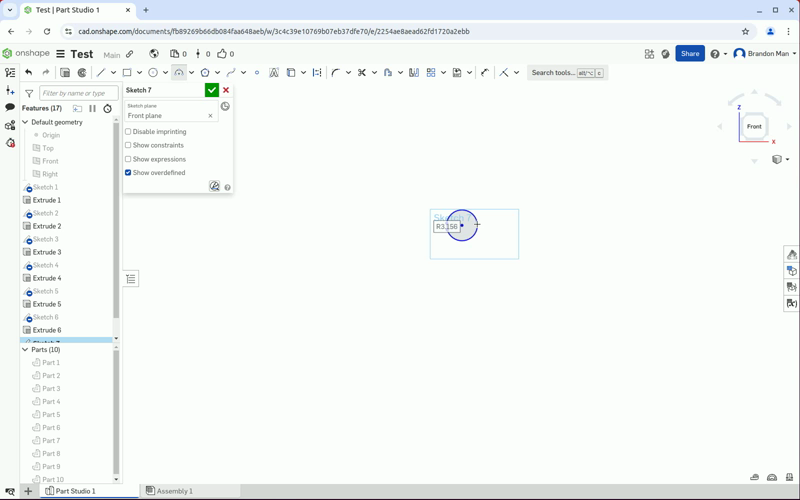
key_up(shift)
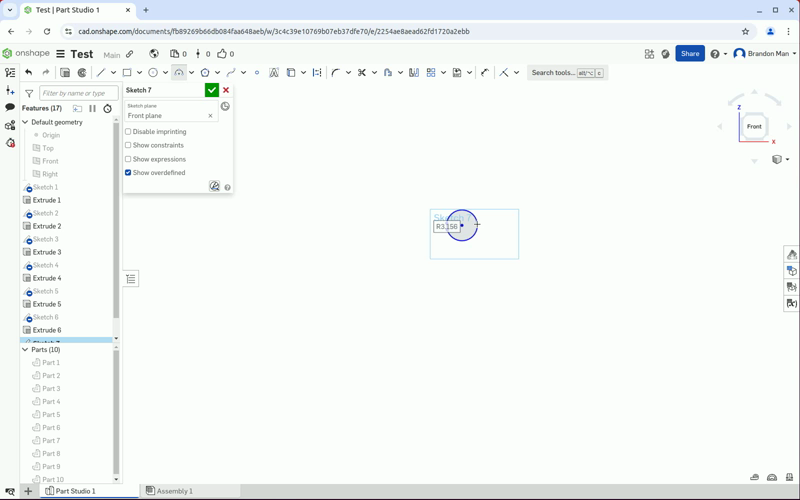
key(esc)
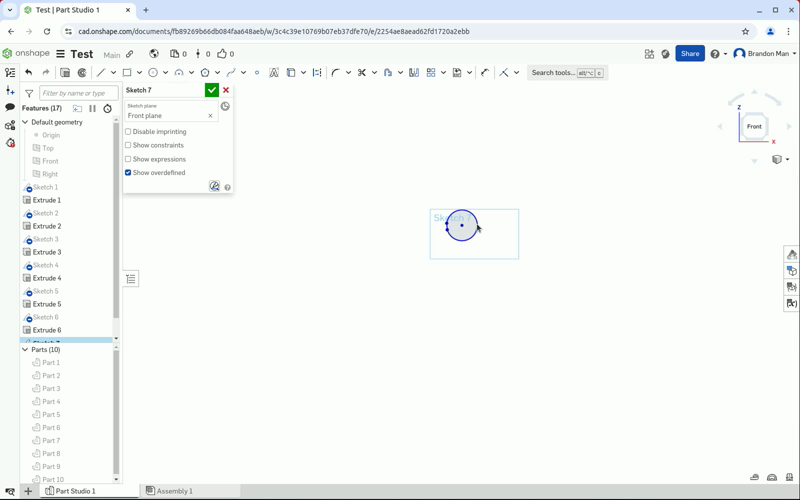
key(c)
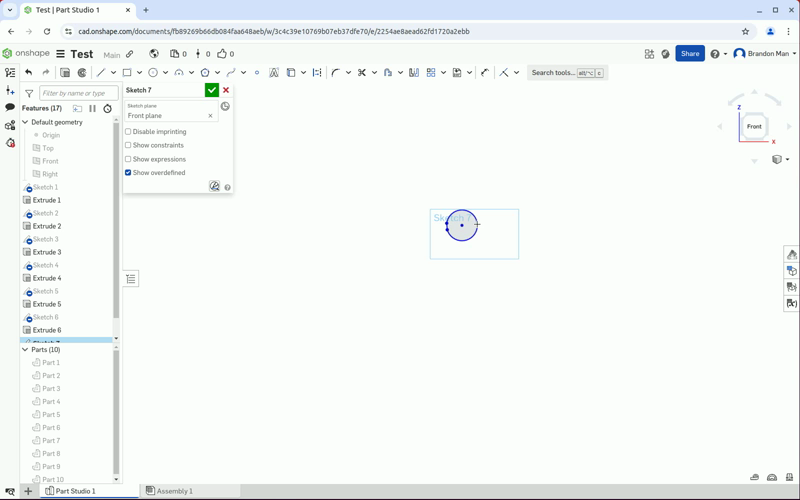
key_down(shift)
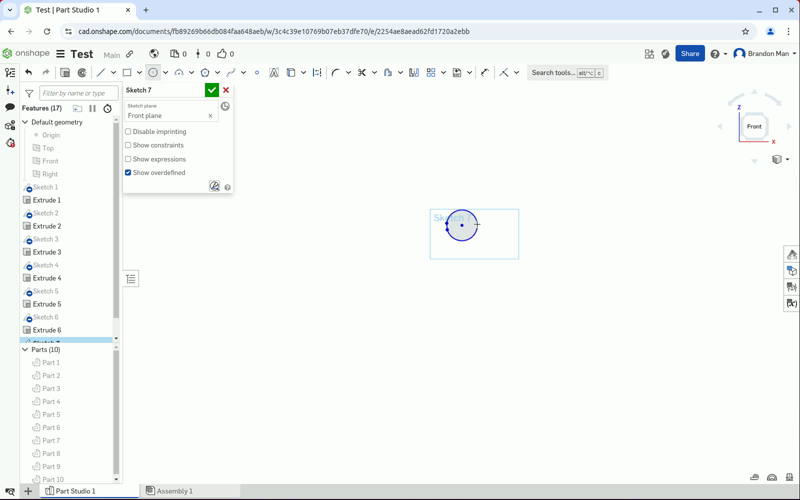
mouse_move(461, 225)
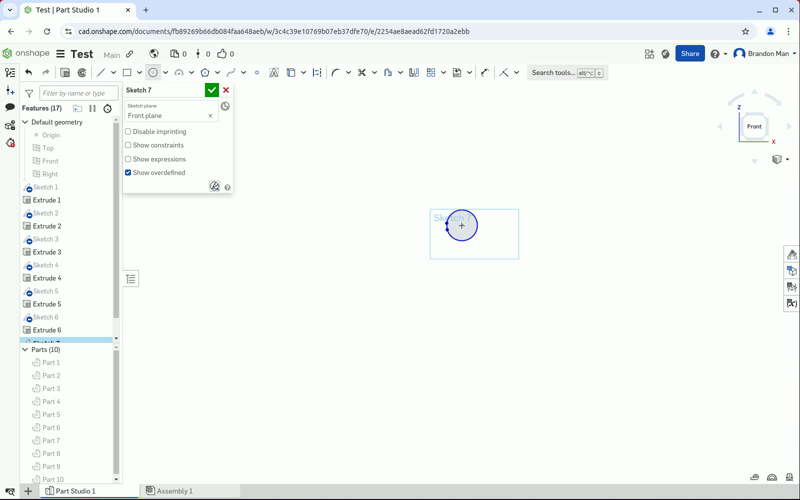
click(461, 225)
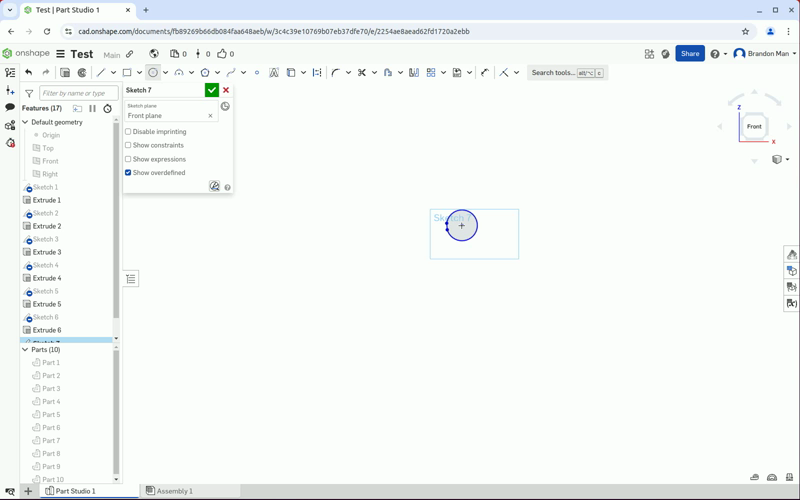
key_up(shift)
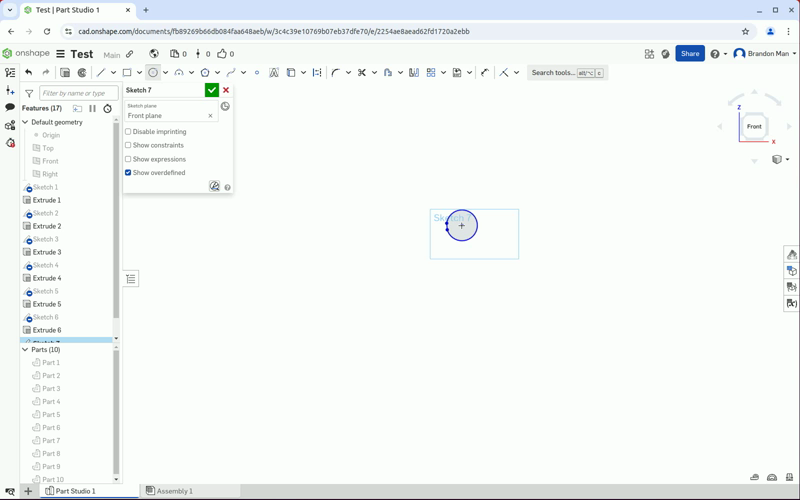
mouse_move(464, 225)
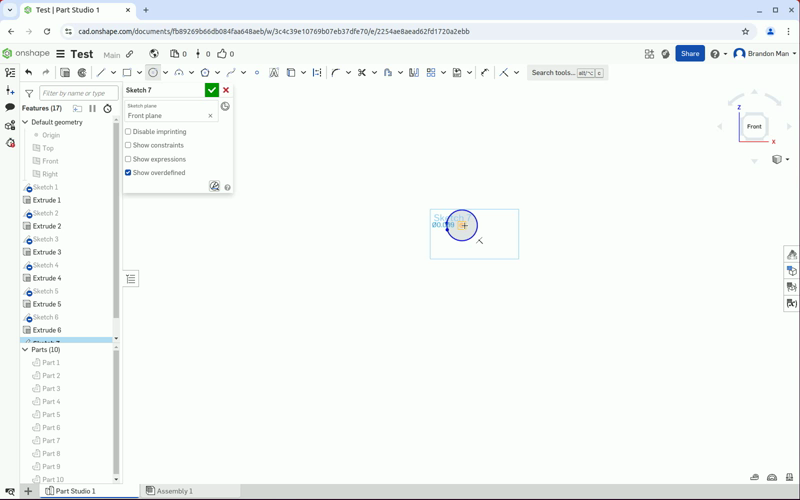
scroll(6)
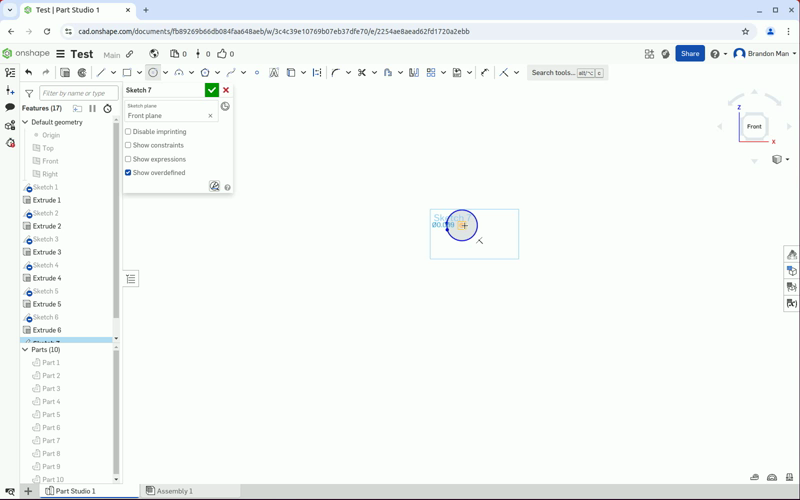
scroll(6)
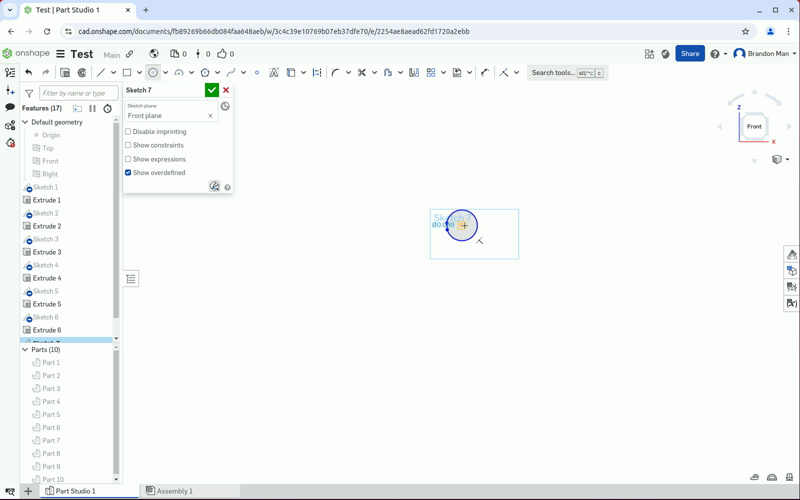
scroll(6)
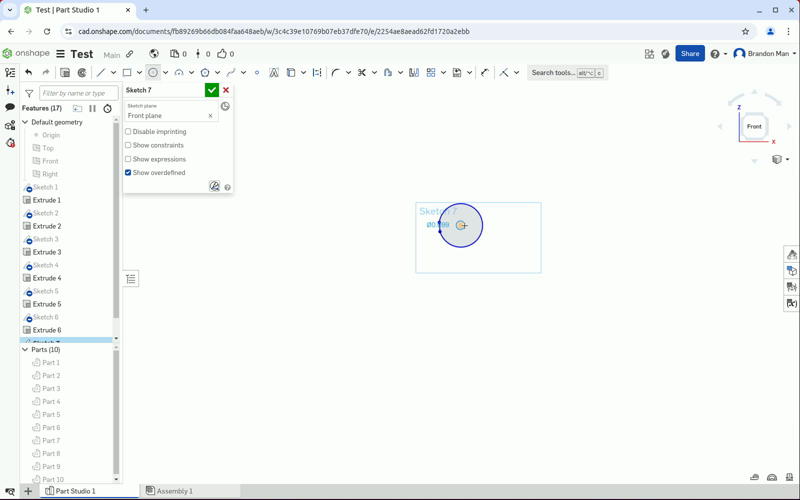
scroll(6)
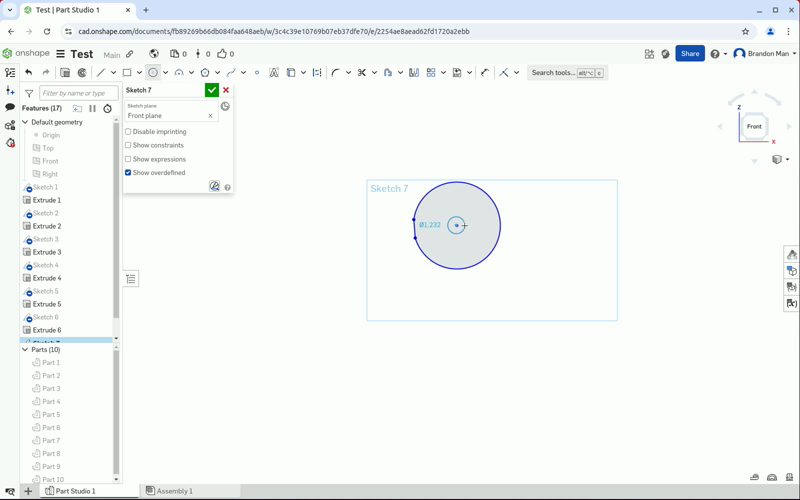
scroll(6)
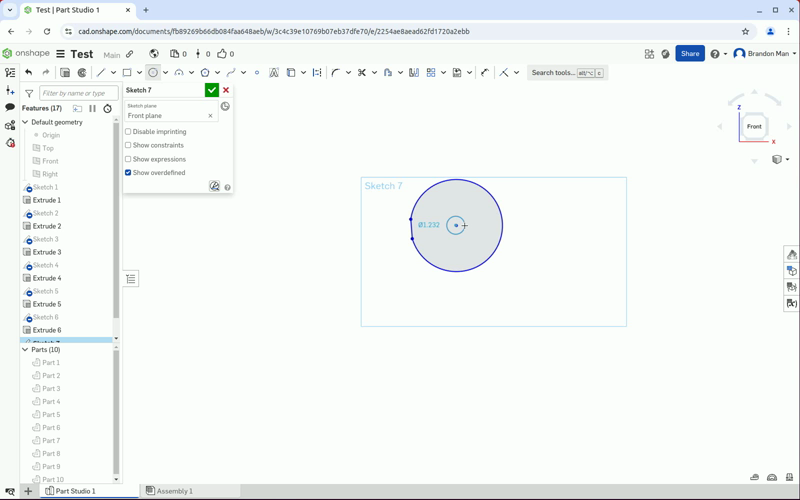
scroll(6)
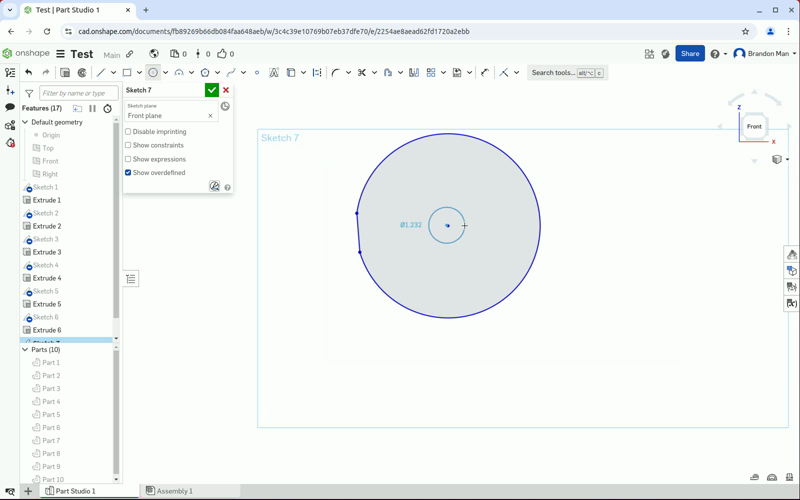
scroll(6)
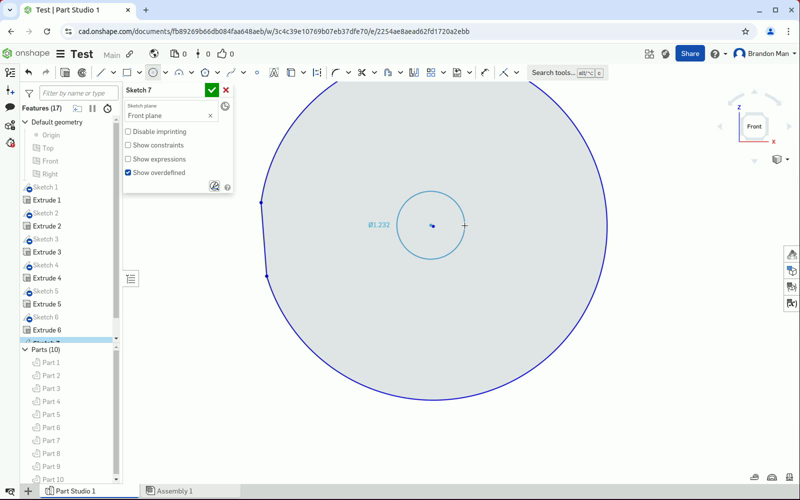
click(464, 225)
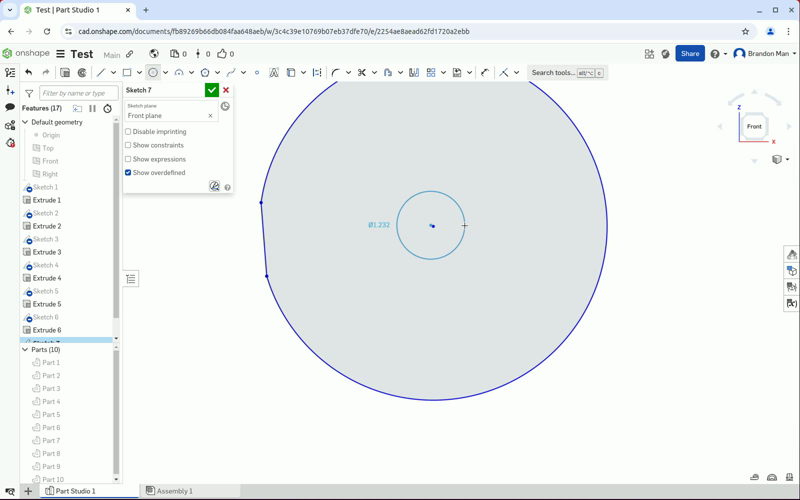
scroll(-6)
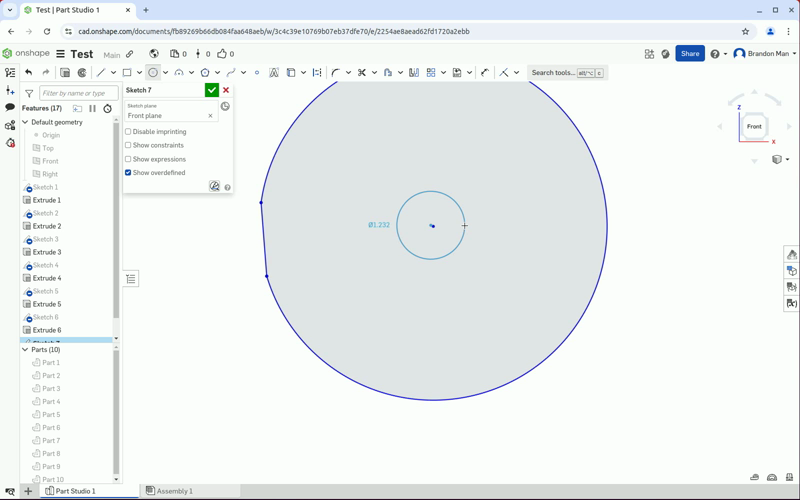
scroll(-6)
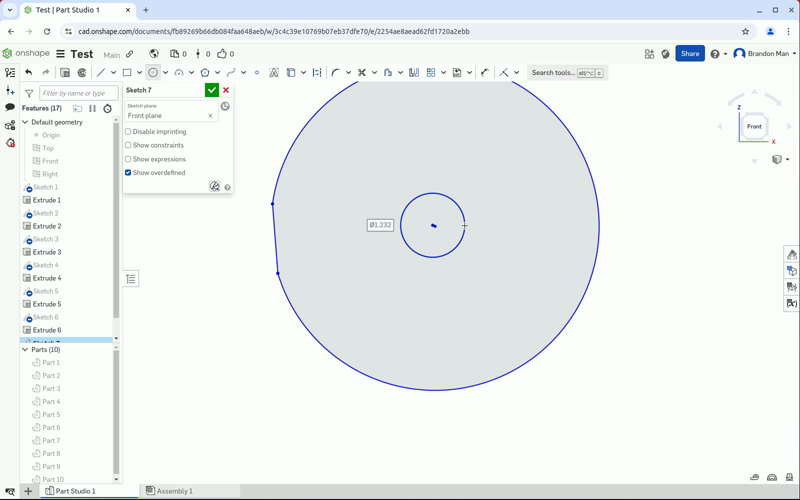
scroll(-6)
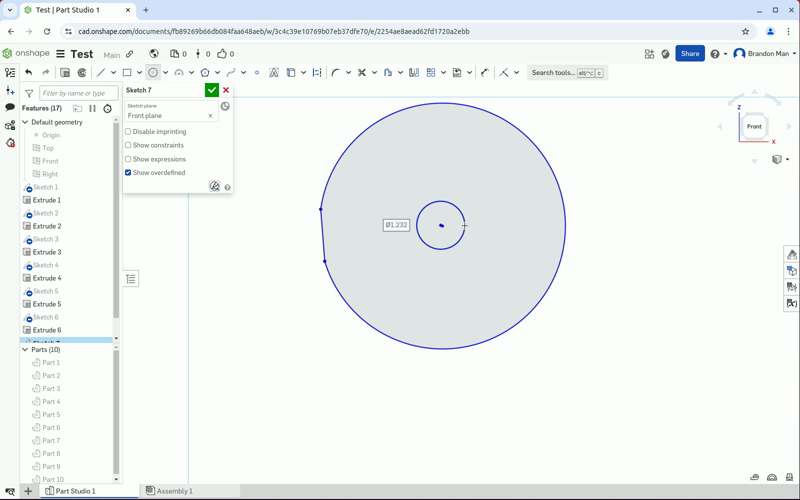
scroll(-6)
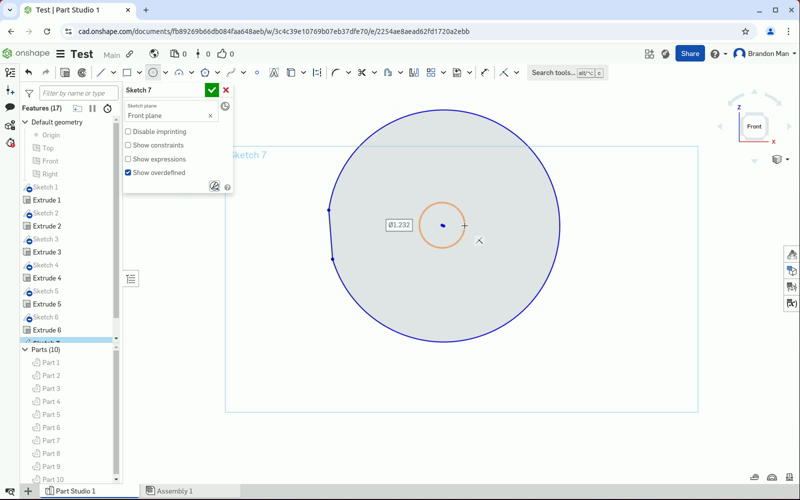
scroll(-6)
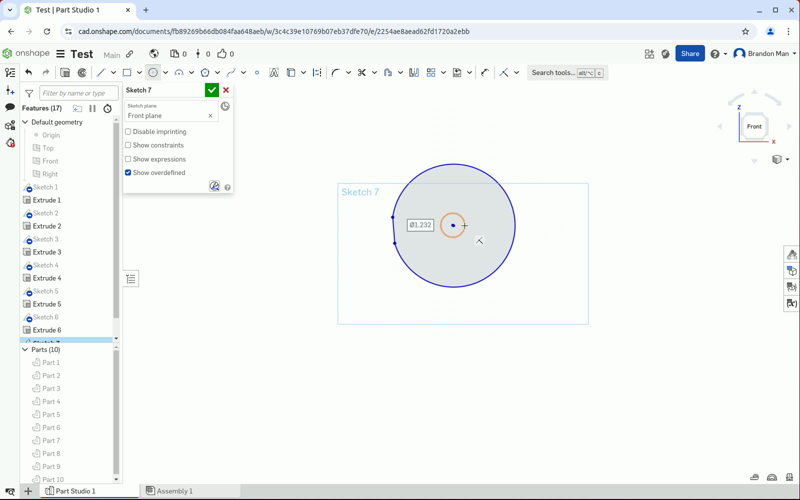
scroll(-6)
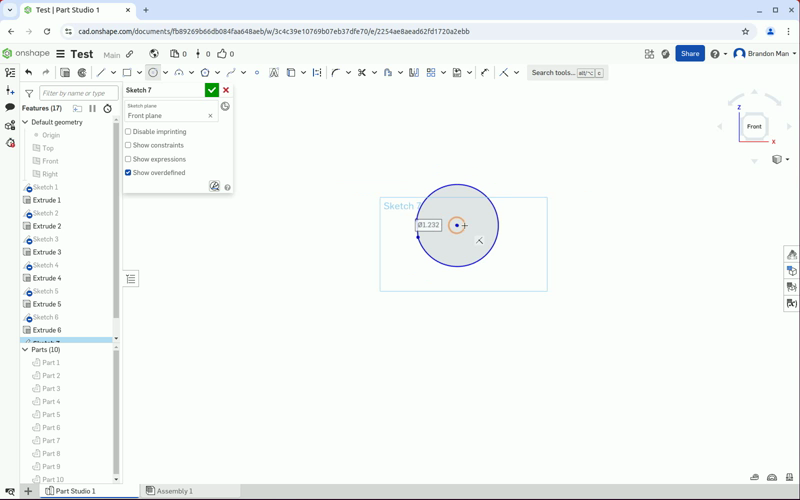
scroll(-6)
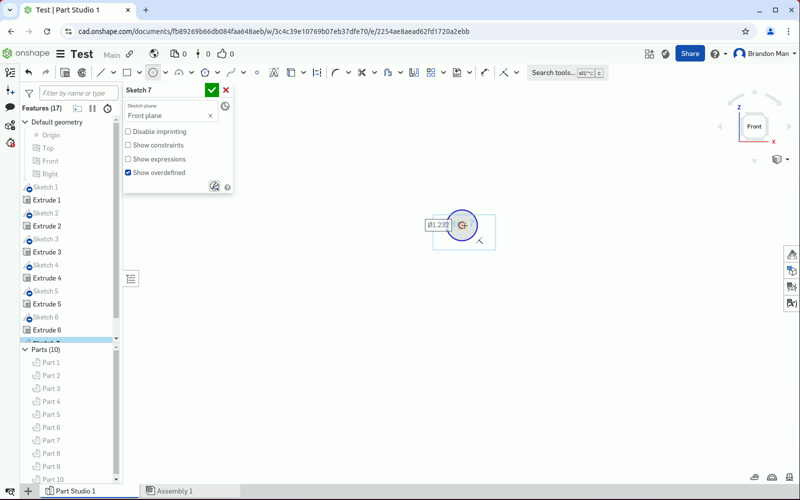
key(esc)
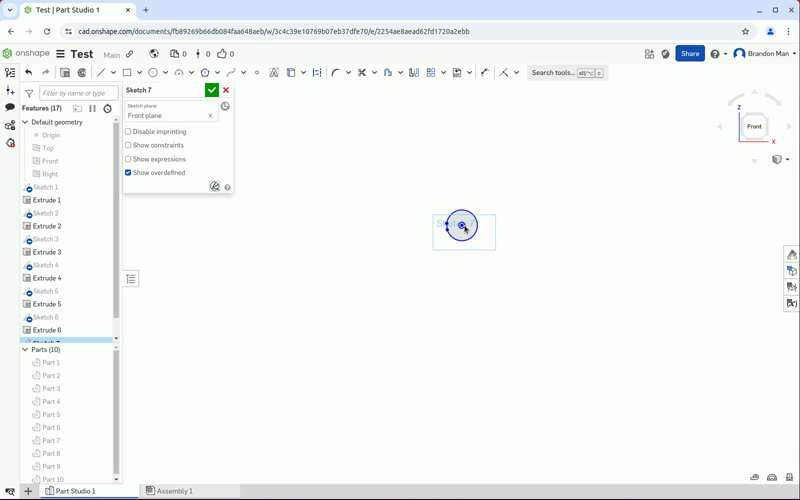
mouse_move(459, 229)
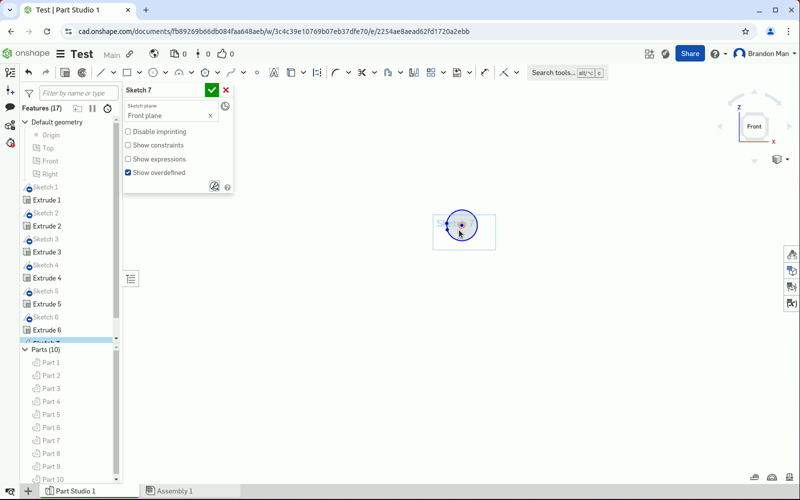
scroll(6)
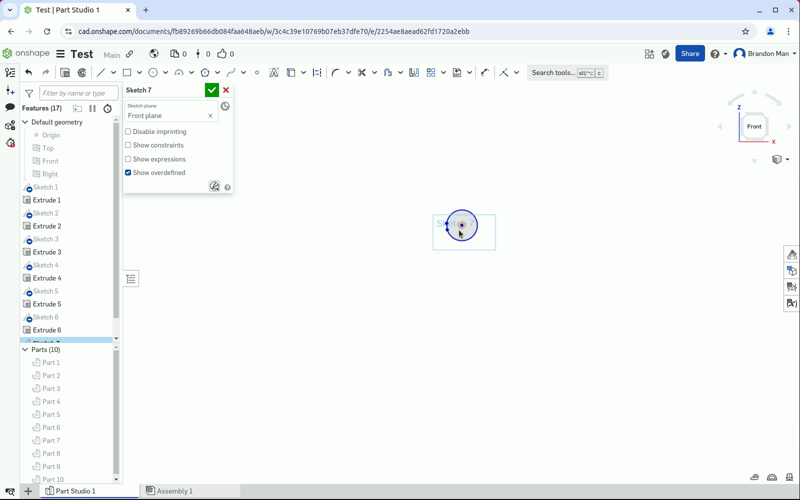
scroll(6)
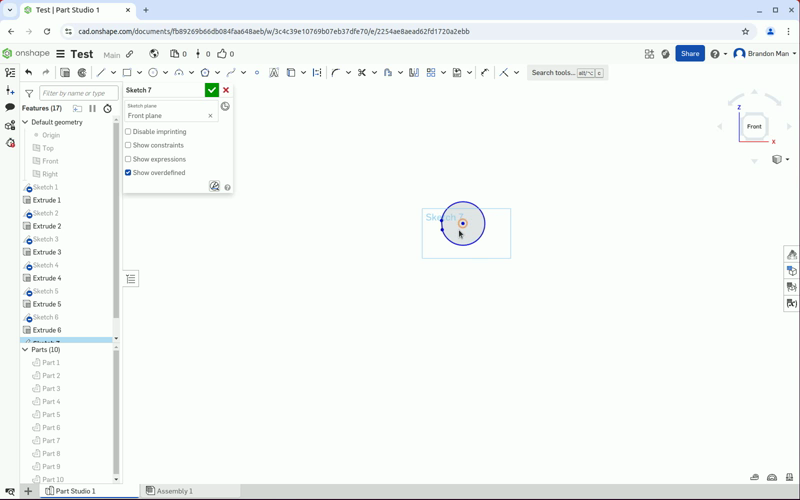
scroll(6)
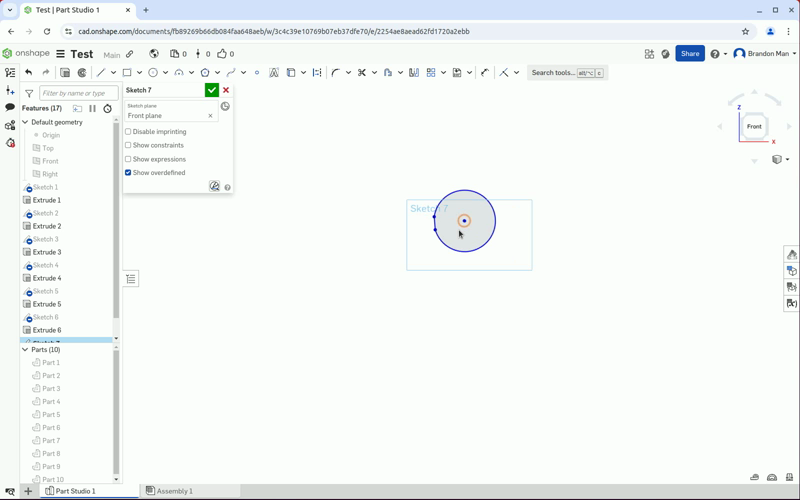
scroll(6)
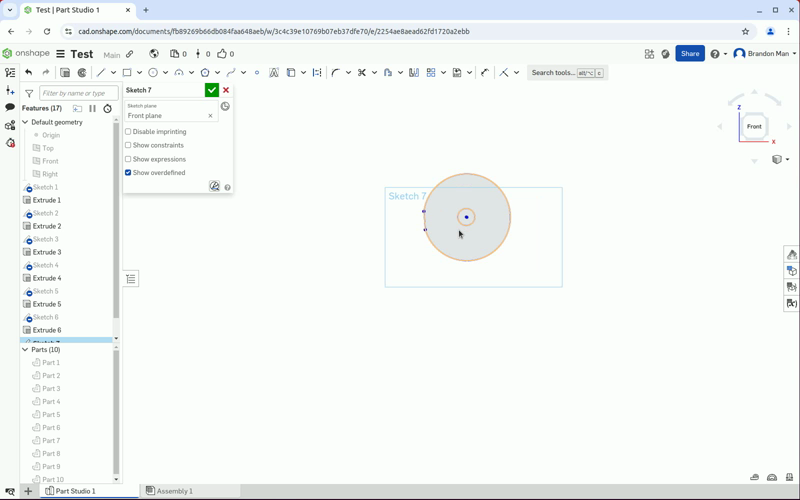
scroll(6)
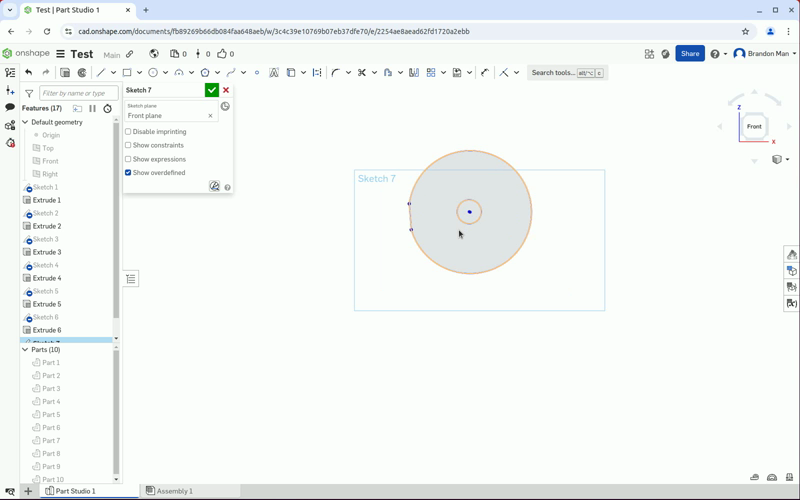
scroll(6)
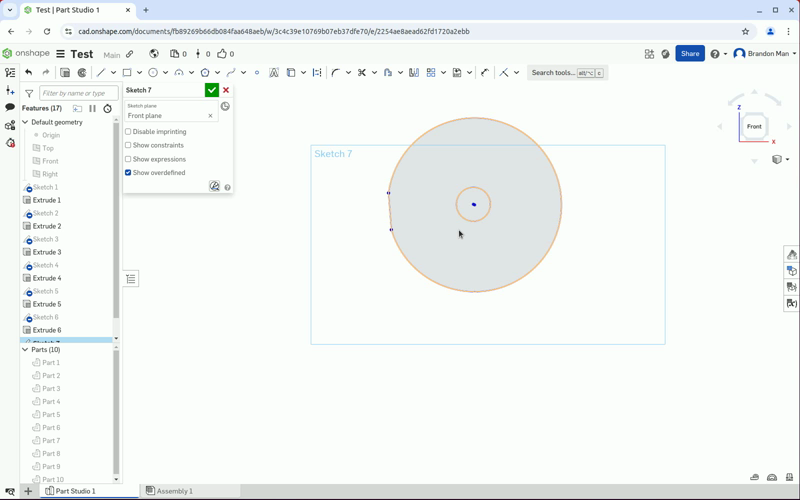
scroll(6)
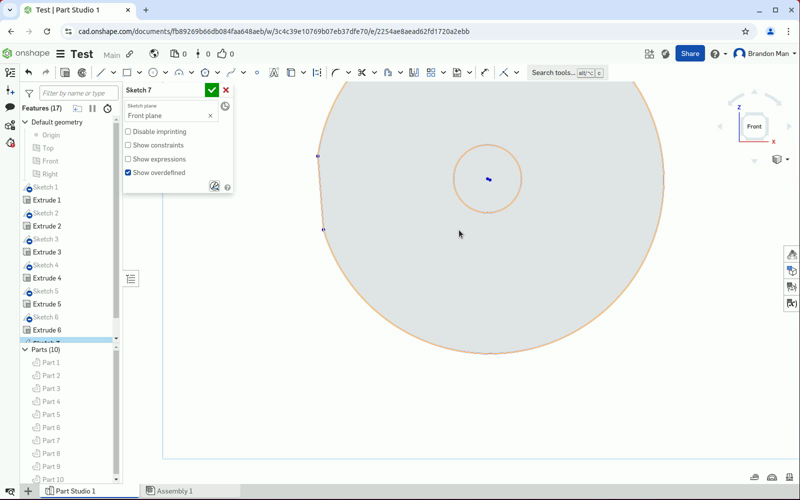
click(459, 229)
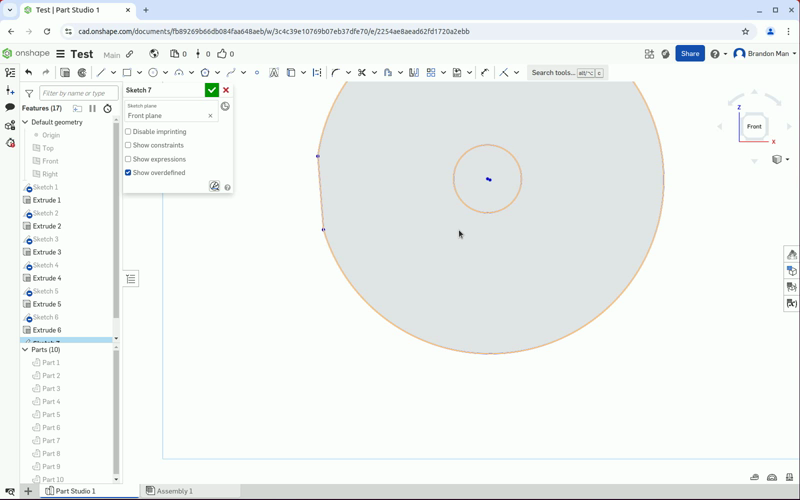
scroll(-6)
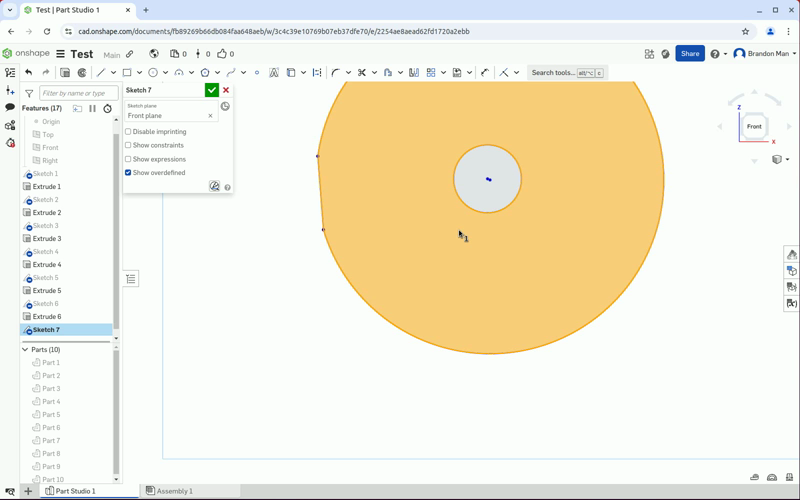
scroll(-6)
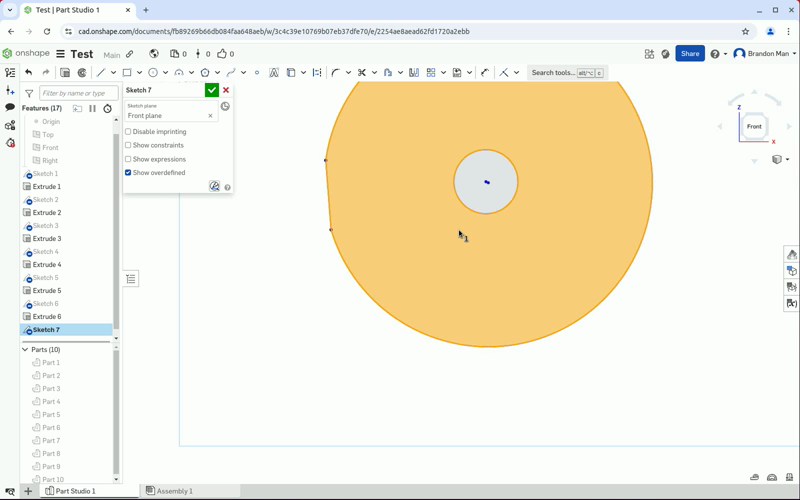
scroll(-6)
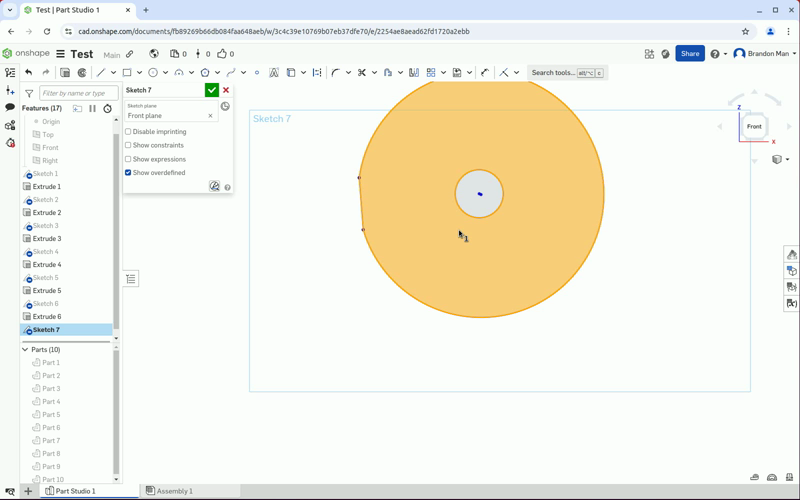
scroll(-6)
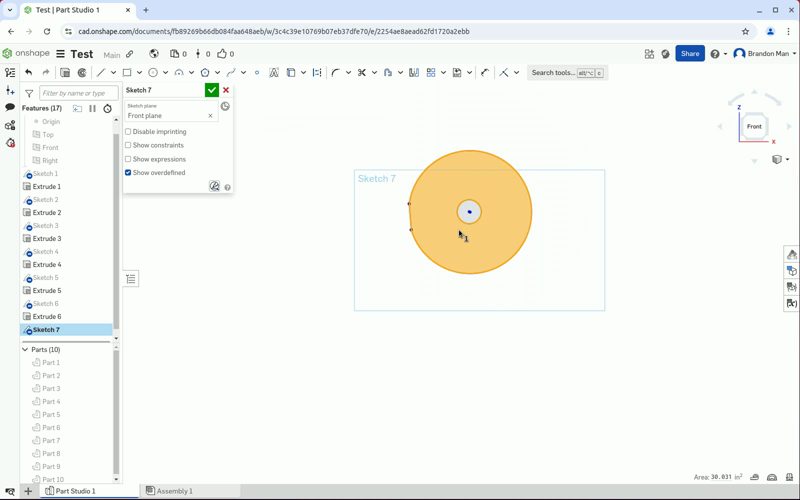
scroll(-6)
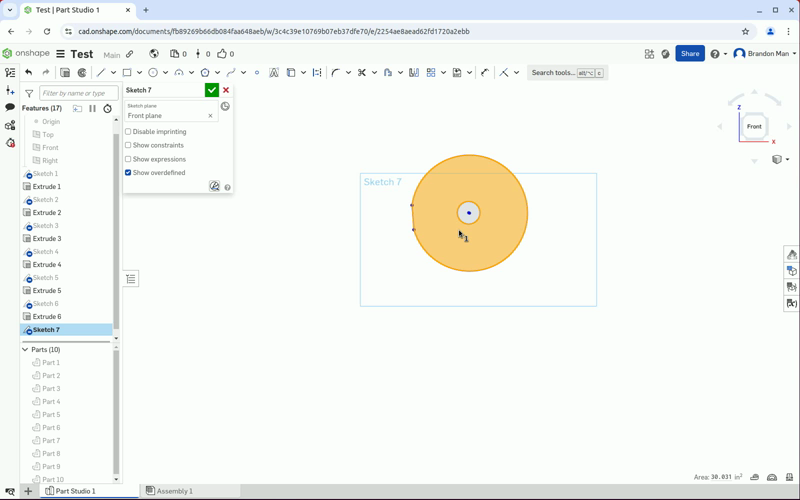
scroll(-6)
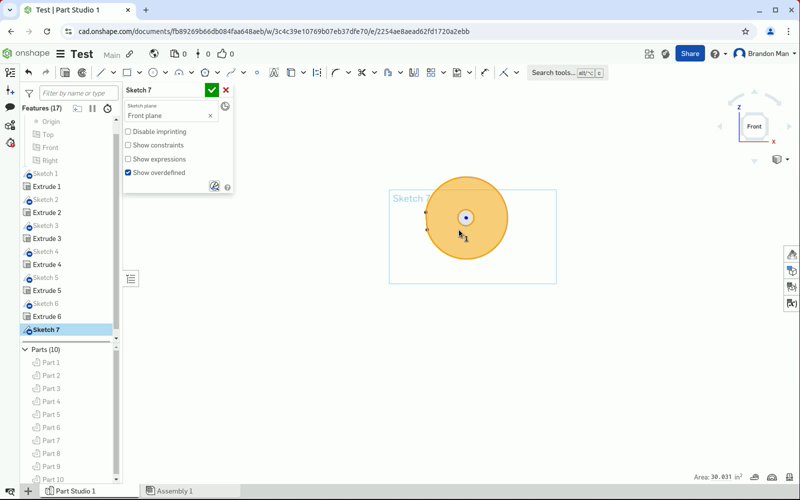
scroll(-6)
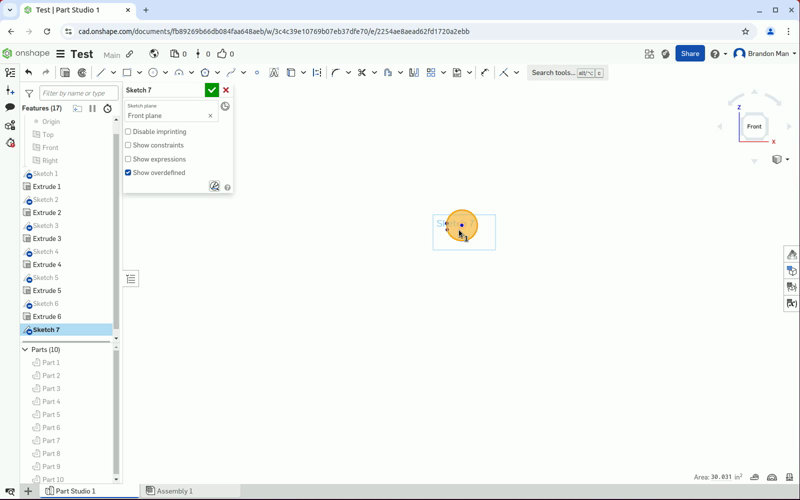
mouse_move(69, 352)
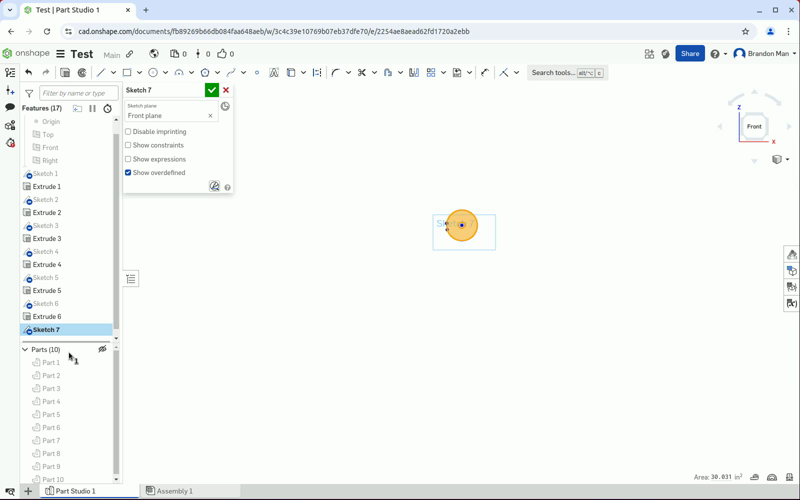
key(shift+y)
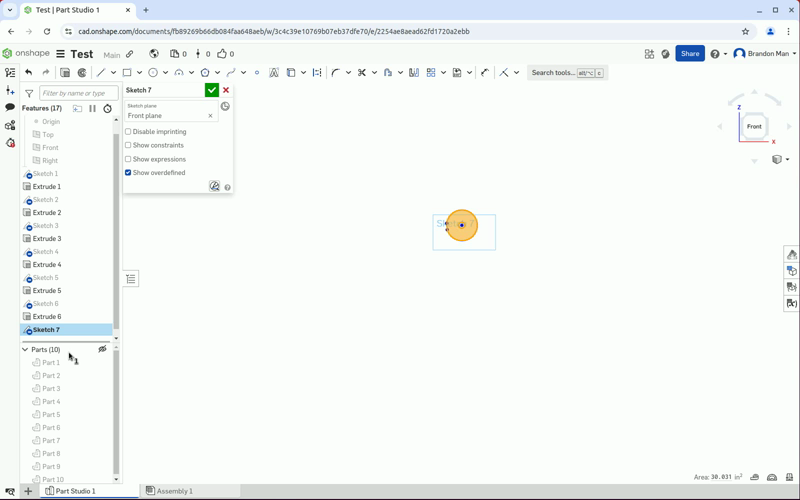
key(shift+e)
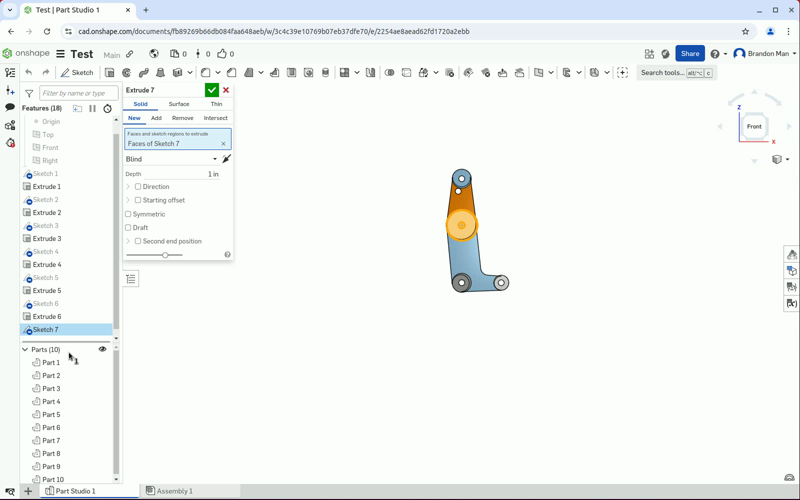
mouse_move(143, 106)
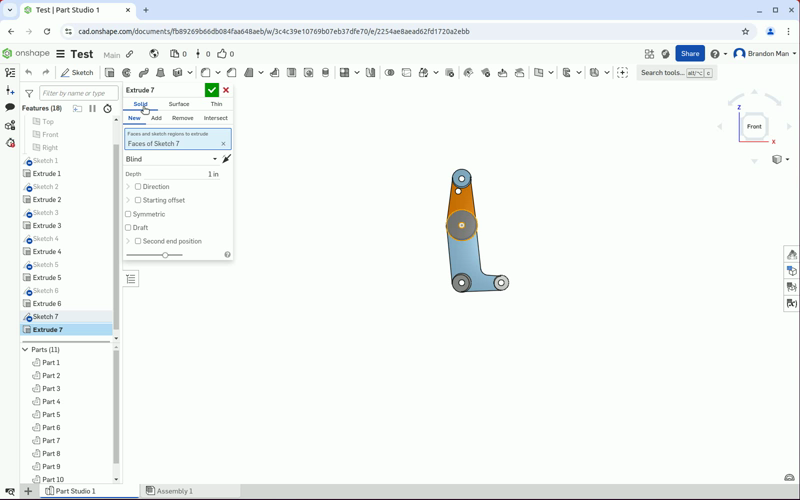
click(143, 106)
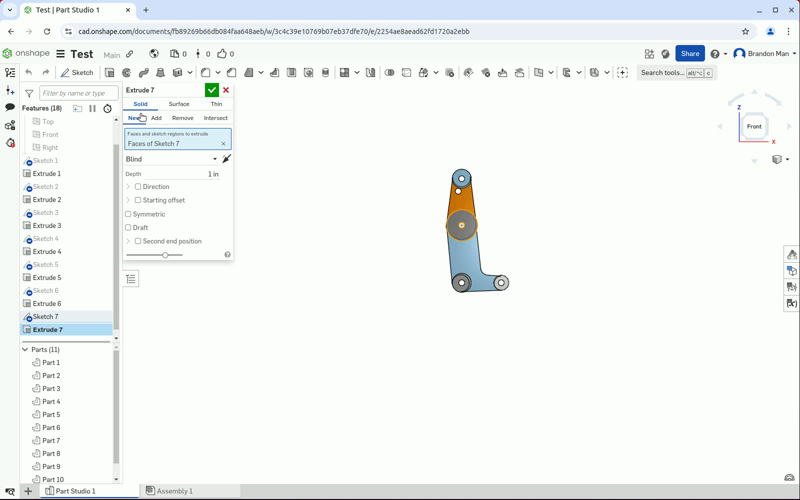
mouse_move(137, 120)
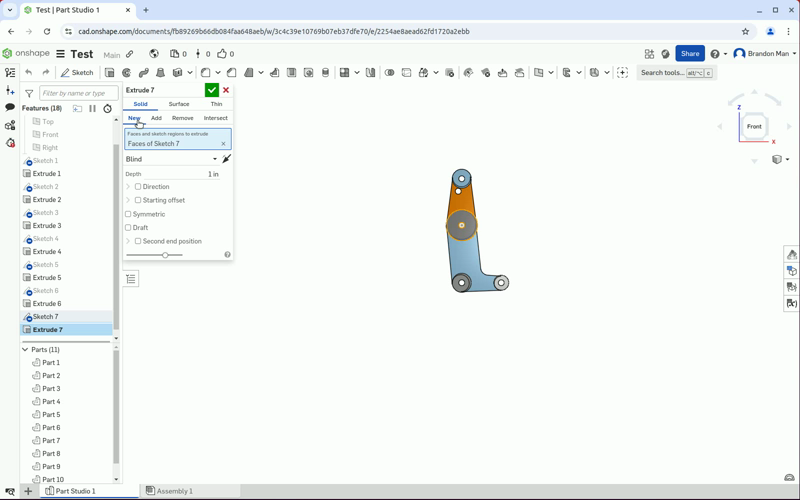
click(137, 120)
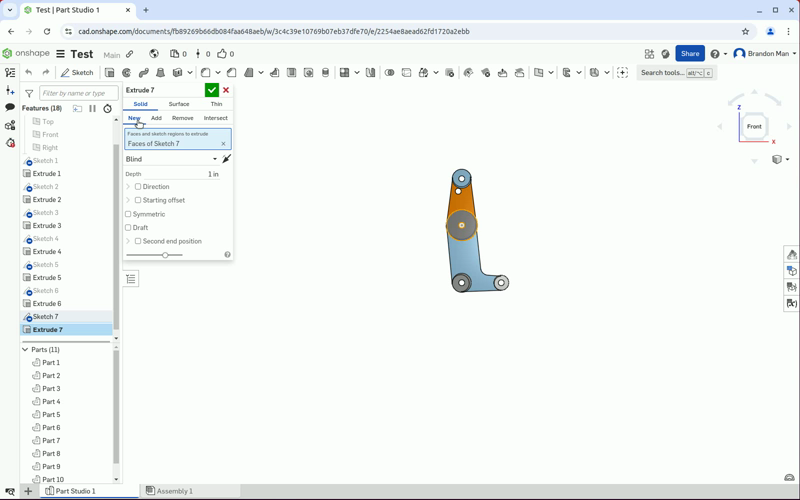
key(tab, 4)
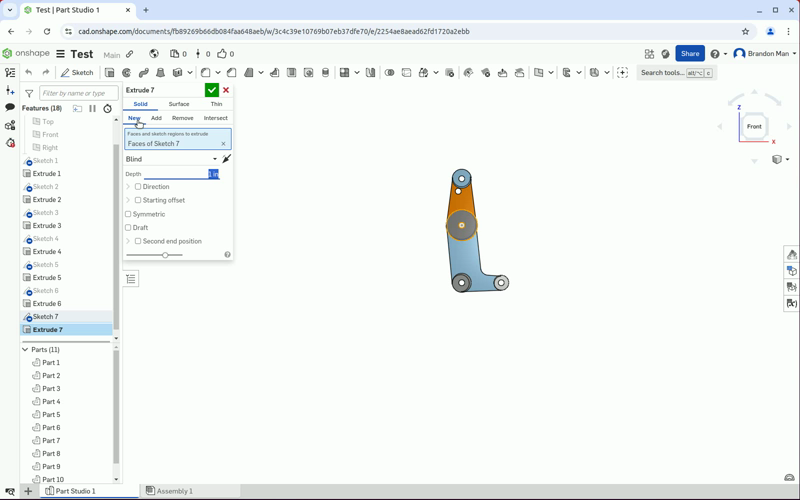
text(0.481)
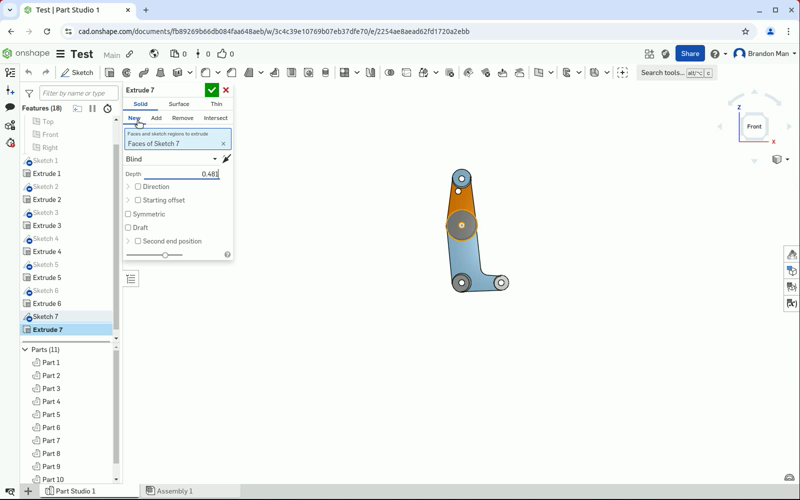
key(enter)
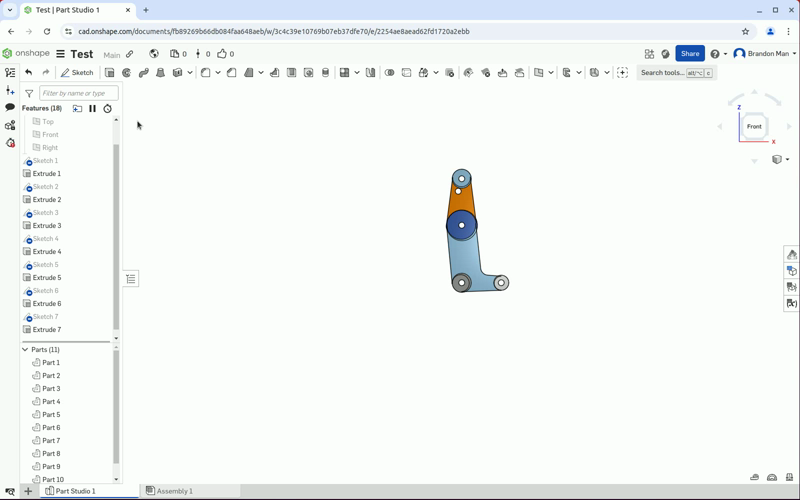
key(shift+h)
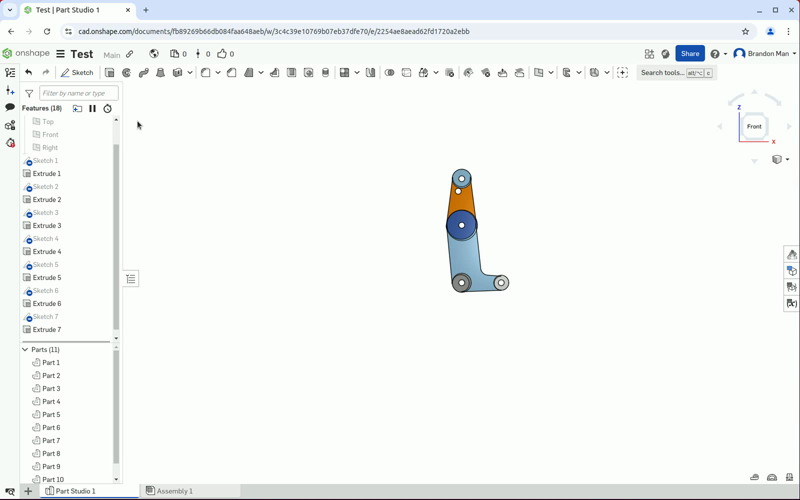
key(shift+h)
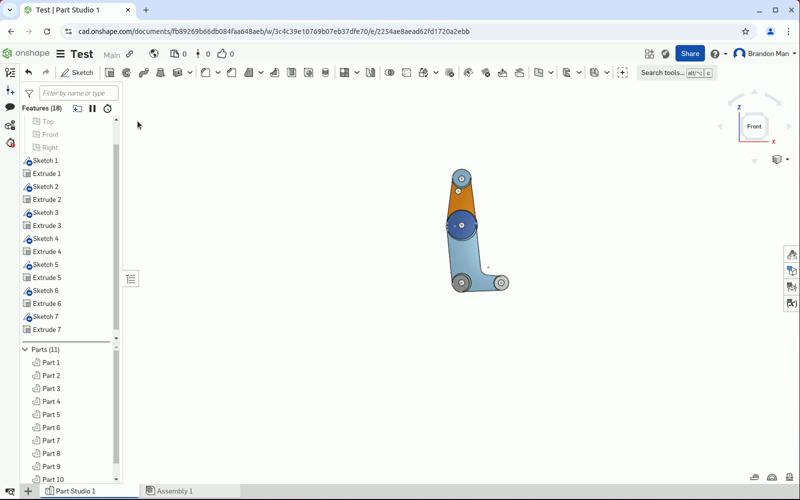
key(shift+7)
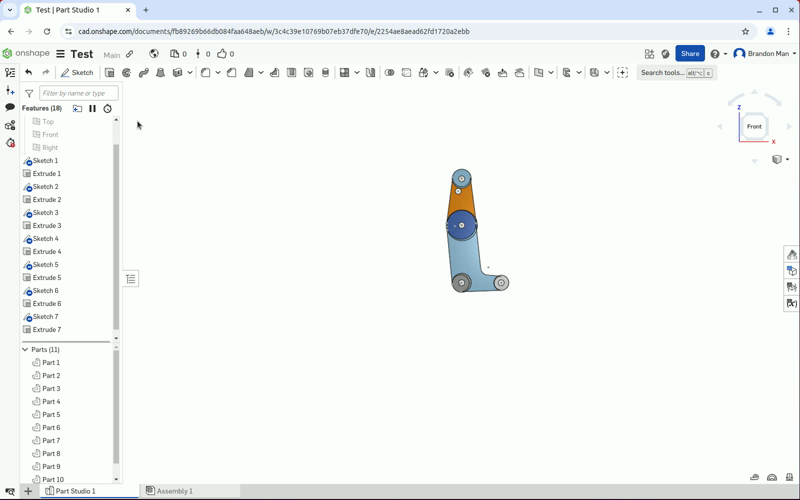
key(left, 2)
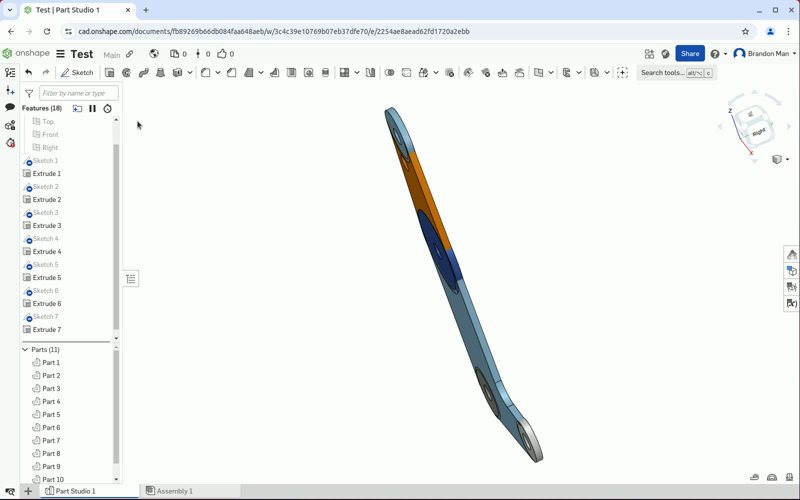
key(down, 2)
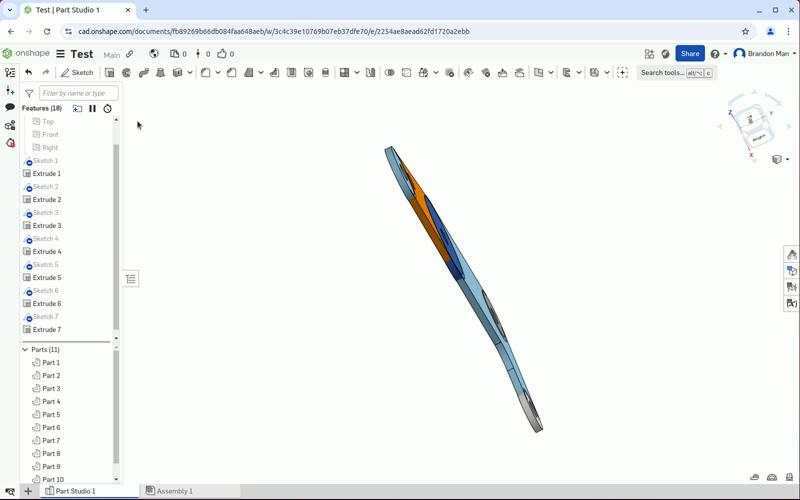
key(up, 2)
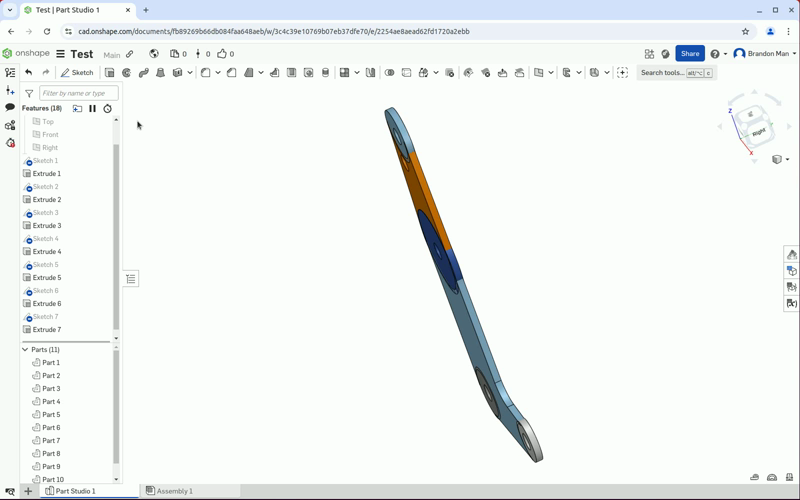
key(right, 2)
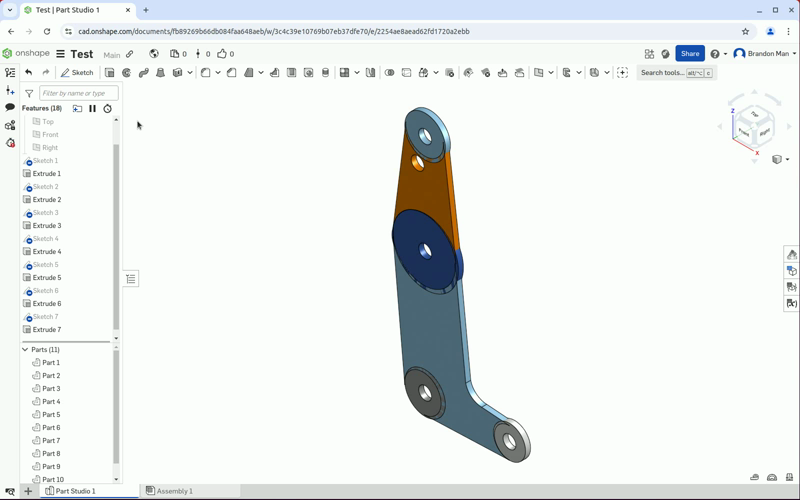
mouse_move(69, 163)
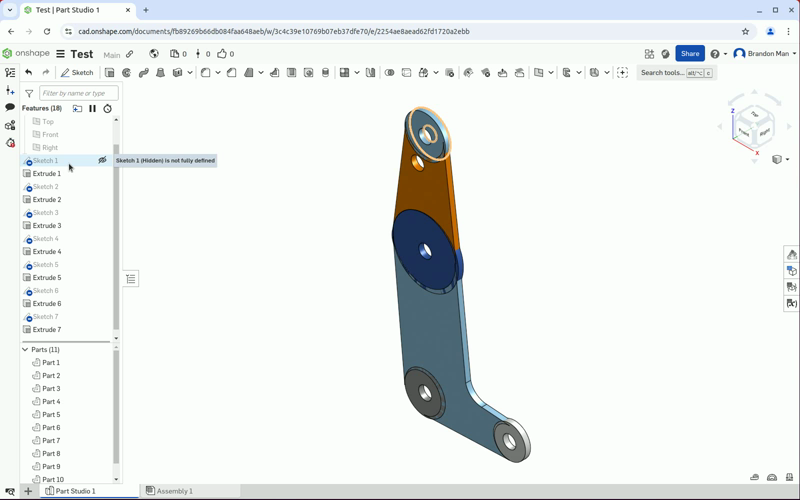
click(69, 163)